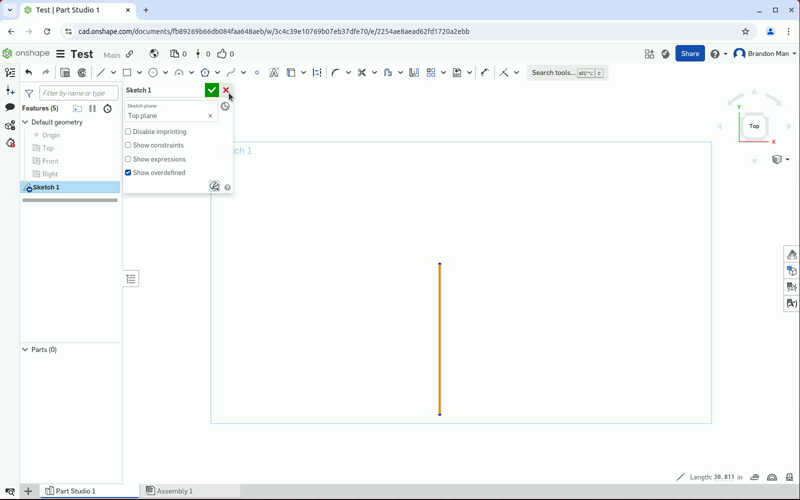
key(shift+h)
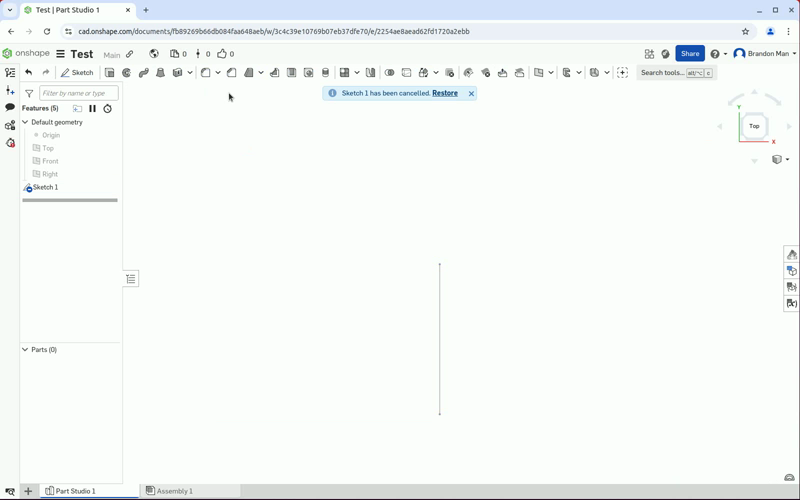
key(shift+s)
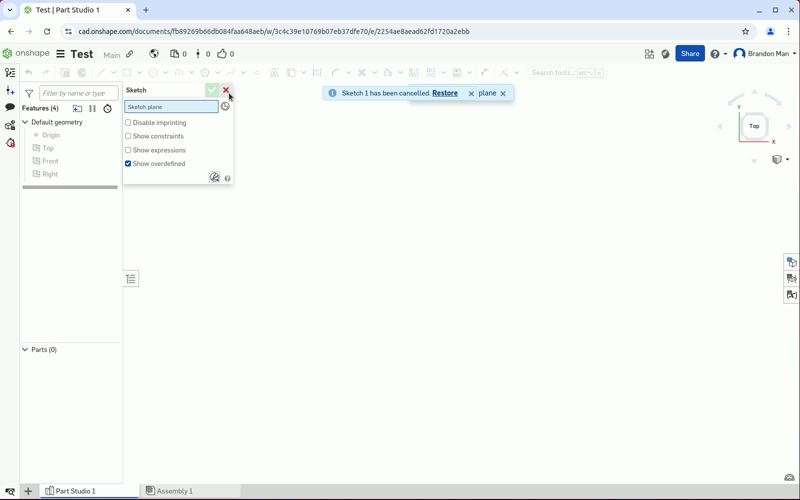
mouse_move(73, 150)
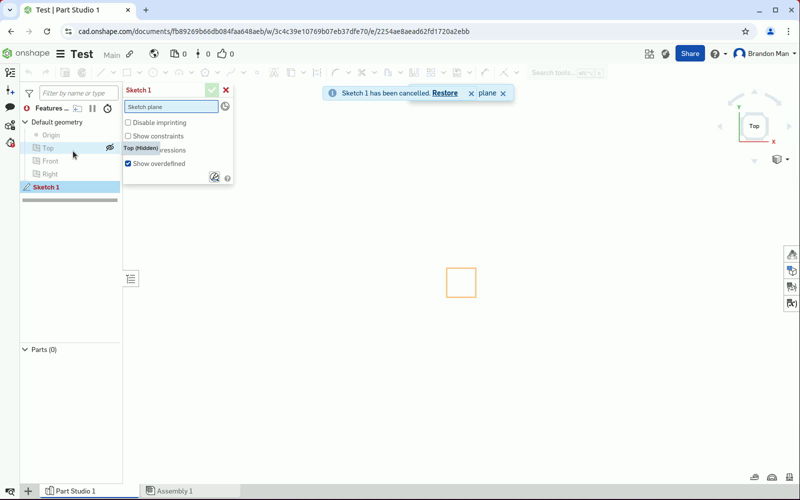
click(73, 150)
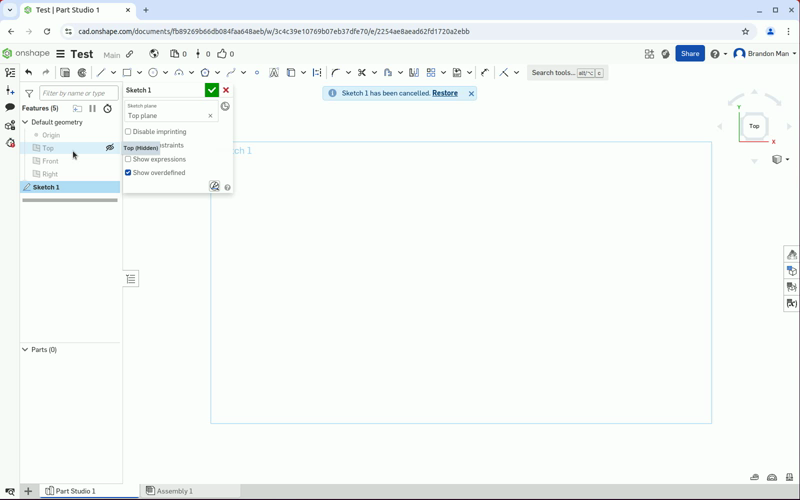
mouse_move(73, 352)
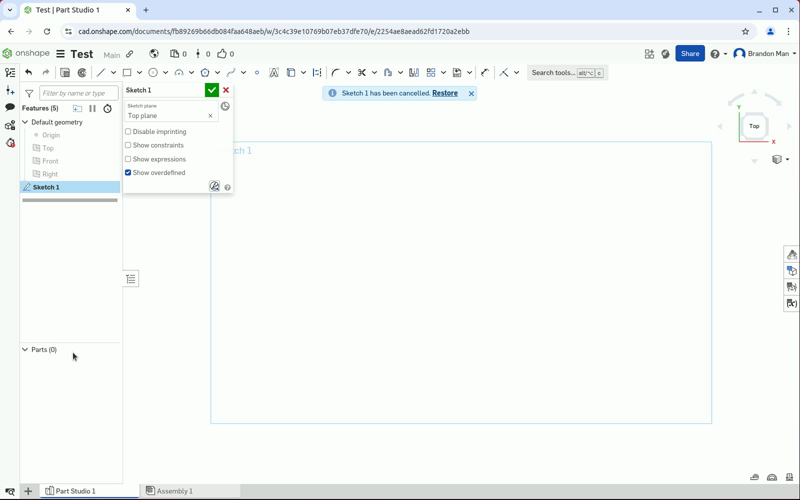
key(y)
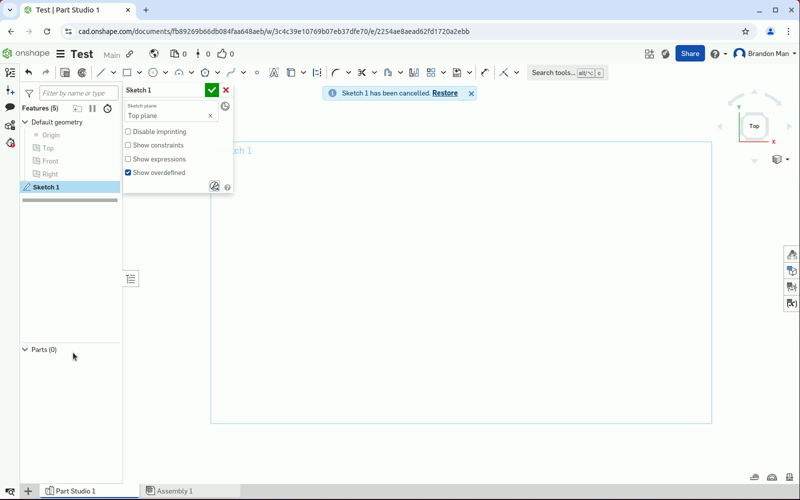
key(a)
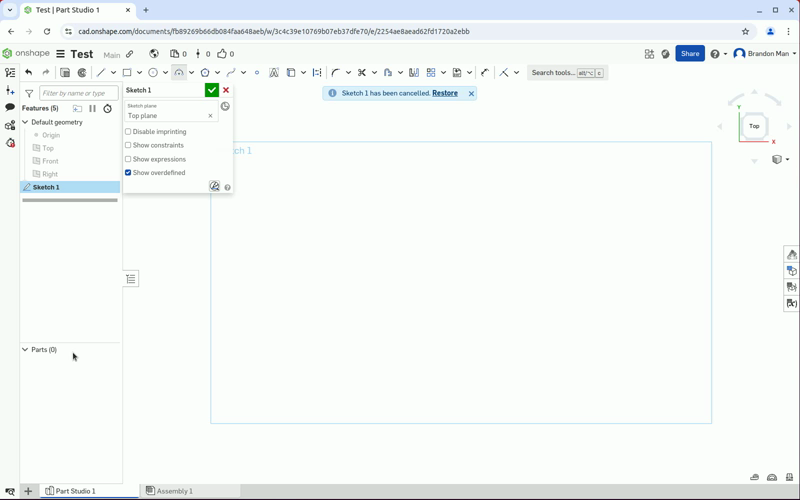
key_down(shift)
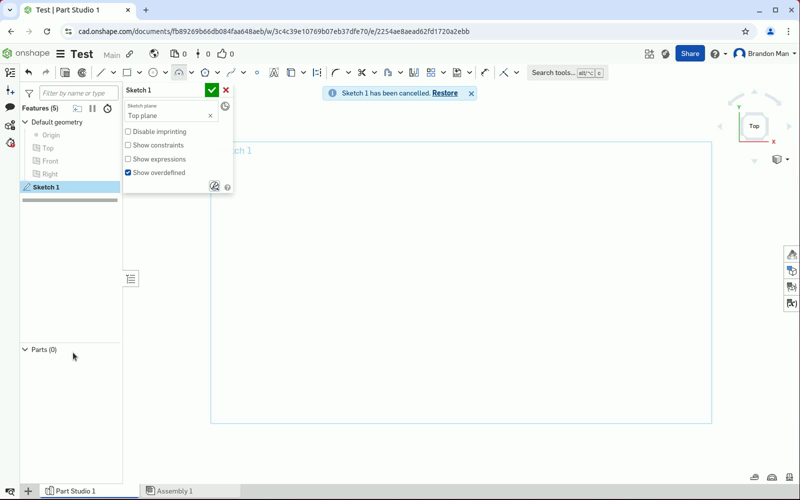
mouse_move(348, 352)
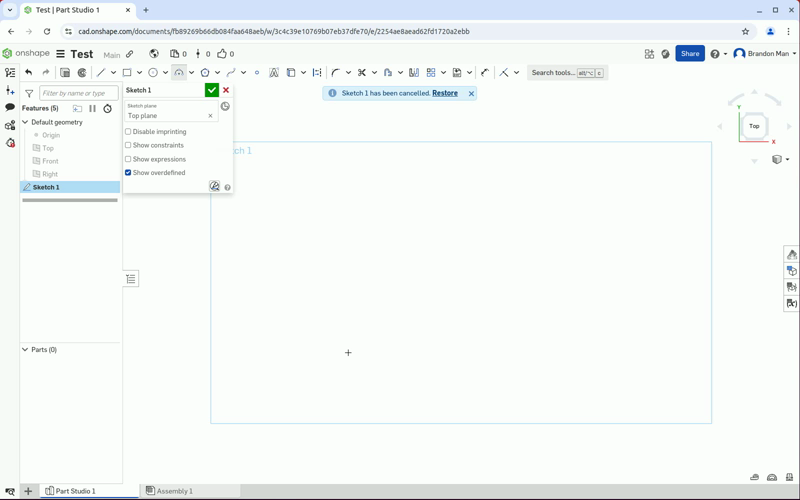
click(348, 352)
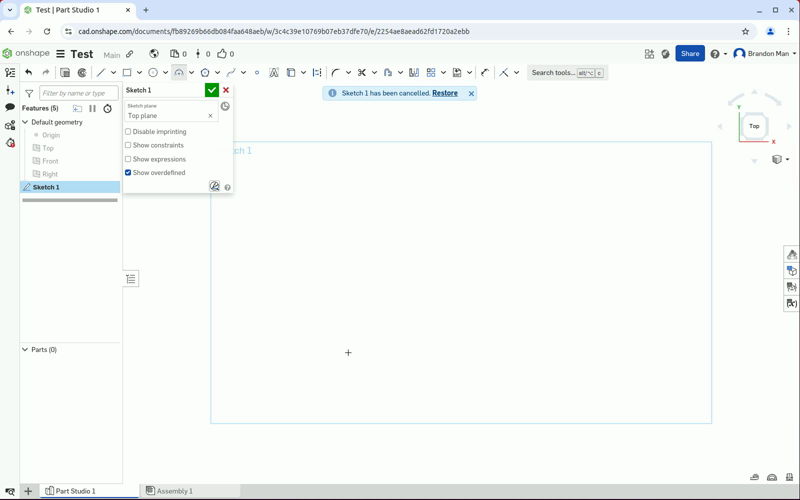
key_up(shift)
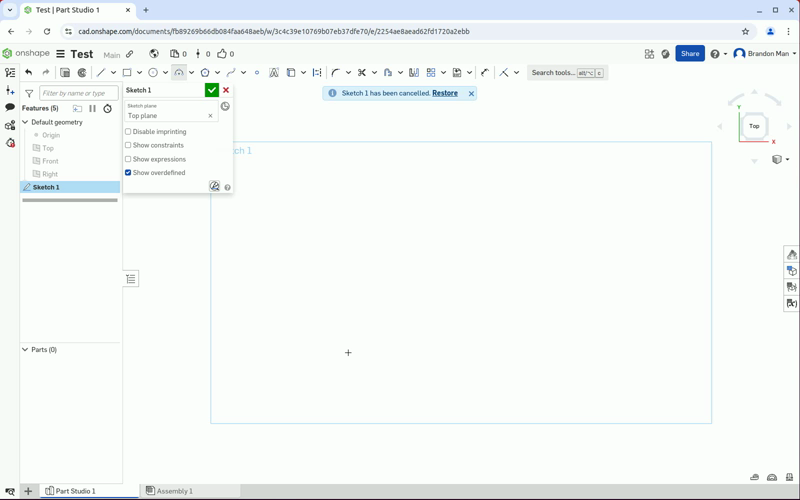
key_down(shift)
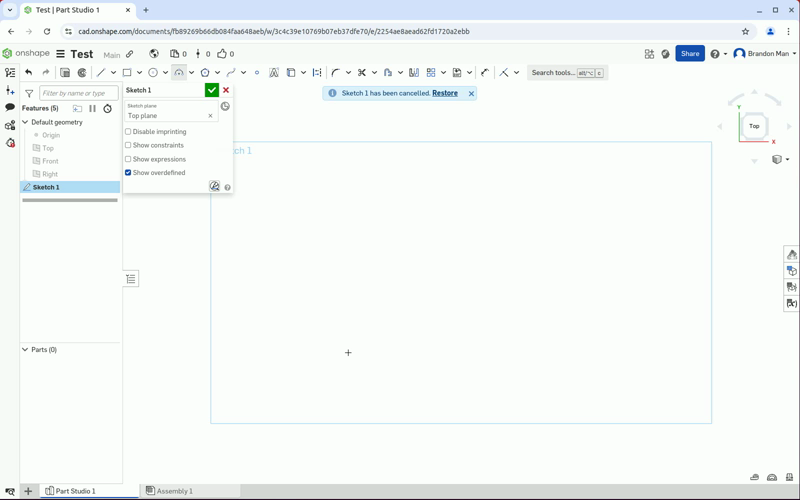
mouse_move(360, 364)
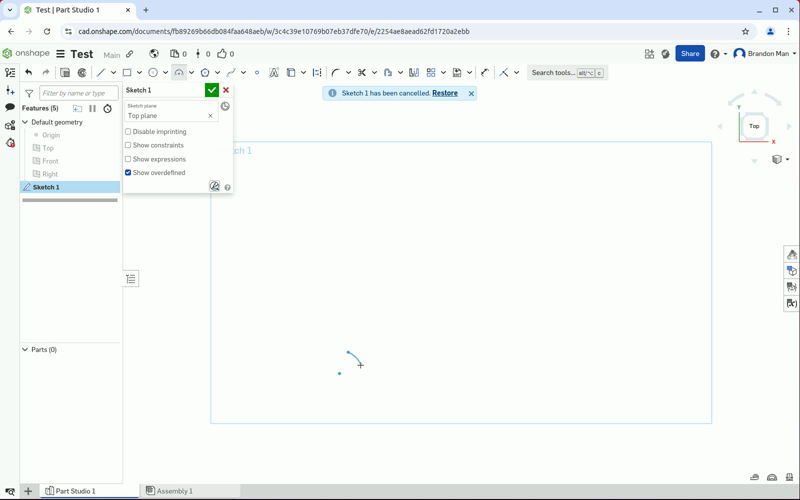
click(360, 364)
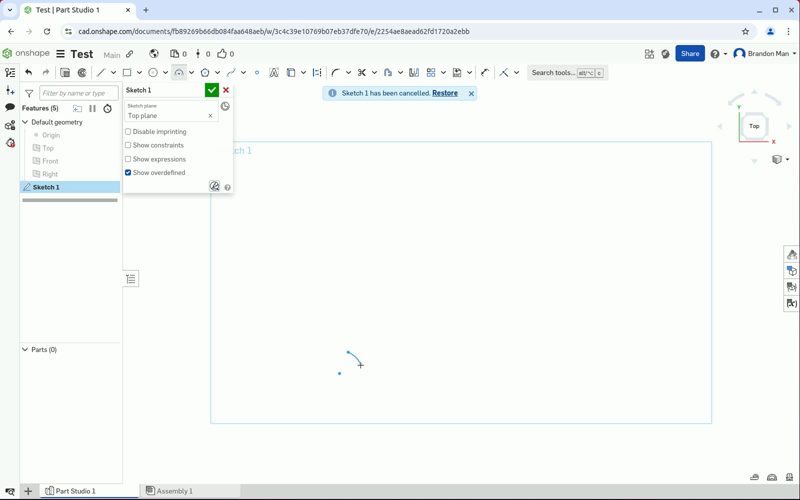
mouse_move(351, 360)
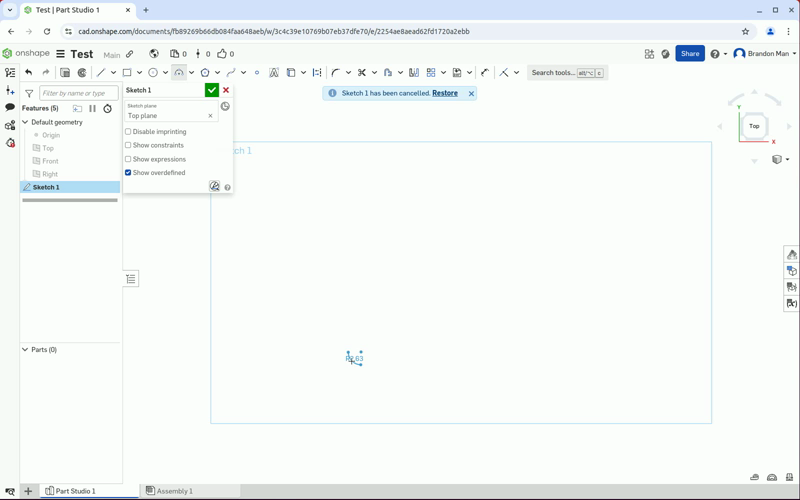
click(351, 360)
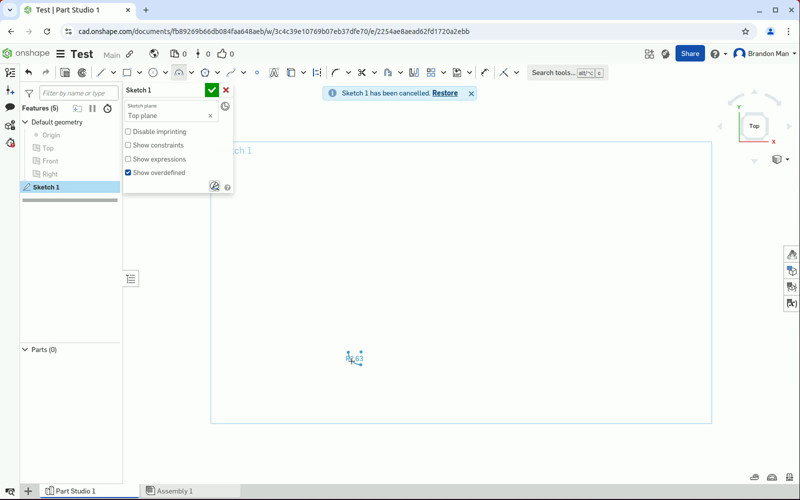
key_up(shift)
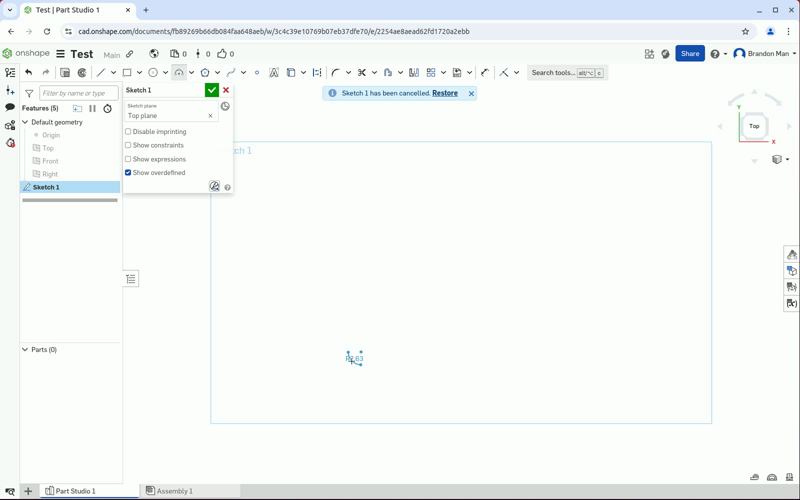
key(esc)
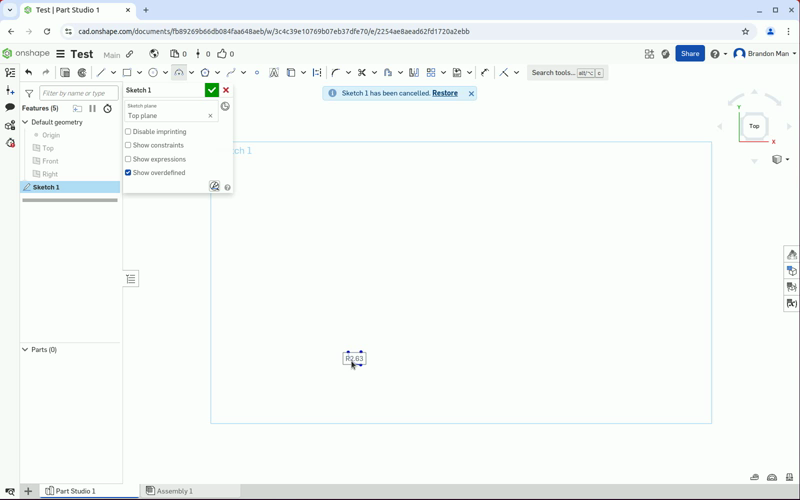
key(l)
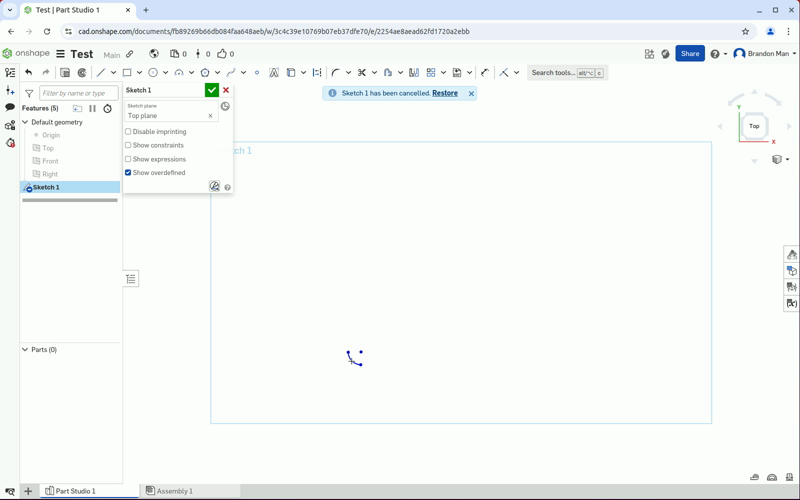
mouse_move(360, 364)
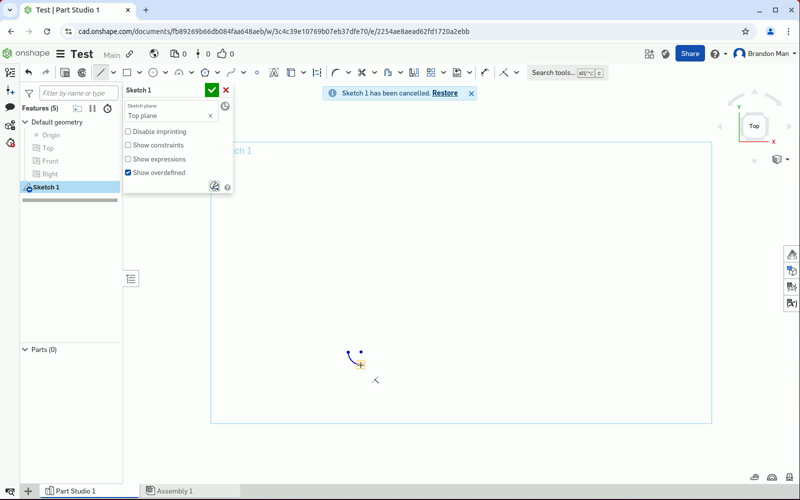
click(360, 364)
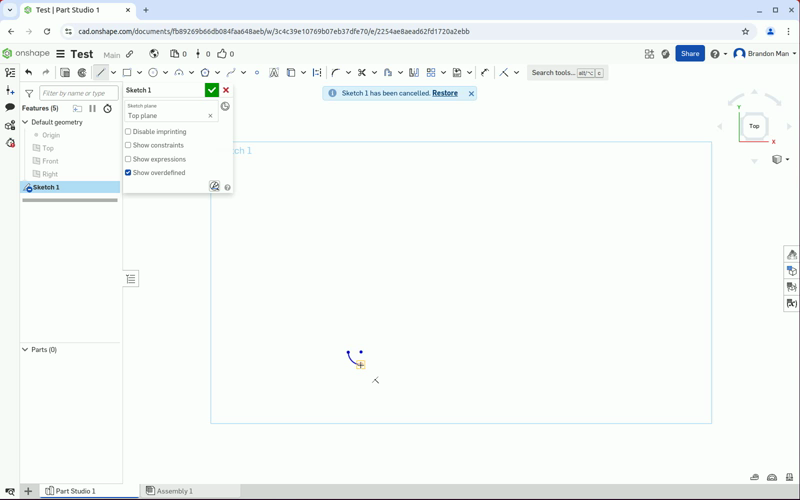
key_down(shift)
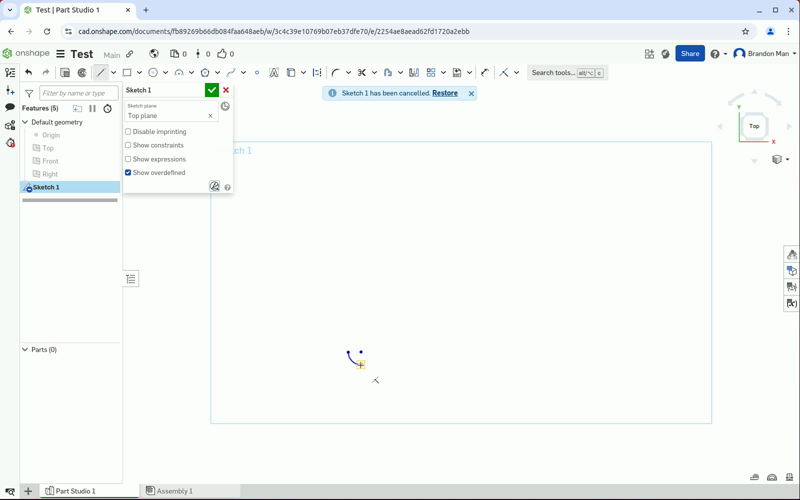
mouse_move(390, 364)
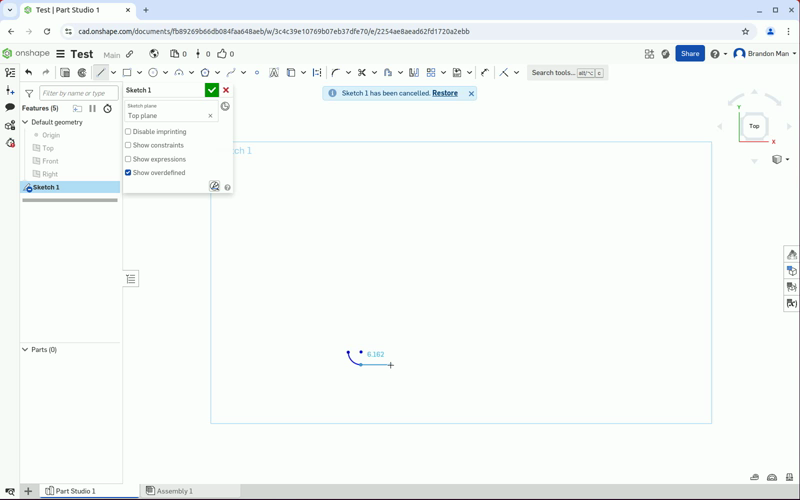
mouse_move(380, 364)
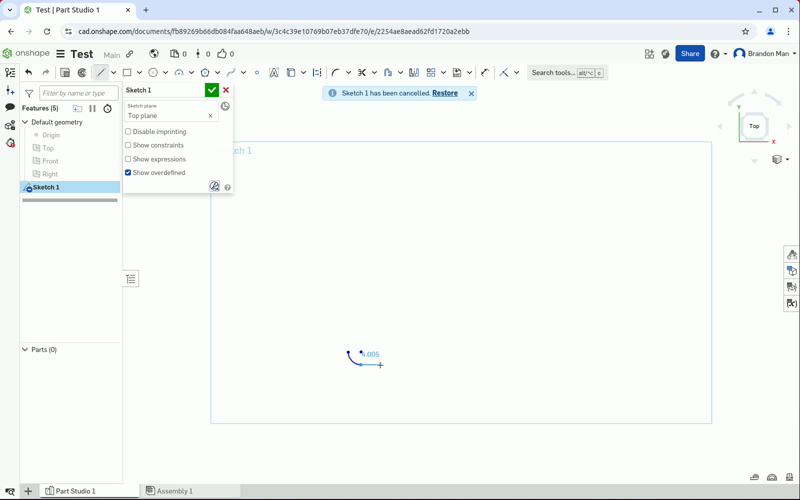
click(380, 364)
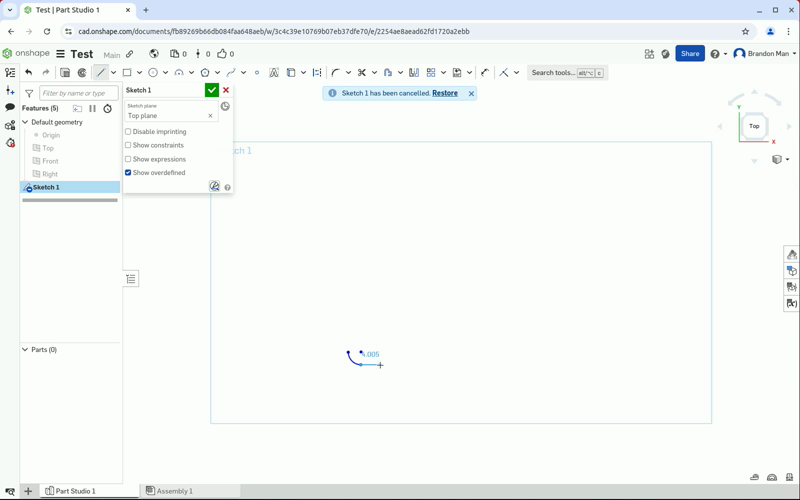
key_up(shift)
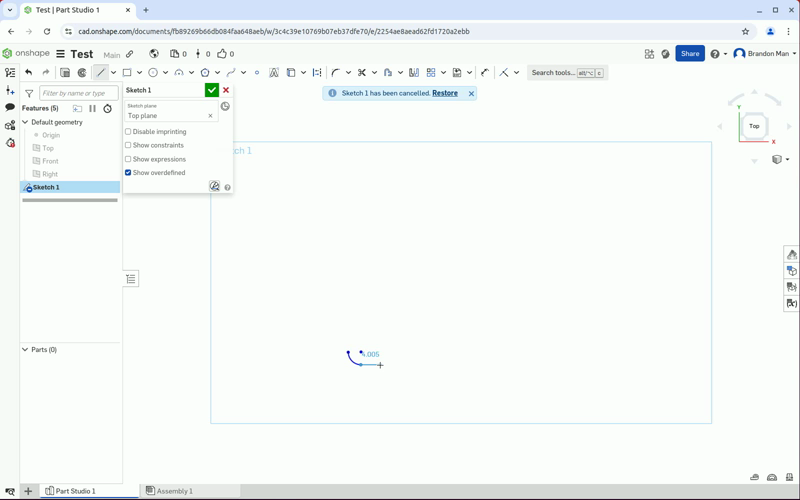
key(esc)
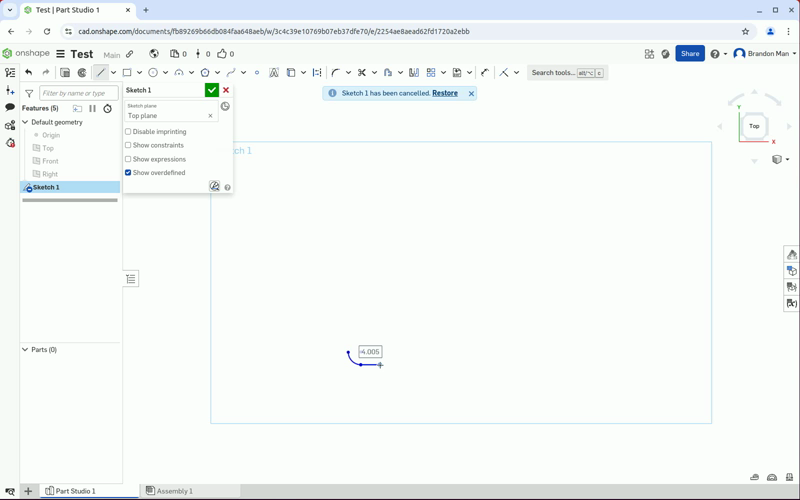
key(a)
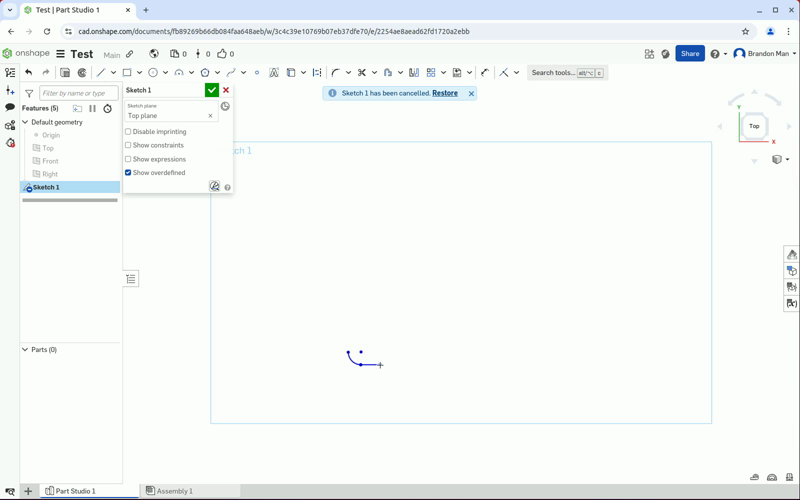
mouse_move(380, 364)
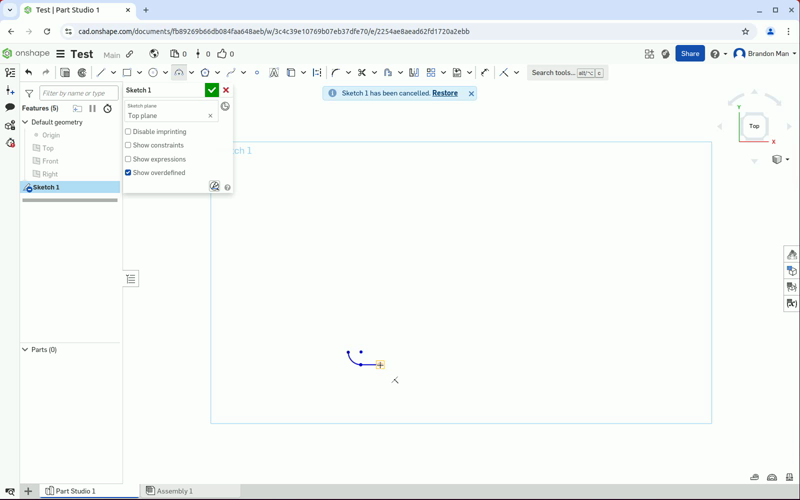
click(380, 364)
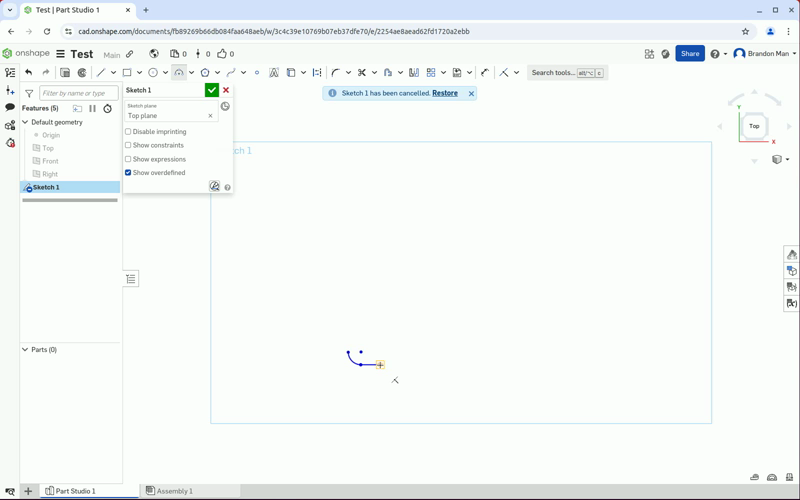
key_down(shift)
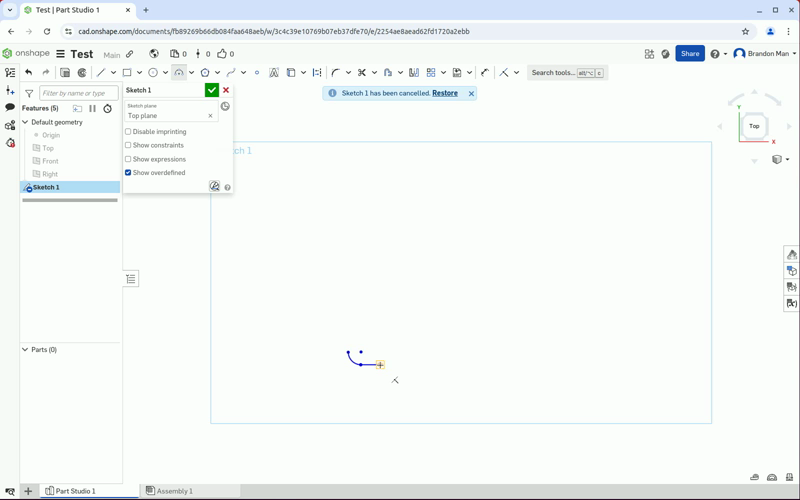
mouse_move(391, 352)
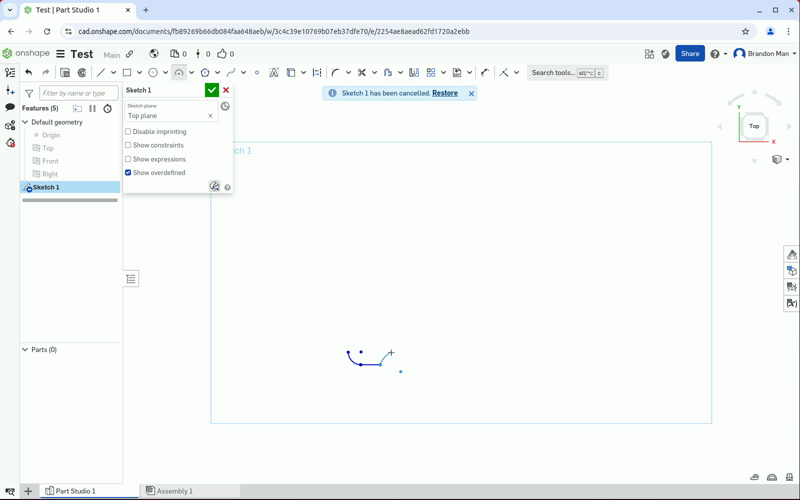
click(391, 352)
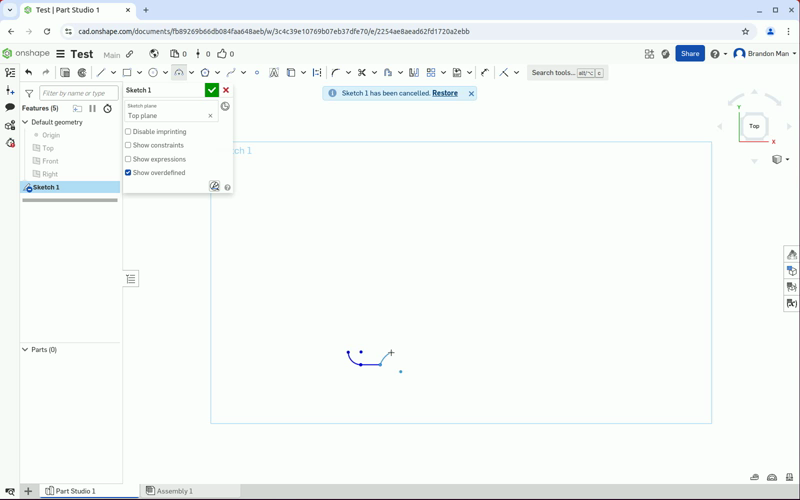
mouse_move(388, 360)
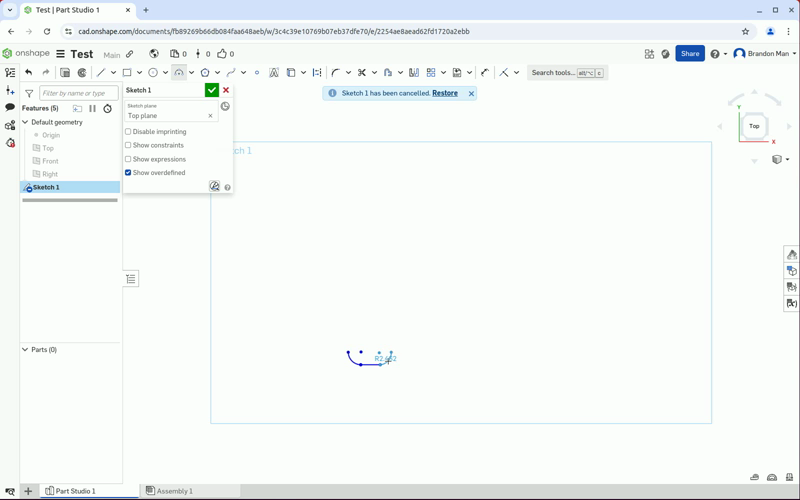
click(388, 360)
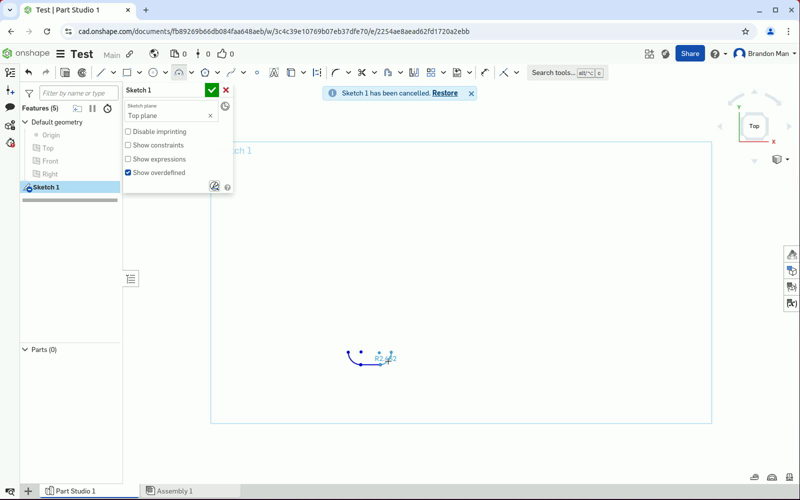
key_up(shift)
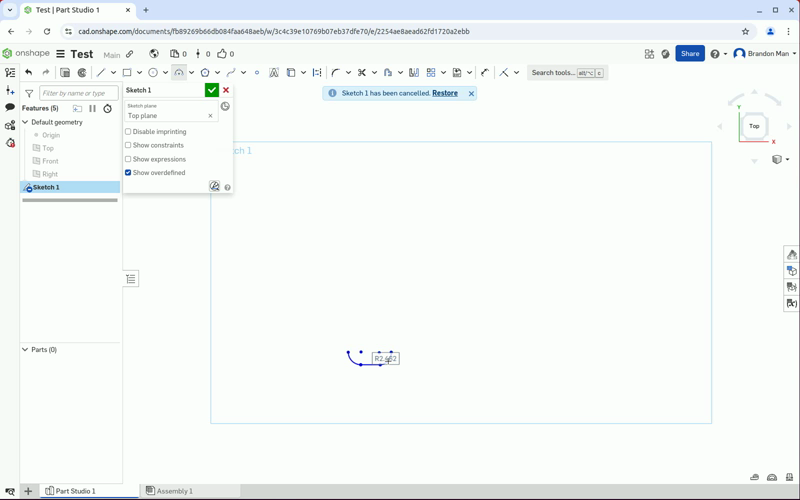
key(esc)
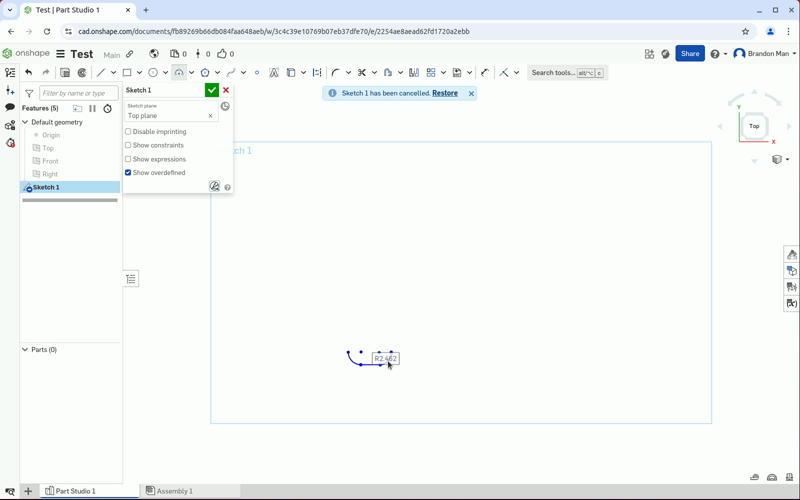
key(l)
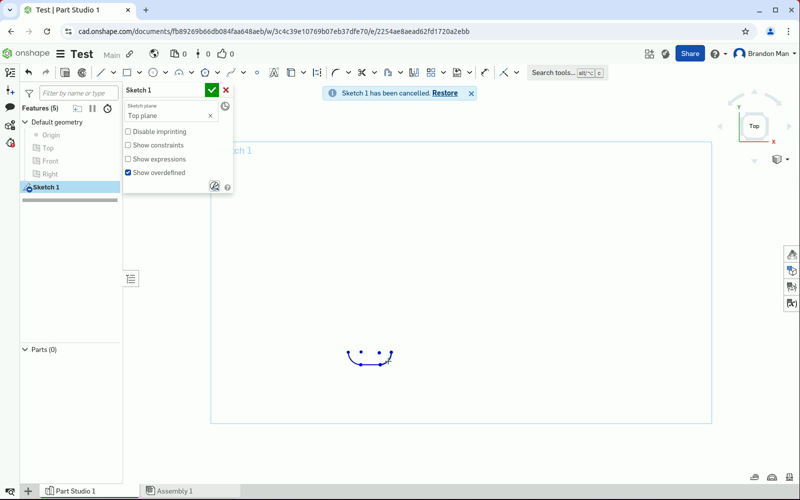
mouse_move(391, 352)
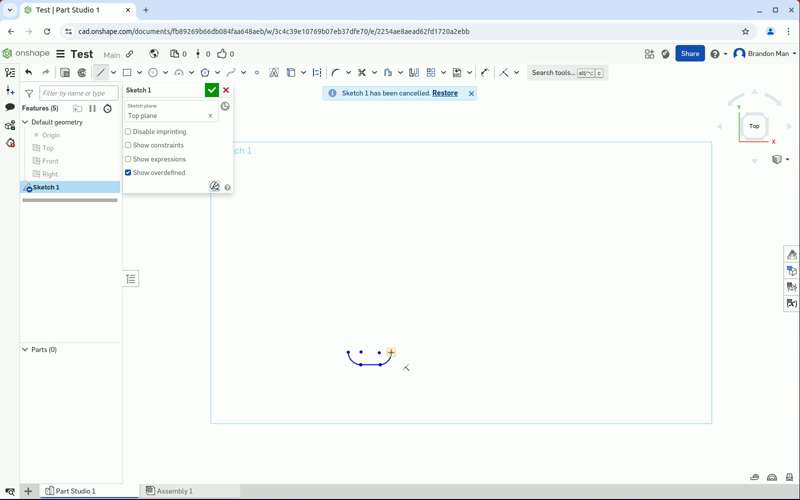
click(391, 352)
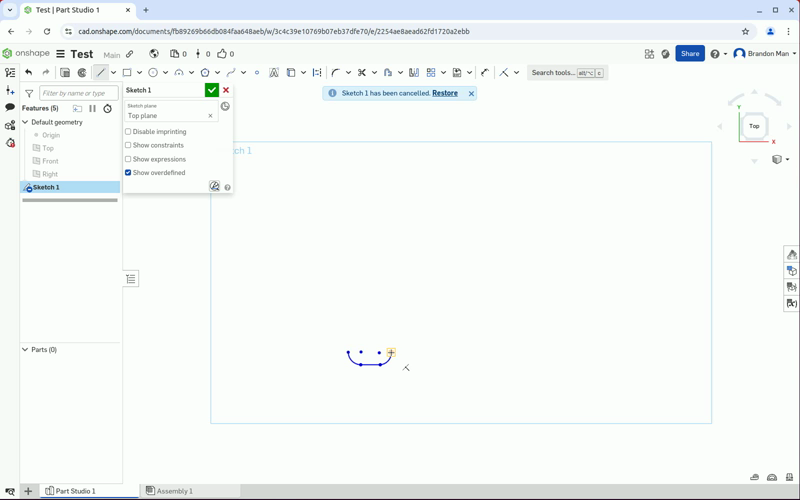
key_down(shift)
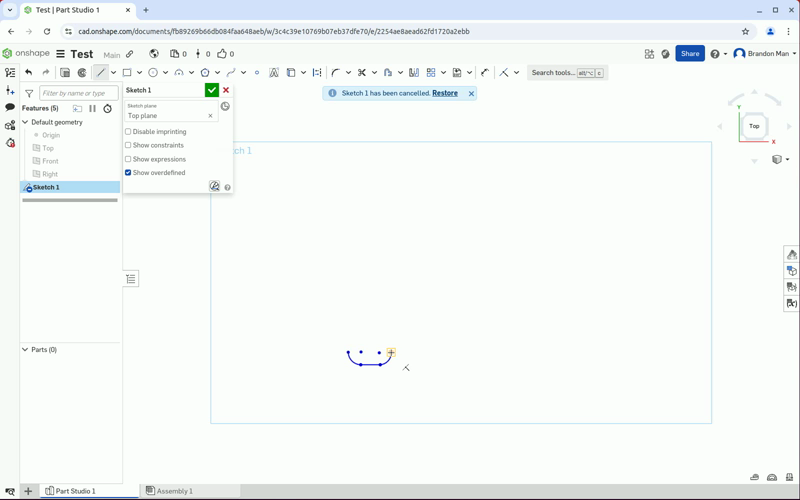
mouse_move(391, 263)
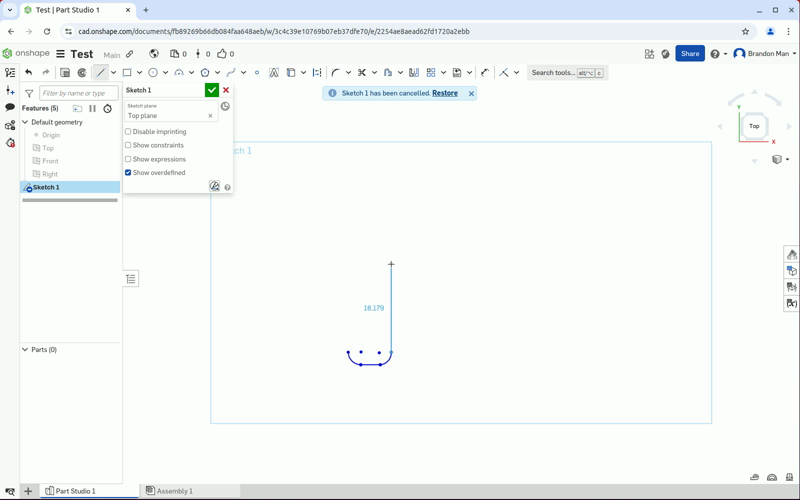
click(391, 263)
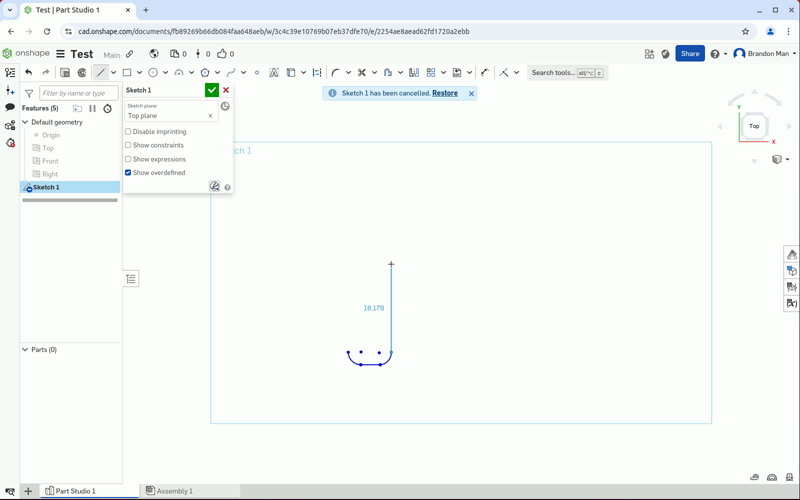
key_up(shift)
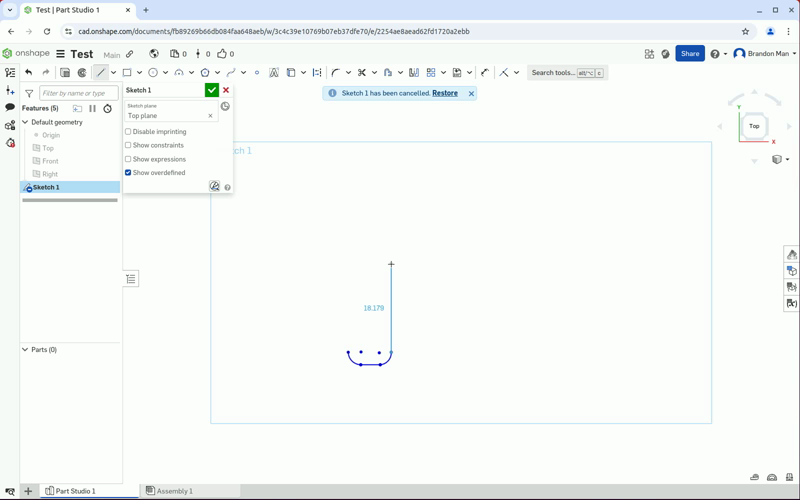
key_down(shift)
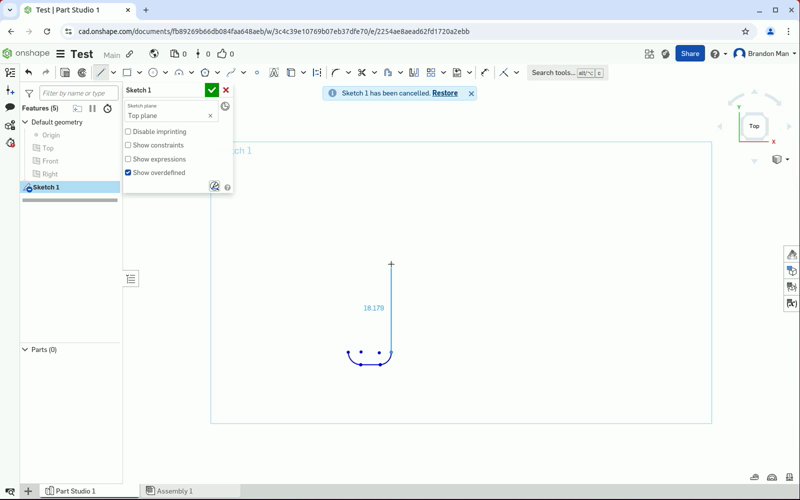
mouse_move(421, 263)
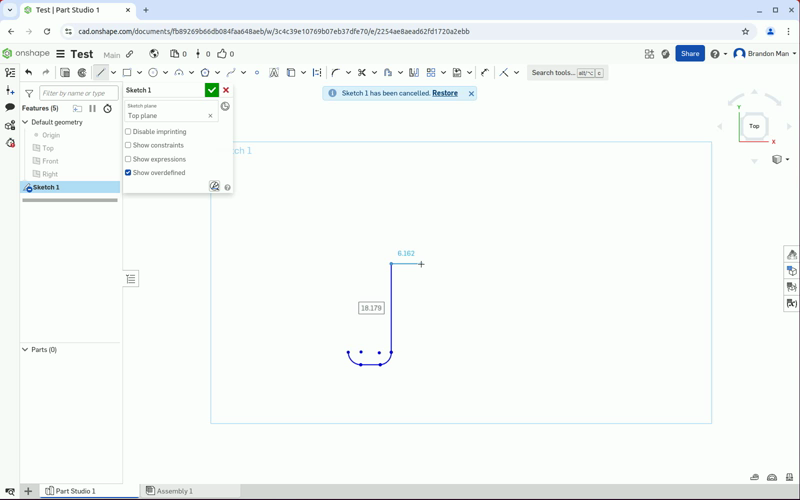
mouse_move(391, 230)
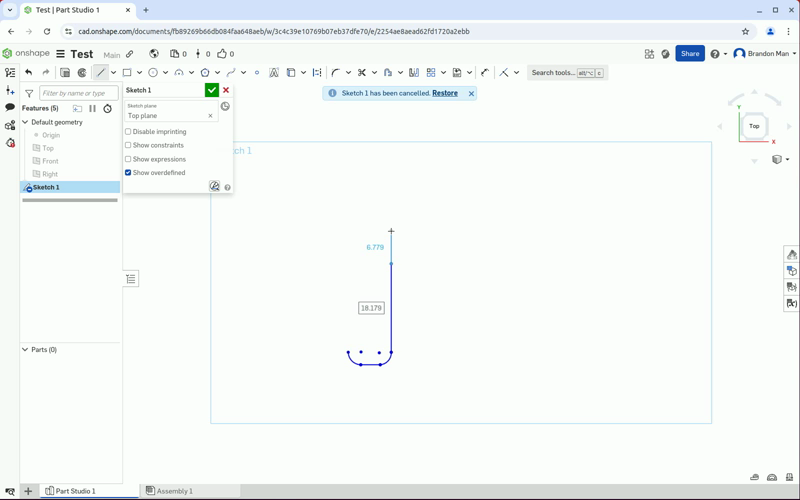
click(391, 230)
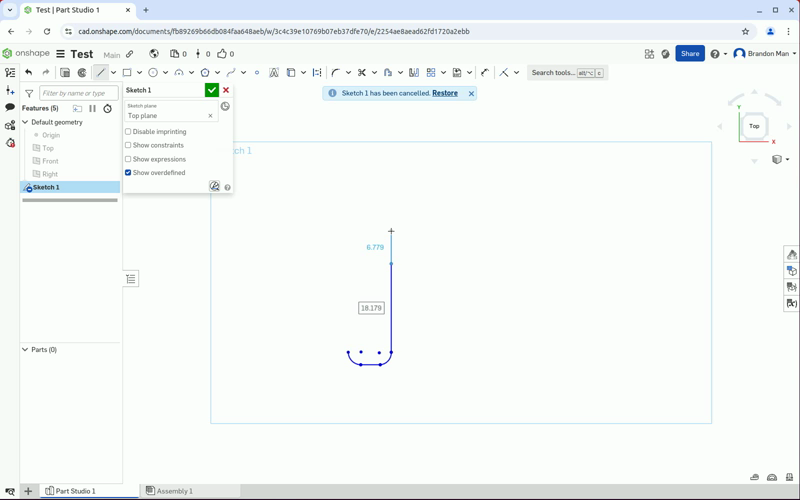
key_up(shift)
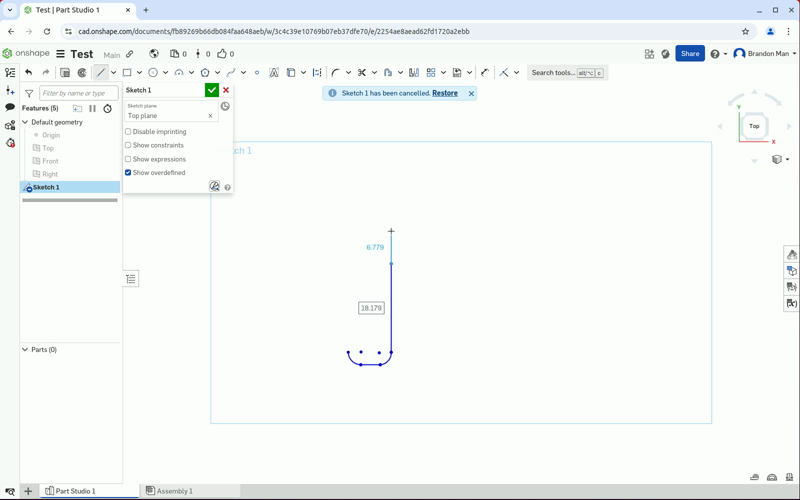
key_down(shift)
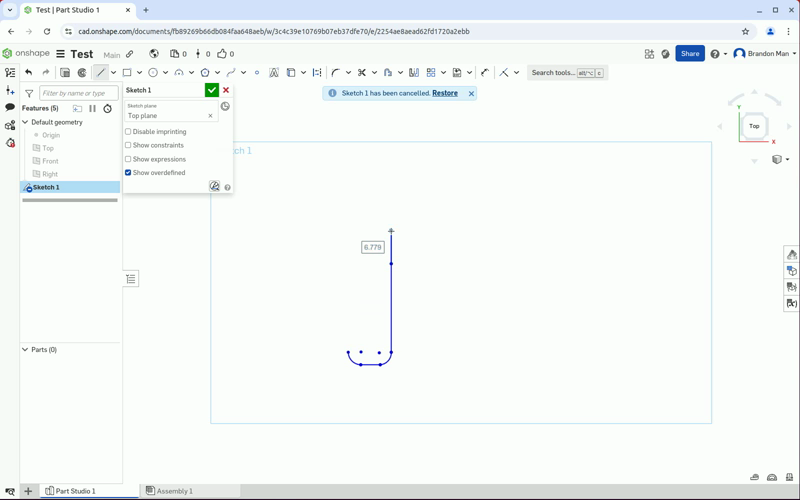
mouse_move(421, 230)
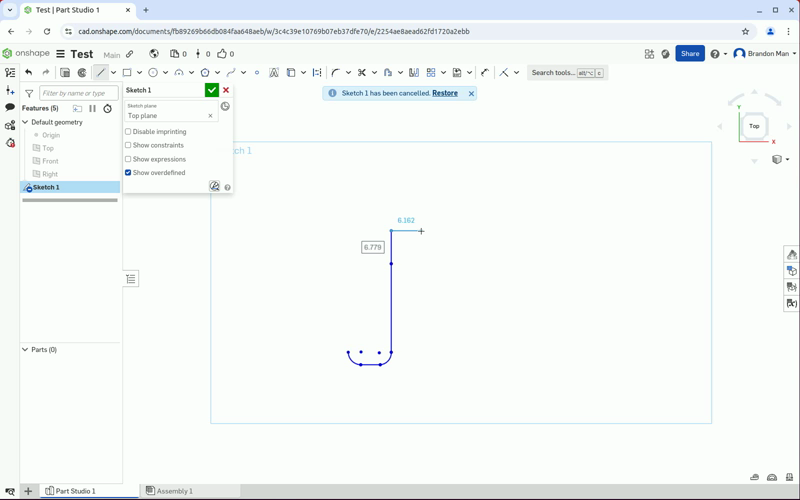
mouse_move(391, 221)
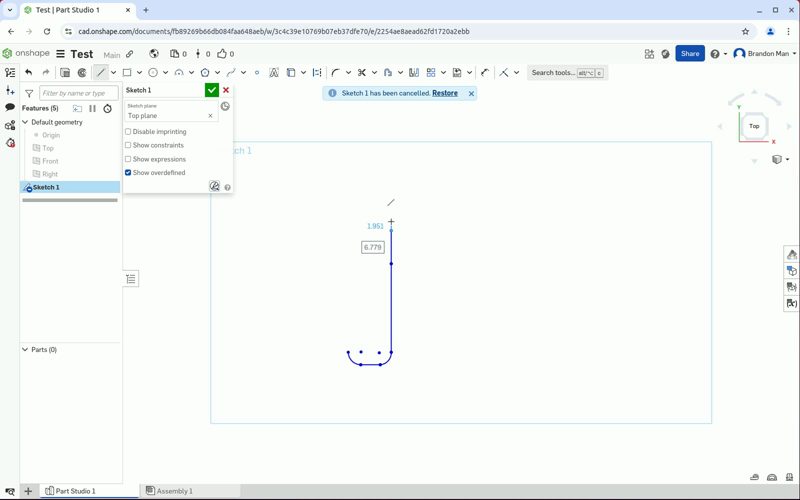
click(391, 221)
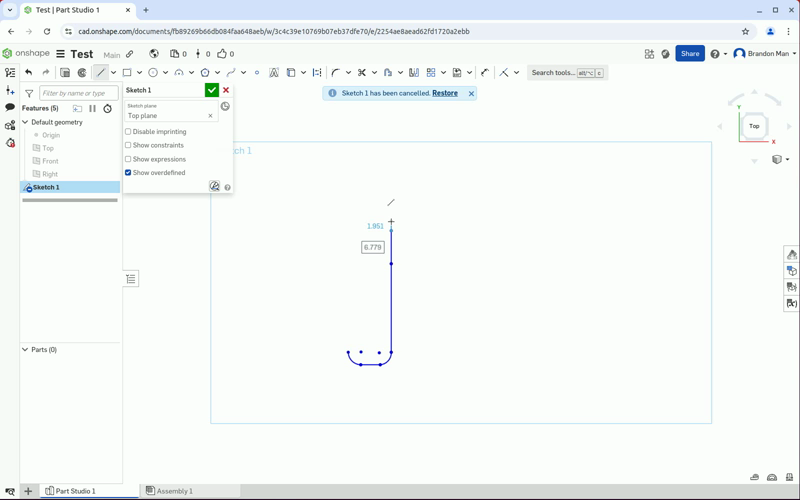
key_up(shift)
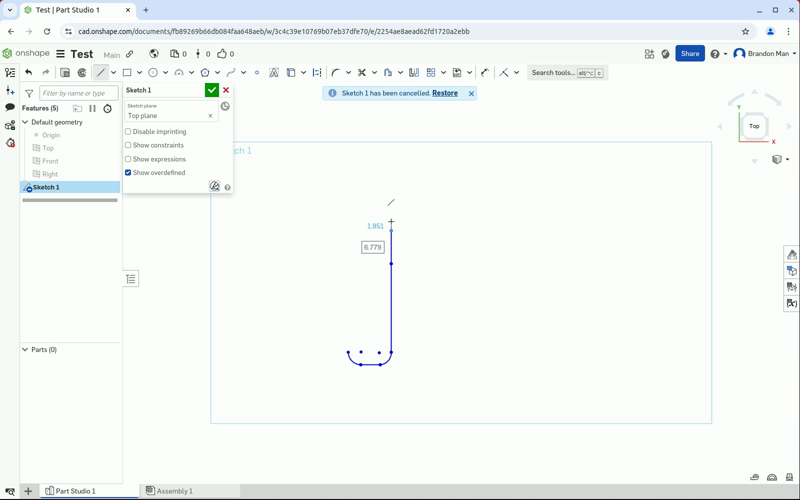
key_down(shift)
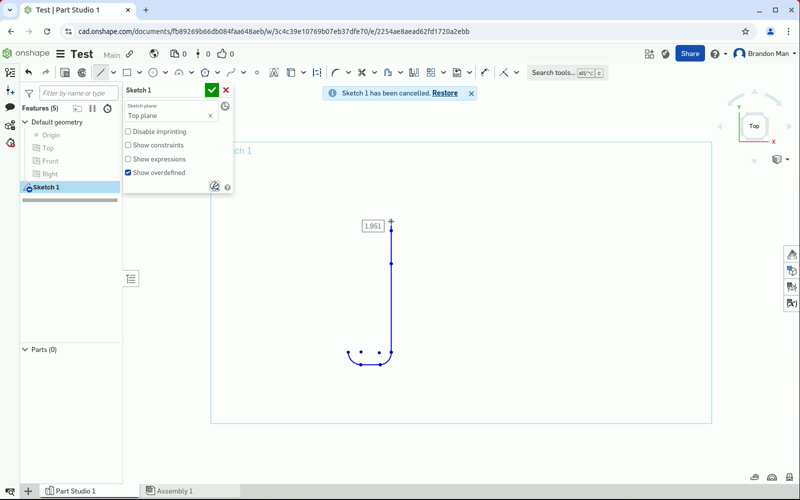
mouse_move(421, 221)
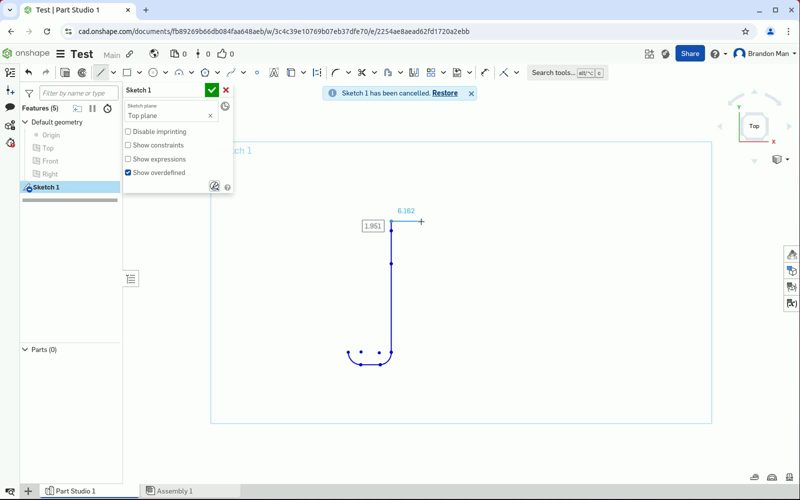
mouse_move(348, 221)
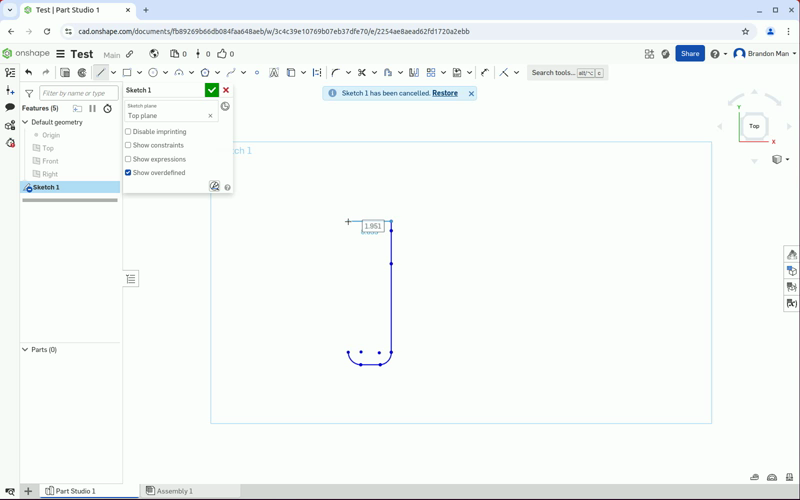
click(348, 221)
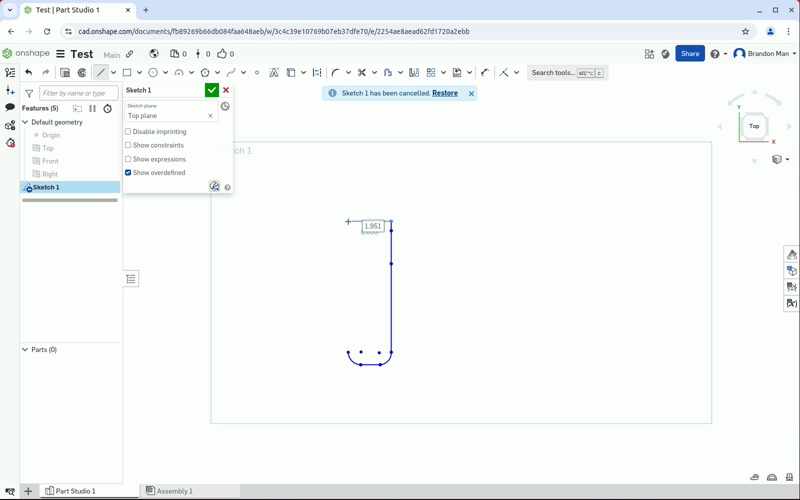
key_up(shift)
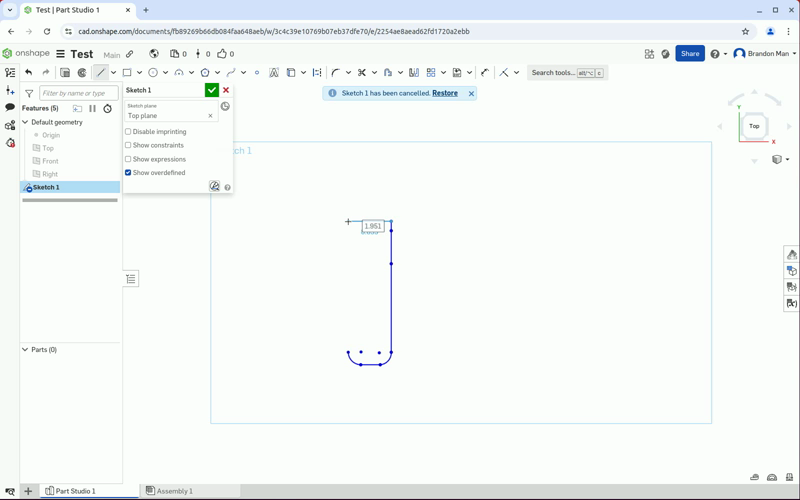
key_down(shift)
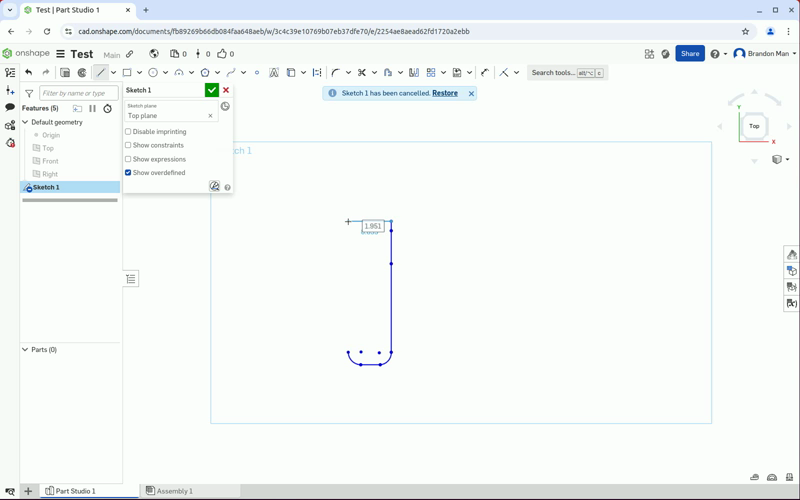
mouse_move(348, 352)
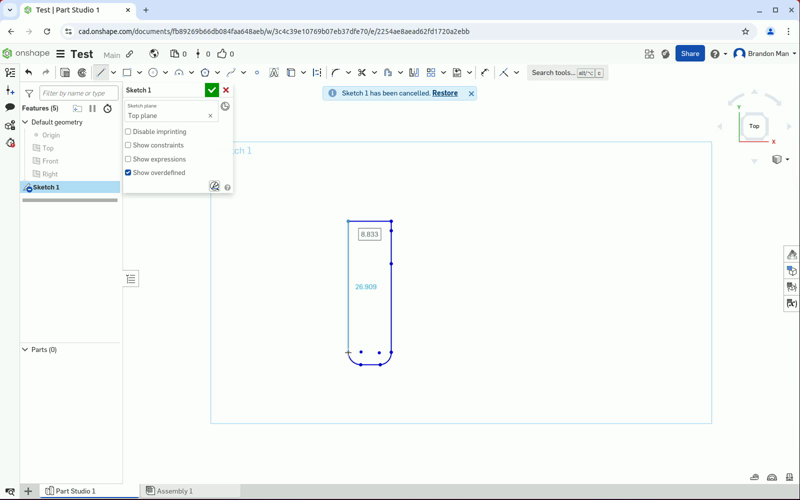
key_up(shift)
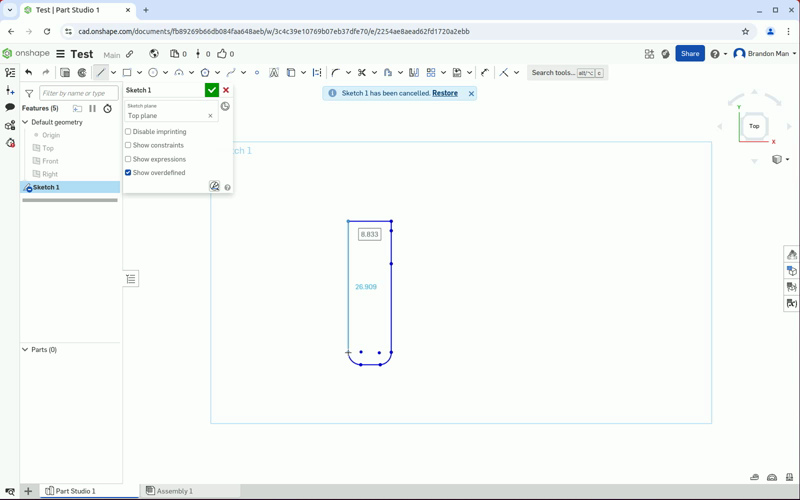
click(348, 352)
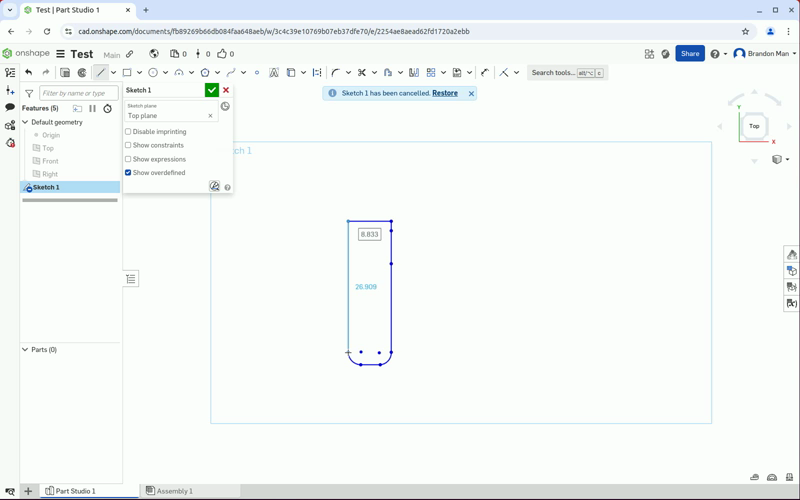
key(esc)
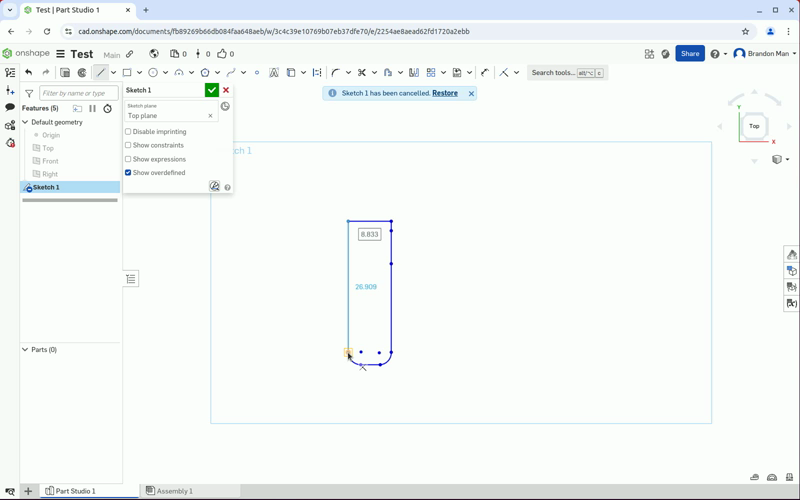
mouse_move(357, 352)
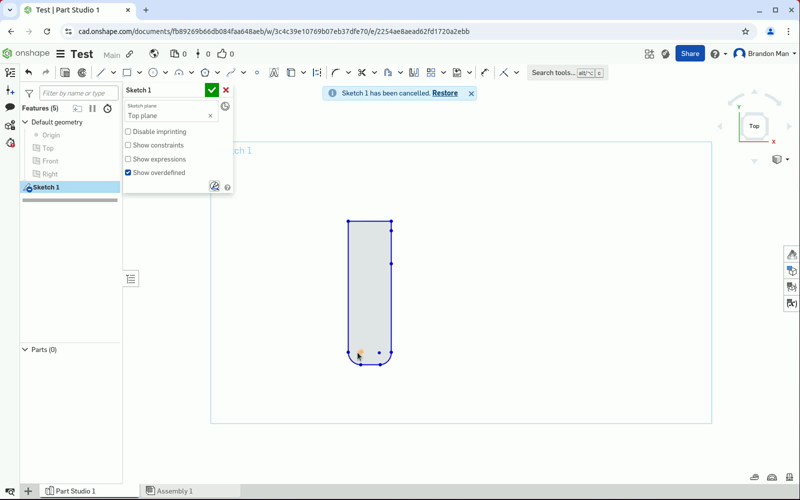
click(357, 352)
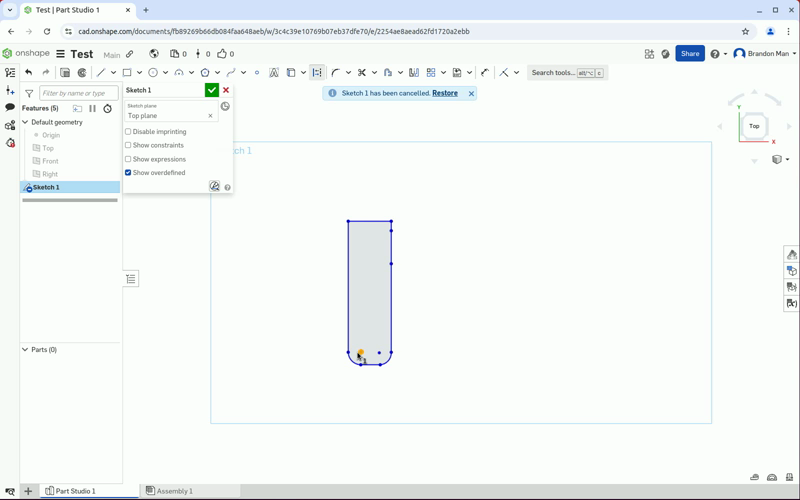
mouse_move(73, 352)
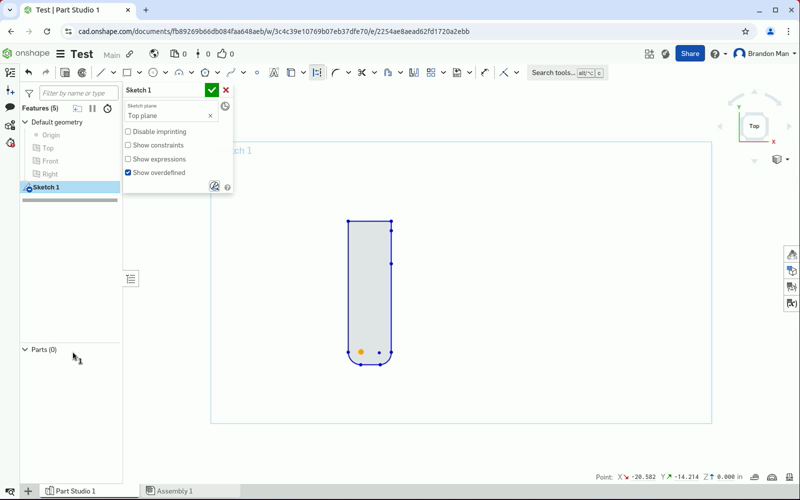
key(shift+y)
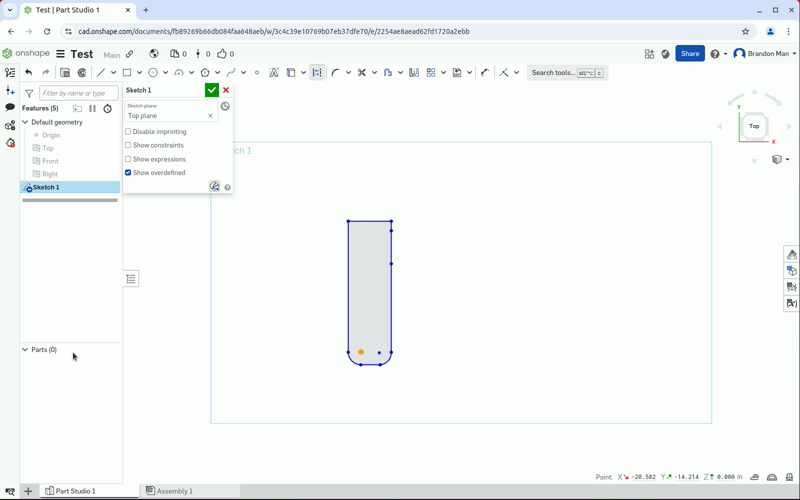
key(shift+e)
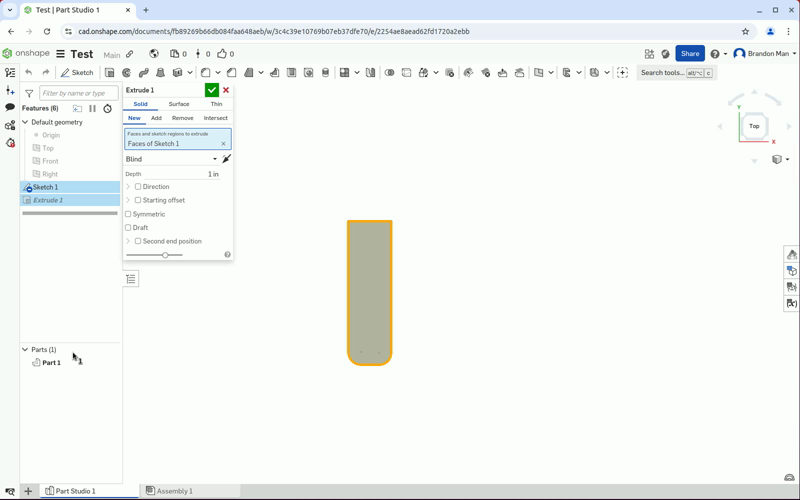
mouse_move(143, 106)
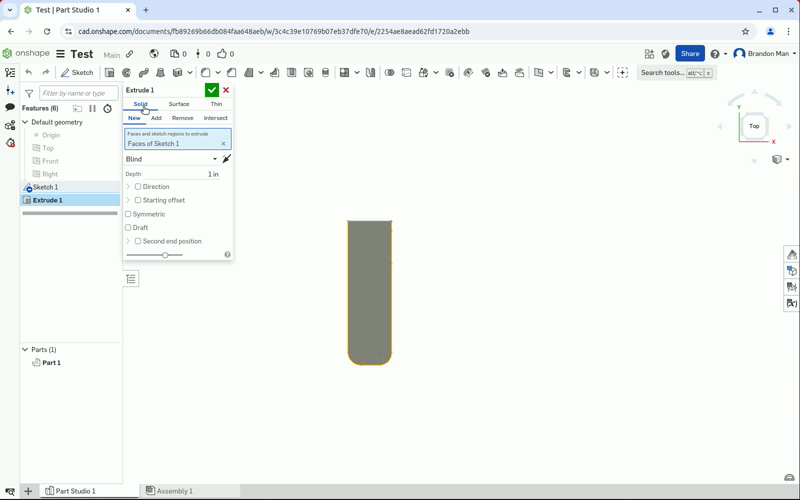
click(143, 106)
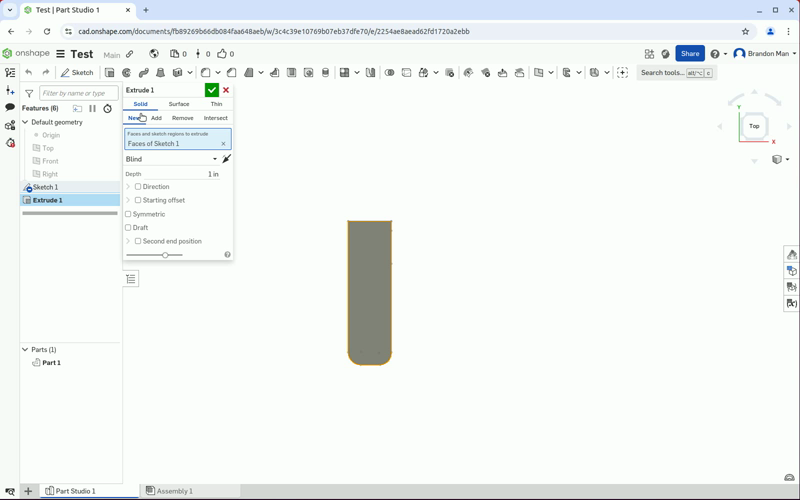
mouse_move(137, 120)
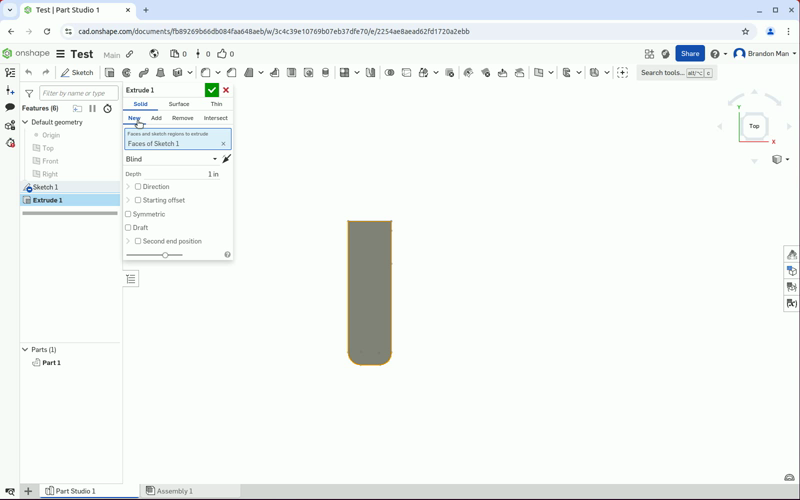
click(137, 120)
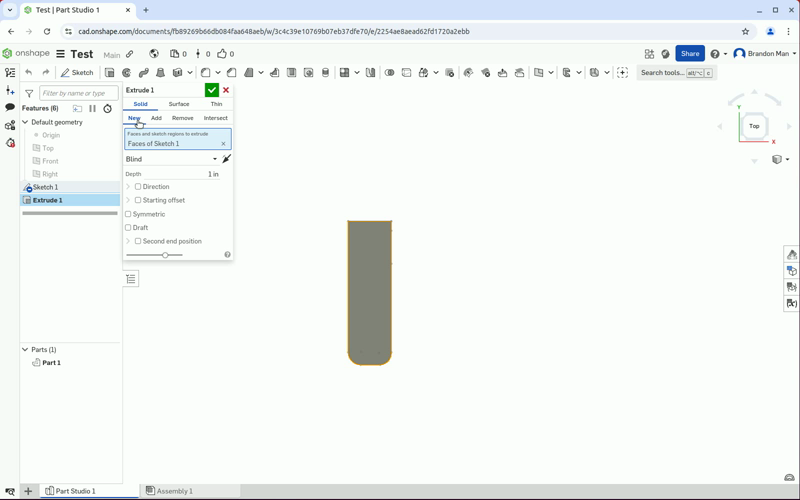
key(tab, 4)
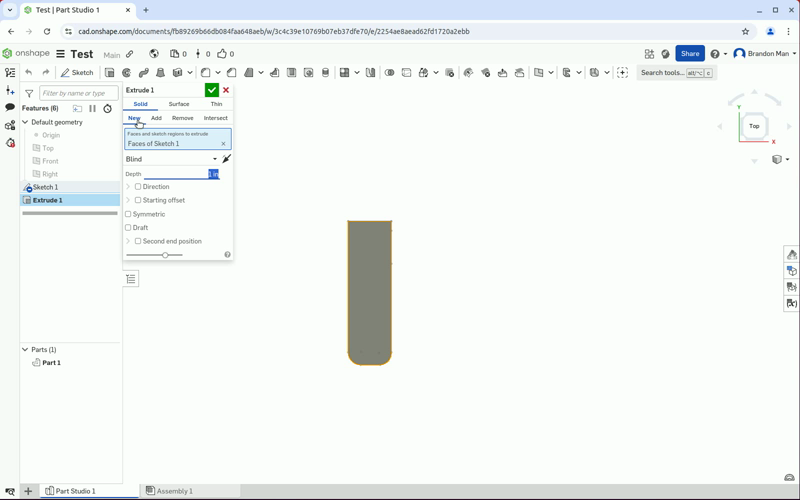
text(5.055)
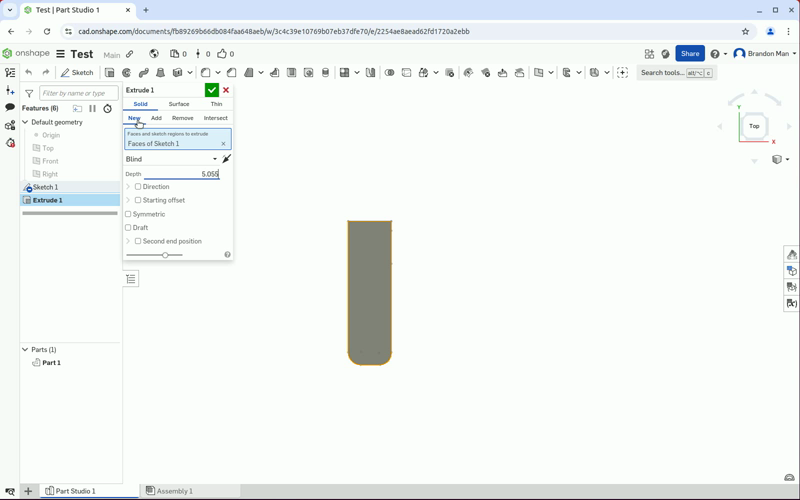
key(enter)
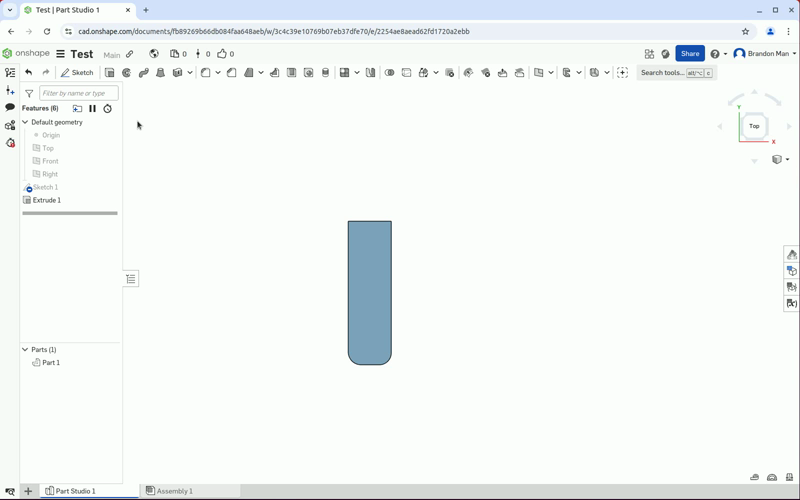
key(shift+h)
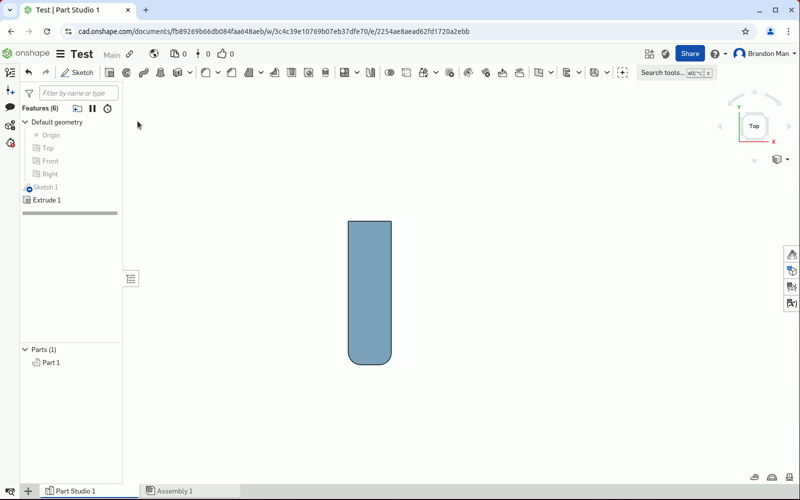
key(shift+h)
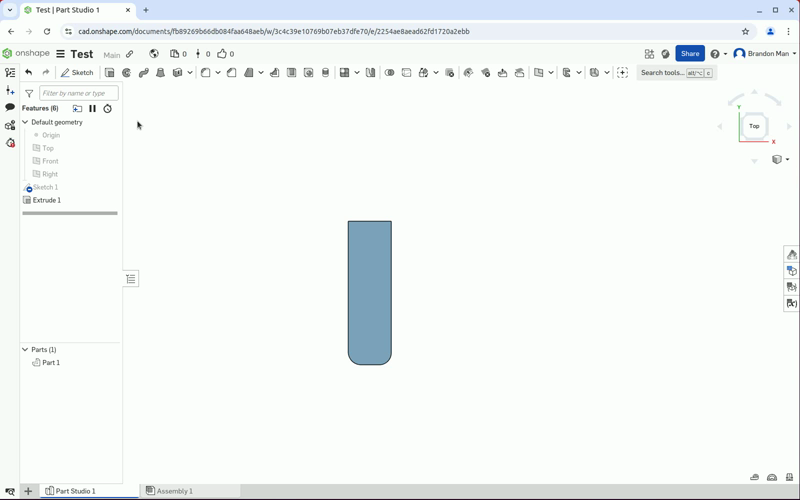
mouse_move(73, 189)
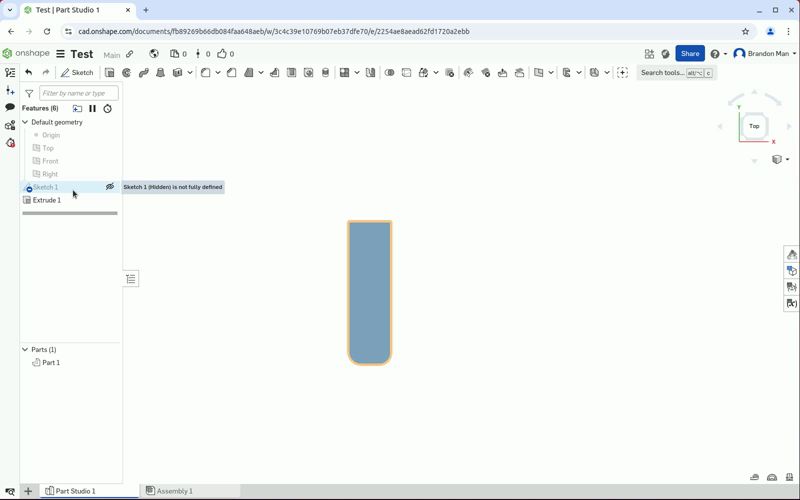
click(73, 189)
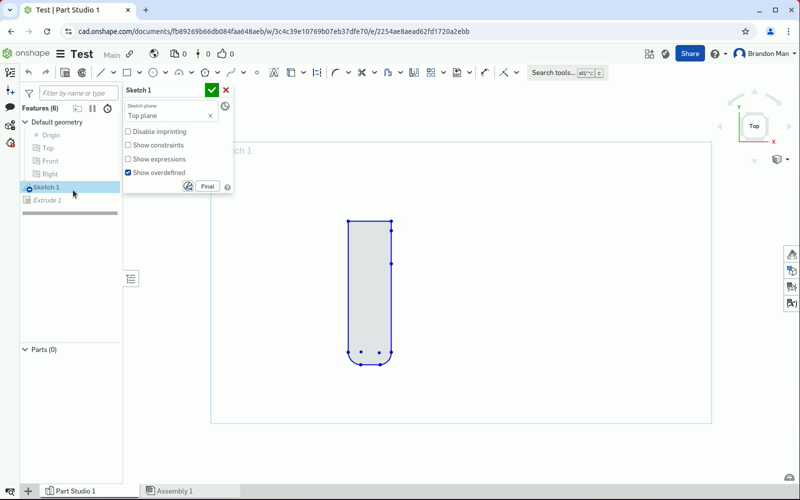
mouse_move(229, 92)
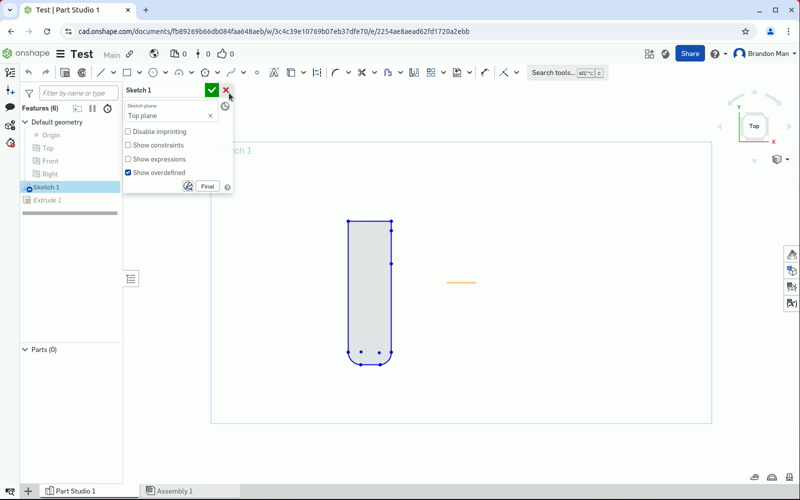
click(229, 92)
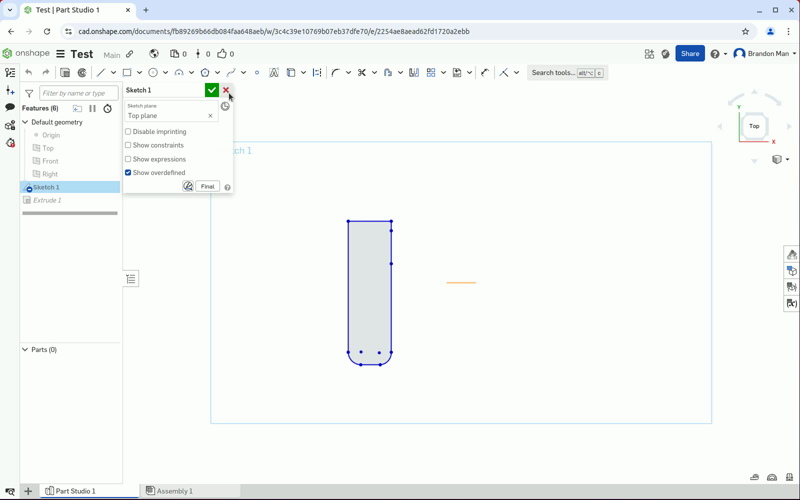
key(shift+s)
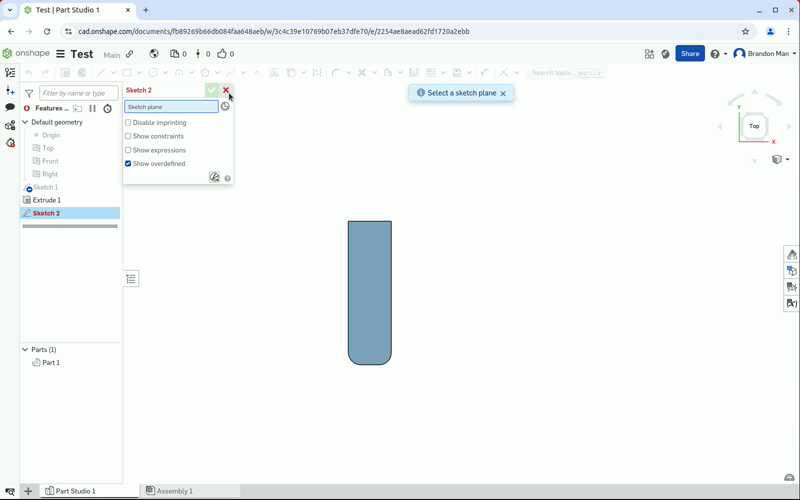
mouse_move(73, 150)
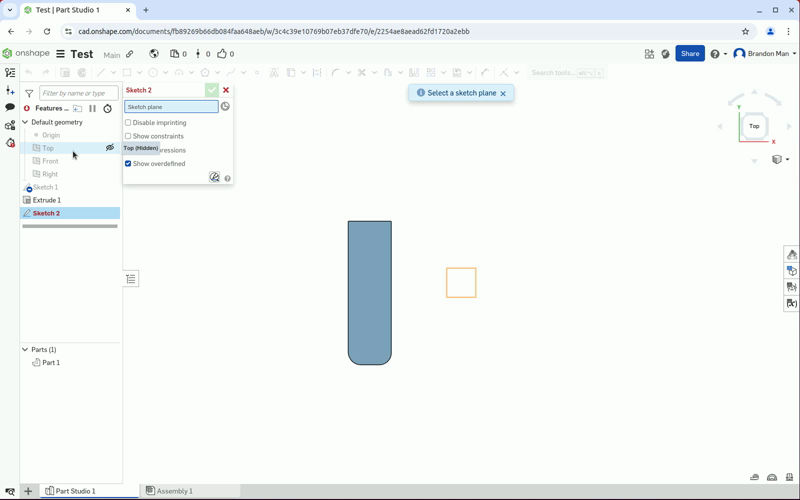
click(73, 150)
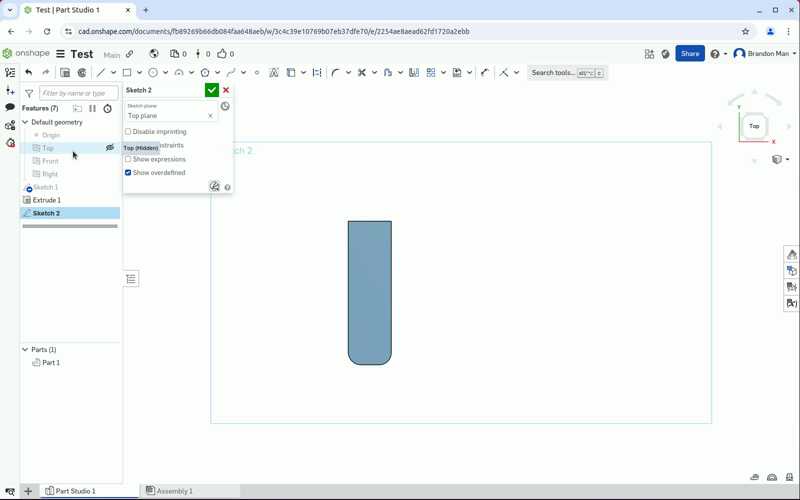
mouse_move(73, 352)
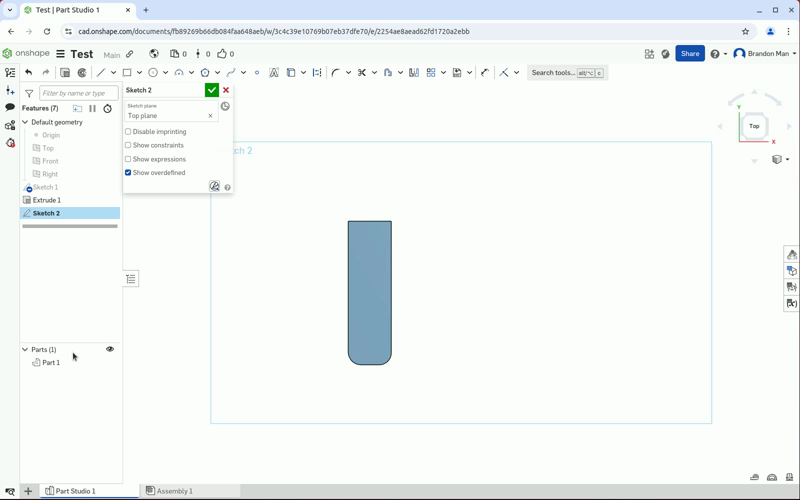
key(y)
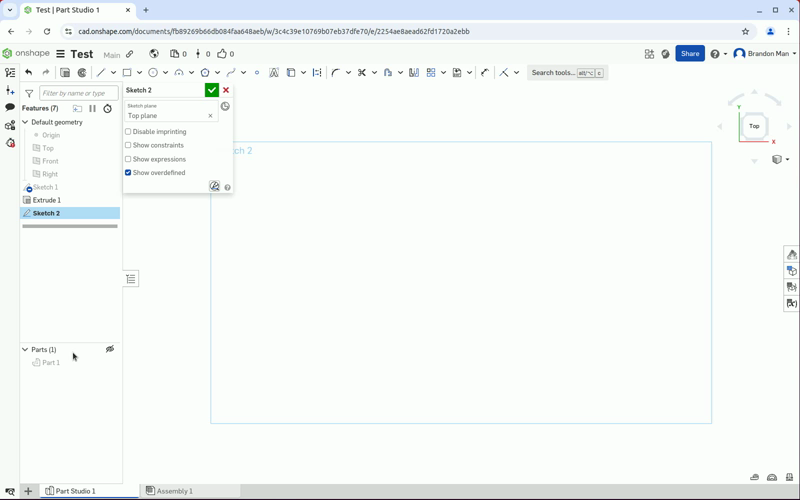
key(a)
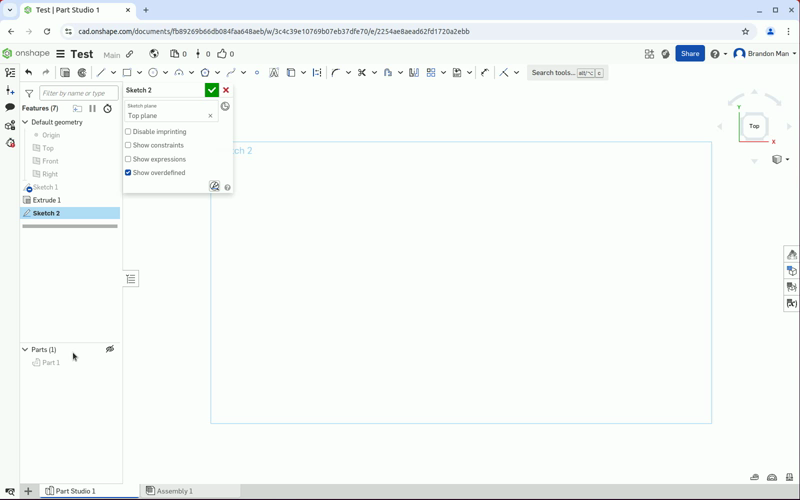
key_down(shift)
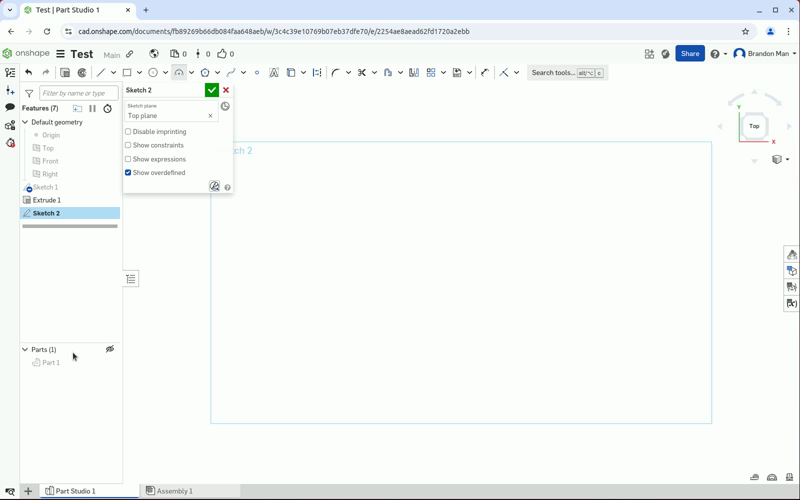
mouse_move(391, 262)
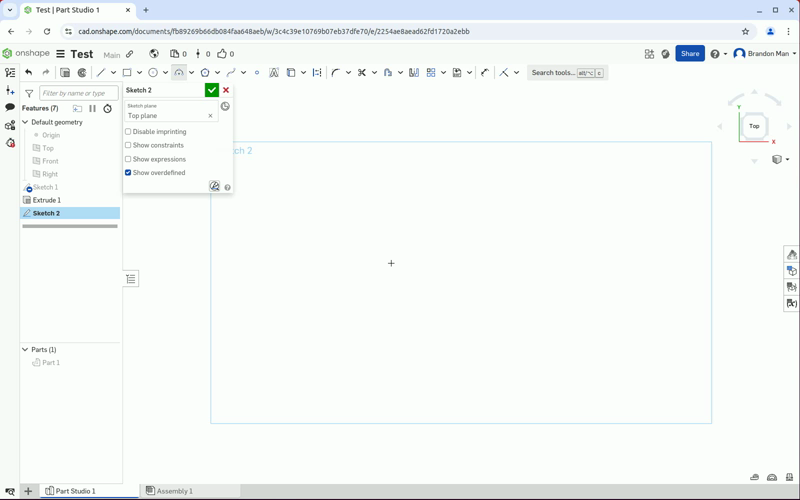
click(391, 262)
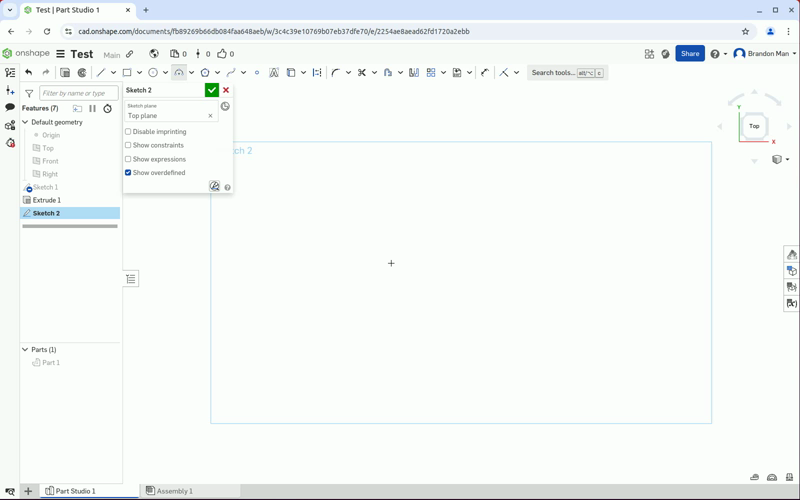
key_up(shift)
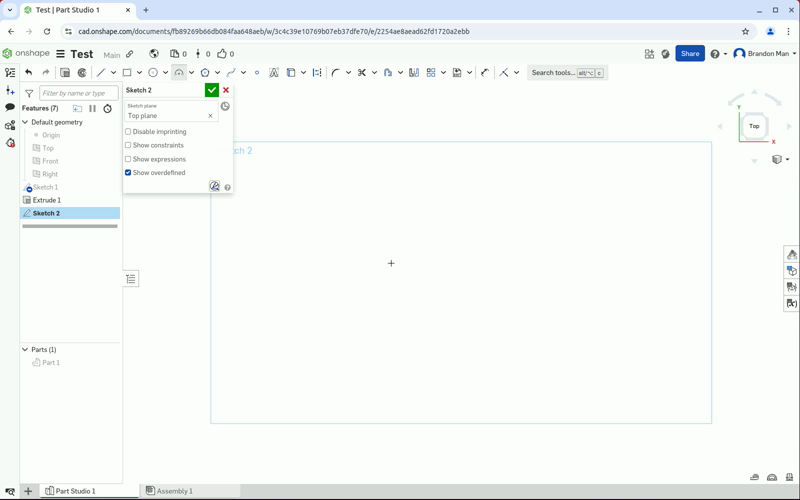
key_down(shift)
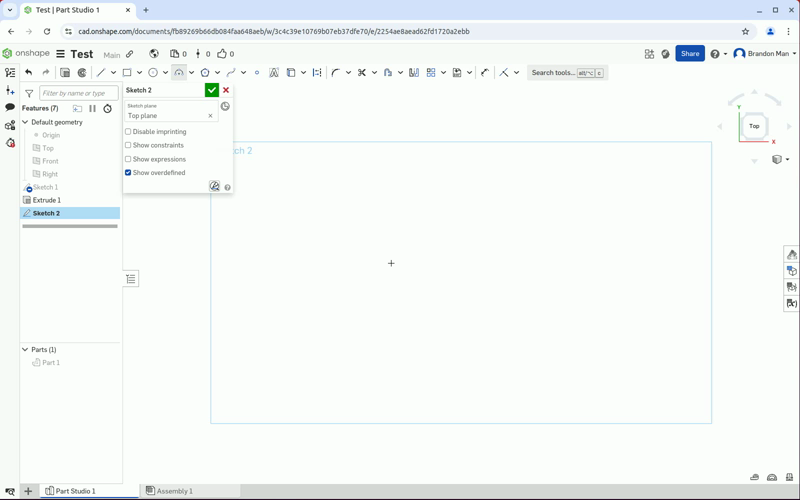
mouse_move(412, 256)
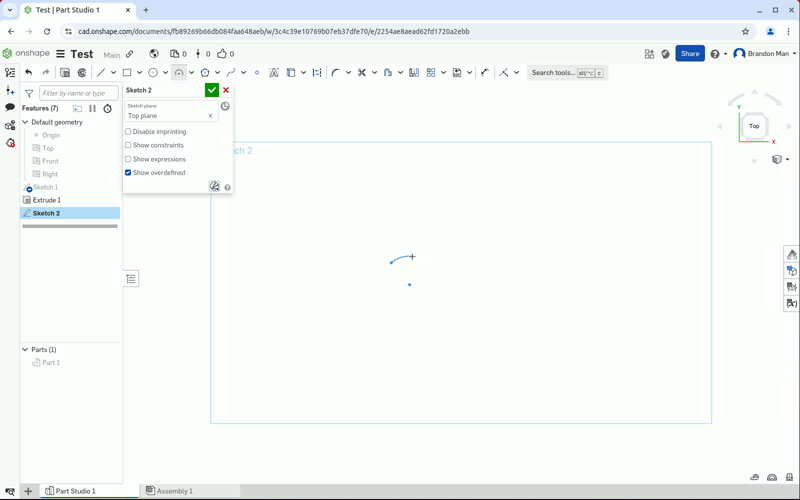
click(412, 256)
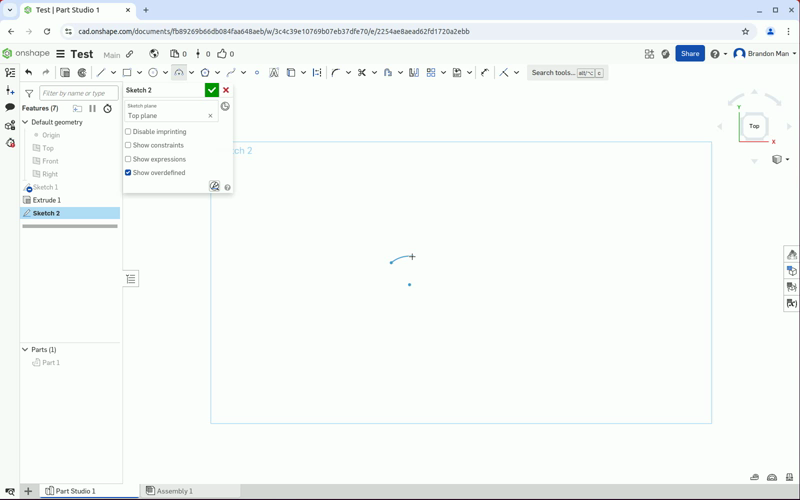
mouse_move(399, 252)
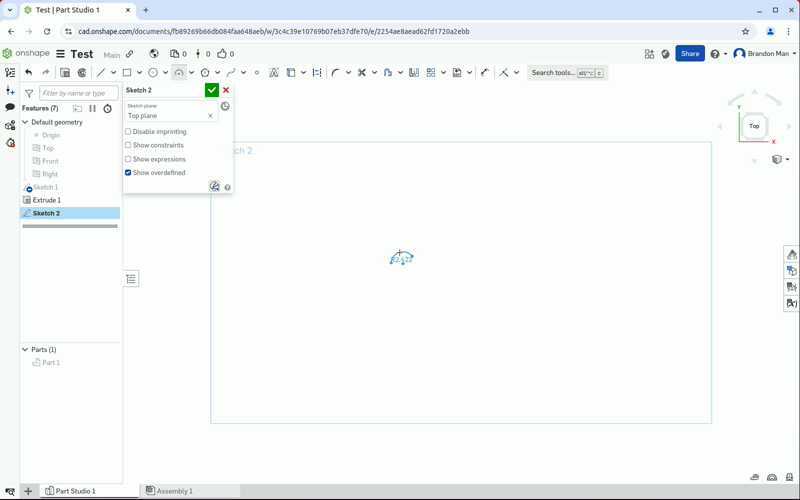
click(399, 252)
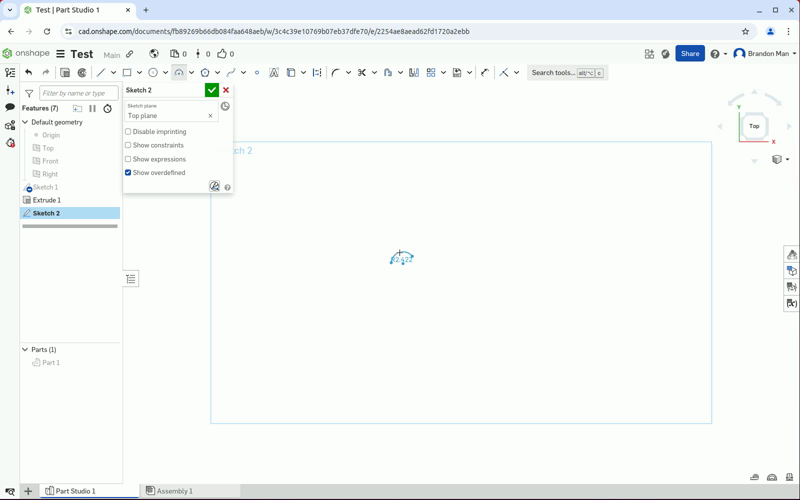
key_up(shift)
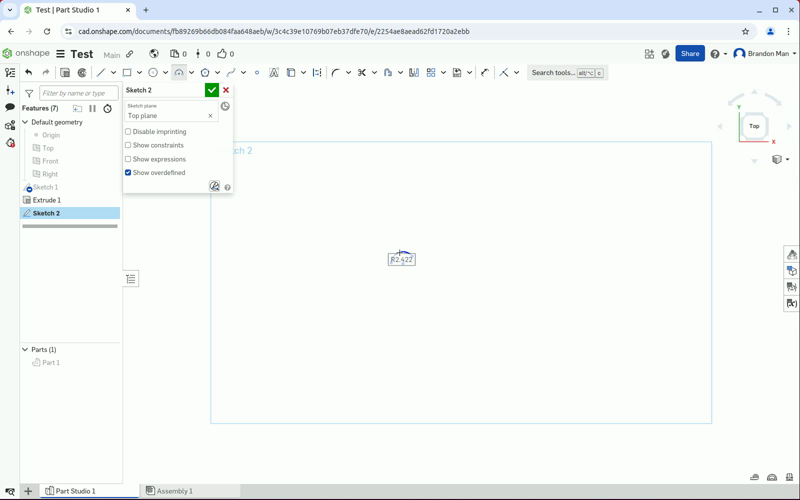
key(esc)
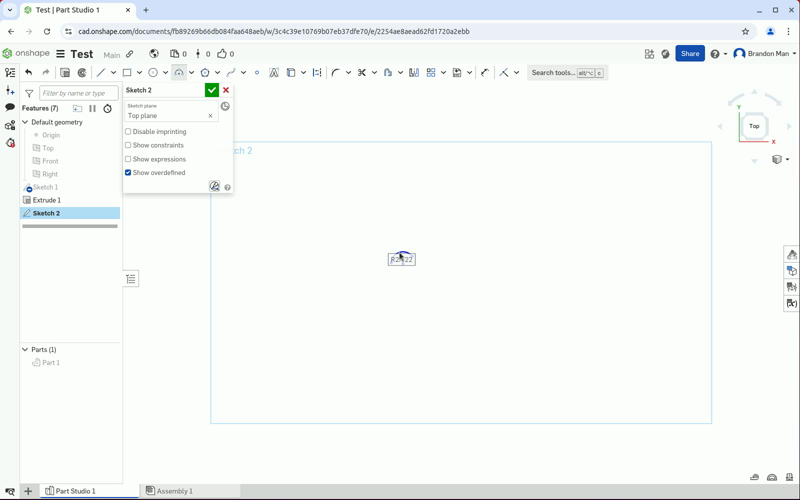
key(l)
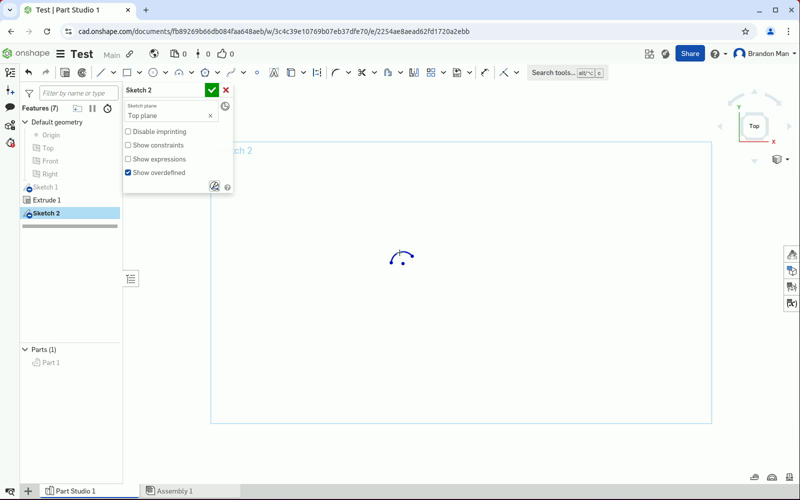
mouse_move(412, 256)
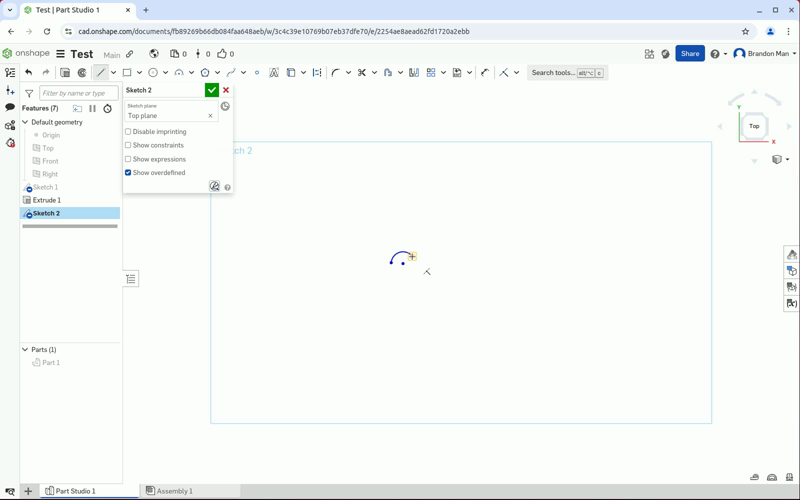
click(412, 256)
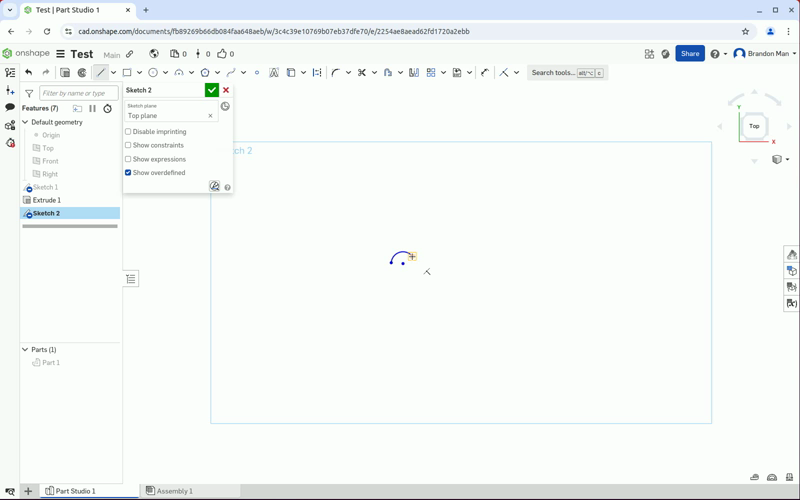
key_down(shift)
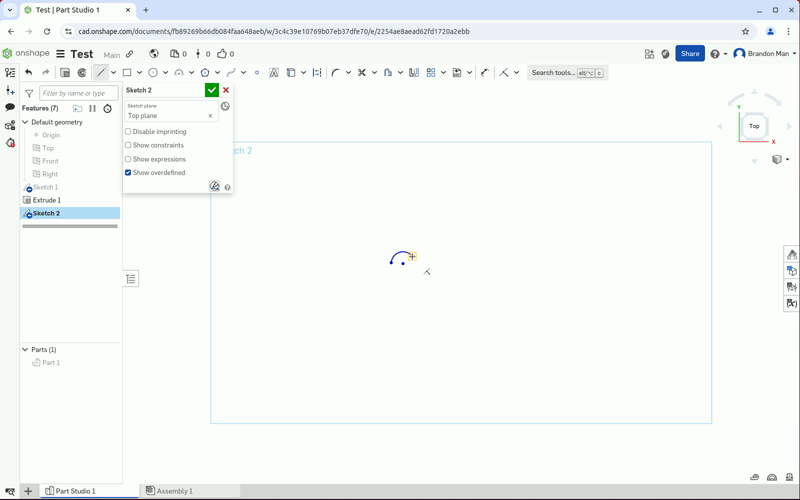
mouse_move(442, 256)
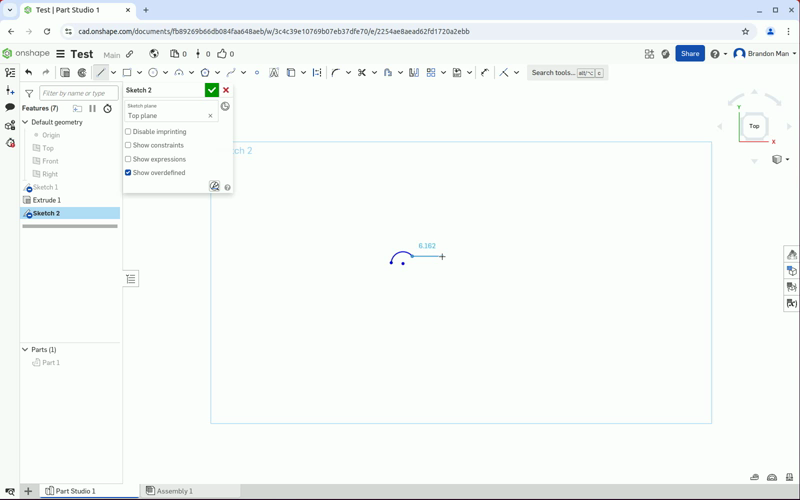
mouse_move(391, 229)
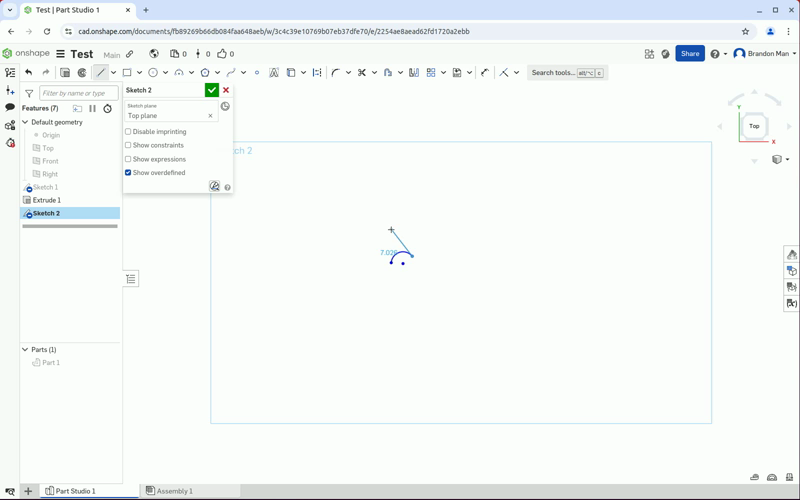
click(391, 229)
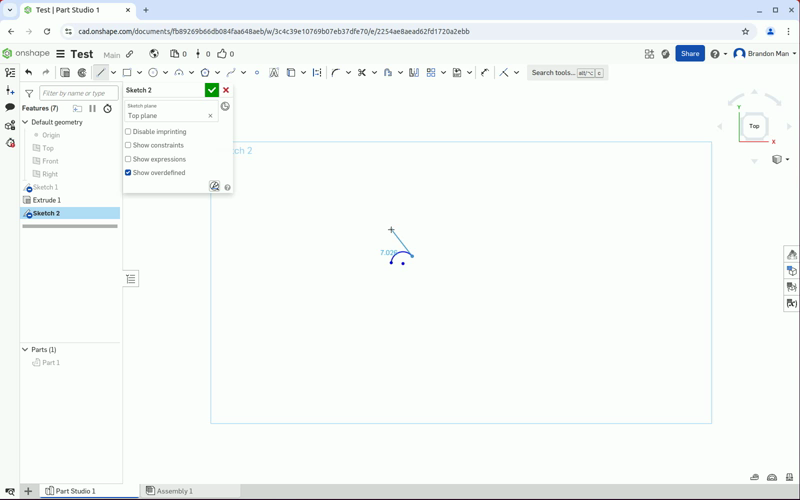
key_up(shift)
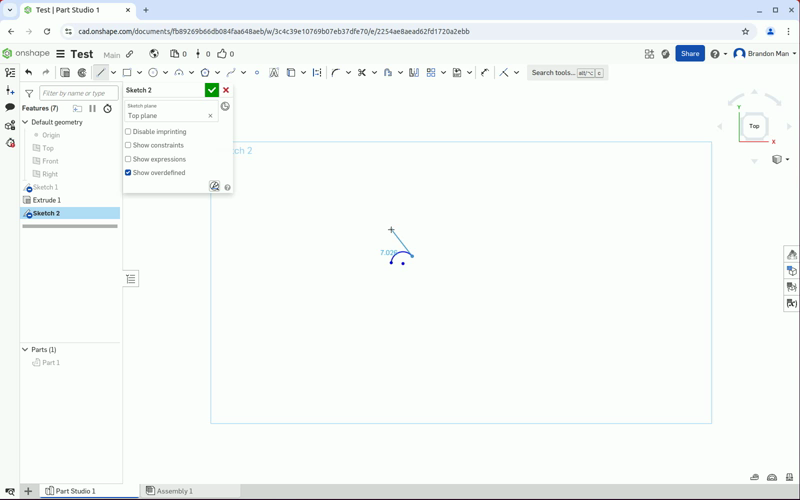
mouse_move(421, 229)
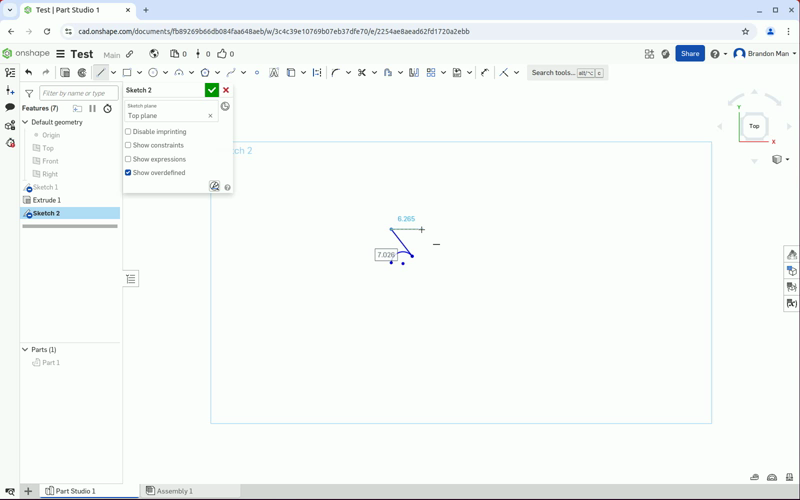
key_down(shift)
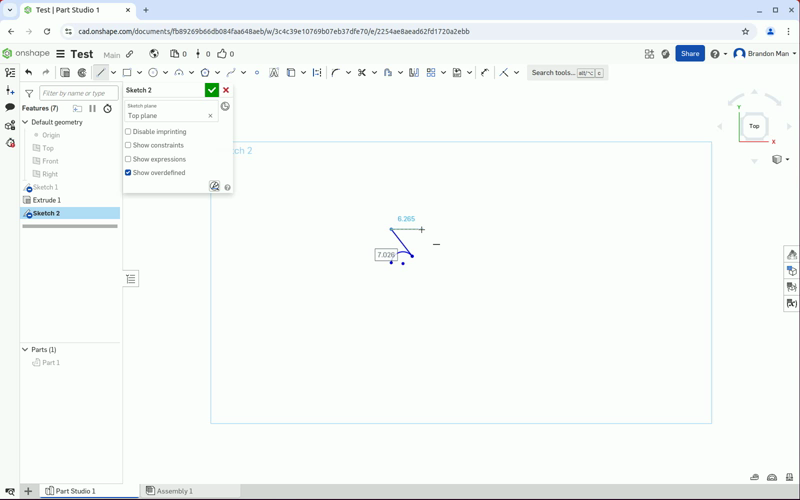
mouse_move(391, 262)
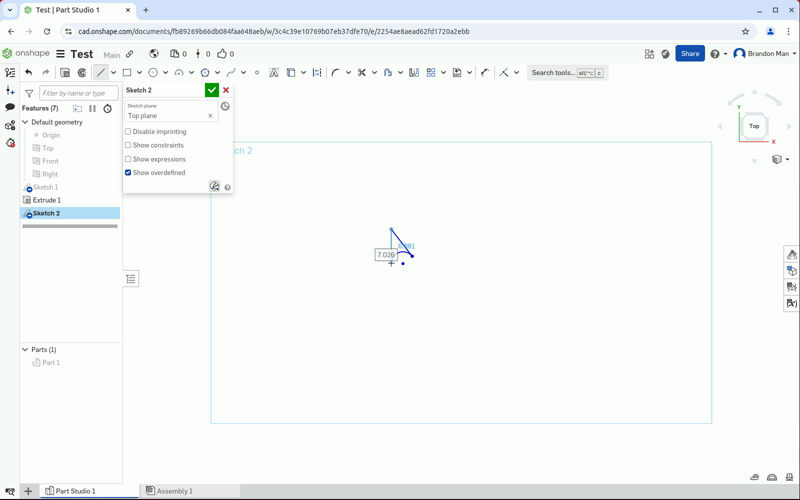
key_up(shift)
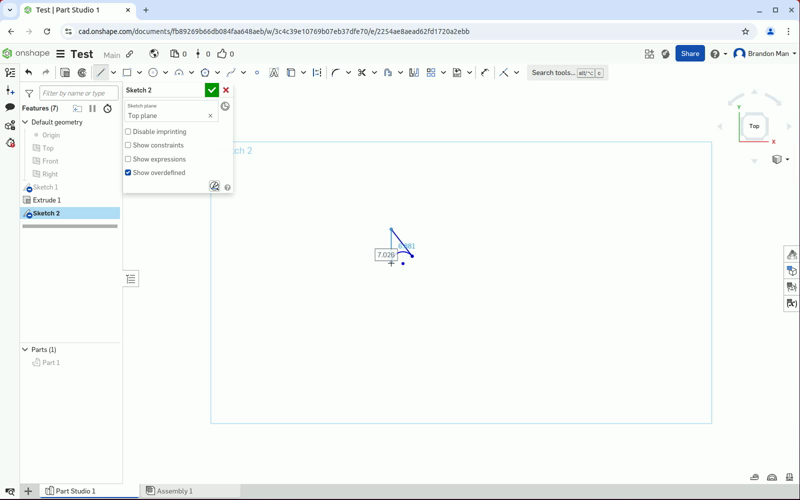
click(391, 262)
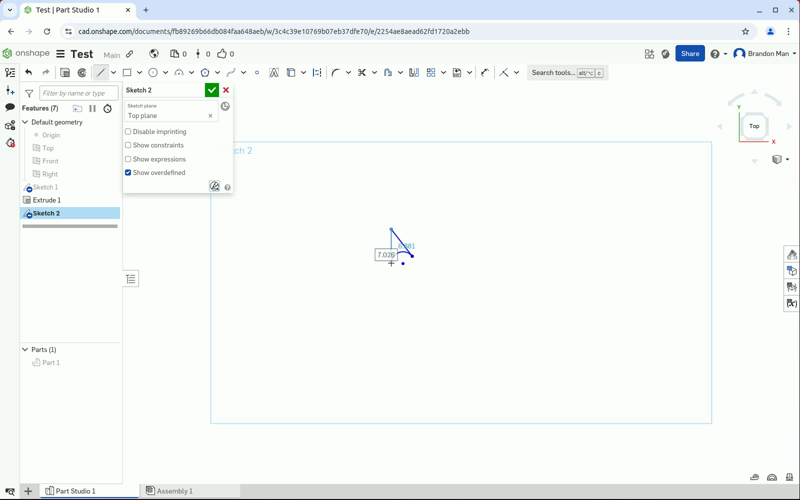
key(esc)
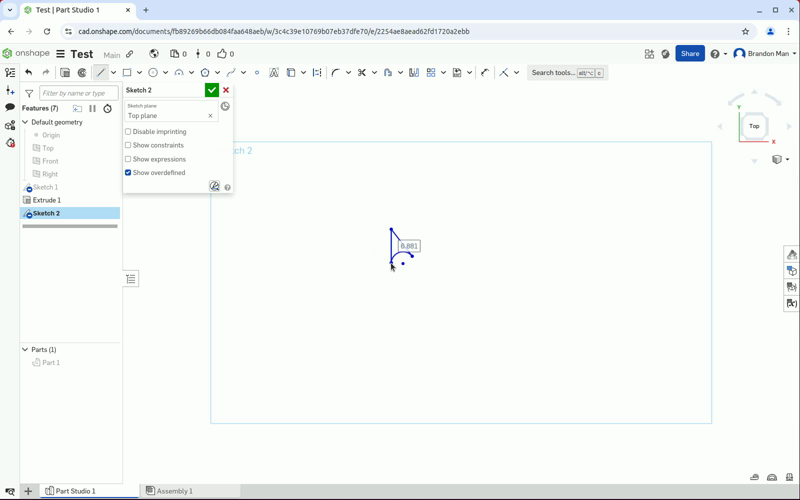
mouse_move(392, 249)
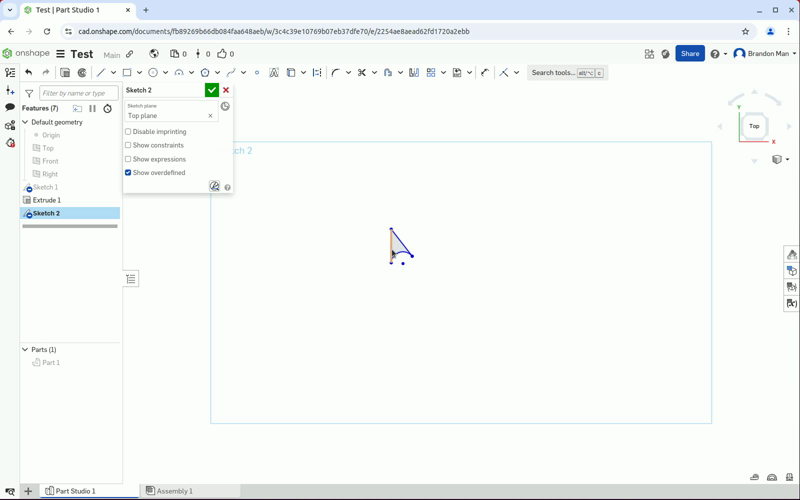
scroll(6)
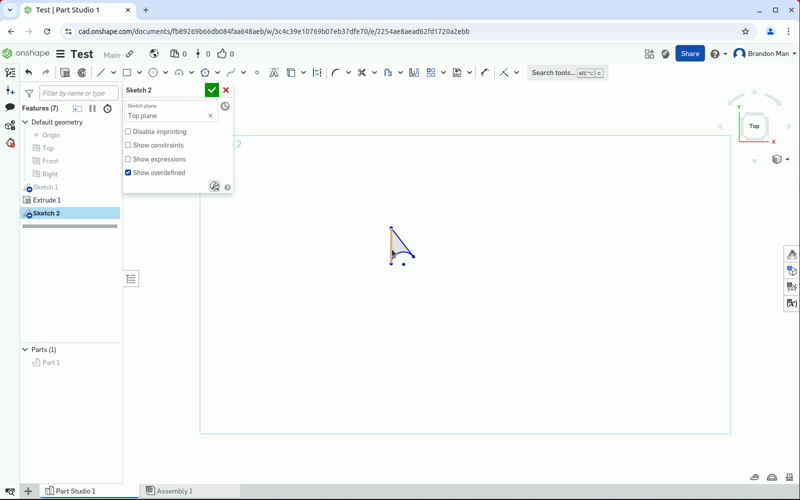
scroll(6)
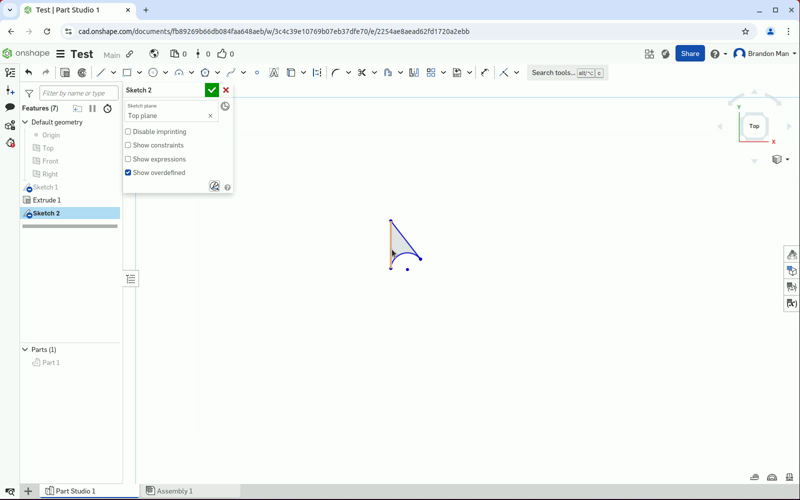
scroll(6)
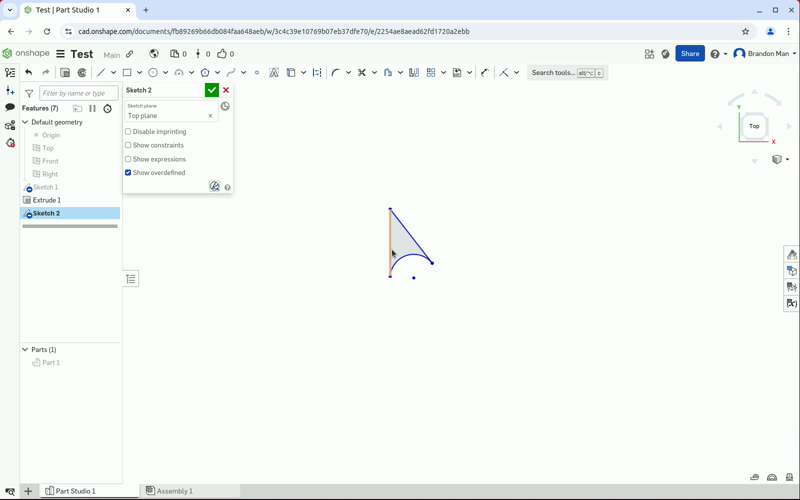
scroll(6)
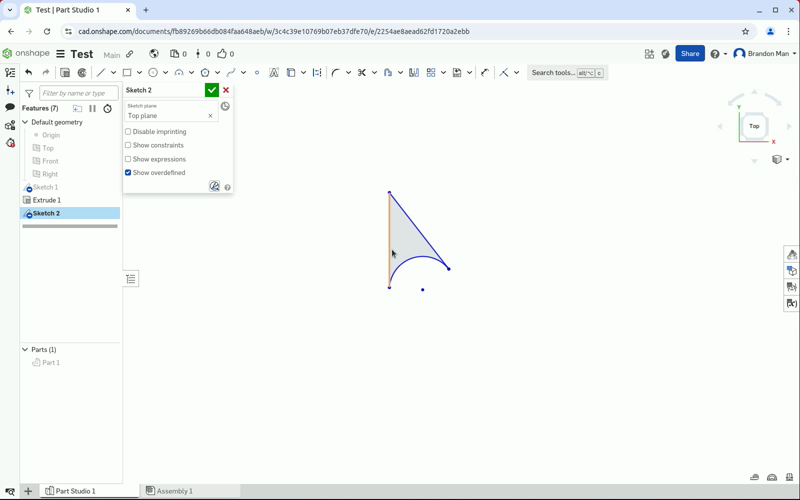
scroll(6)
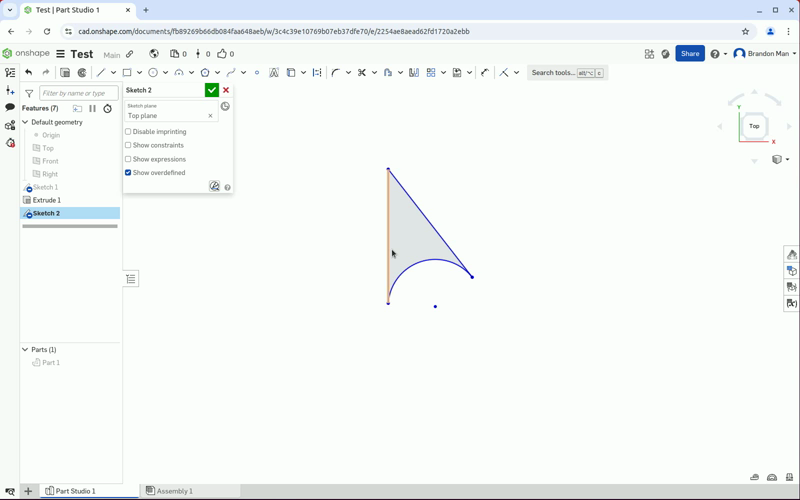
scroll(6)
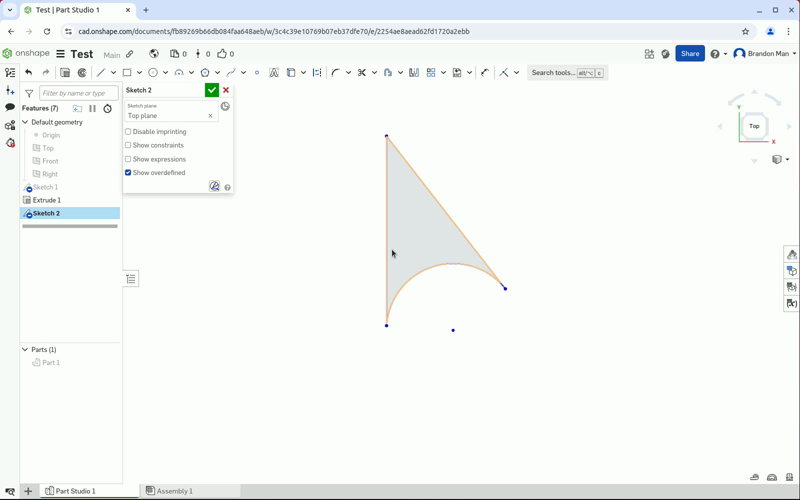
scroll(6)
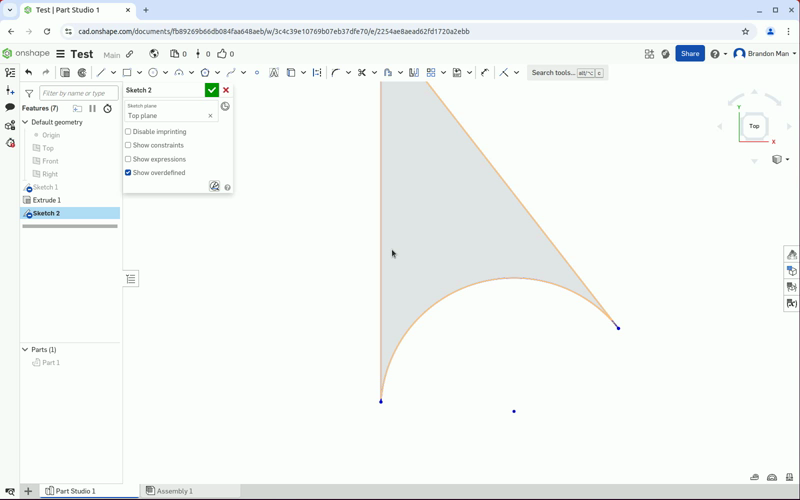
click(392, 249)
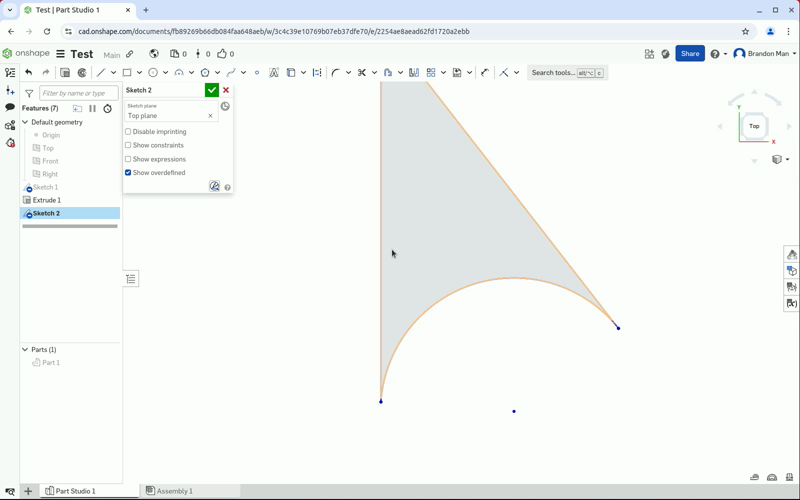
scroll(-6)
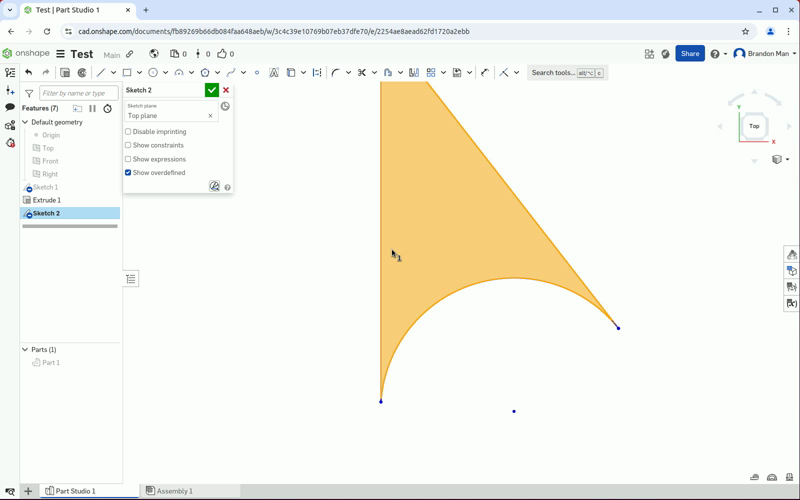
scroll(-6)
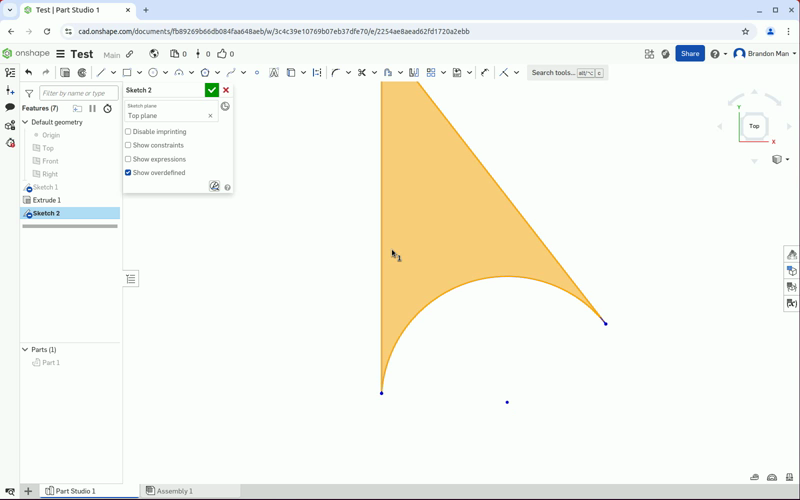
scroll(-6)
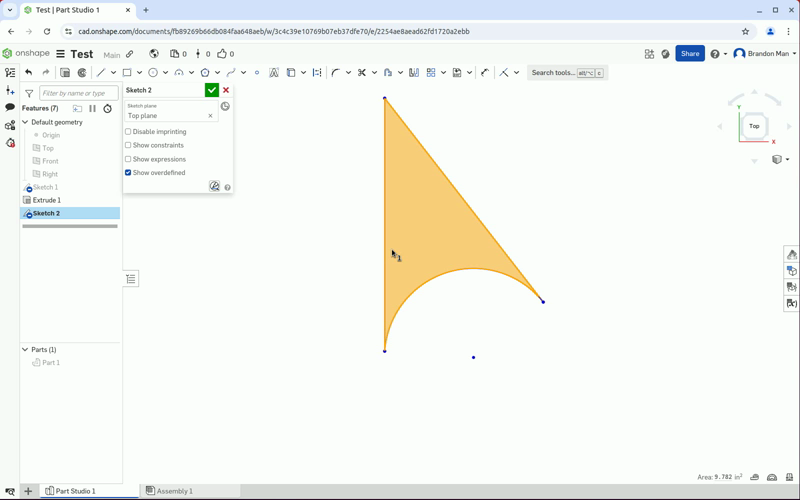
scroll(-6)
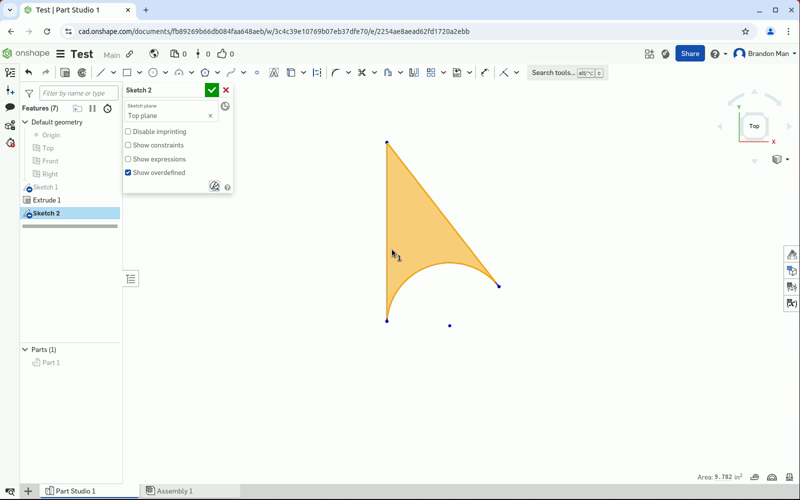
scroll(-6)
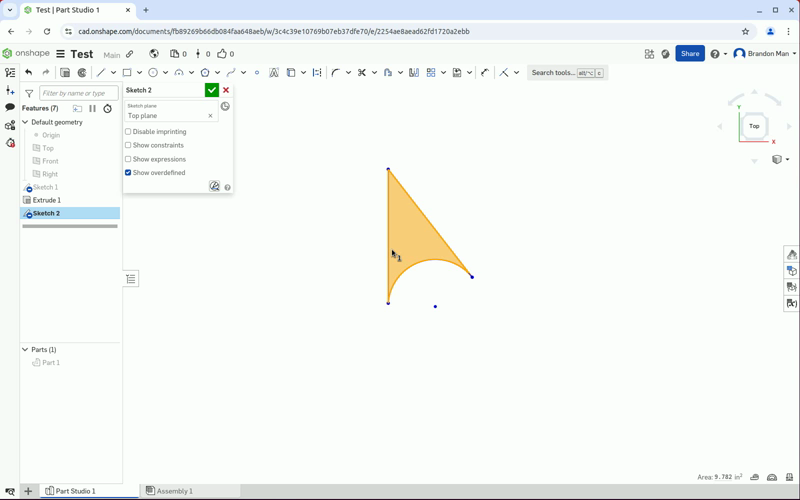
scroll(-6)
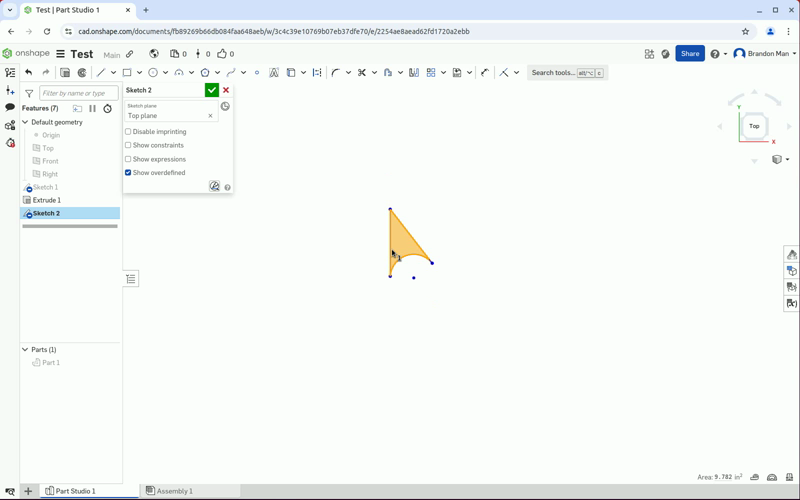
scroll(-6)
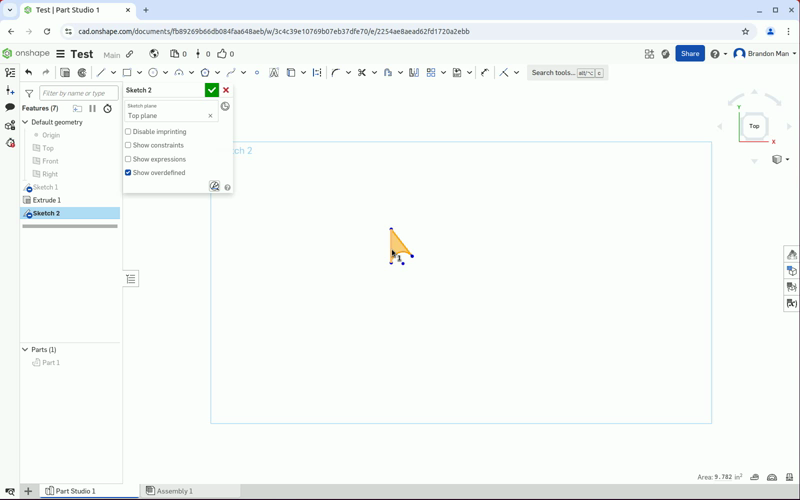
mouse_move(73, 352)
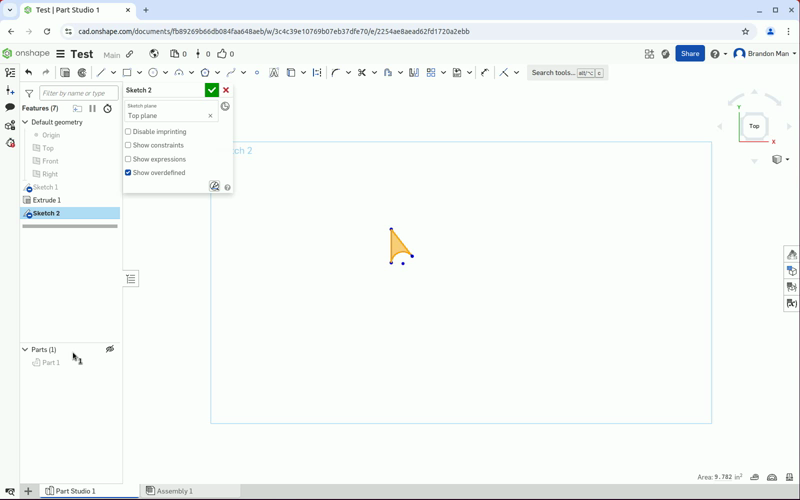
key(shift+y)
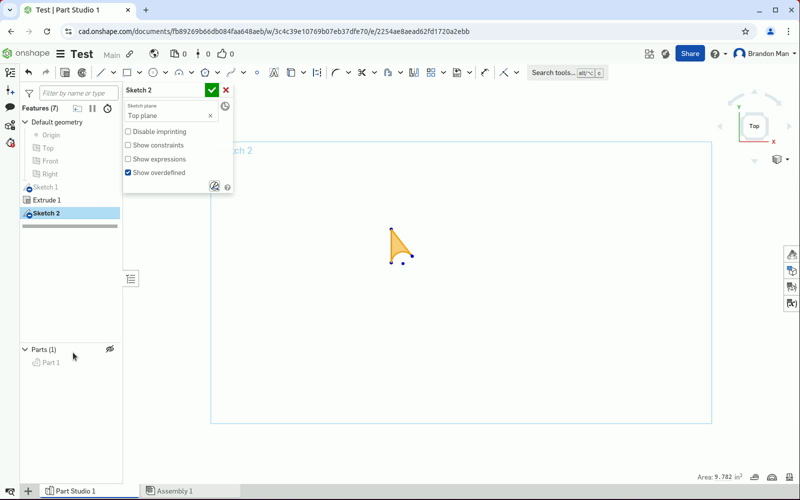
key(shift+e)
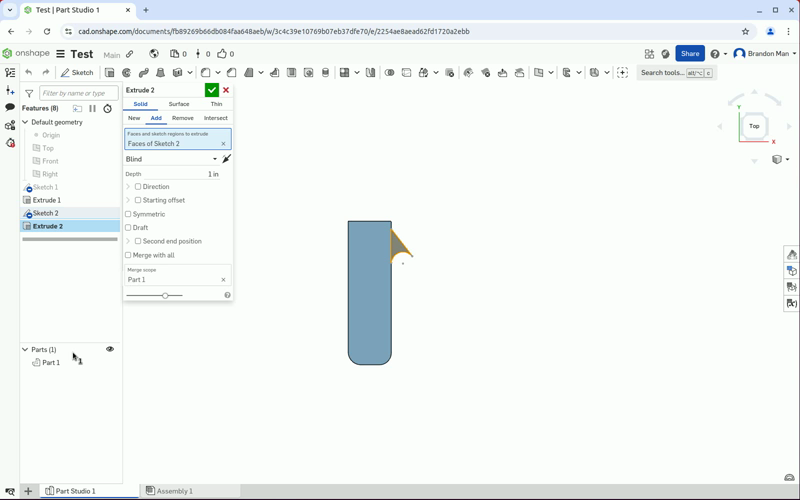
mouse_move(143, 106)
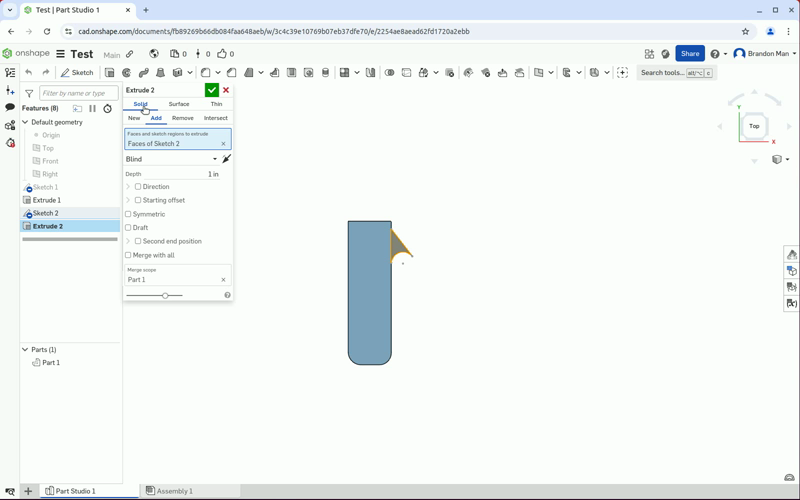
click(143, 106)
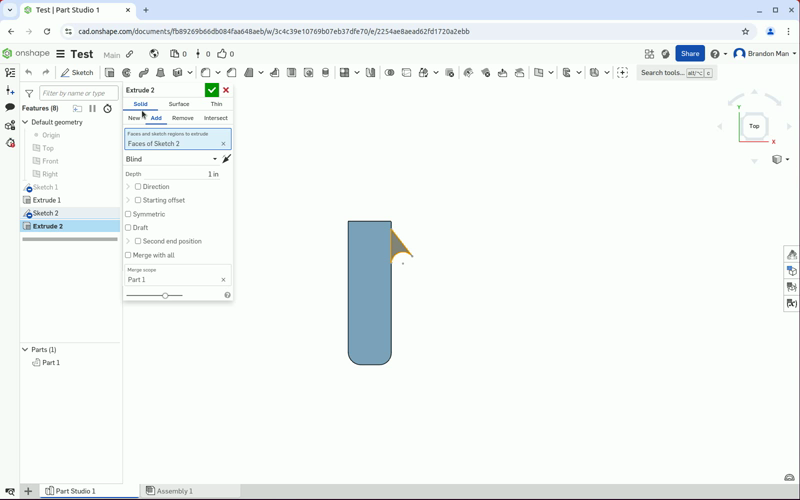
mouse_move(137, 120)
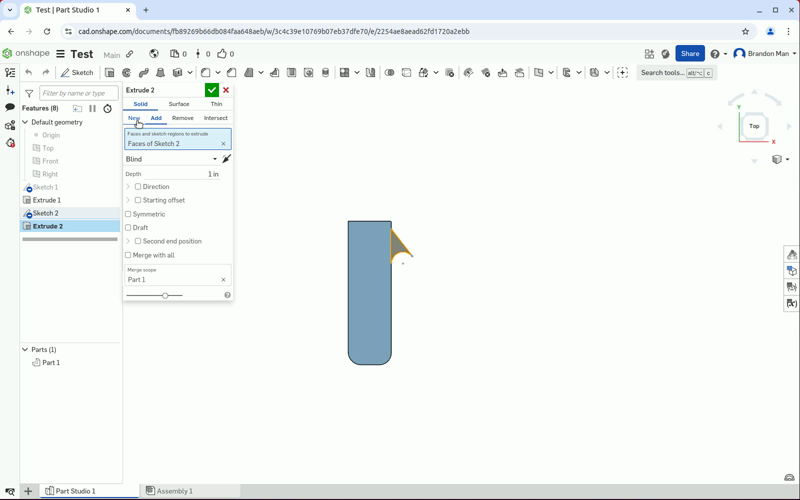
click(137, 120)
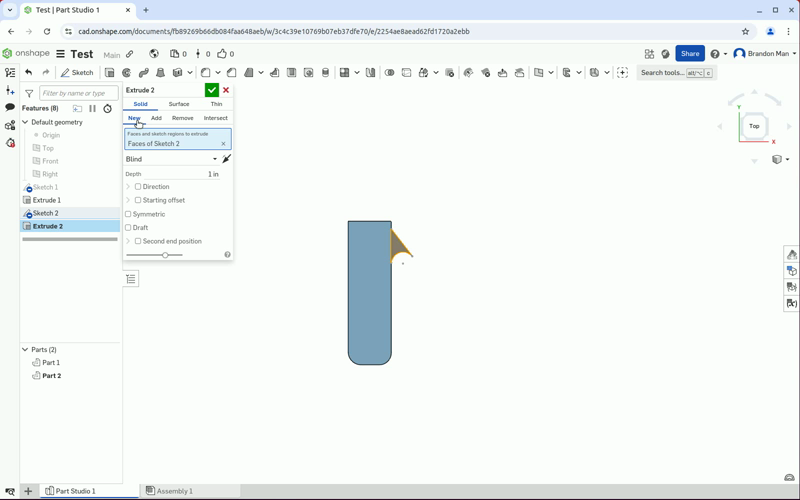
key(tab, 4)
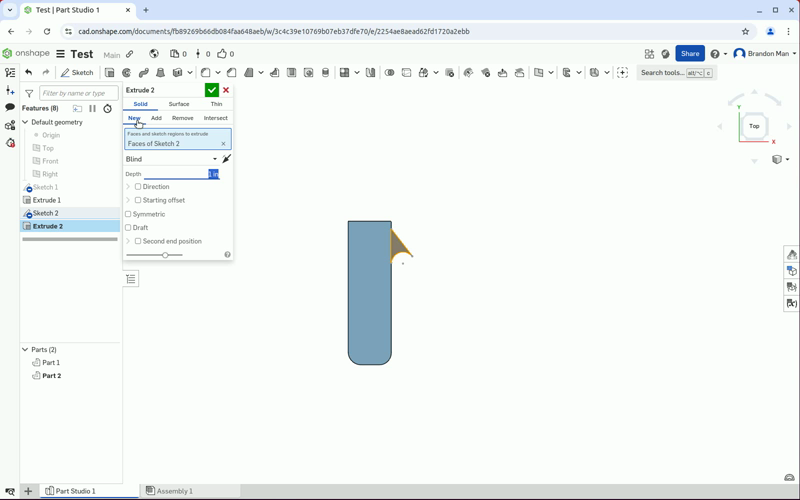
text(5.055)
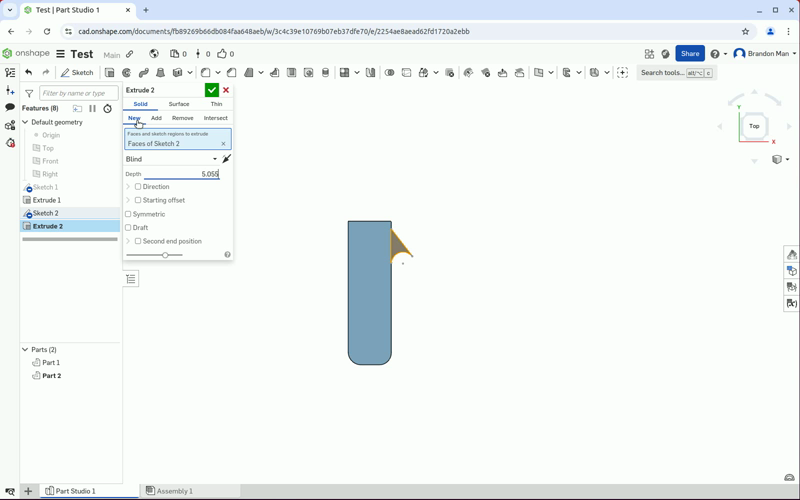
key(enter)
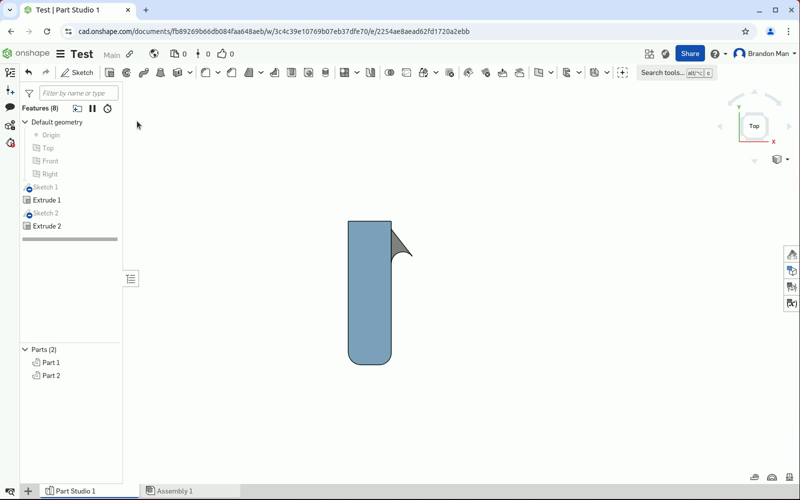
key(shift+h)
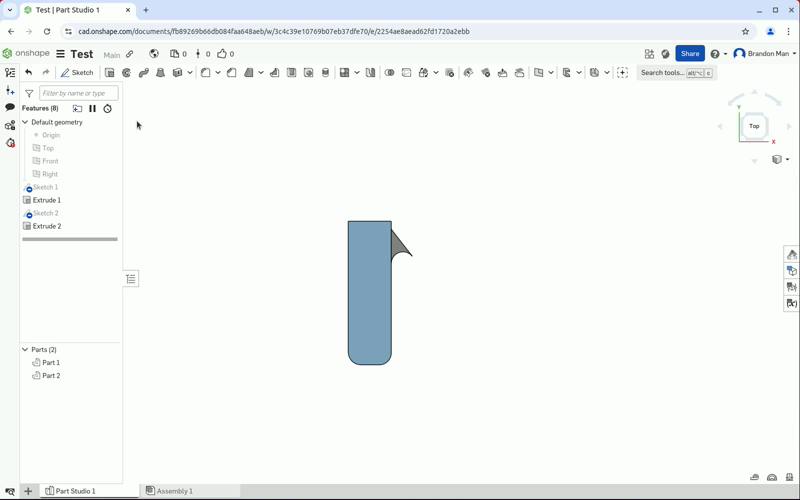
key(shift+h)
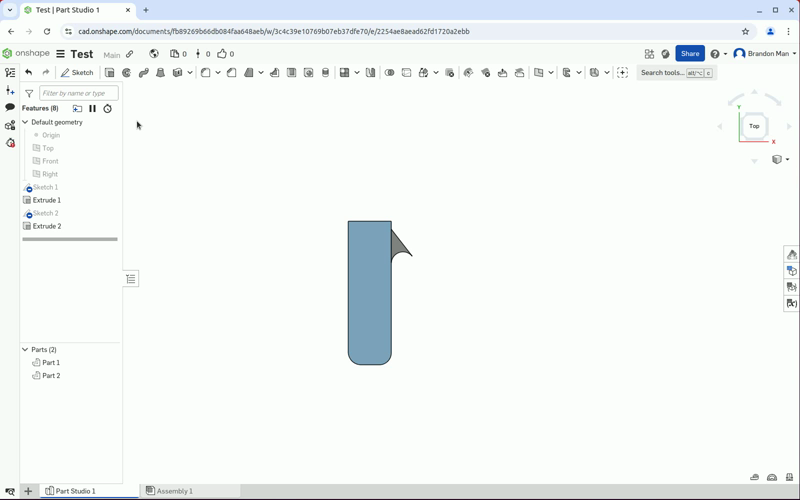
mouse_move(73, 189)
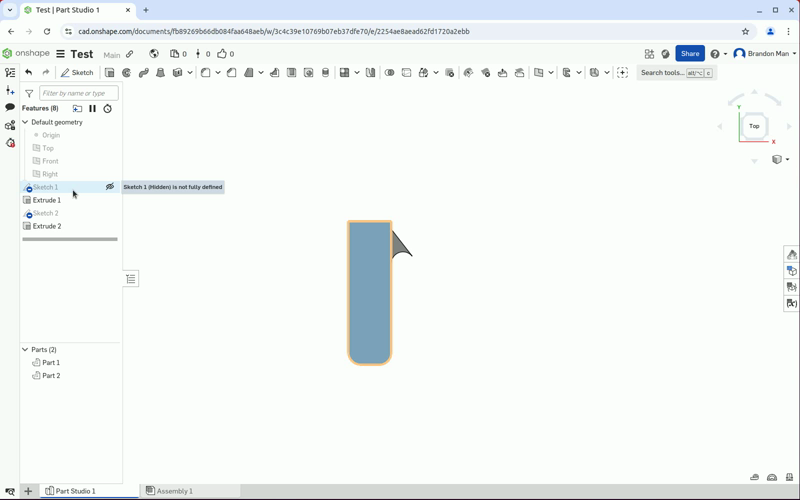
click(73, 189)
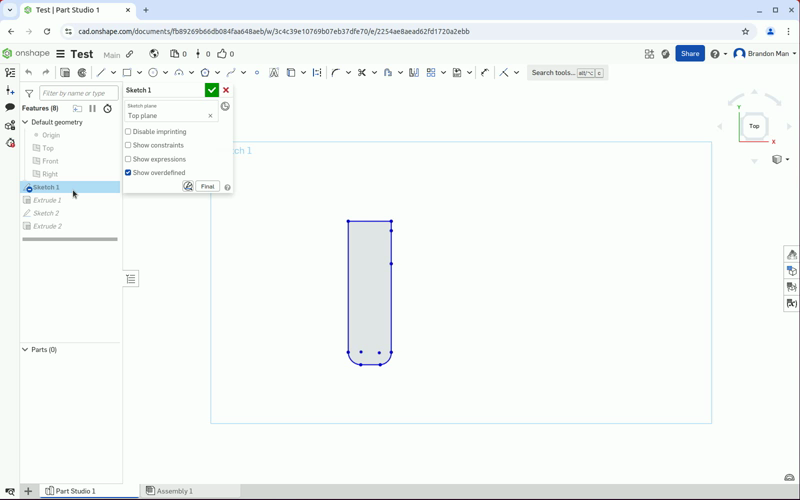
mouse_move(229, 92)
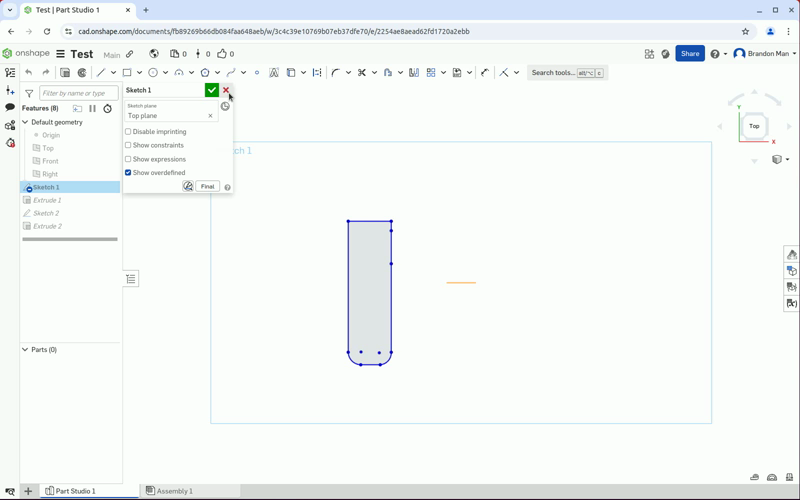
click(229, 92)
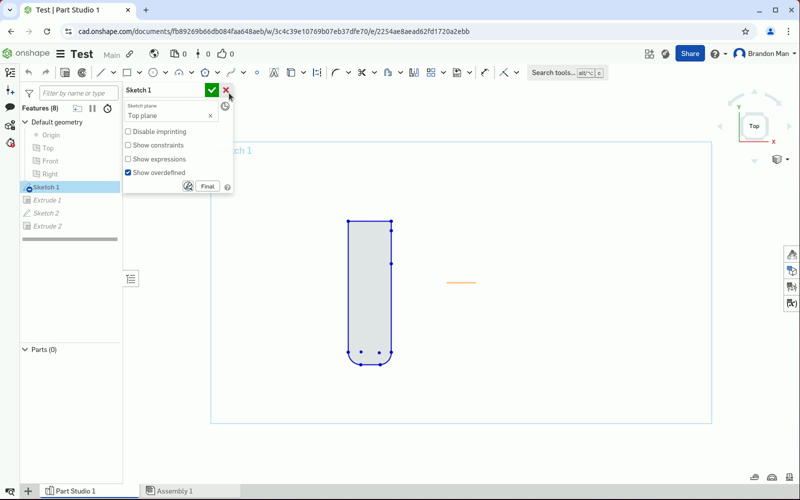
key(shift+s)
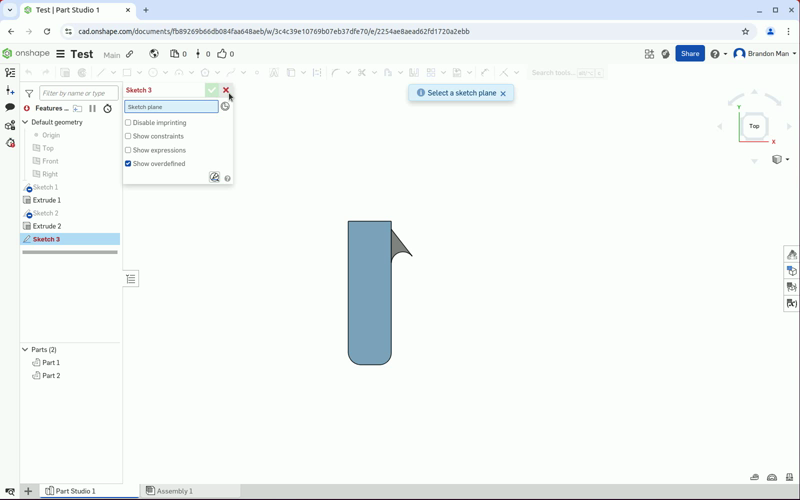
mouse_move(73, 150)
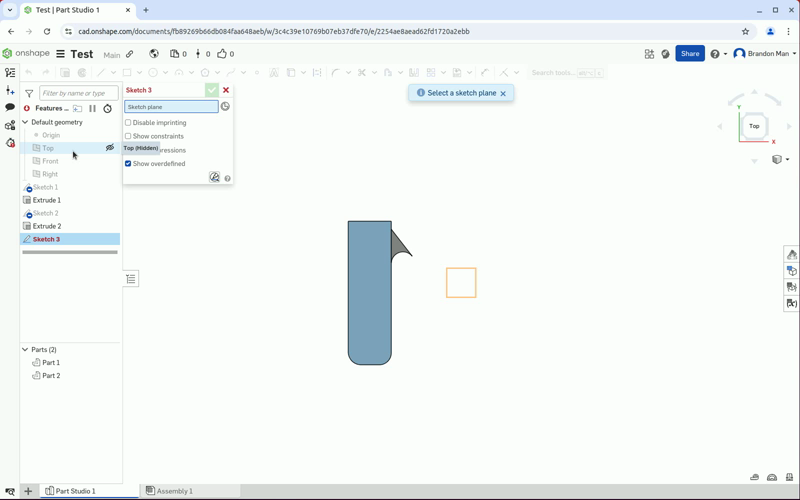
click(73, 150)
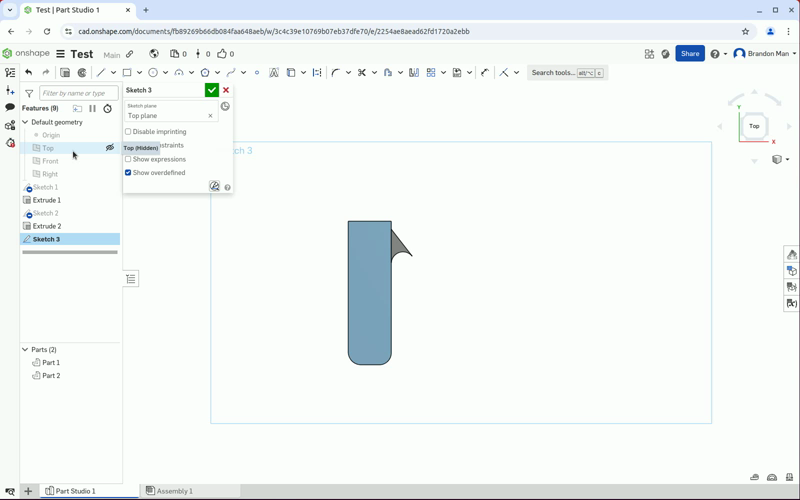
mouse_move(73, 352)
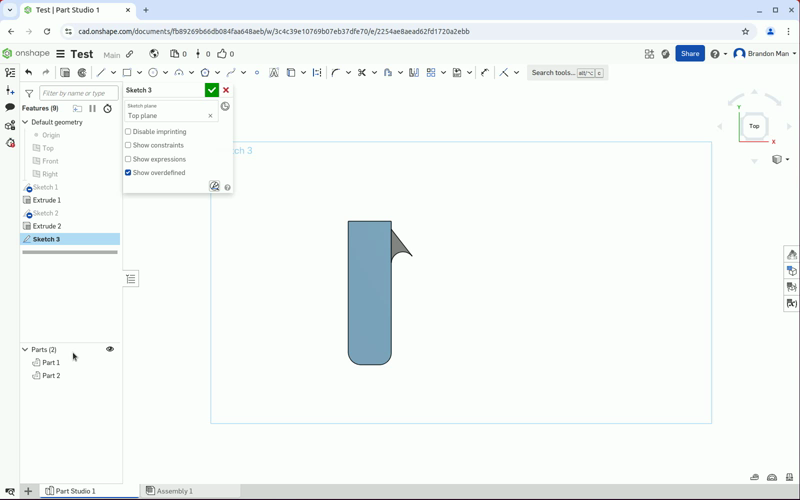
key(y)
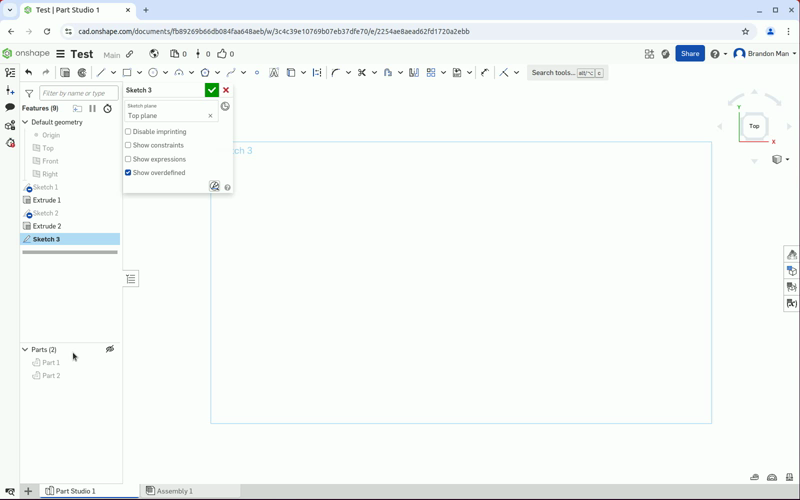
key(l)
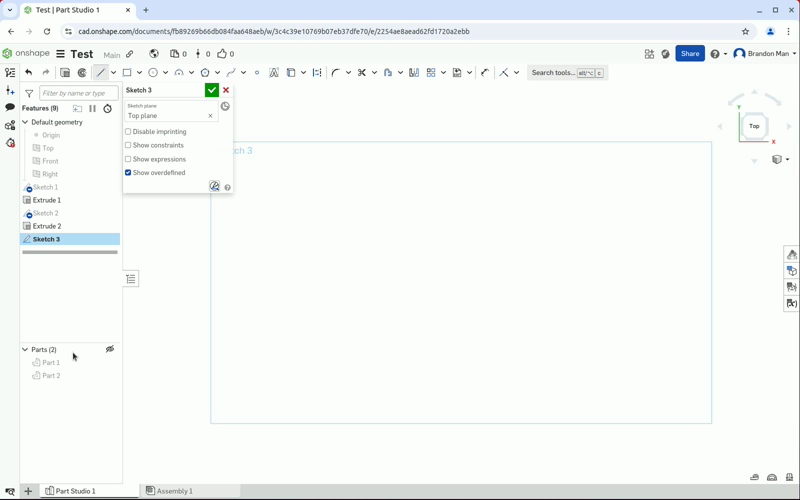
key_down(shift)
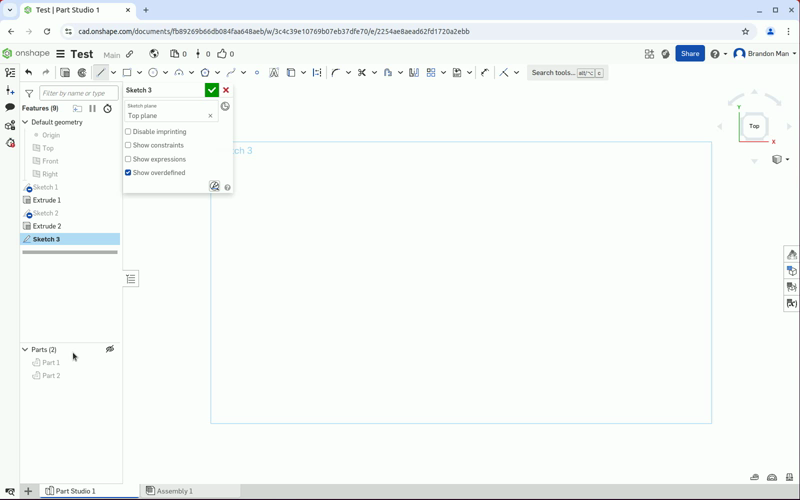
mouse_move(391, 231)
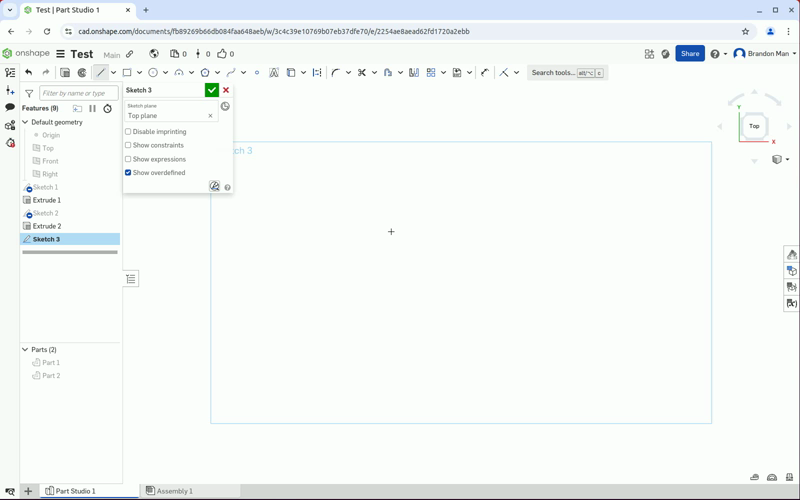
click(391, 231)
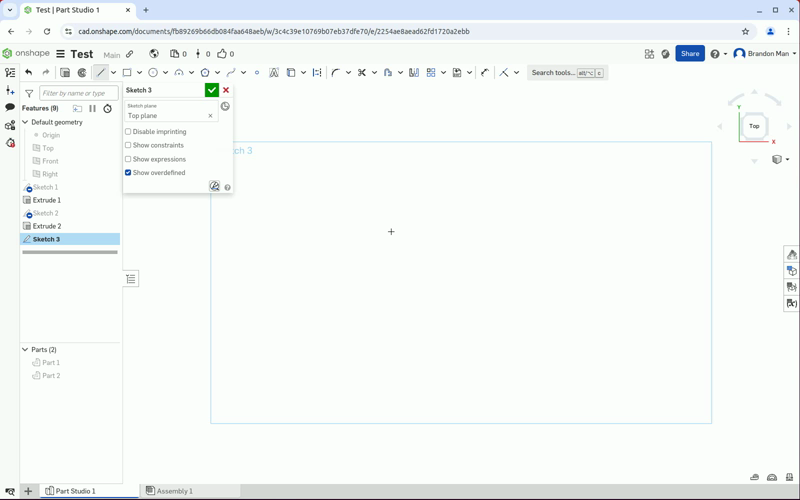
key_up(shift)
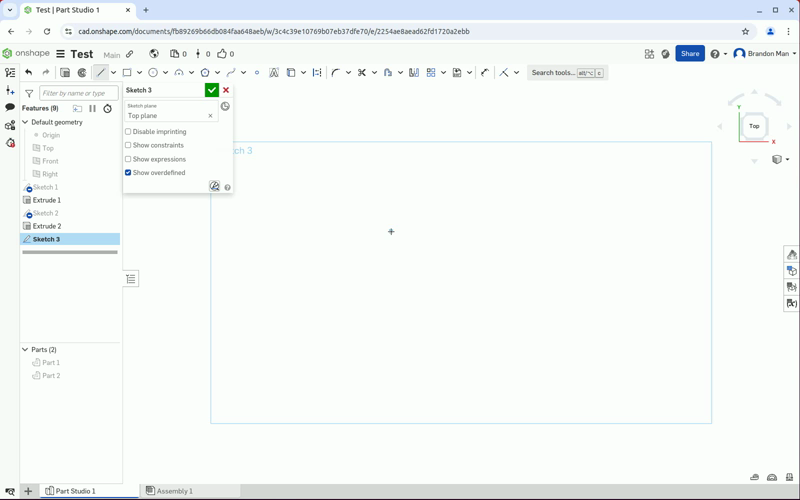
key_down(shift)
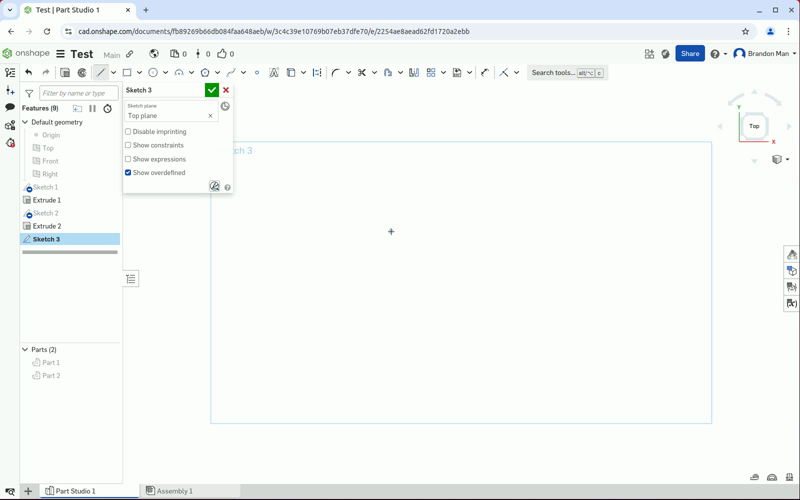
mouse_move(421, 231)
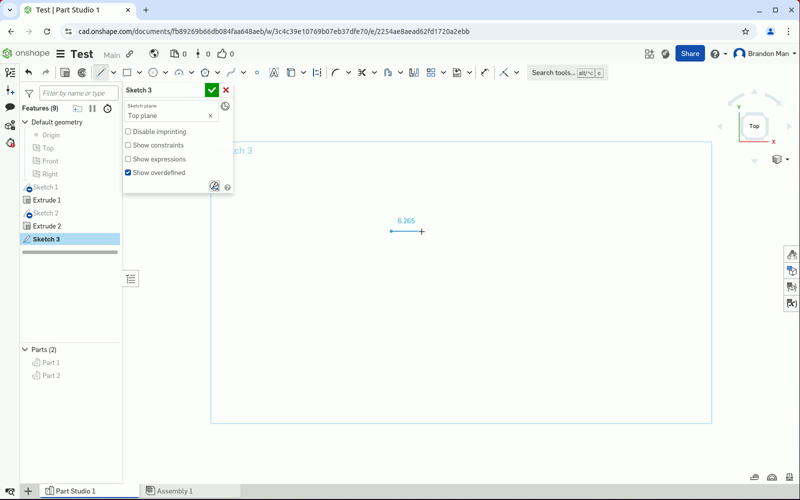
mouse_move(411, 257)
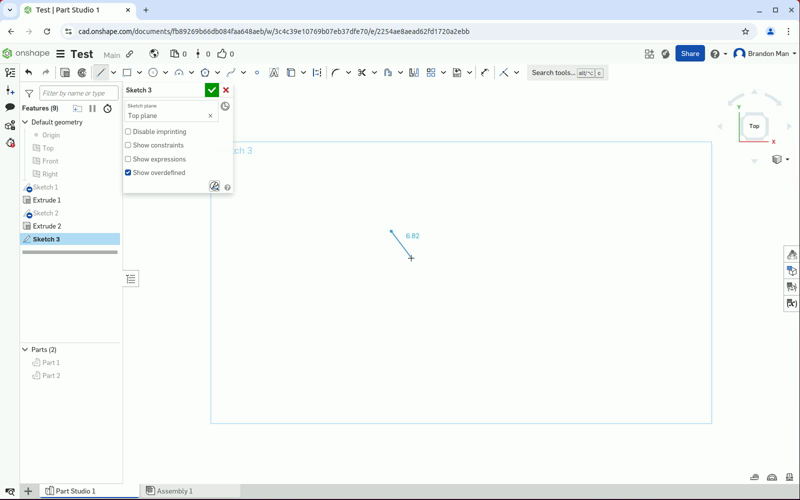
click(411, 257)
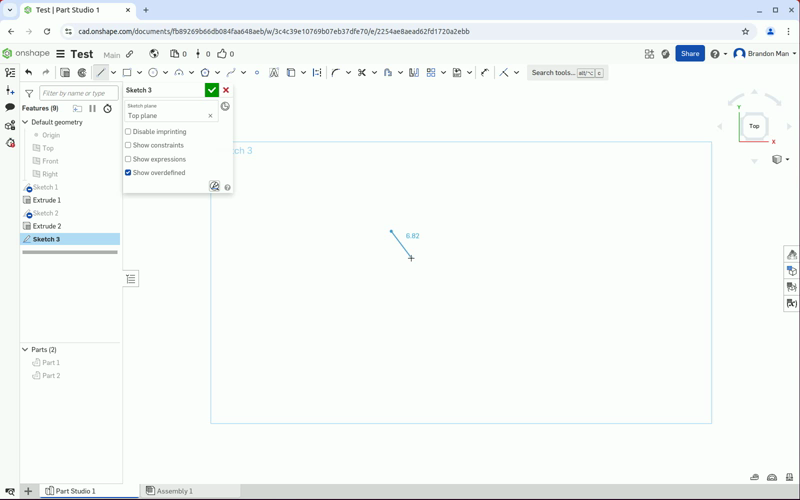
key_up(shift)
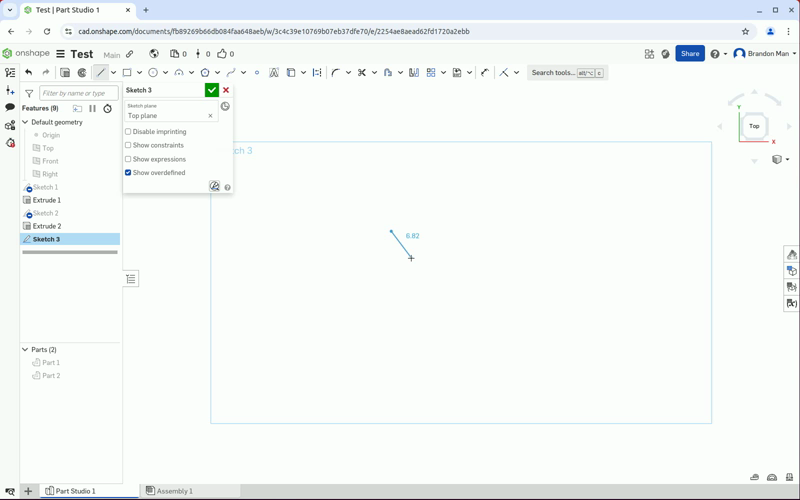
key_down(shift)
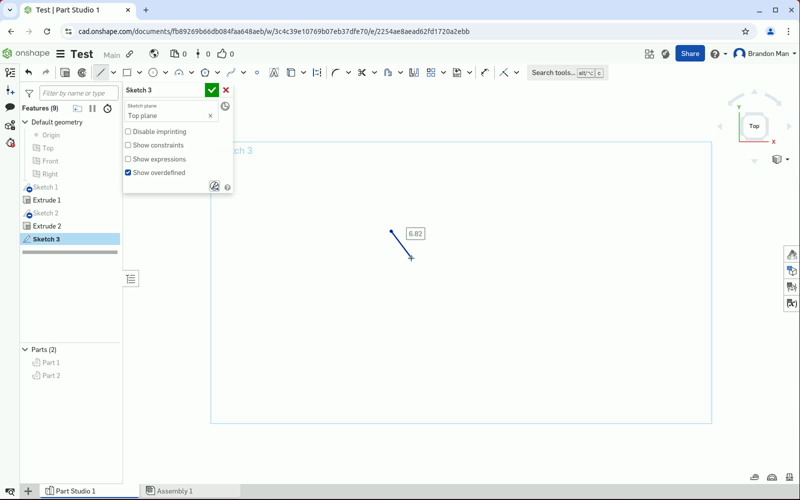
mouse_move(452, 309)
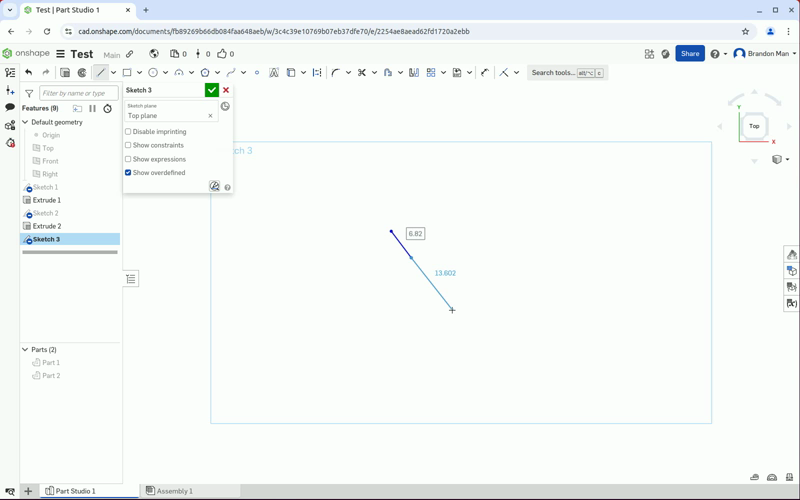
click(452, 309)
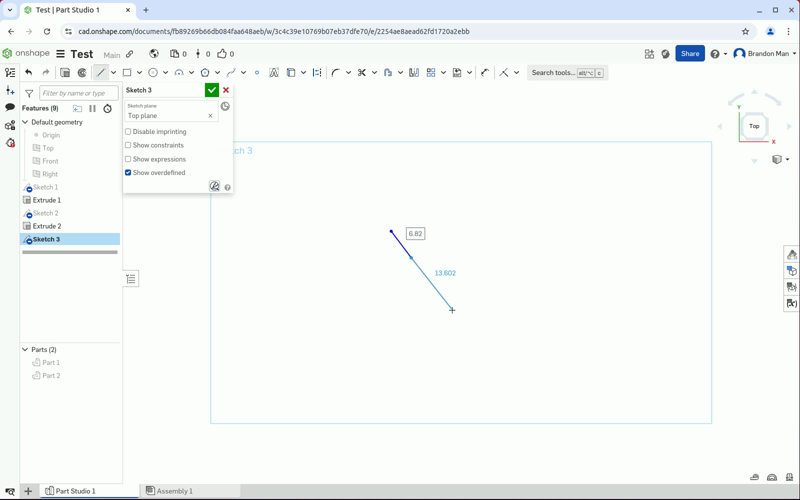
key_up(shift)
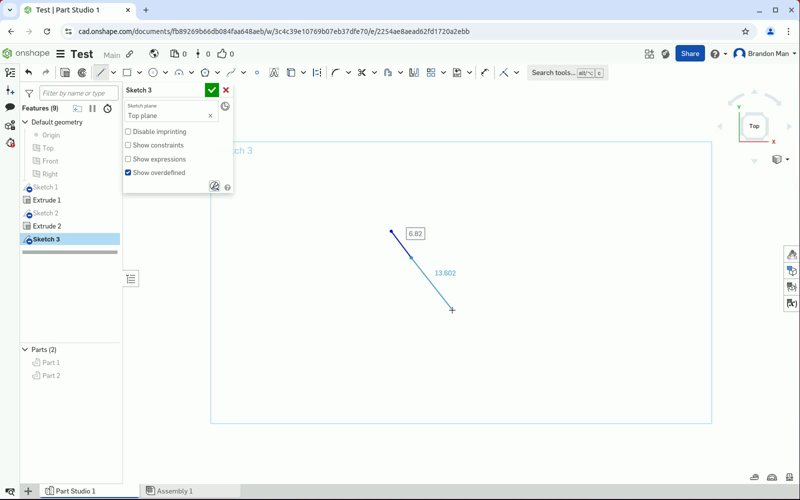
key(esc)
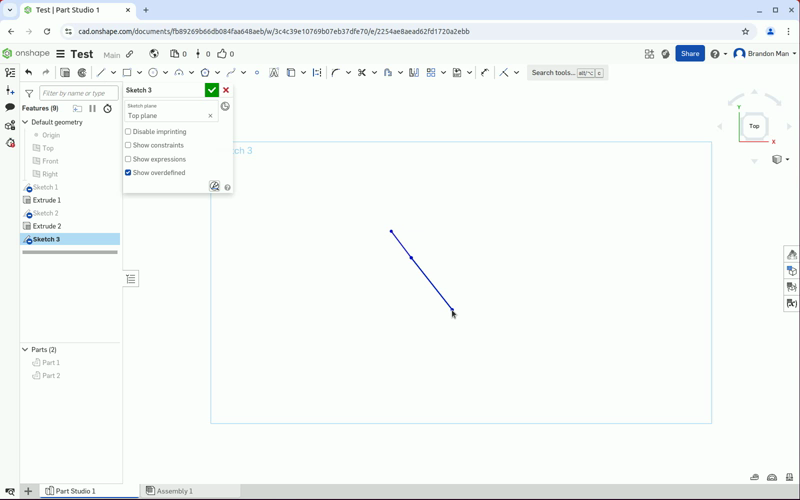
key(a)
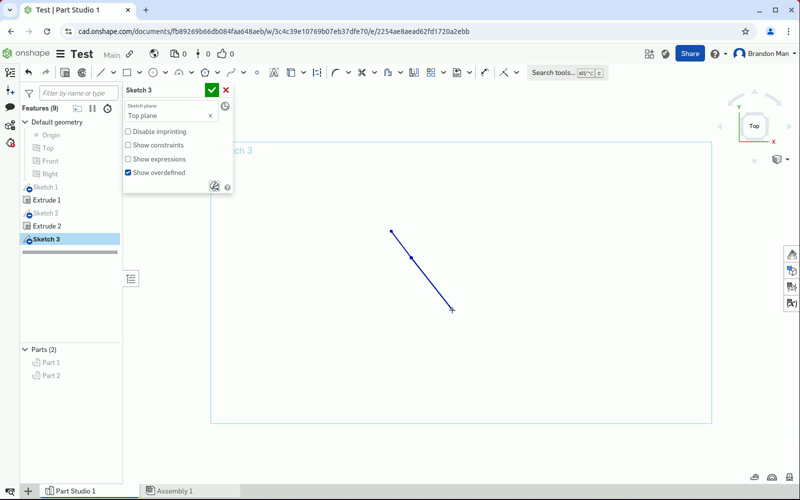
mouse_move(452, 309)
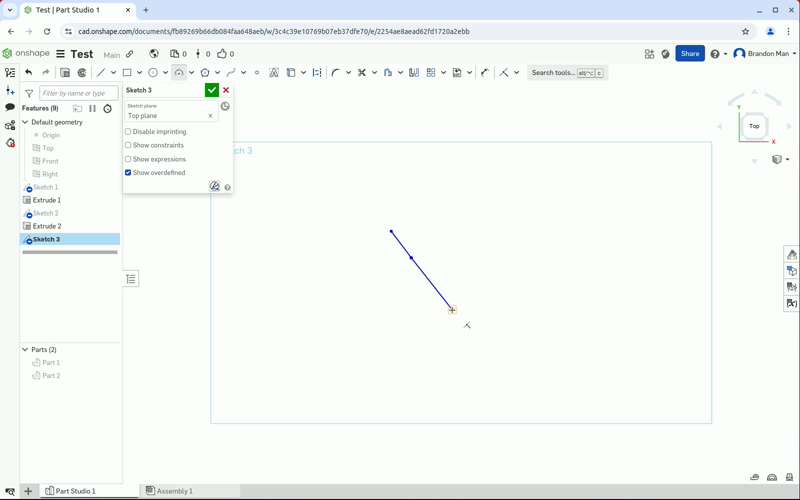
click(452, 309)
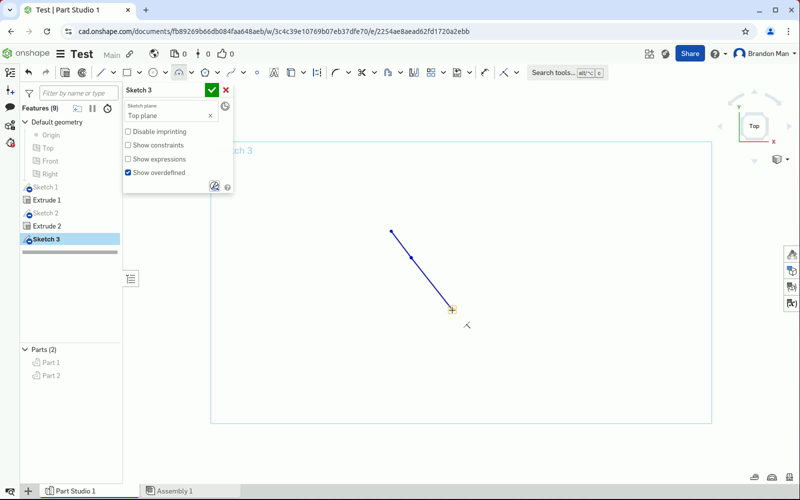
key_down(shift)
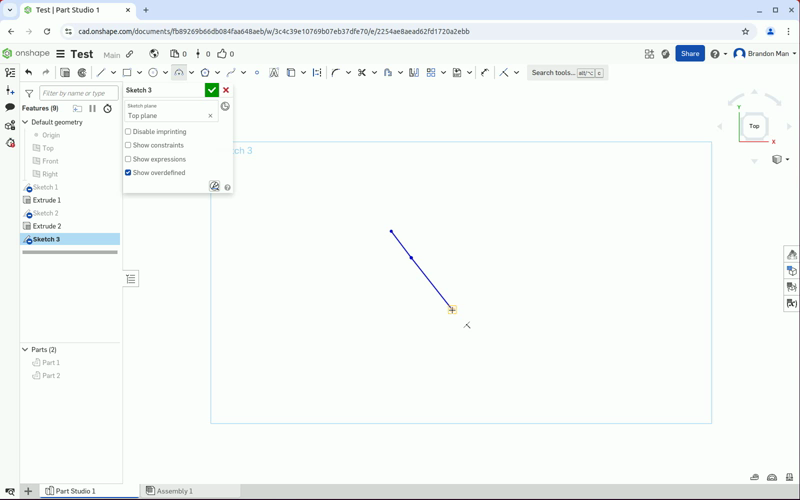
mouse_move(472, 294)
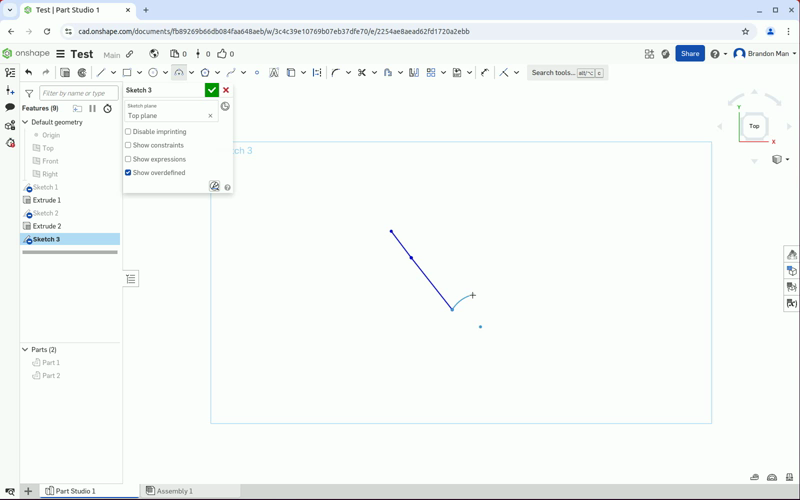
click(472, 294)
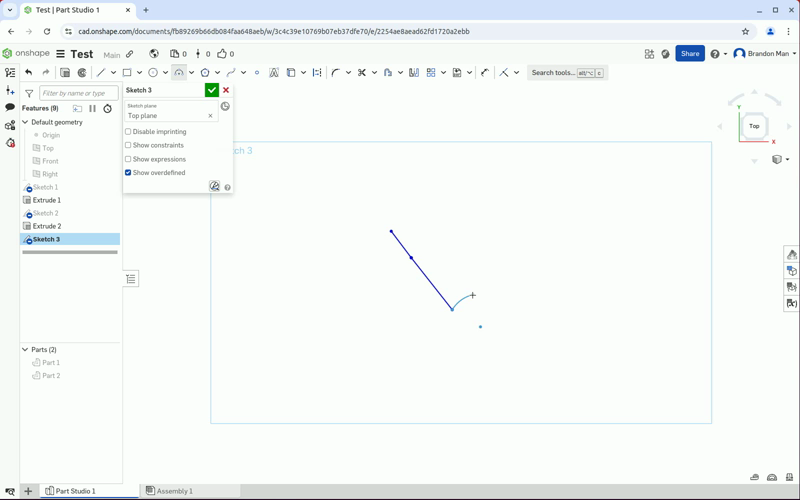
mouse_move(454, 291)
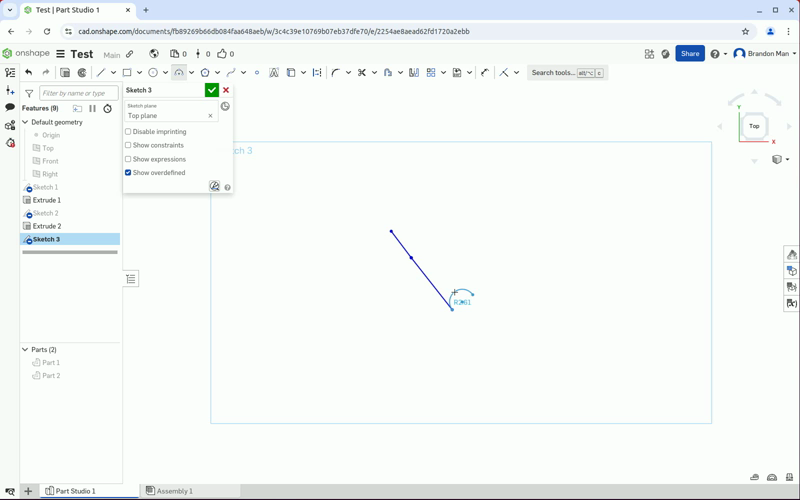
click(454, 291)
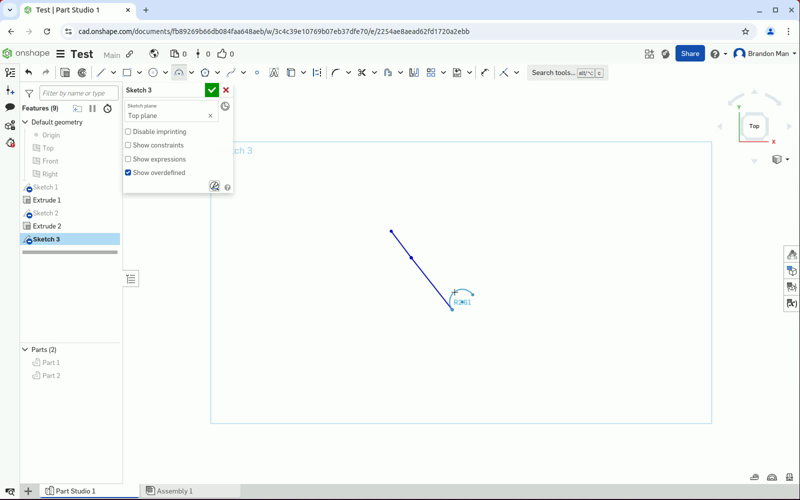
key_up(shift)
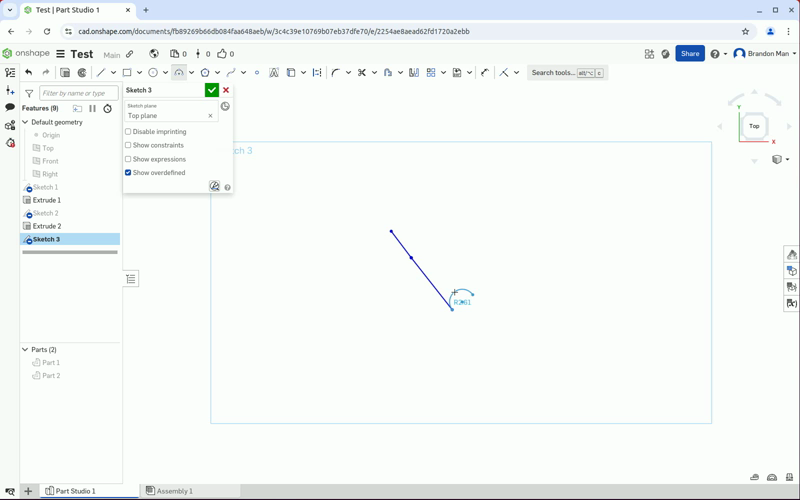
key(esc)
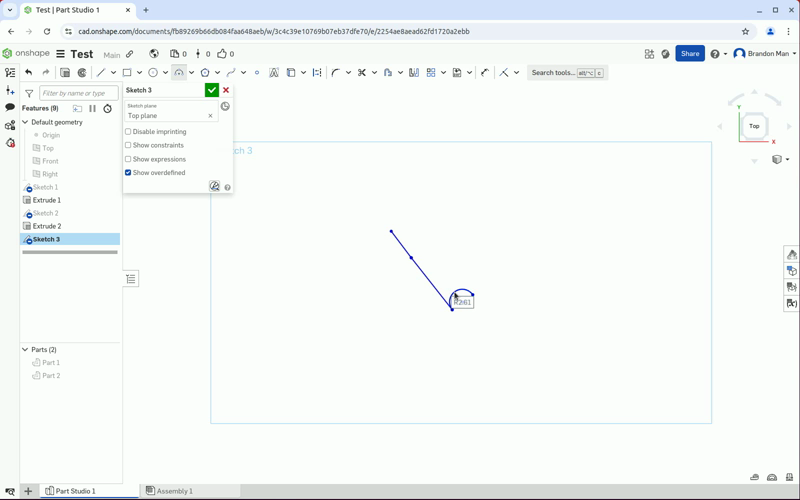
key(l)
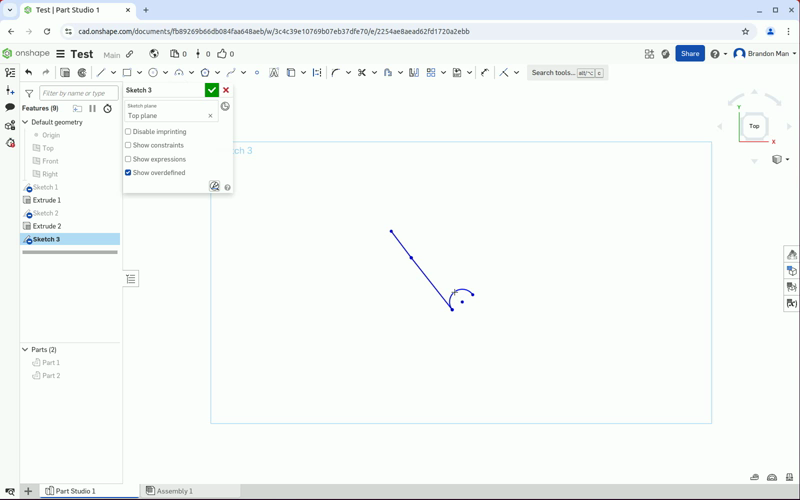
mouse_move(472, 294)
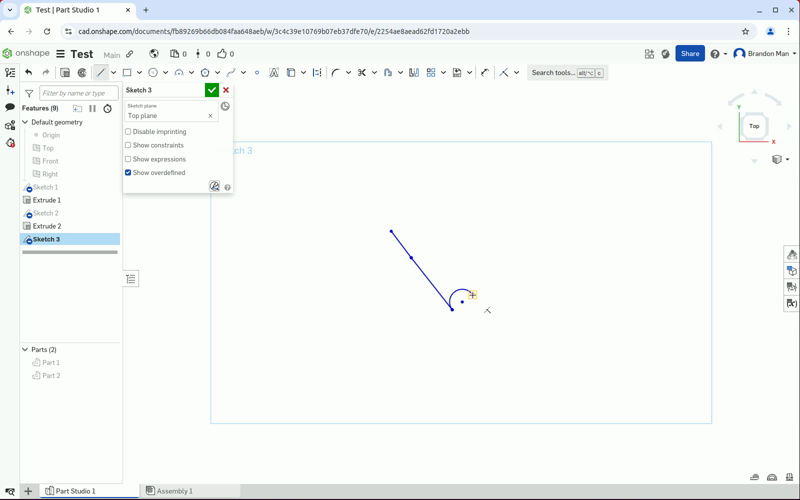
click(472, 294)
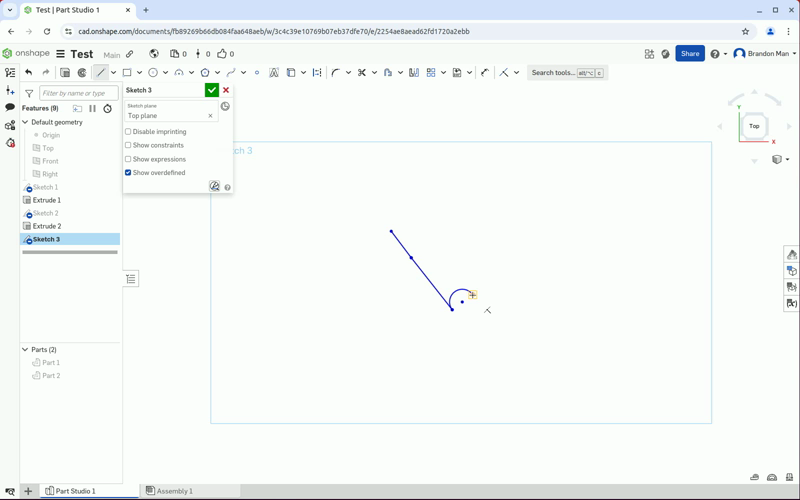
key_down(shift)
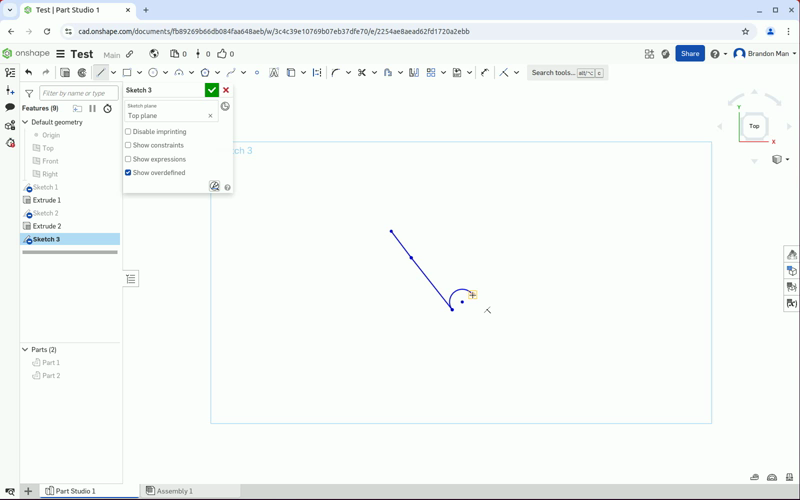
mouse_move(420, 226)
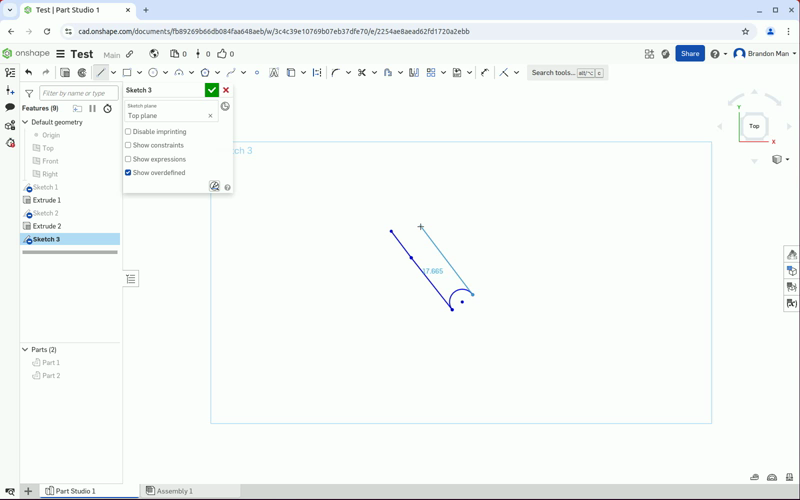
click(420, 226)
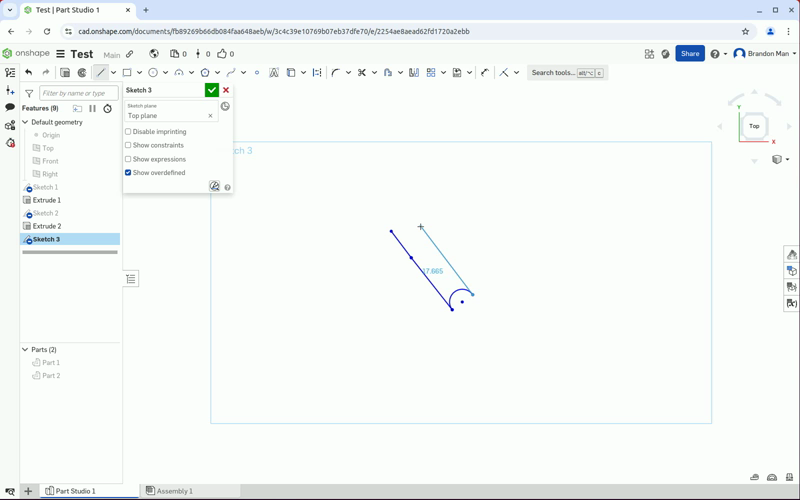
key_up(shift)
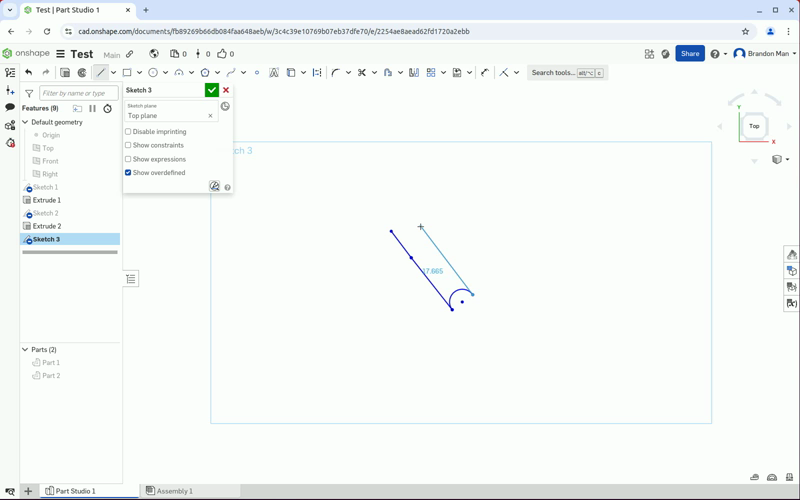
key_down(shift)
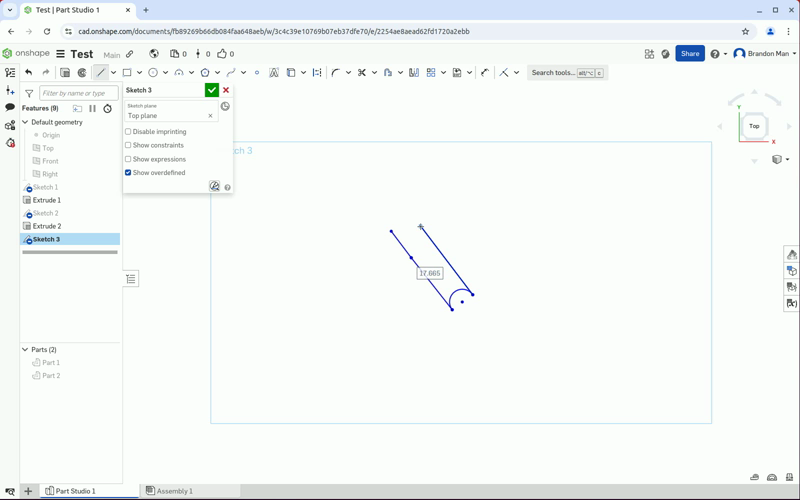
mouse_move(450, 226)
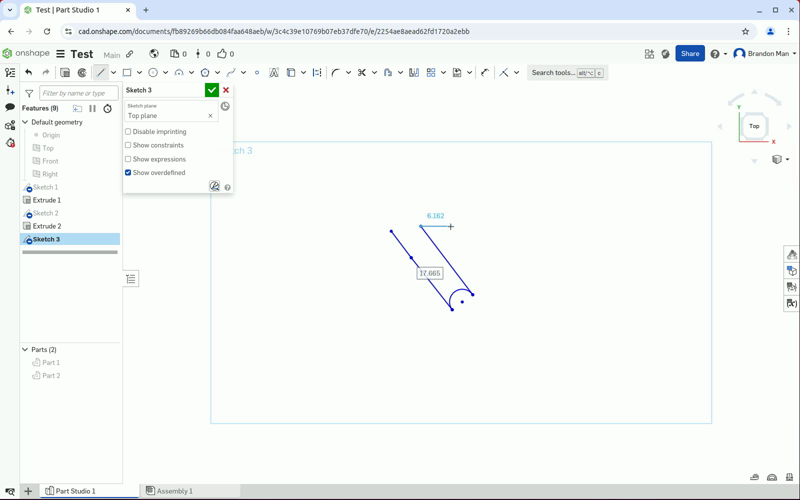
mouse_move(417, 221)
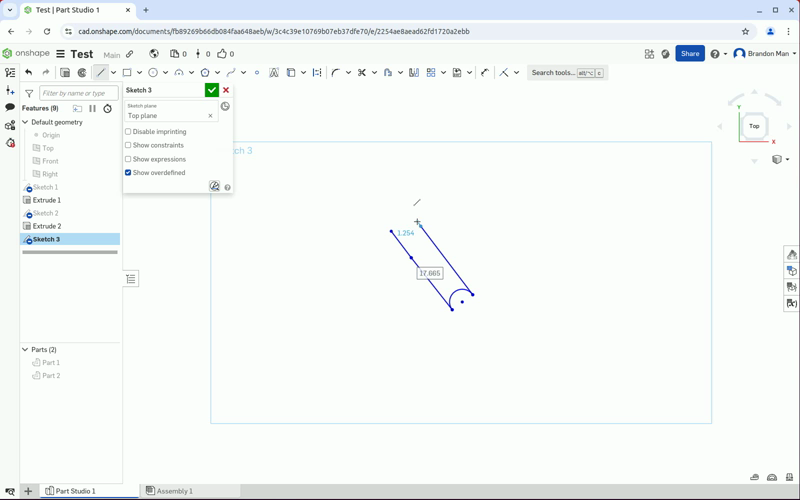
scroll(6)
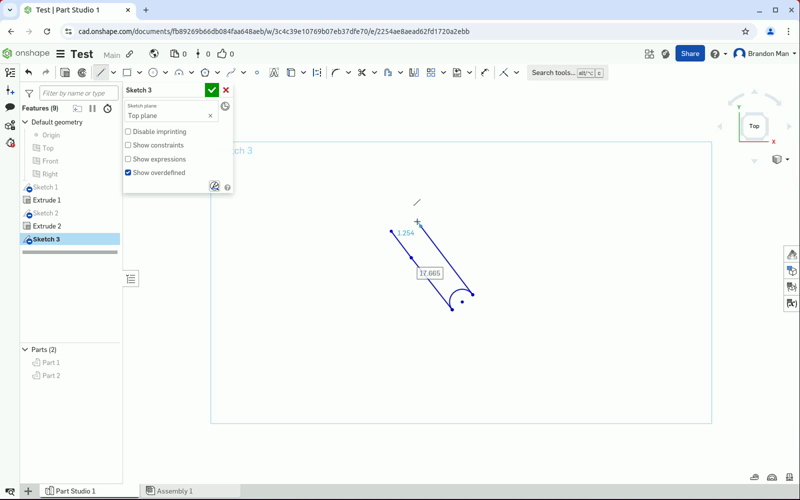
scroll(6)
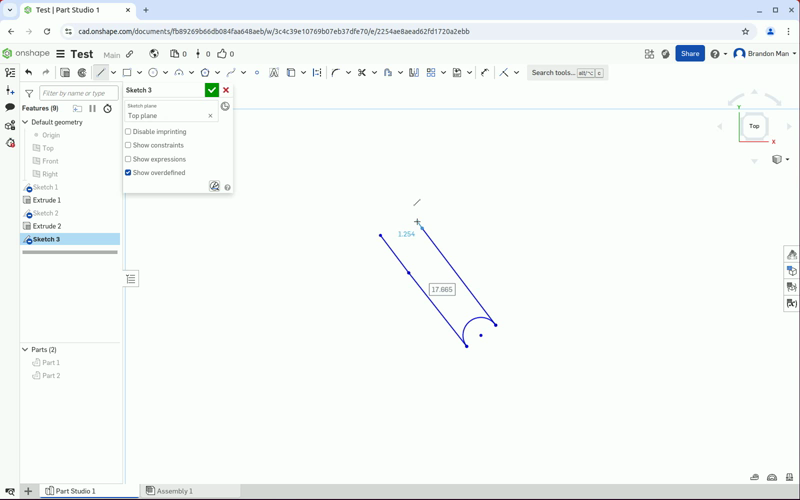
scroll(6)
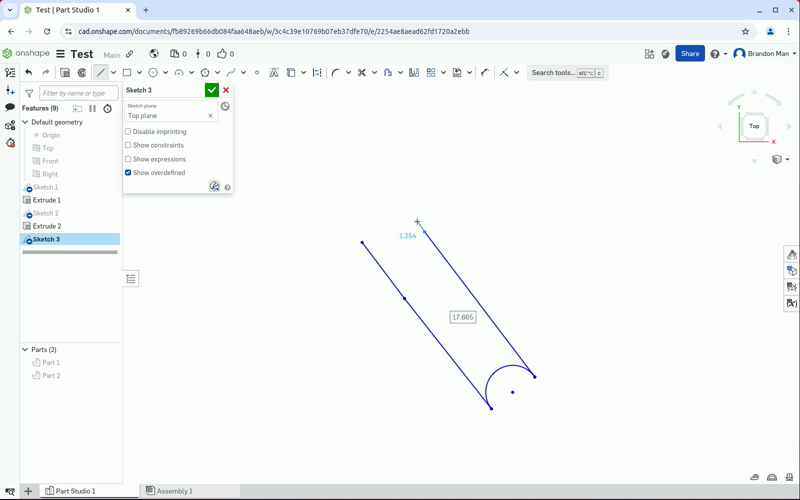
scroll(6)
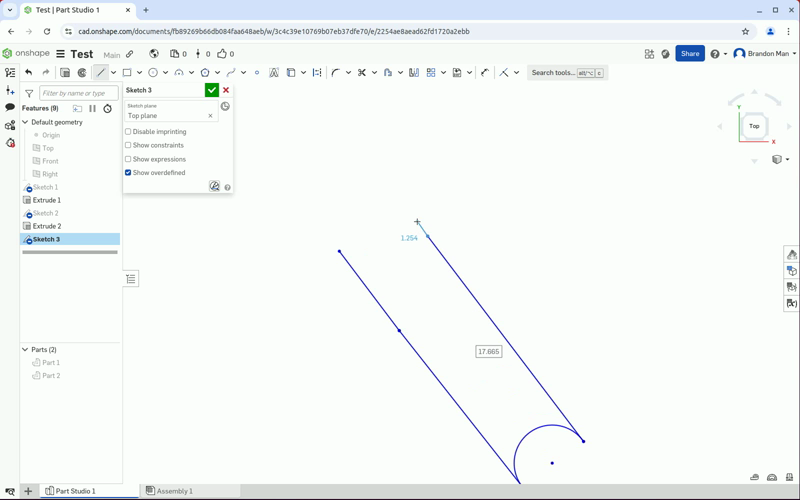
scroll(6)
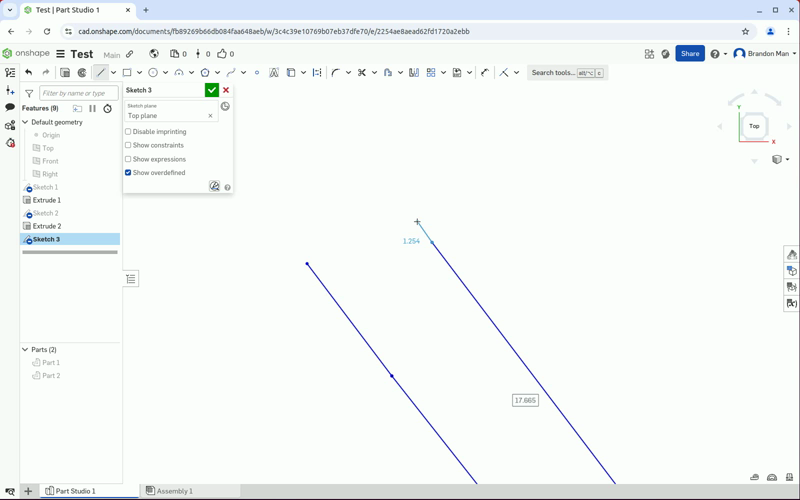
scroll(6)
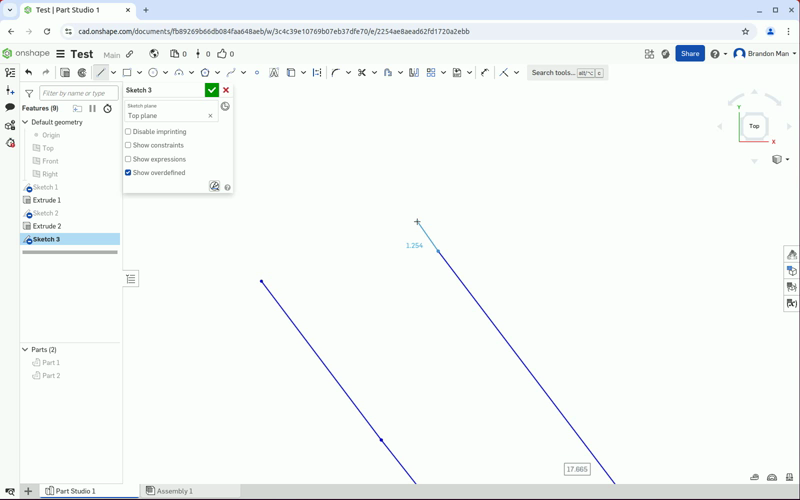
scroll(6)
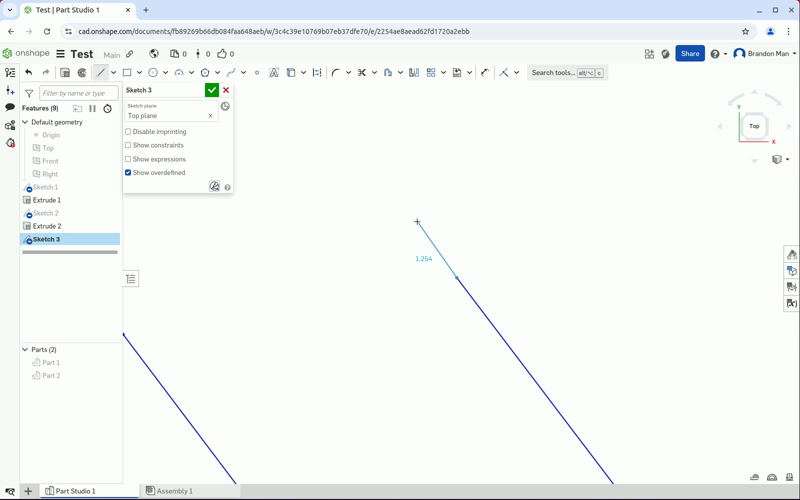
click(417, 221)
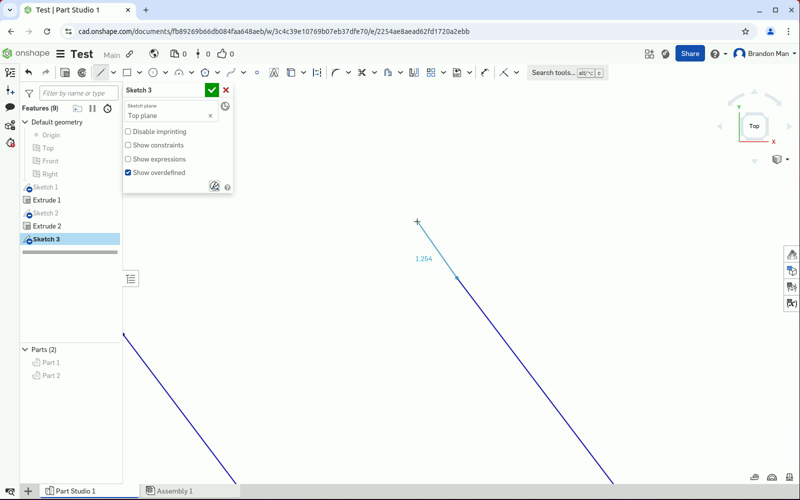
scroll(-6)
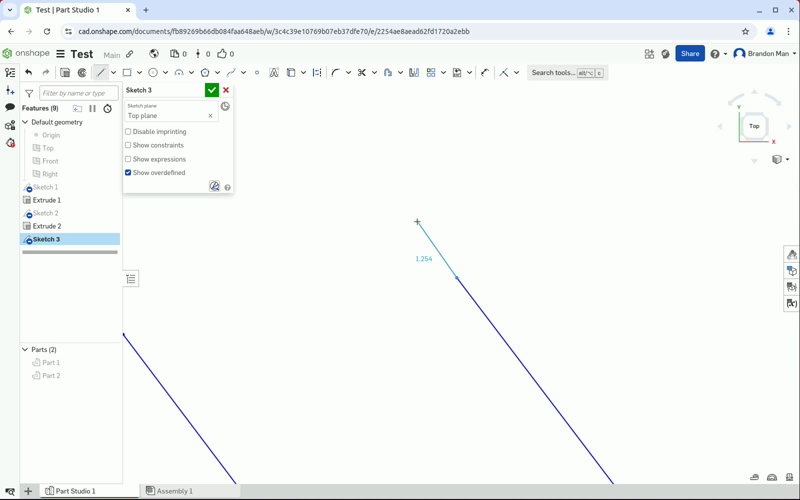
scroll(-6)
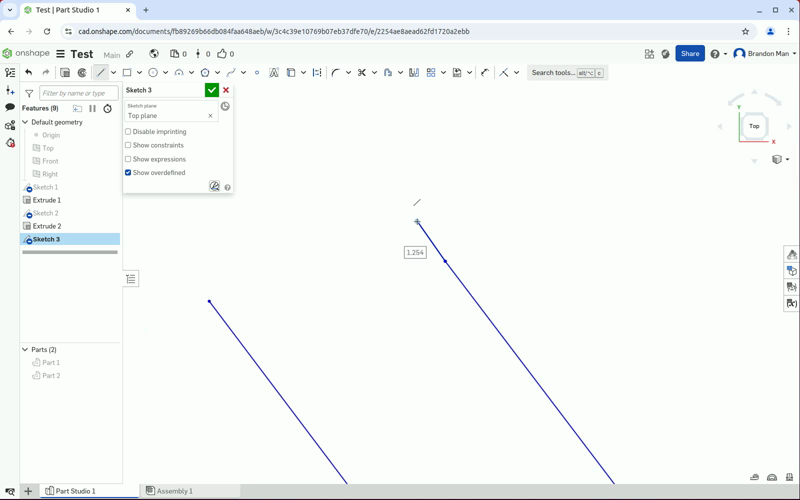
scroll(-6)
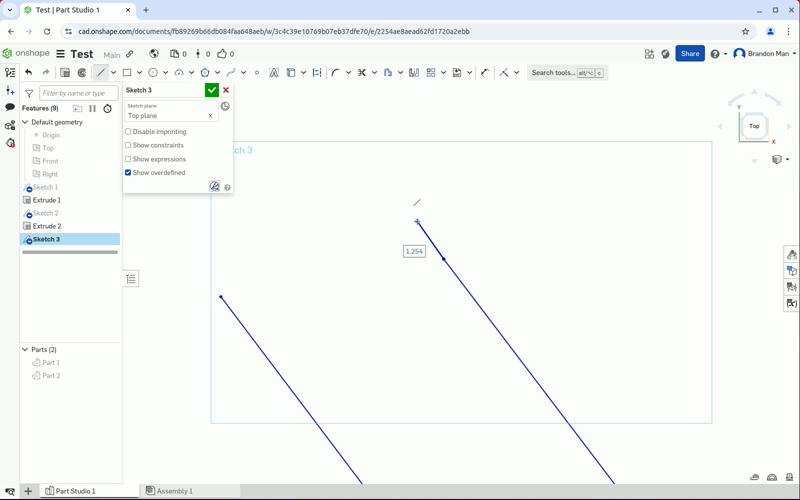
scroll(-6)
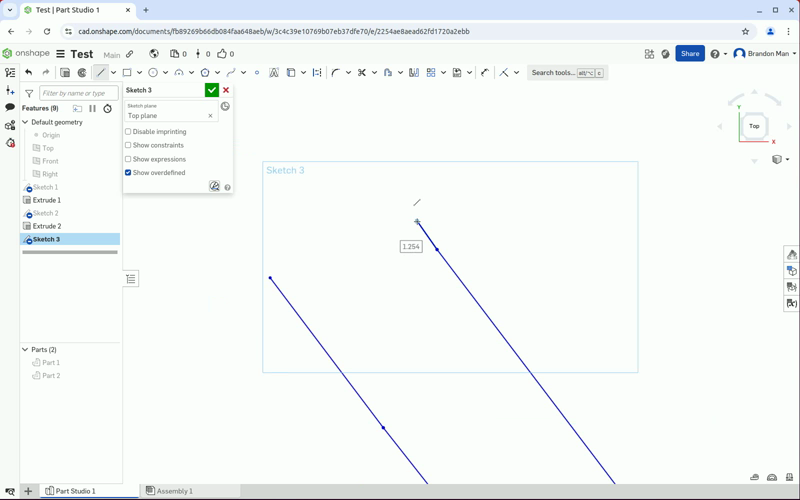
scroll(-6)
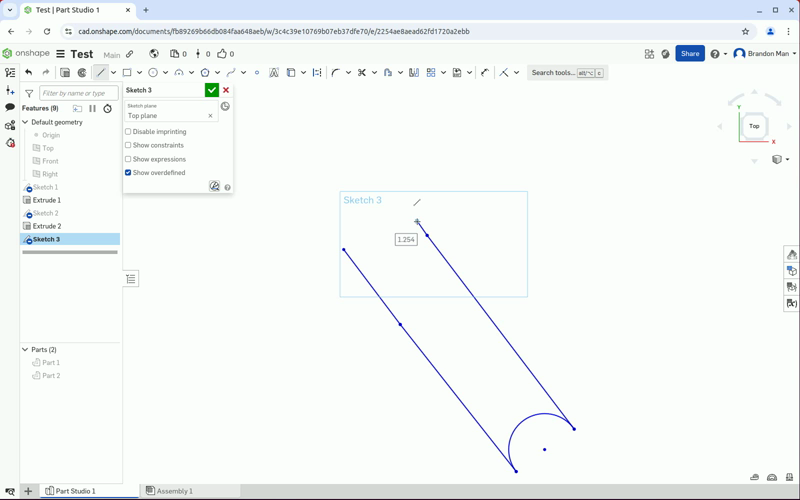
scroll(-6)
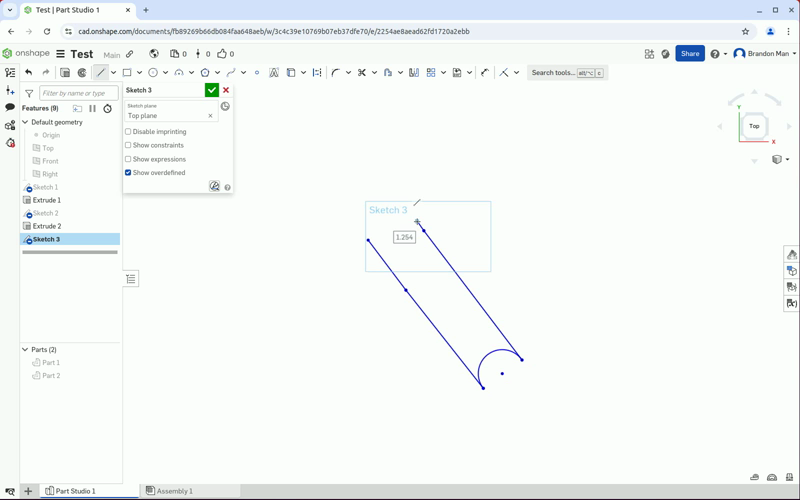
scroll(-6)
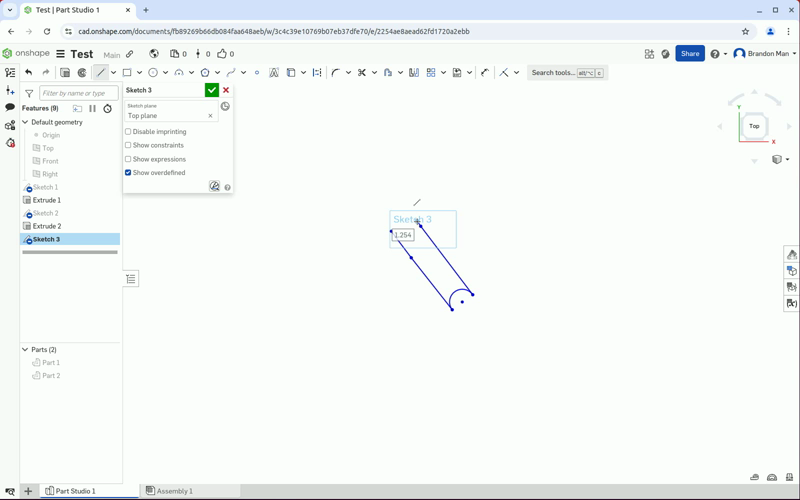
key_up(shift)
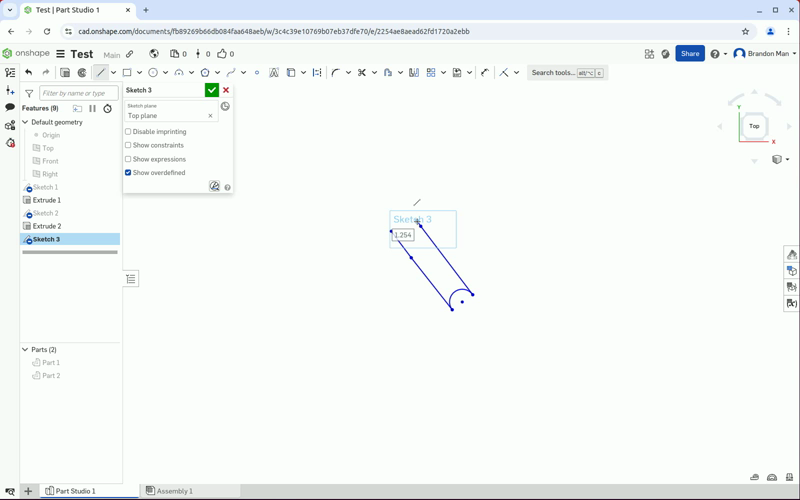
key_down(shift)
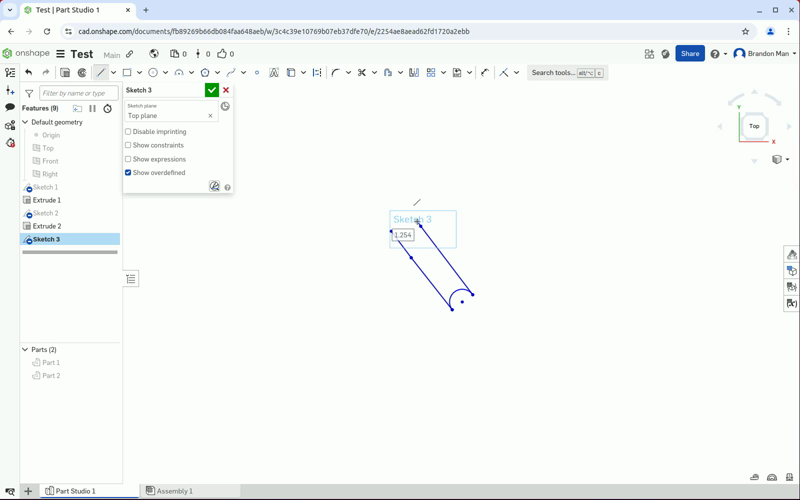
mouse_move(447, 221)
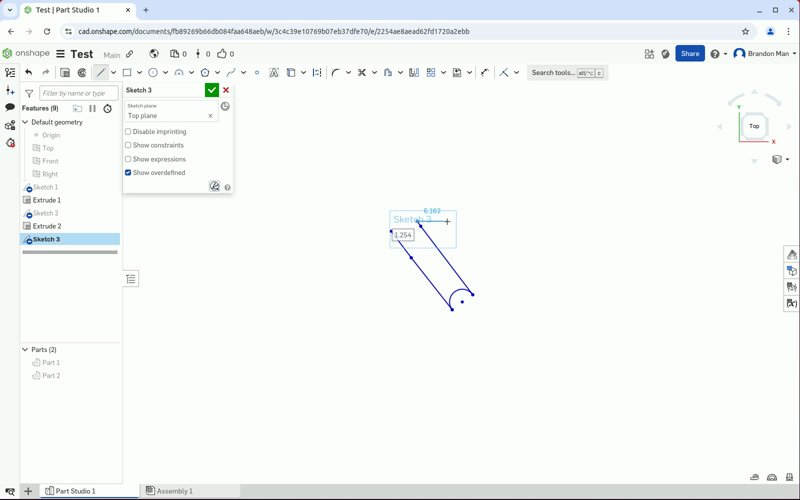
mouse_move(391, 221)
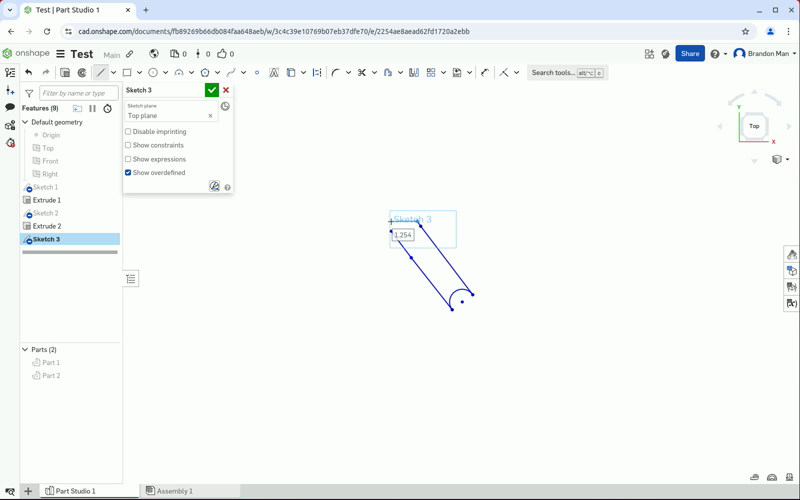
click(391, 221)
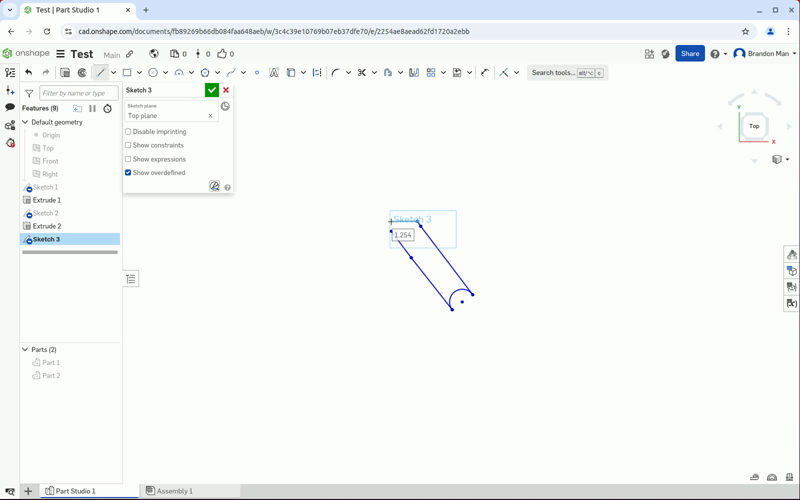
key_up(shift)
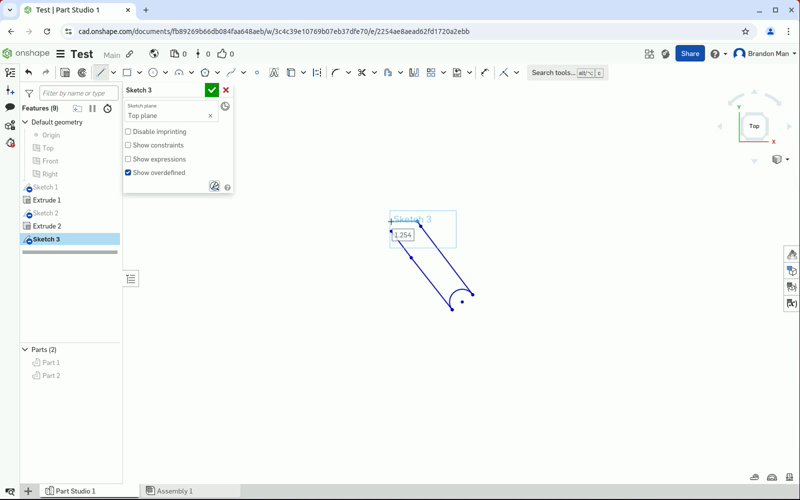
mouse_move(421, 221)
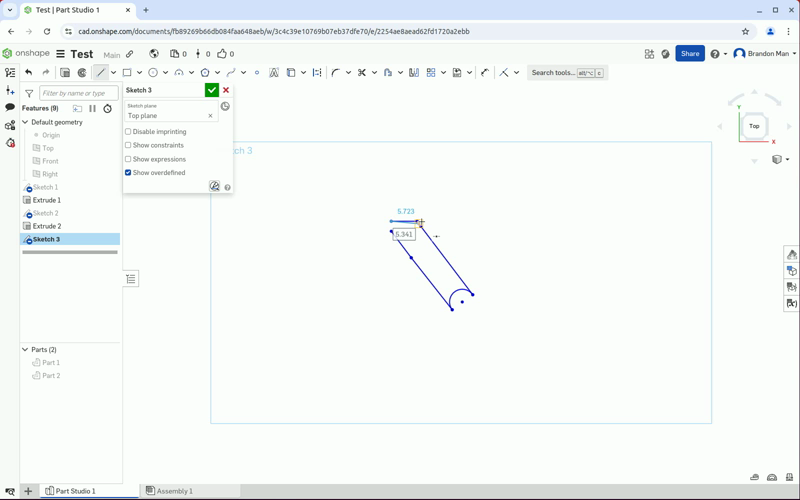
key_down(shift)
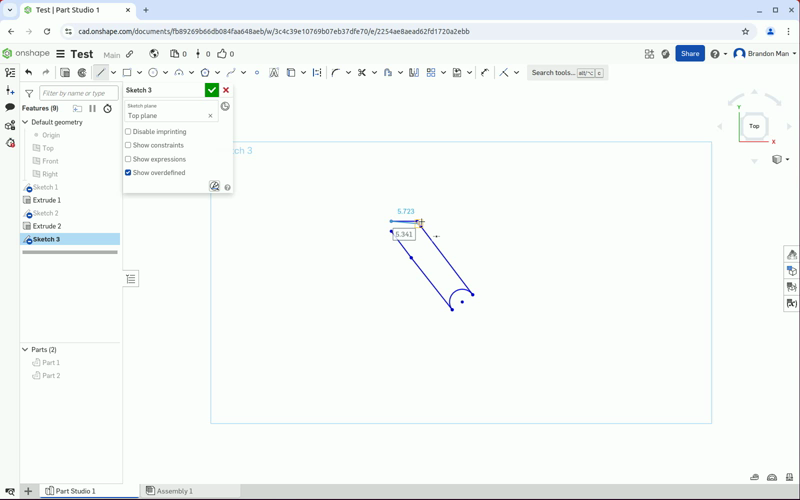
mouse_move(391, 231)
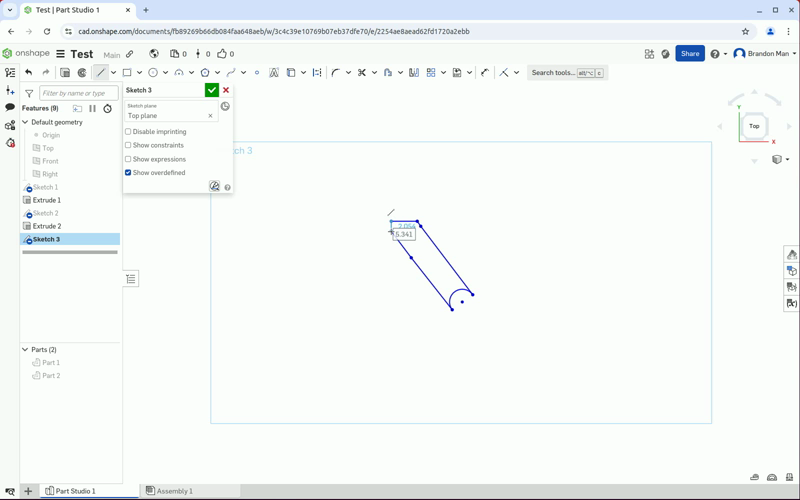
key_up(shift)
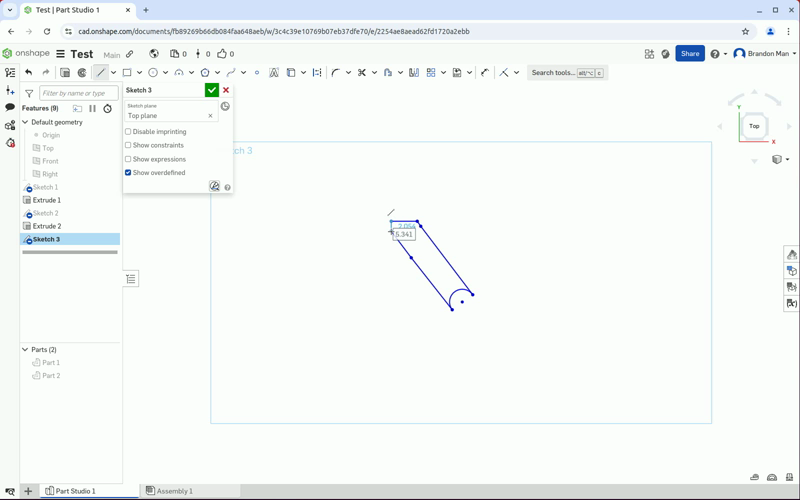
click(391, 231)
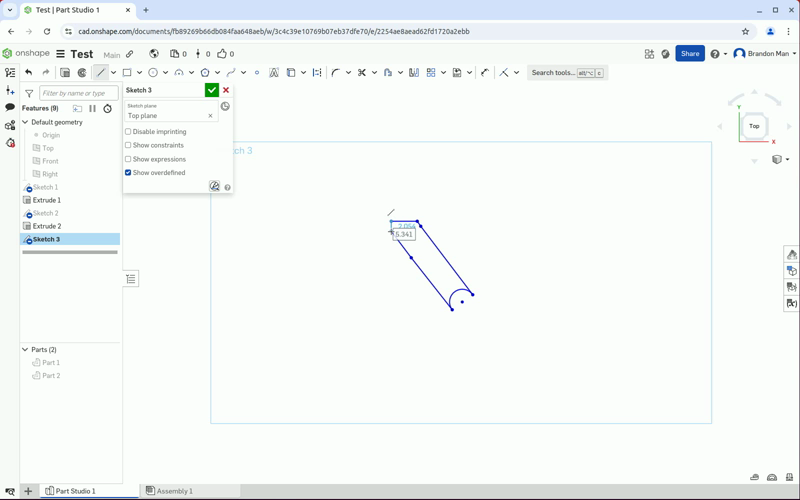
key(esc)
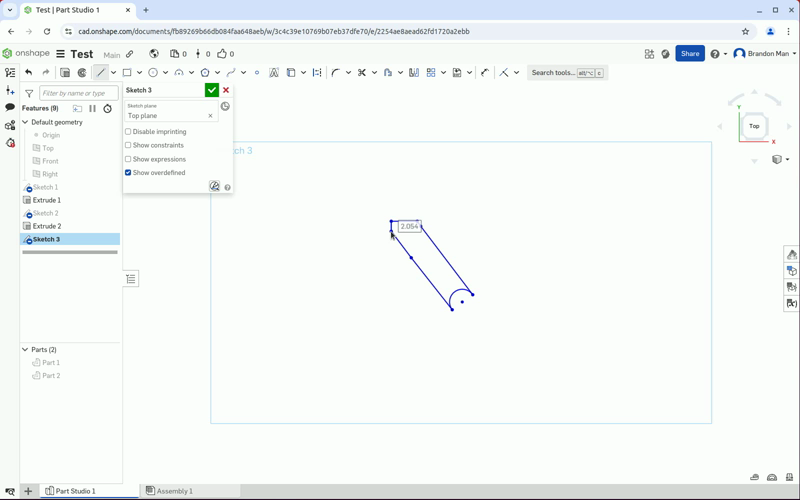
mouse_move(403, 237)
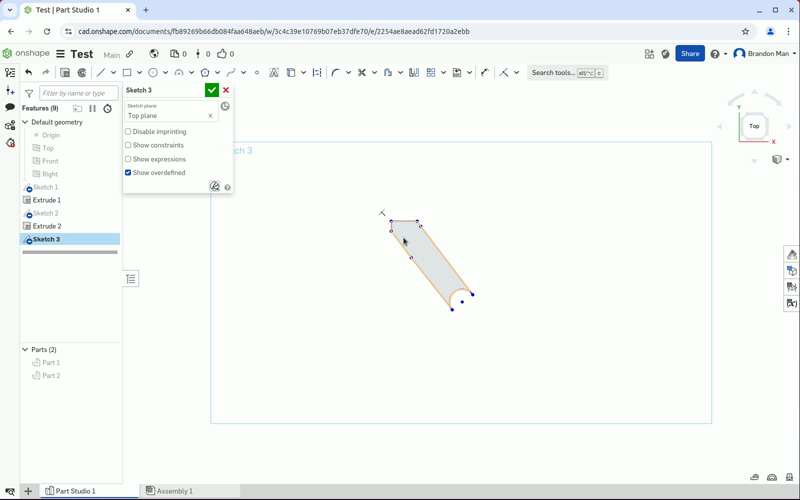
click(403, 237)
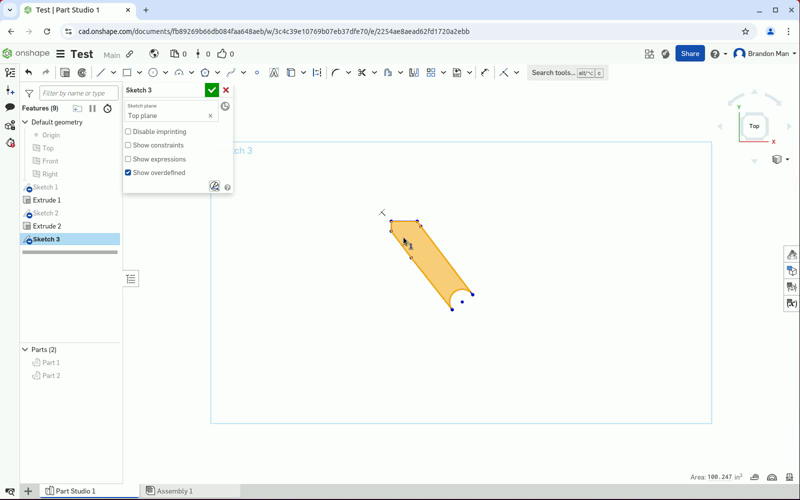
mouse_move(73, 352)
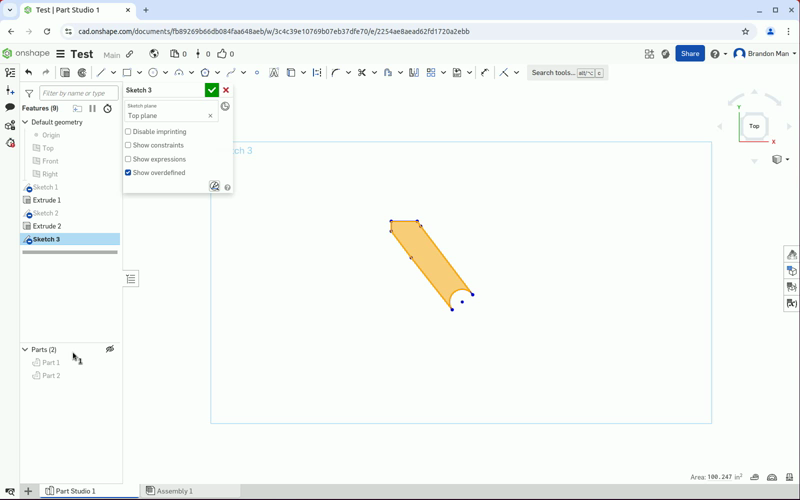
key(shift+y)
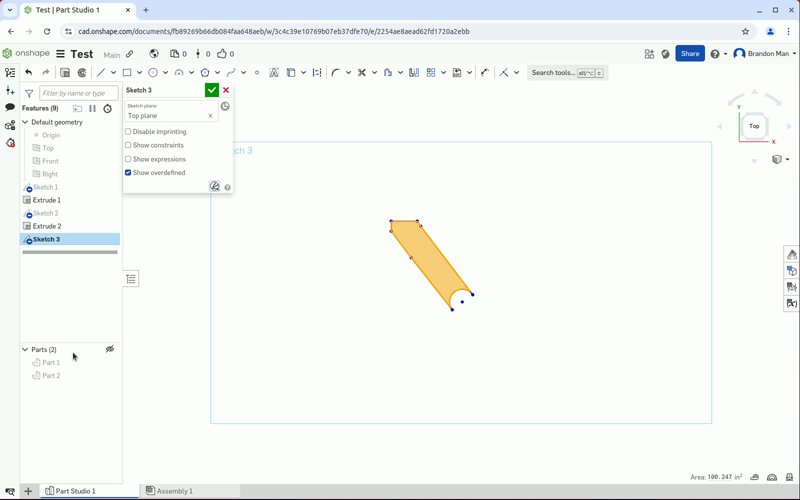
key(shift+e)
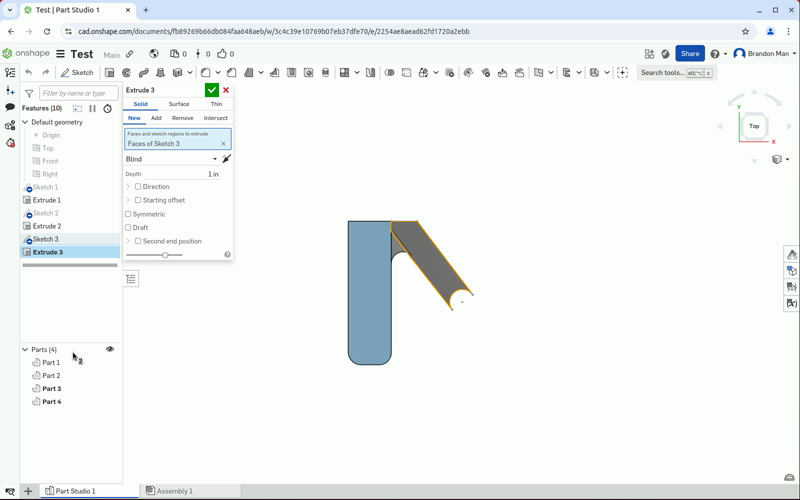
mouse_move(143, 106)
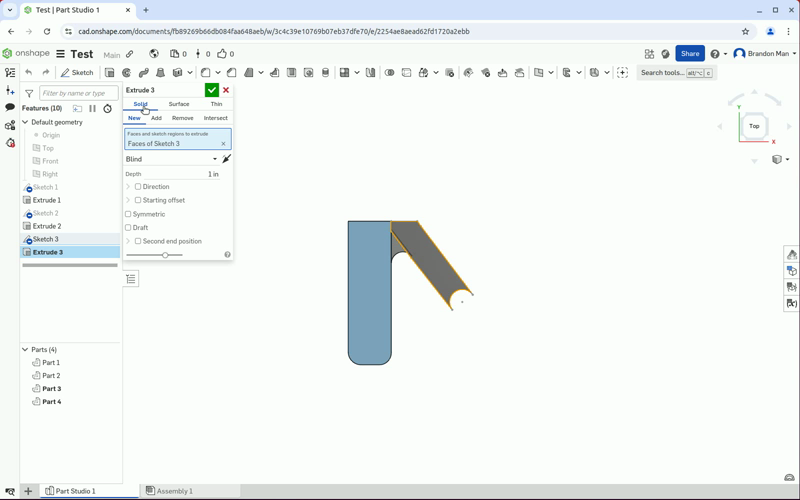
click(143, 106)
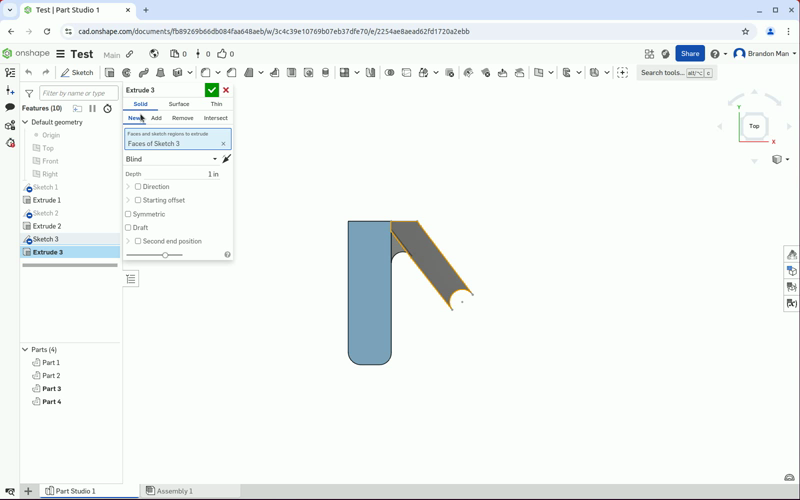
mouse_move(137, 120)
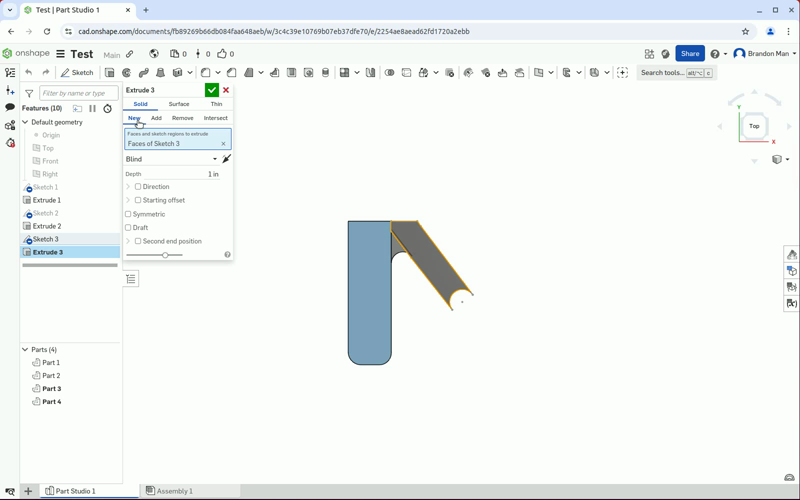
click(137, 120)
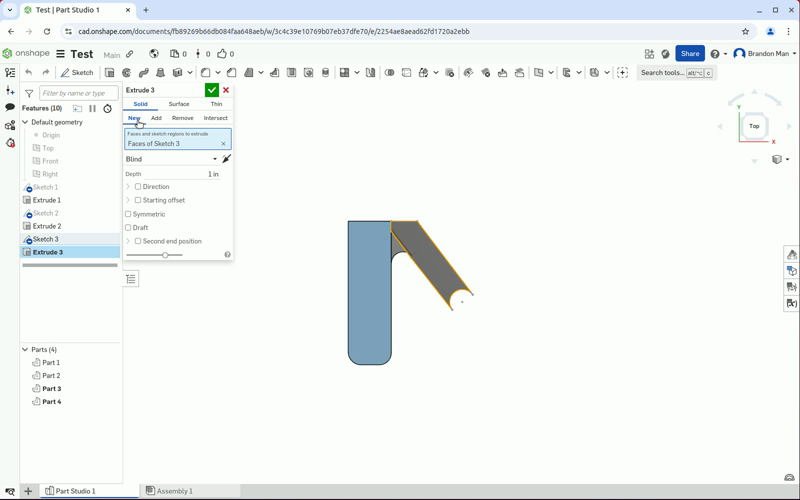
key(tab, 4)
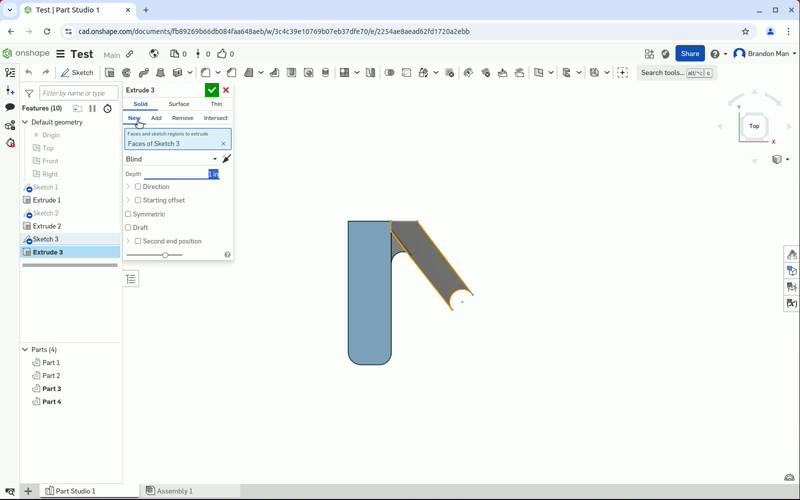
text(5.055)
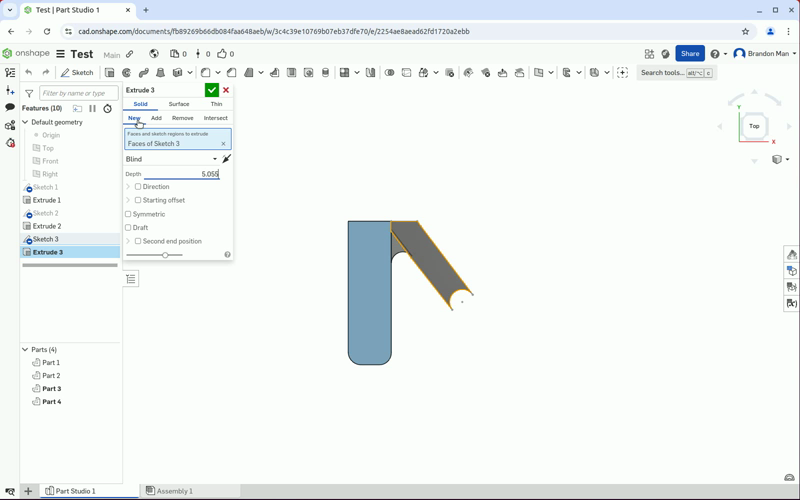
key(enter)
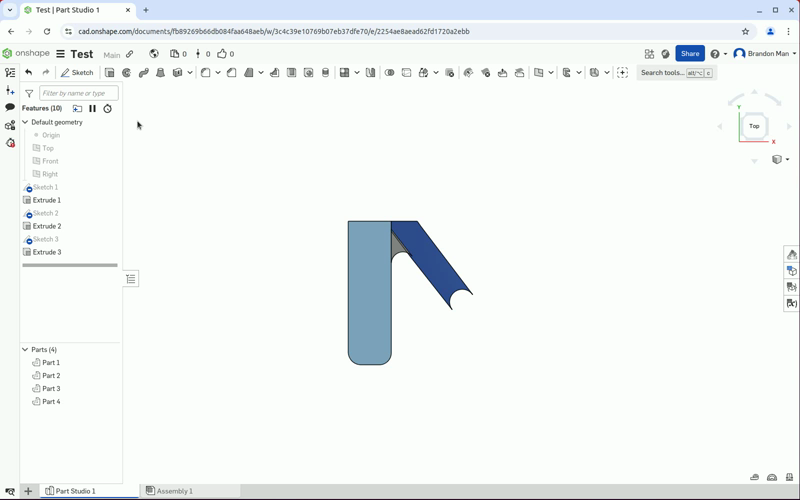
key(shift+h)
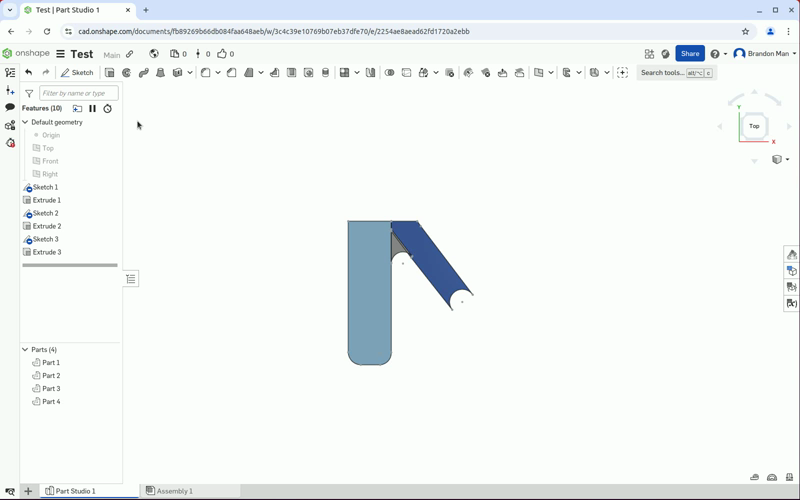
key(shift+h)
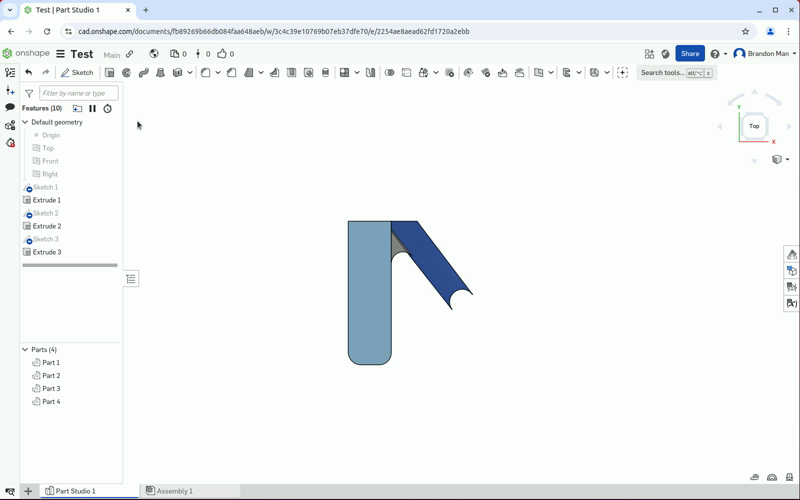
mouse_move(73, 189)
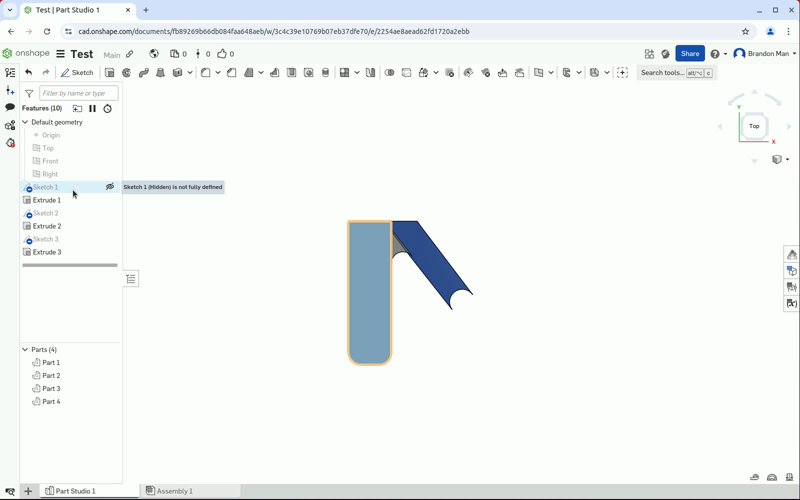
click(73, 189)
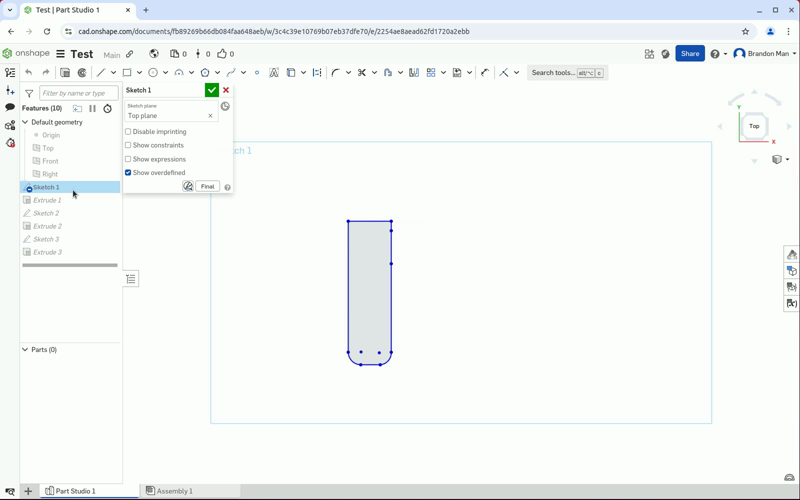
mouse_move(229, 92)
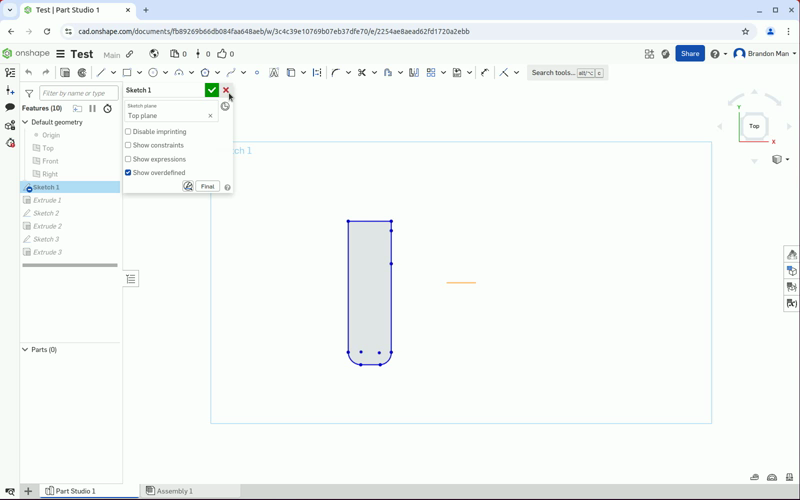
click(229, 92)
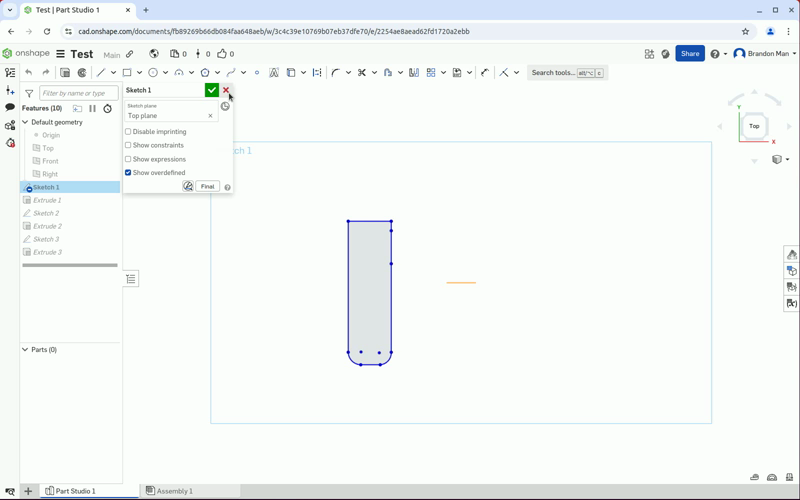
key(shift+s)
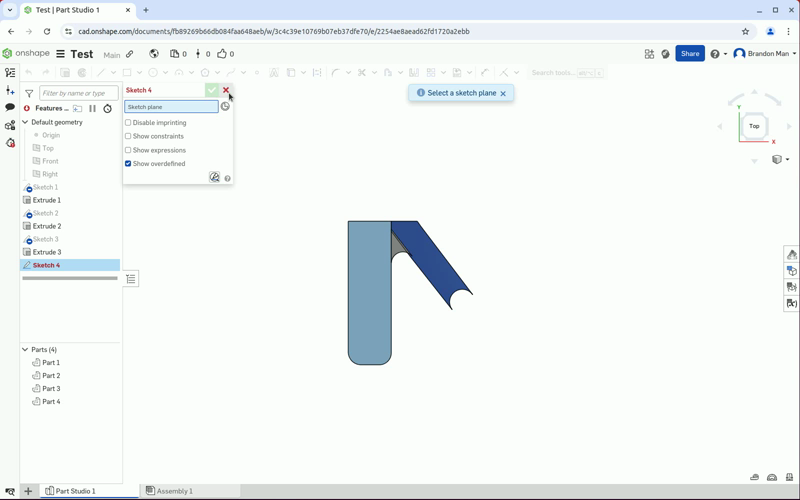
mouse_move(73, 150)
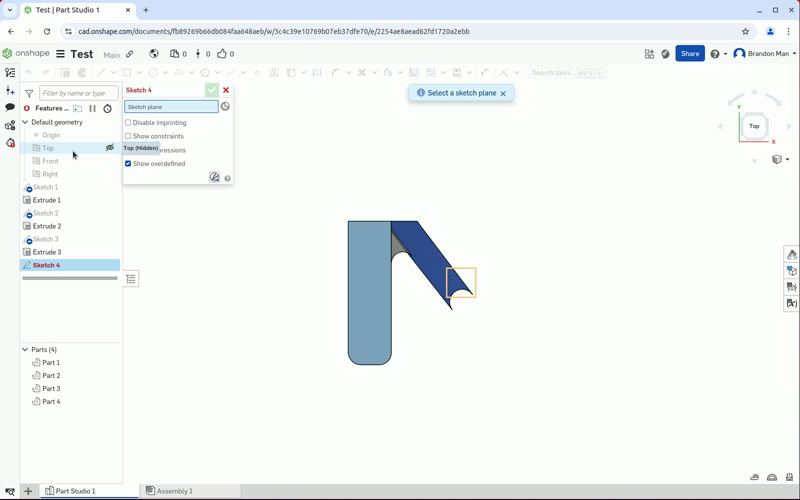
click(73, 150)
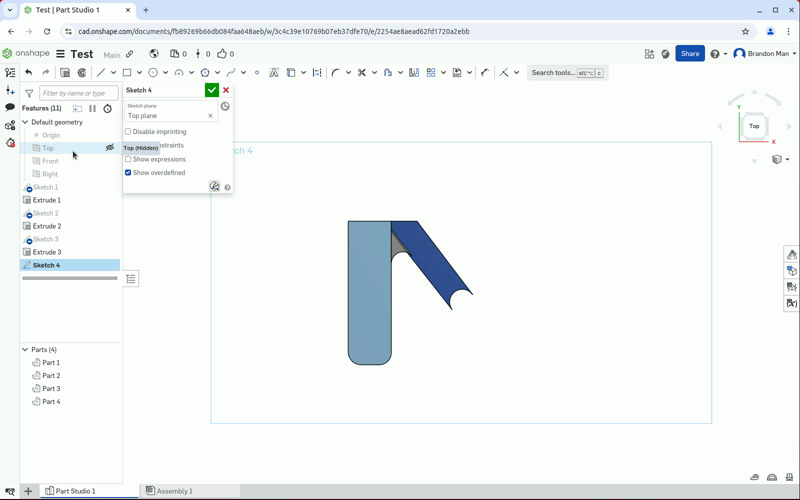
mouse_move(73, 352)
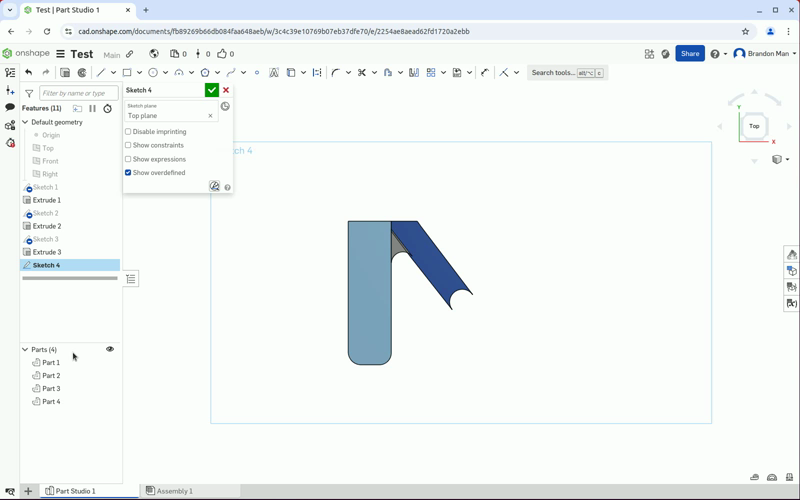
key(y)
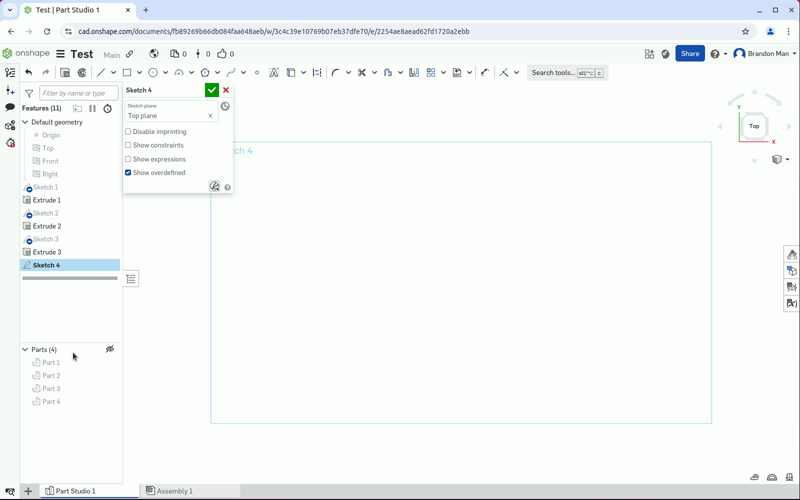
key(c)
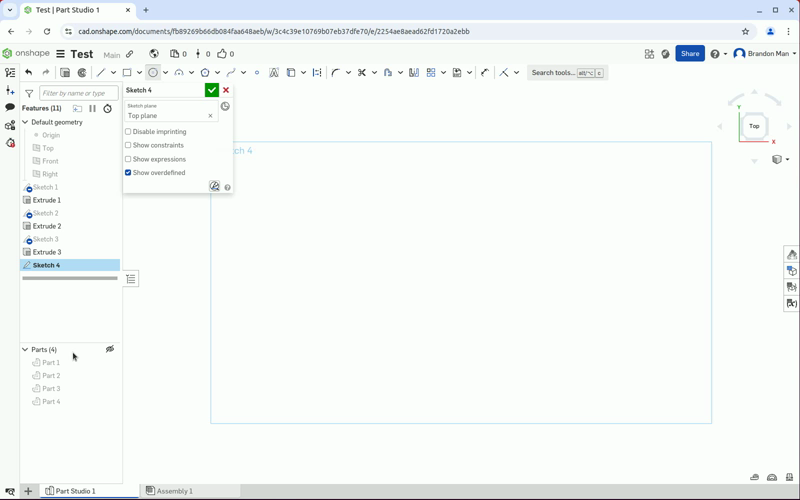
key_down(shift)
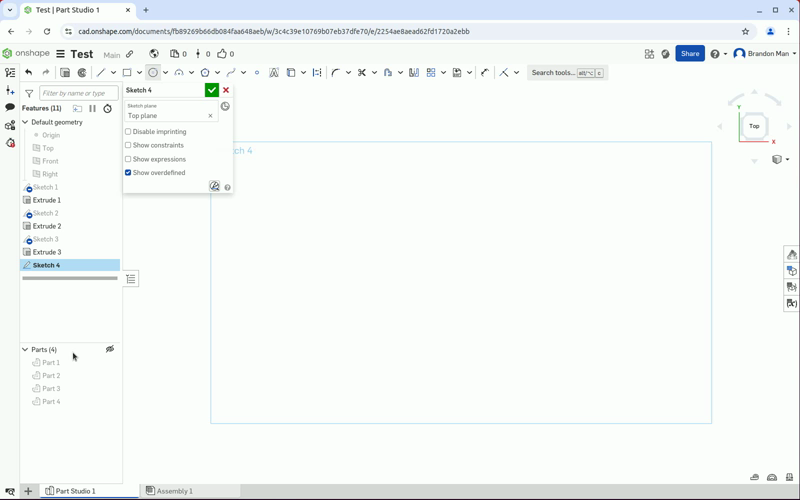
mouse_move(462, 301)
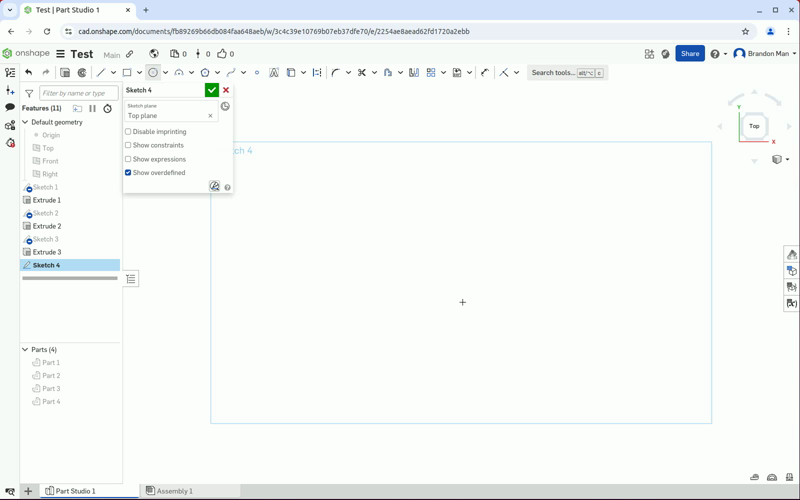
click(462, 301)
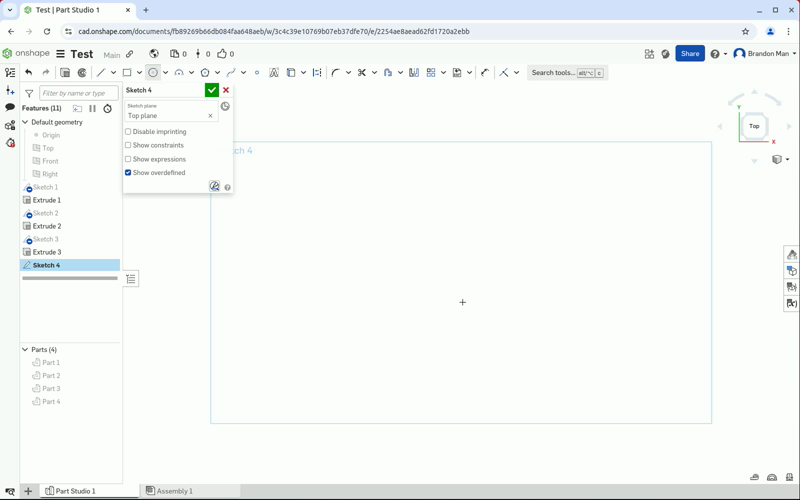
key_up(shift)
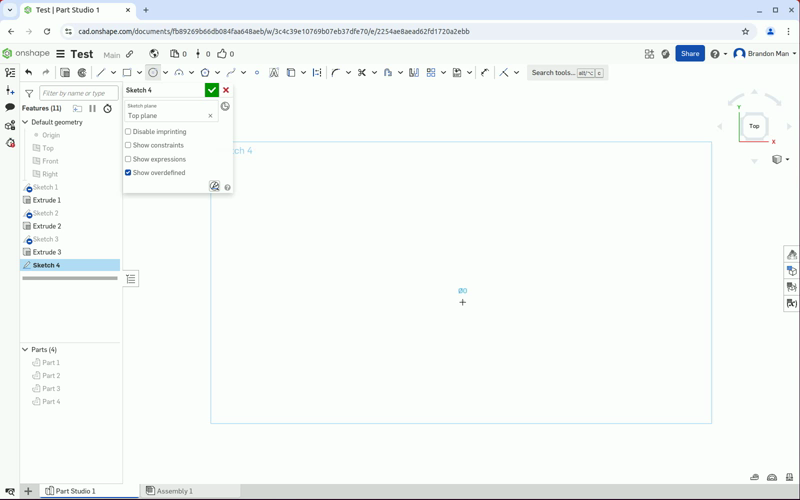
mouse_move(476, 301)
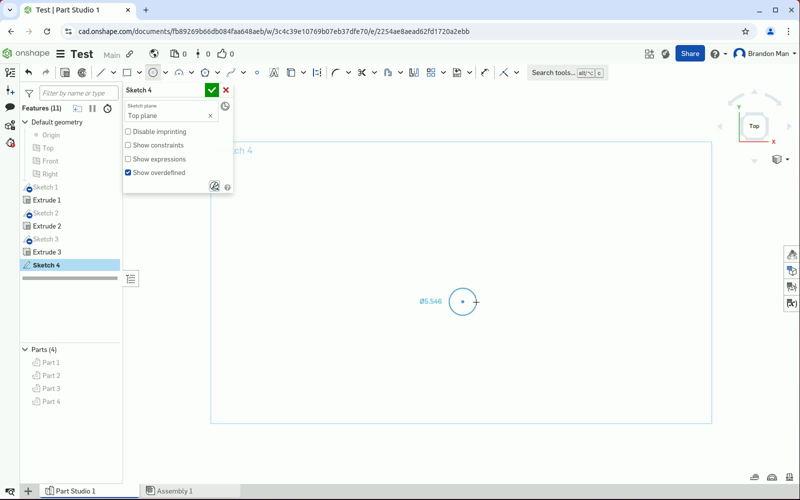
click(476, 301)
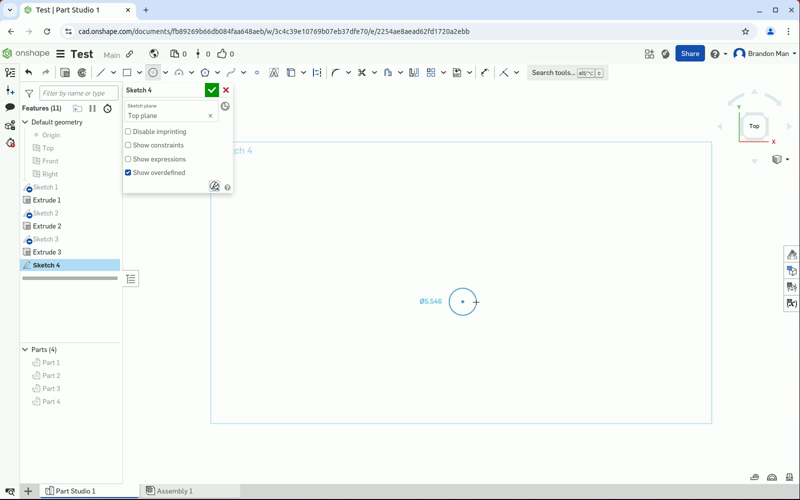
key(esc)
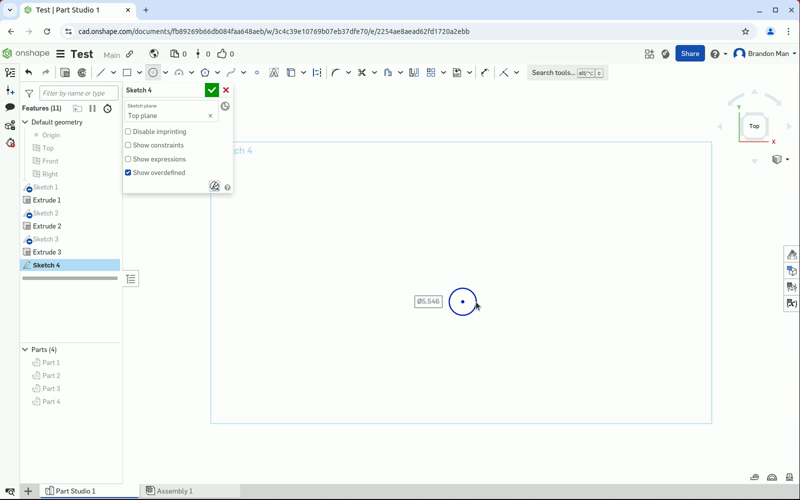
mouse_move(457, 309)
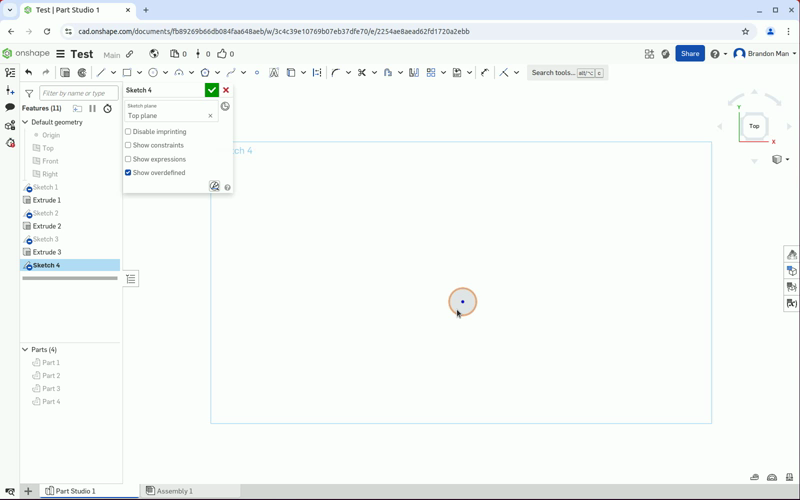
scroll(6)
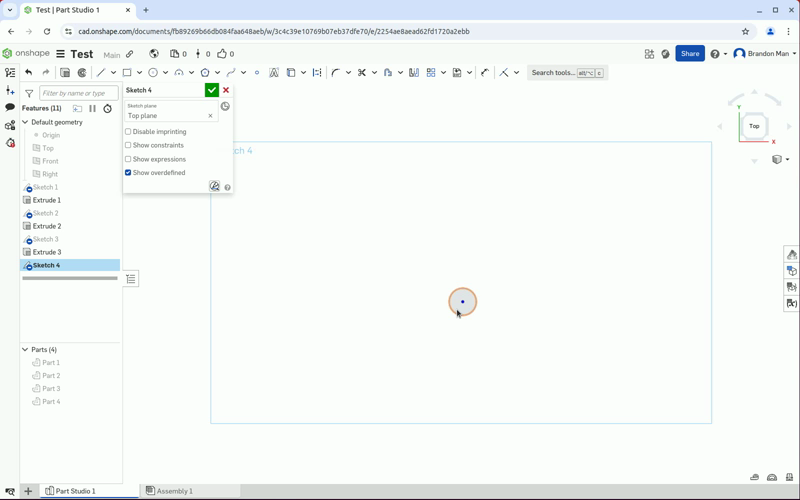
scroll(6)
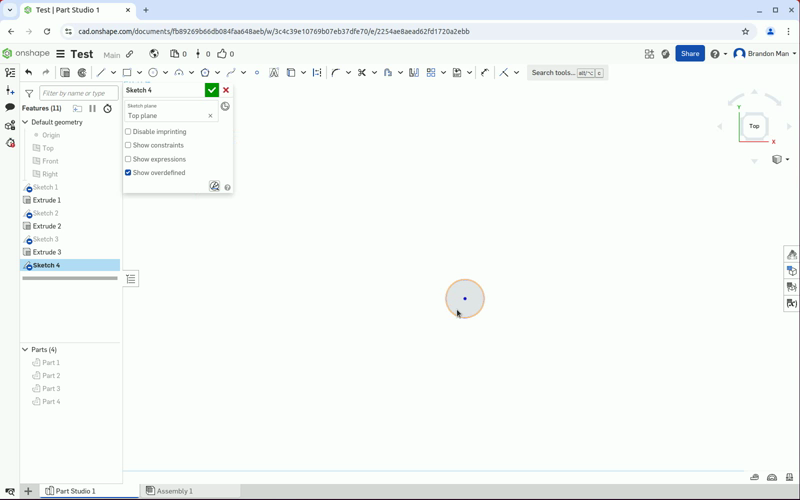
scroll(6)
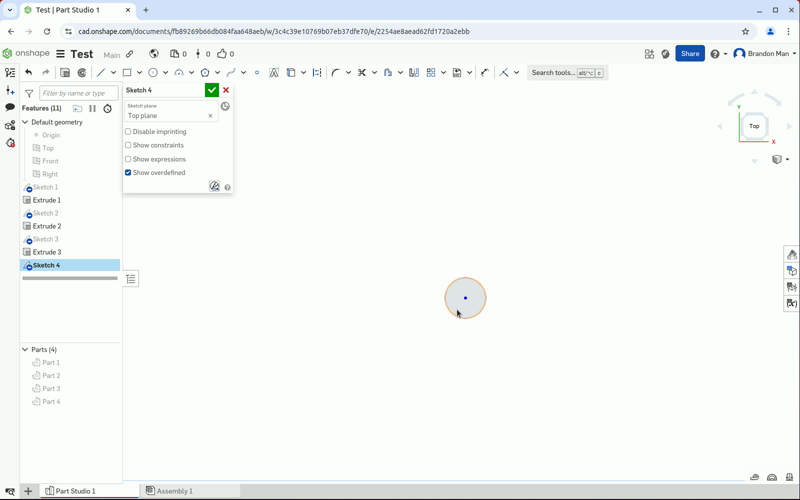
scroll(6)
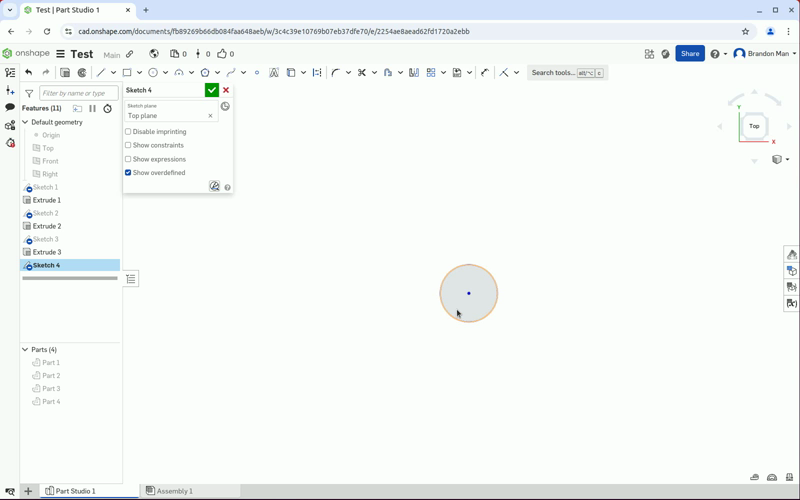
scroll(6)
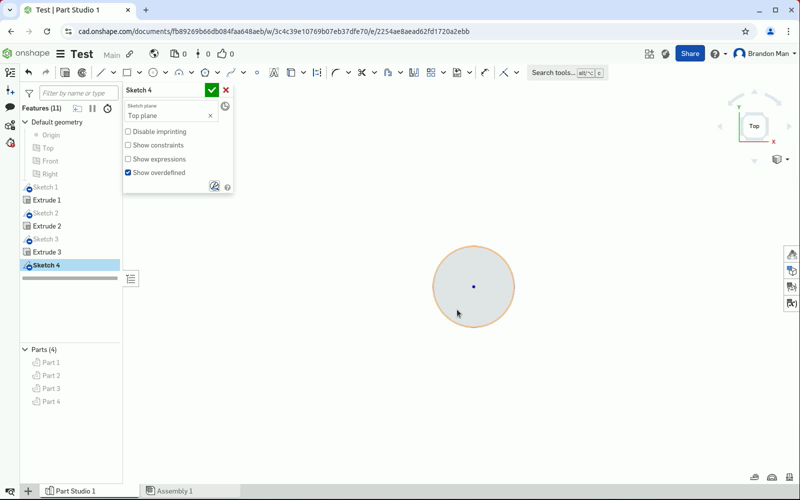
scroll(6)
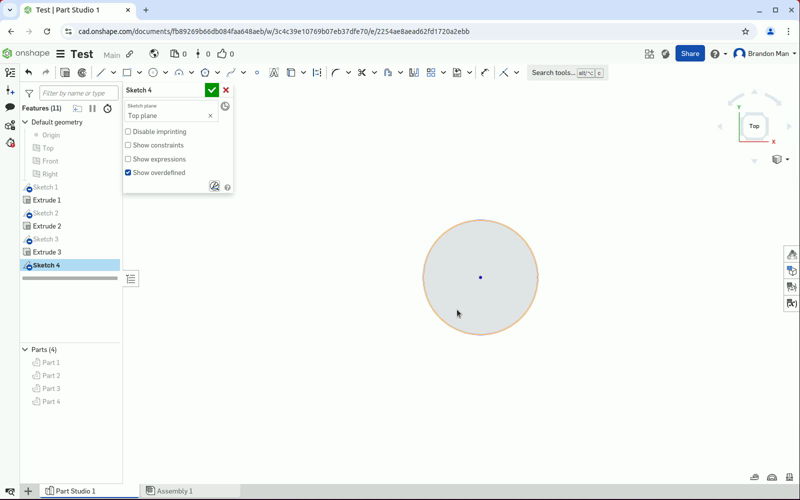
scroll(6)
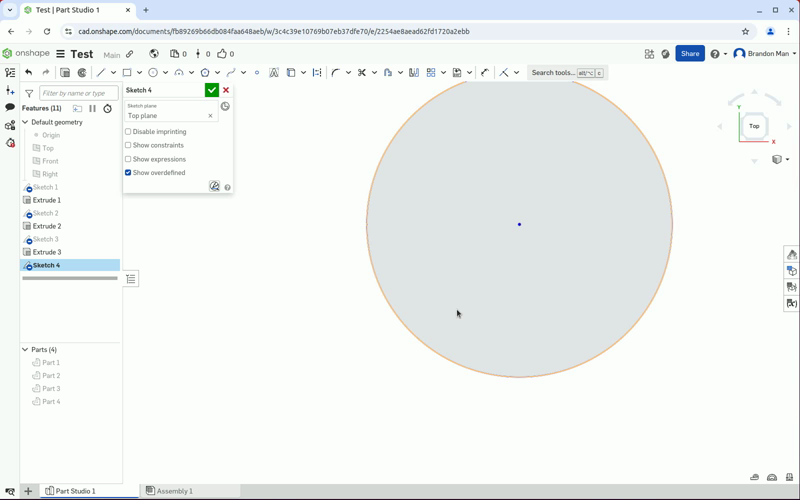
click(457, 309)
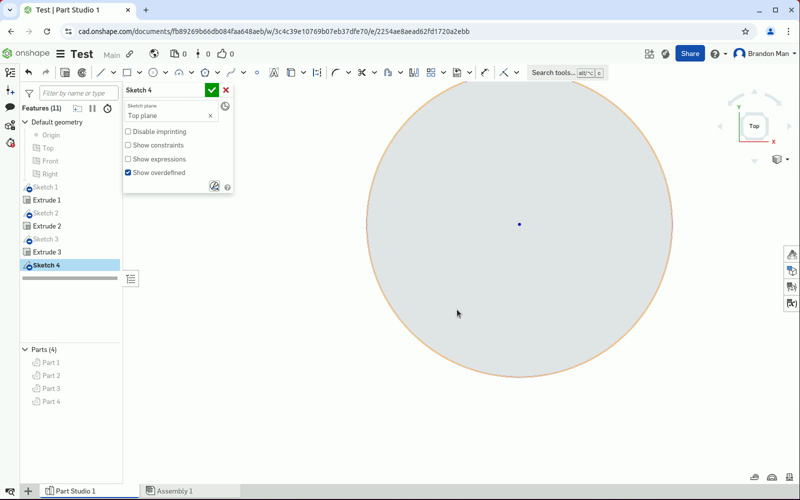
scroll(-6)
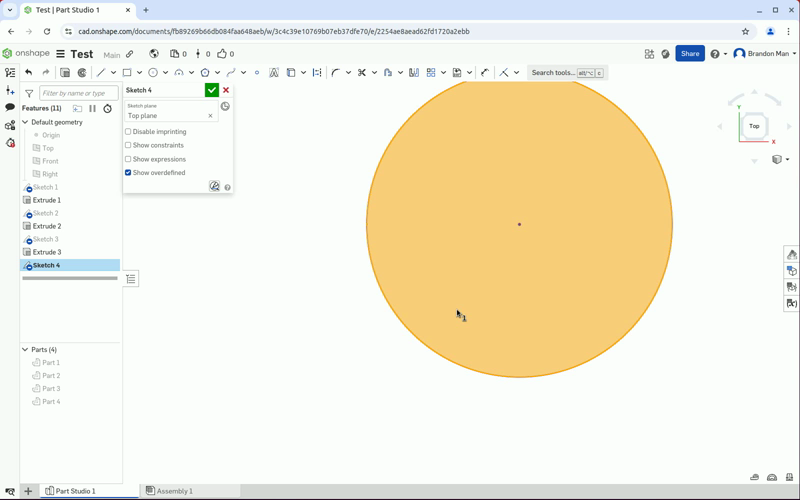
scroll(-6)
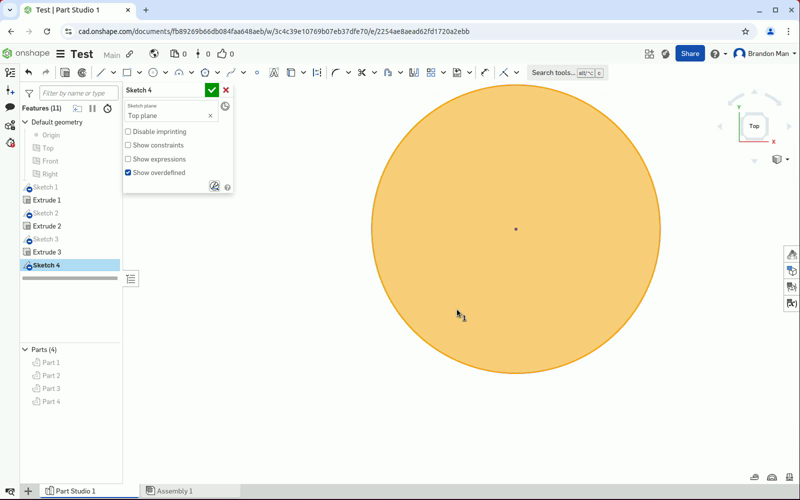
scroll(-6)
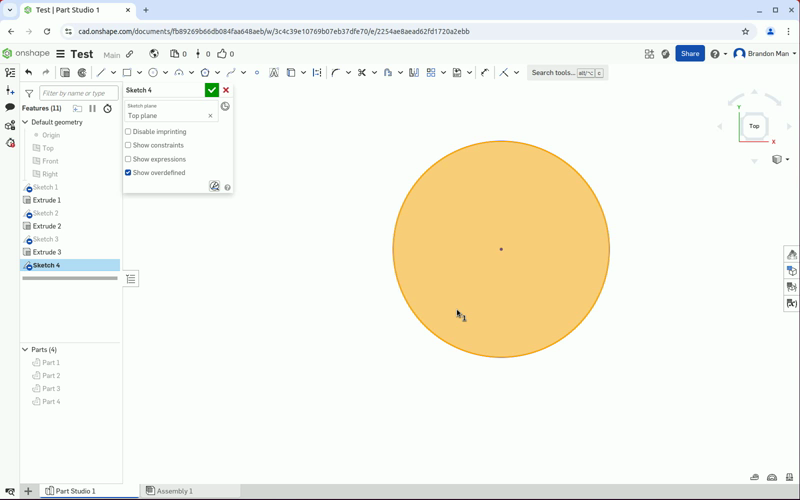
scroll(-6)
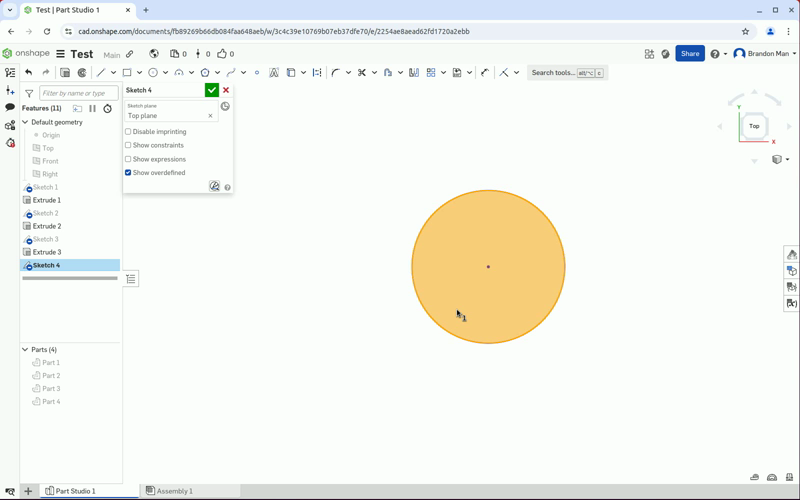
scroll(-6)
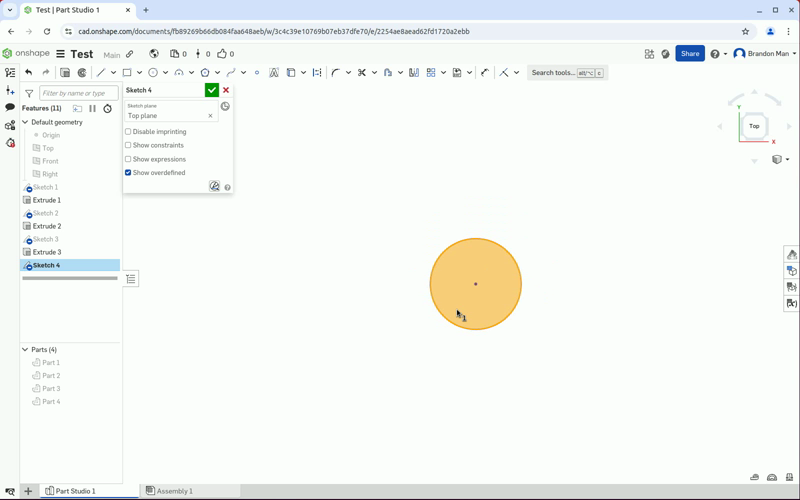
scroll(-6)
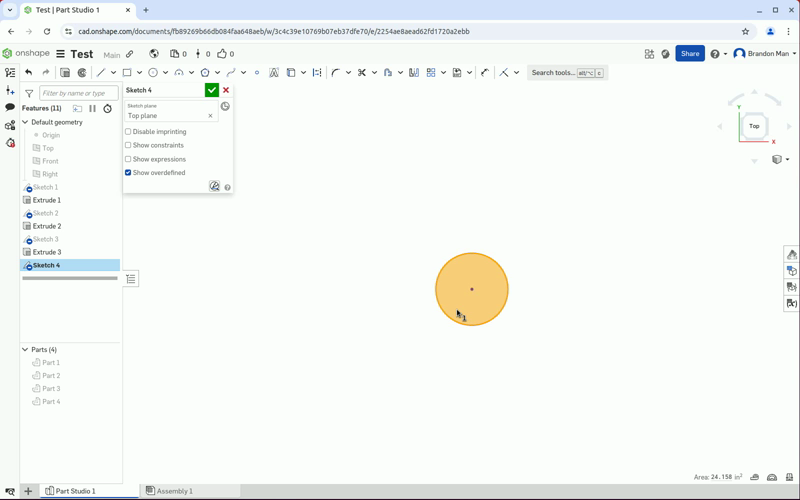
scroll(-6)
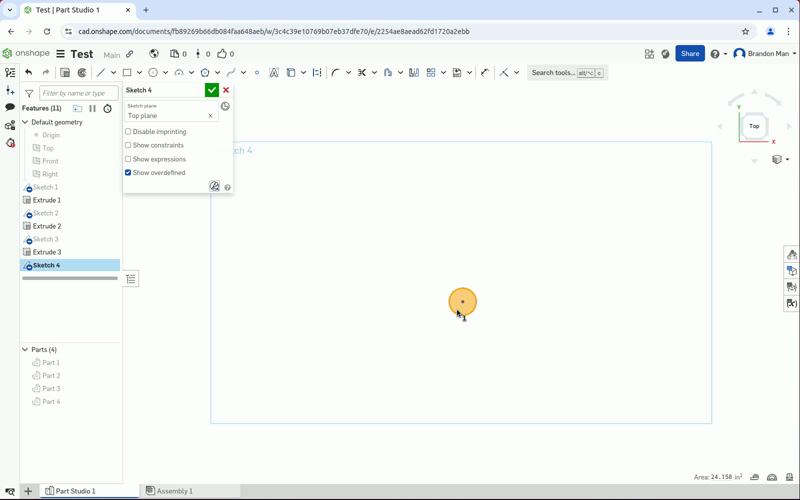
mouse_move(73, 352)
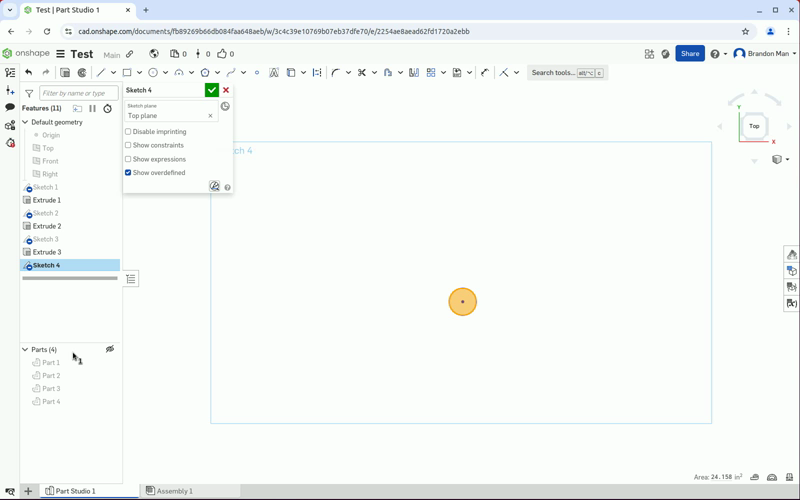
key(shift+y)
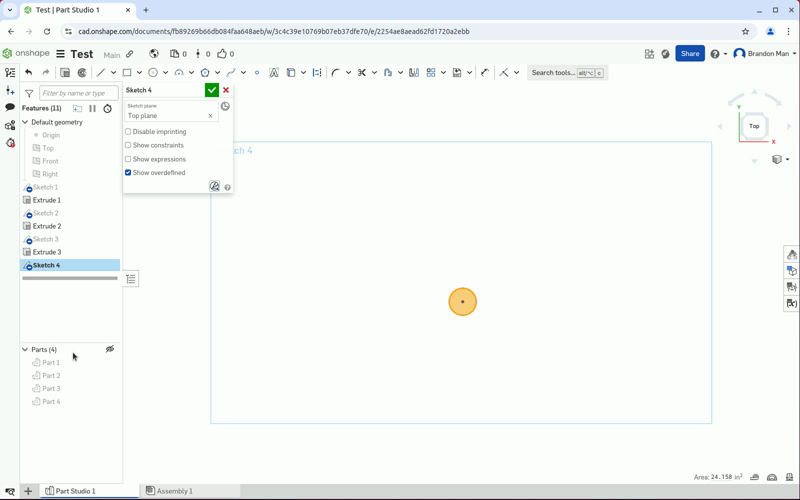
key(shift+e)
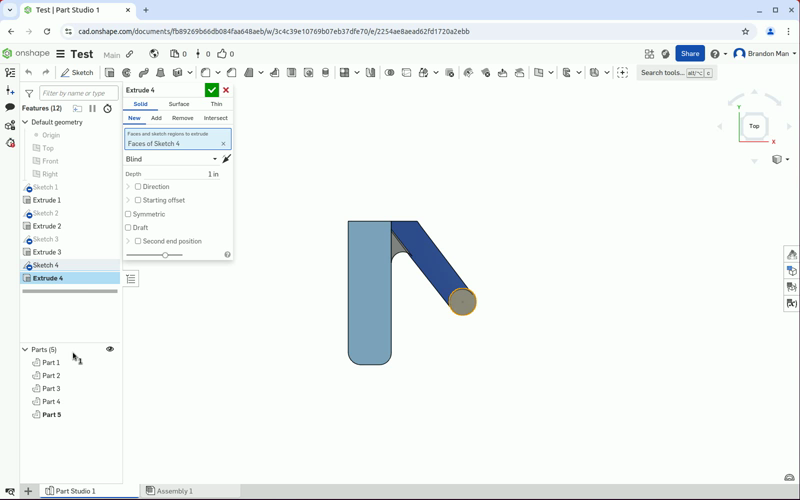
mouse_move(143, 106)
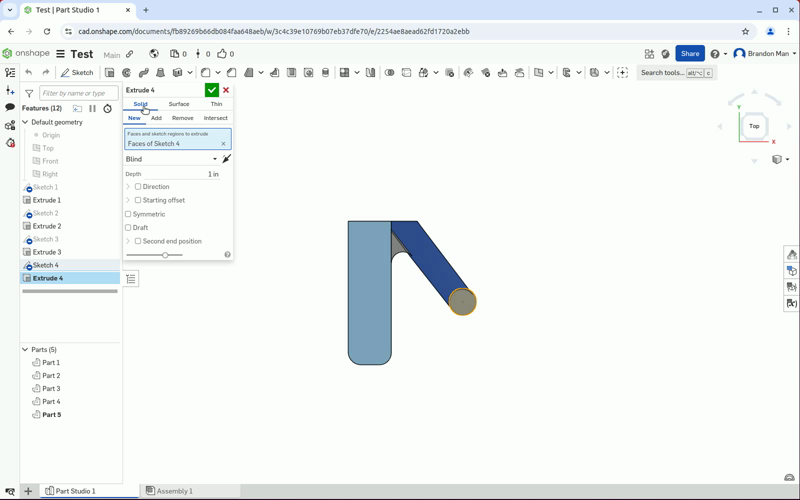
click(143, 106)
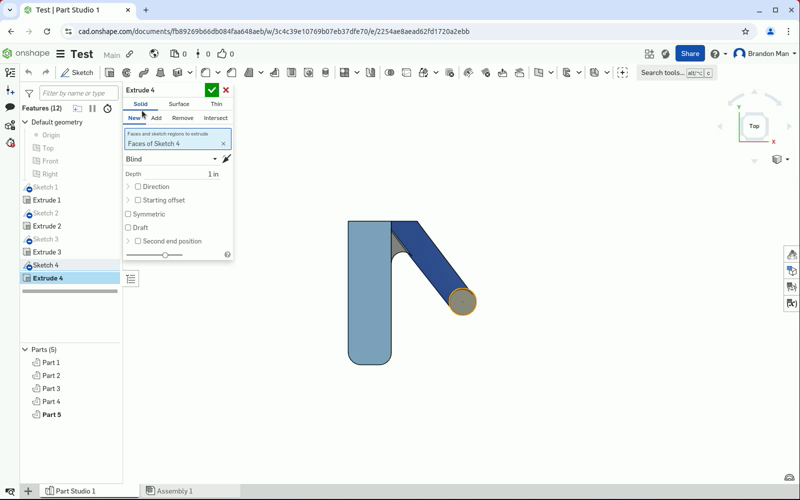
mouse_move(137, 120)
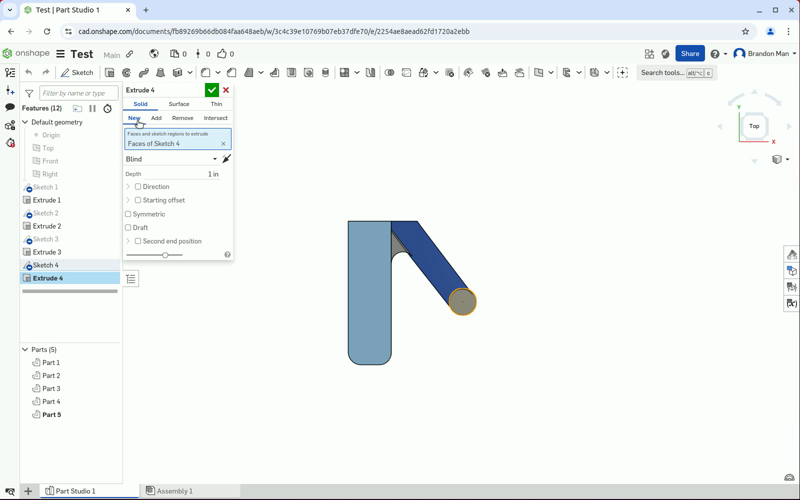
click(137, 120)
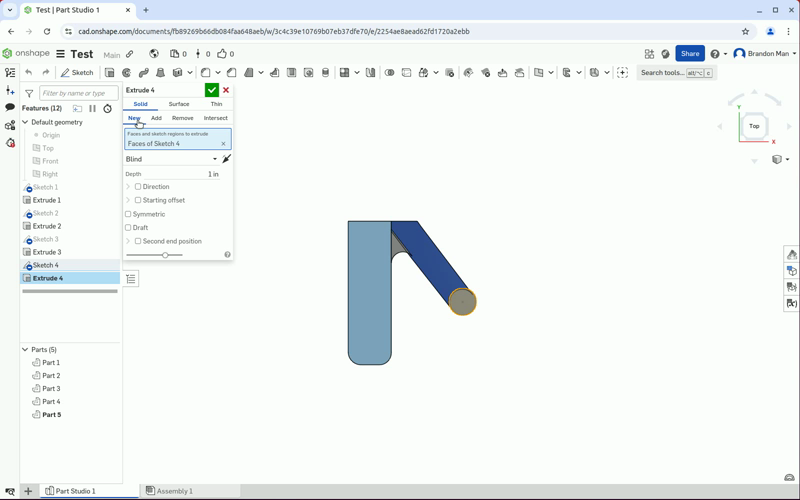
key(tab, 4)
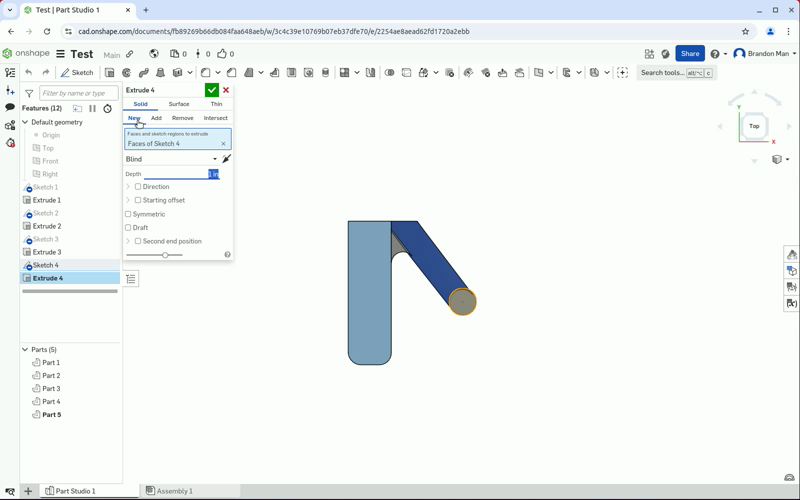
text(5.055)
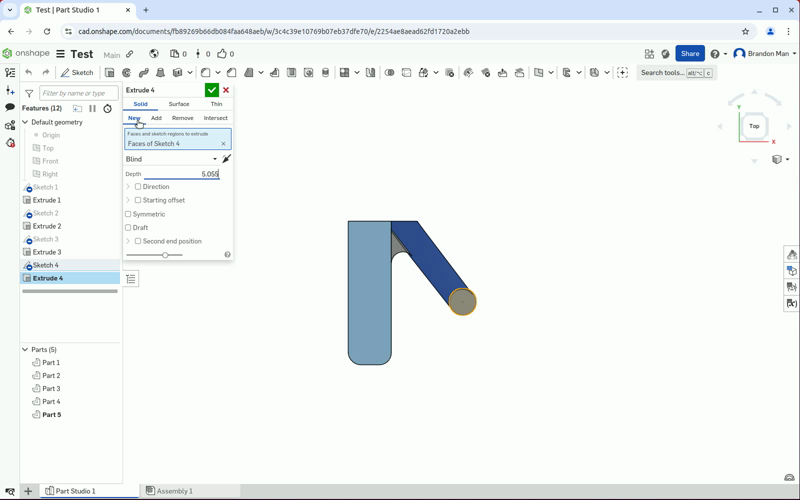
key(enter)
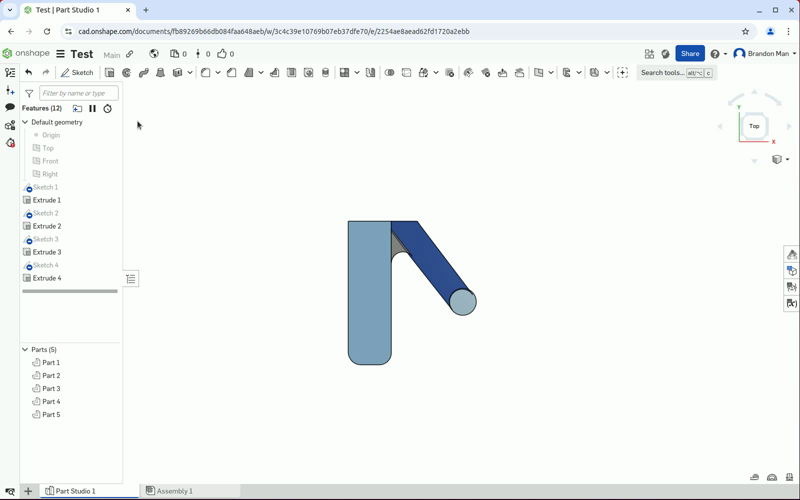
key(shift+h)
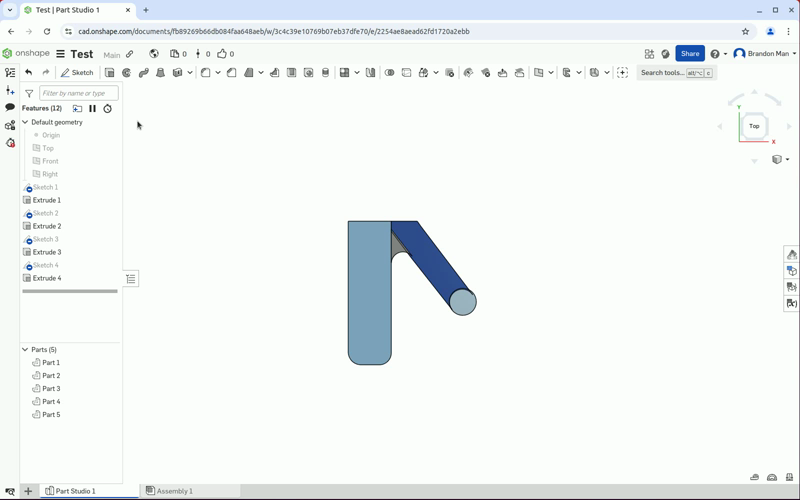
key(shift+h)
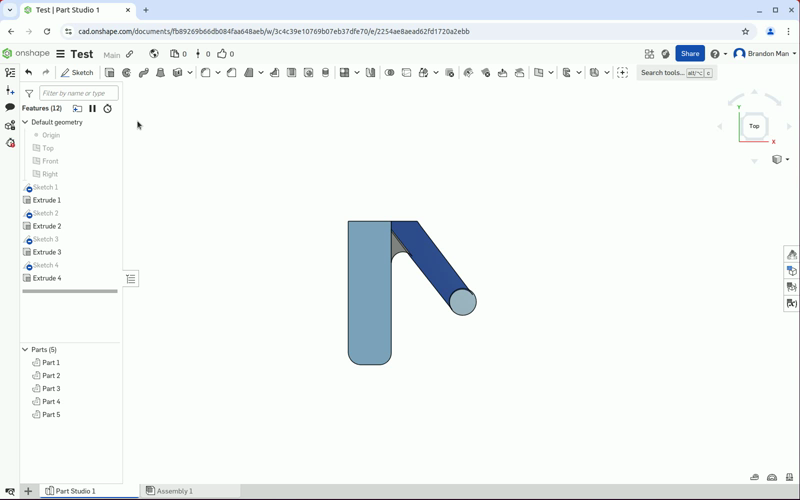
mouse_move(73, 189)
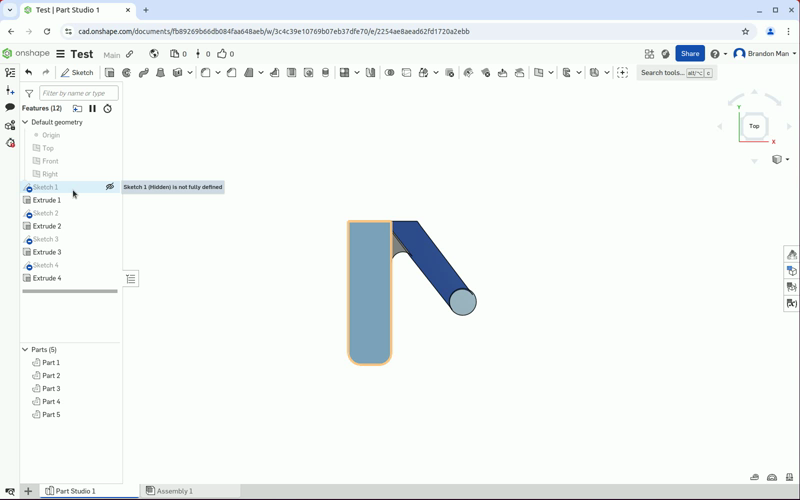
click(73, 189)
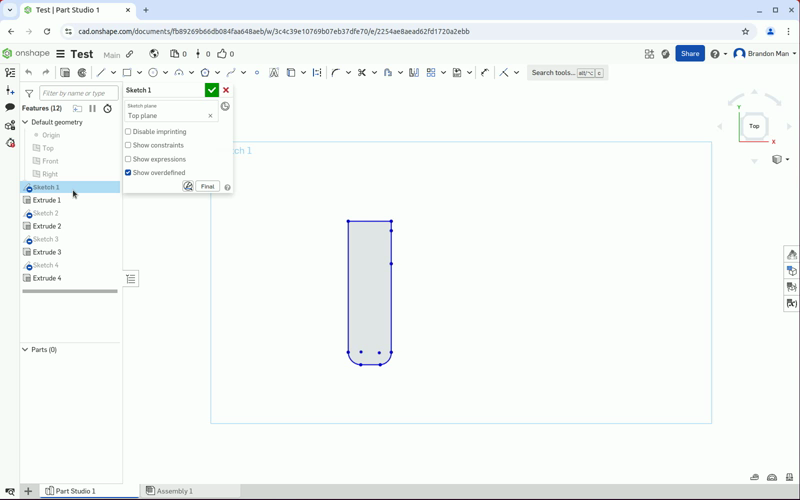
mouse_move(229, 92)
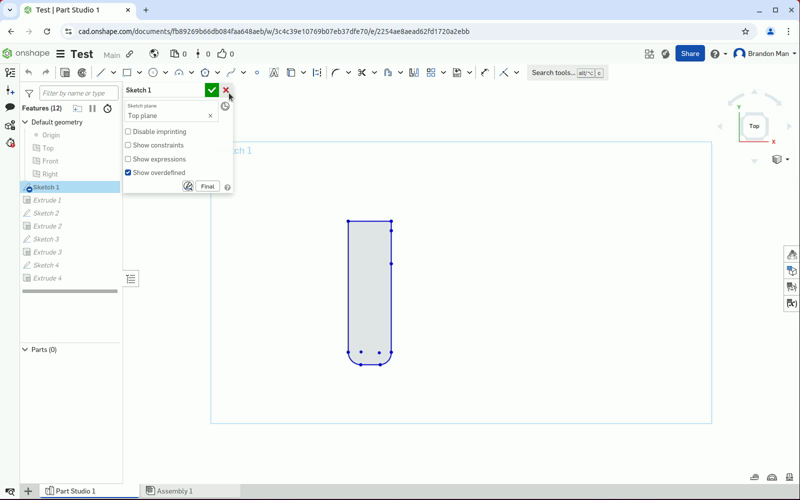
click(229, 92)
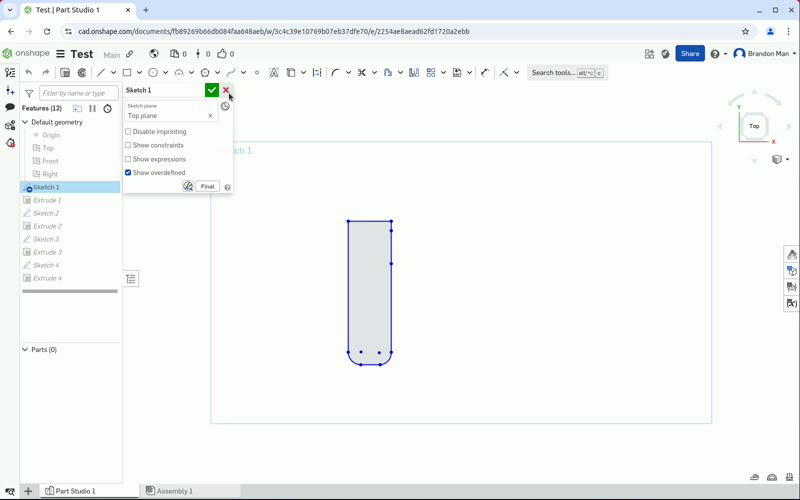
key(shift+s)
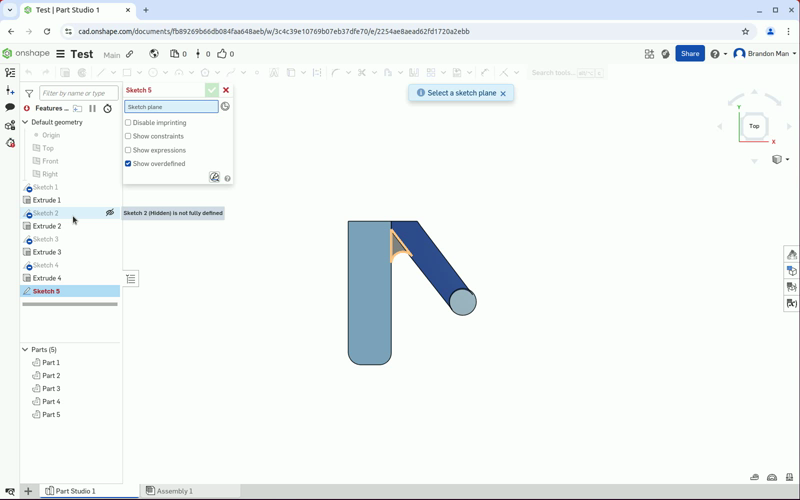
scroll(3)
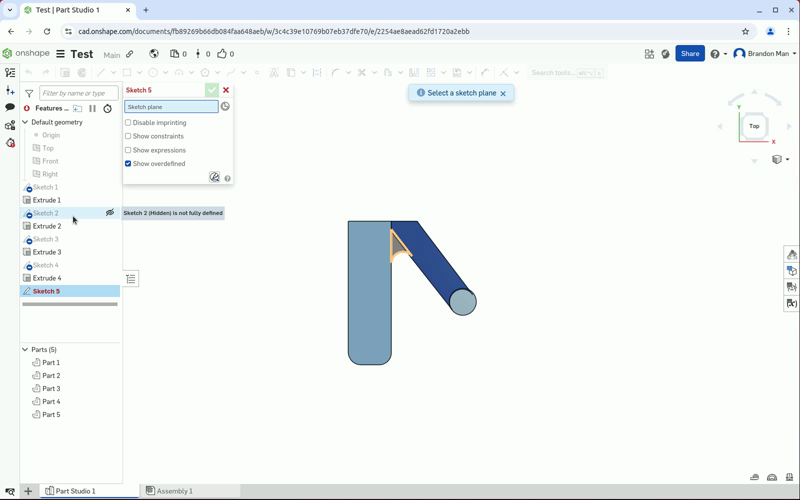
mouse_move(73, 150)
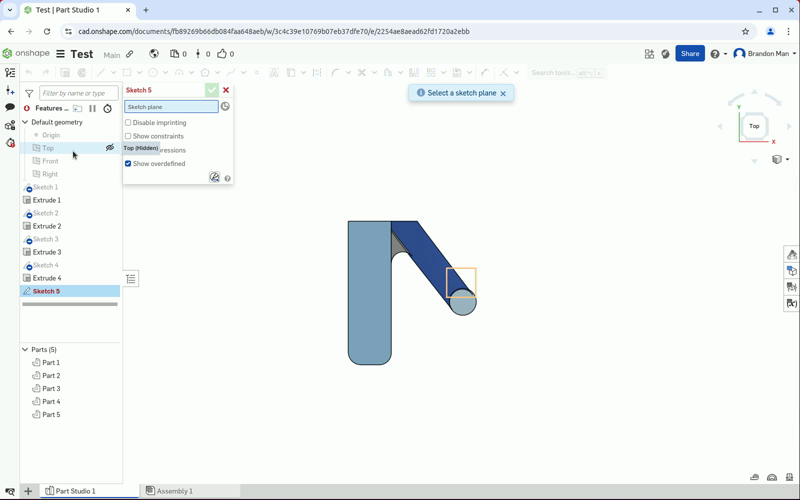
click(73, 150)
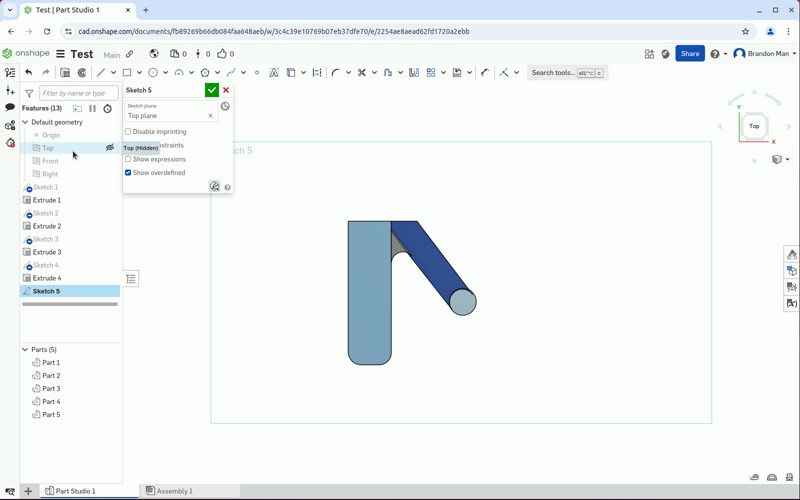
mouse_move(73, 352)
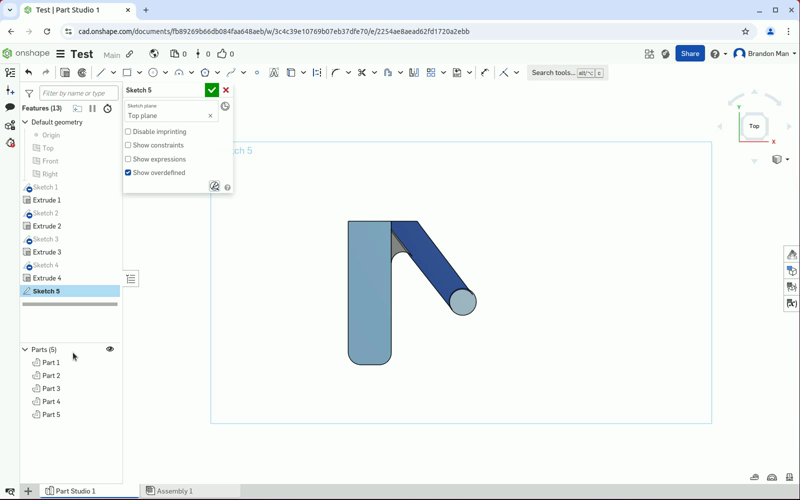
key(y)
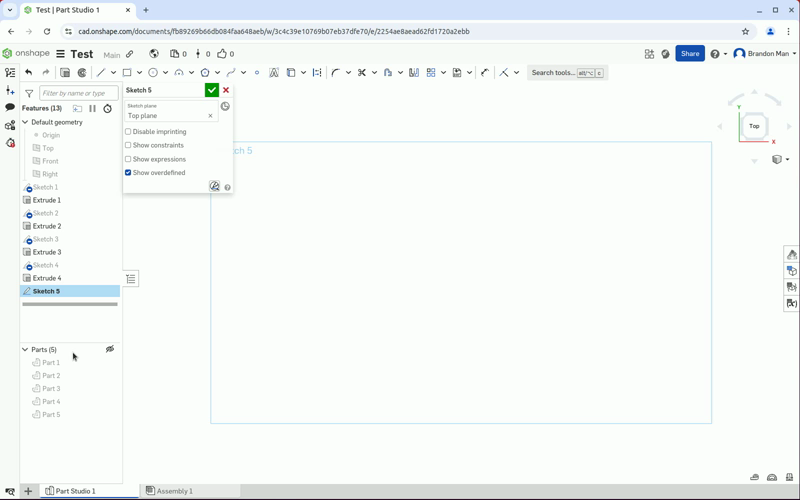
key(l)
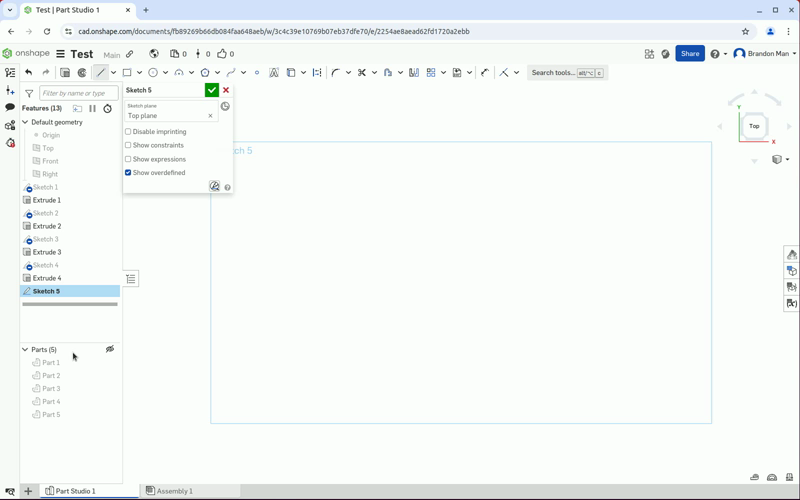
key_down(shift)
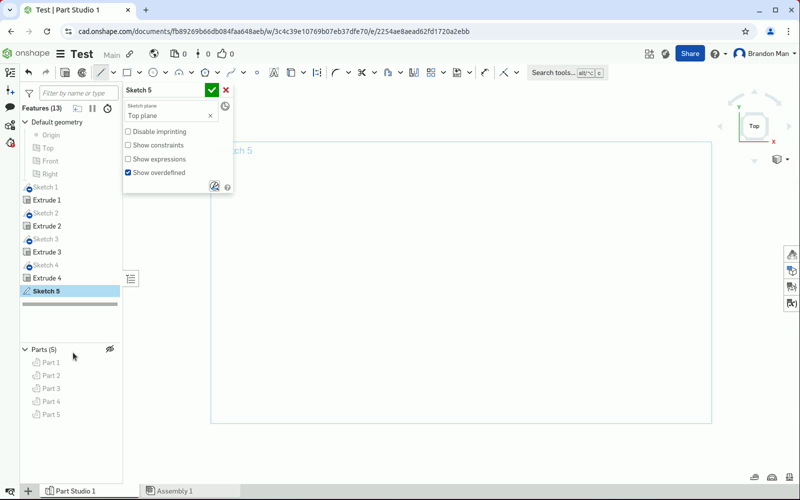
mouse_move(417, 220)
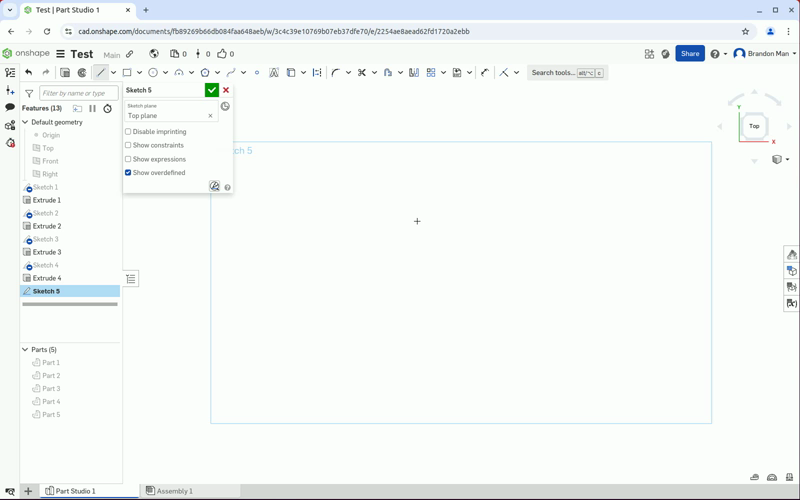
click(417, 220)
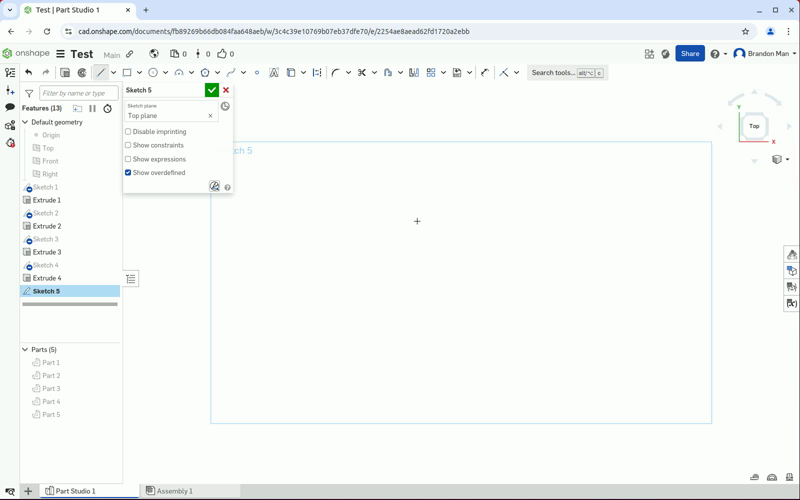
key_up(shift)
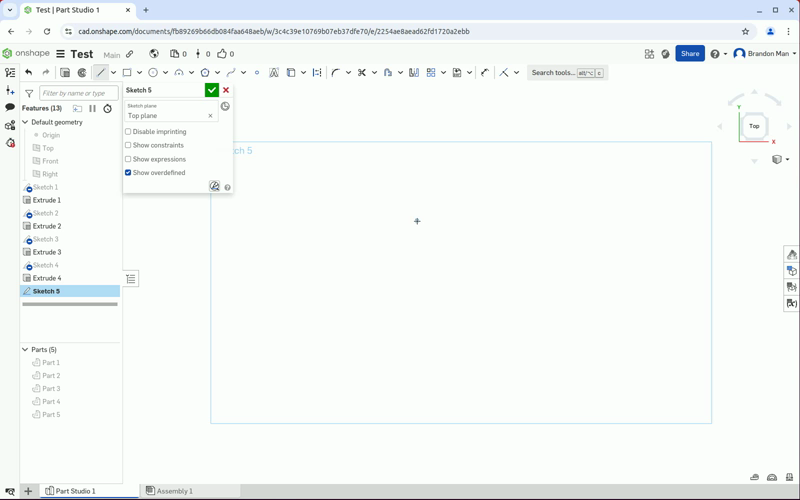
key_down(shift)
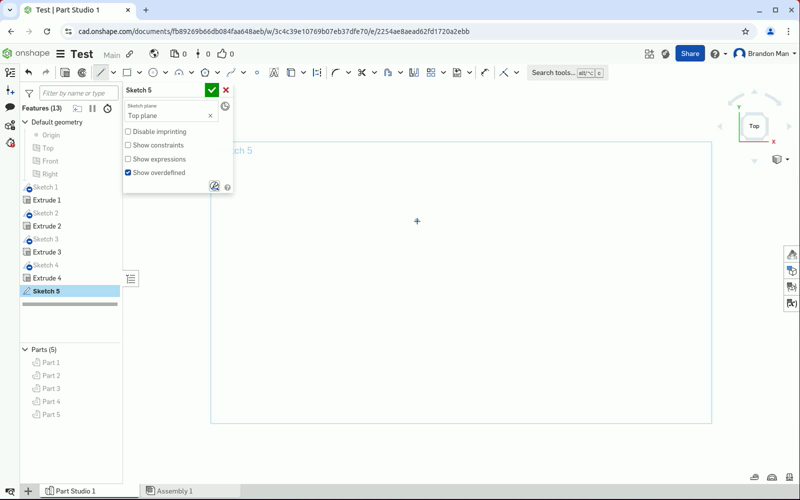
mouse_move(447, 220)
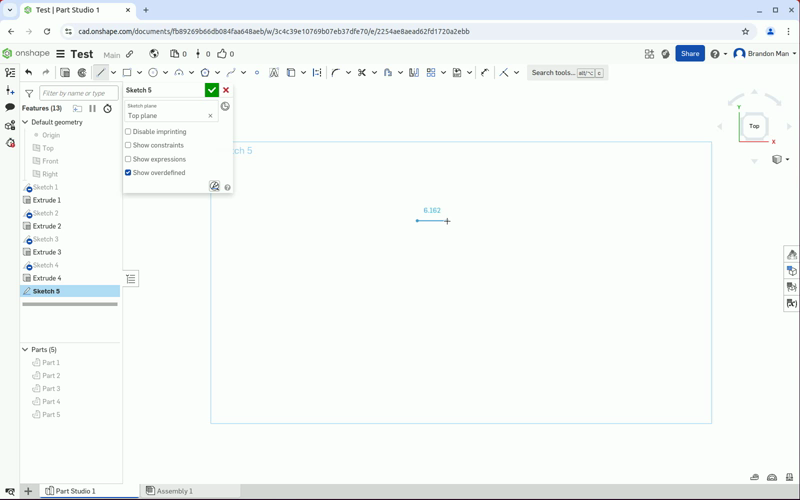
mouse_move(421, 226)
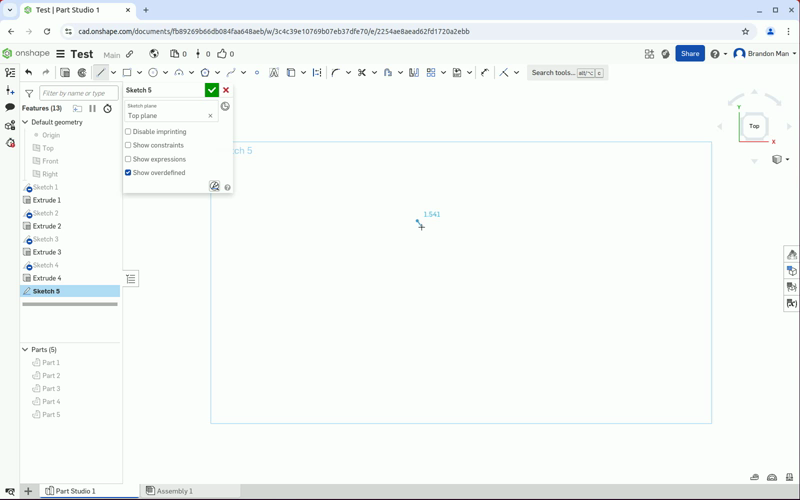
scroll(6)
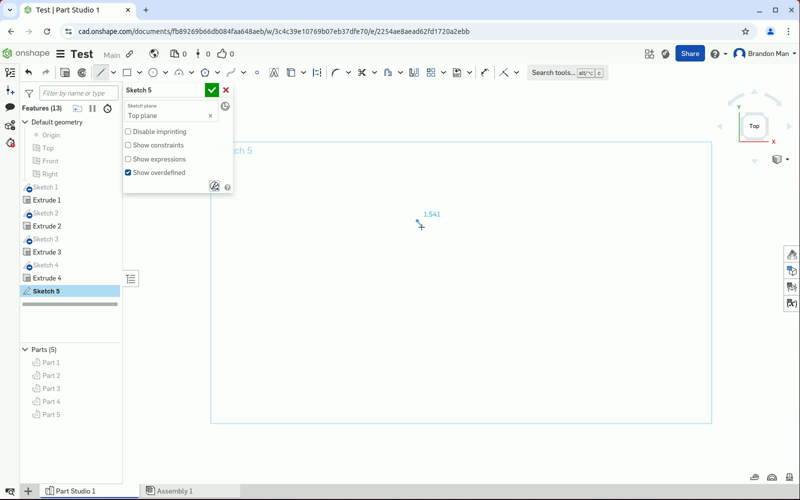
scroll(6)
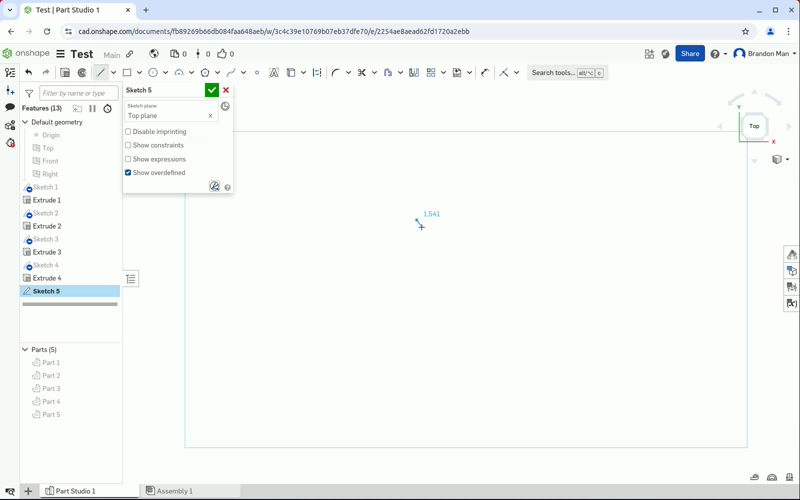
scroll(6)
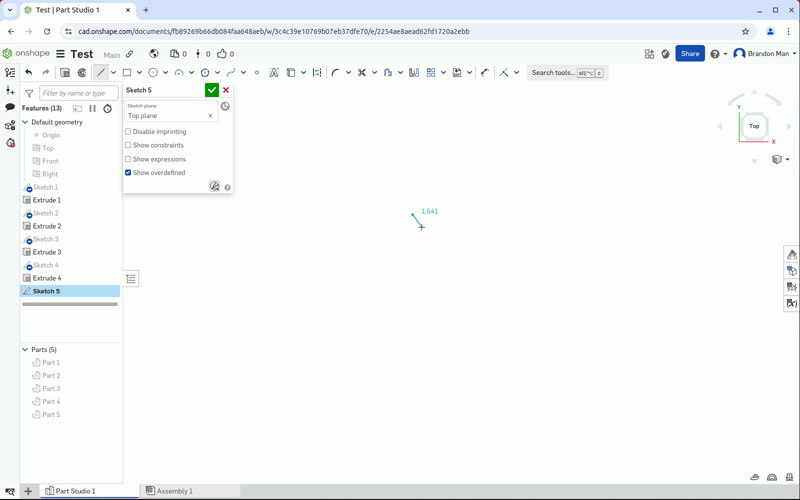
scroll(6)
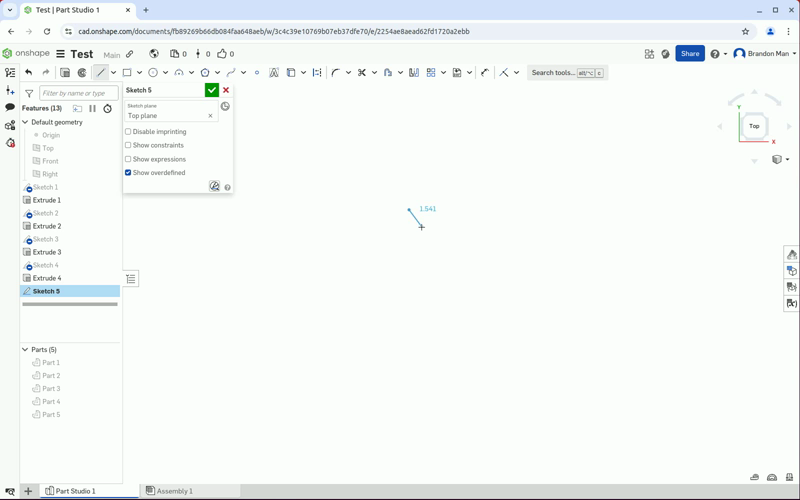
scroll(6)
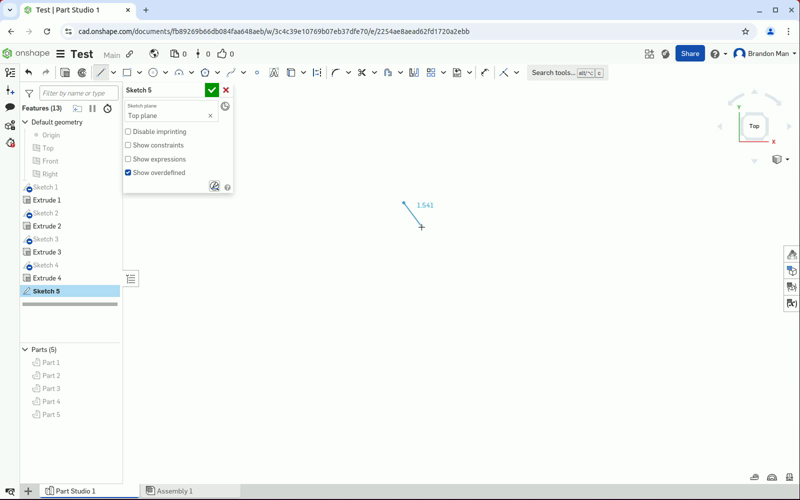
scroll(6)
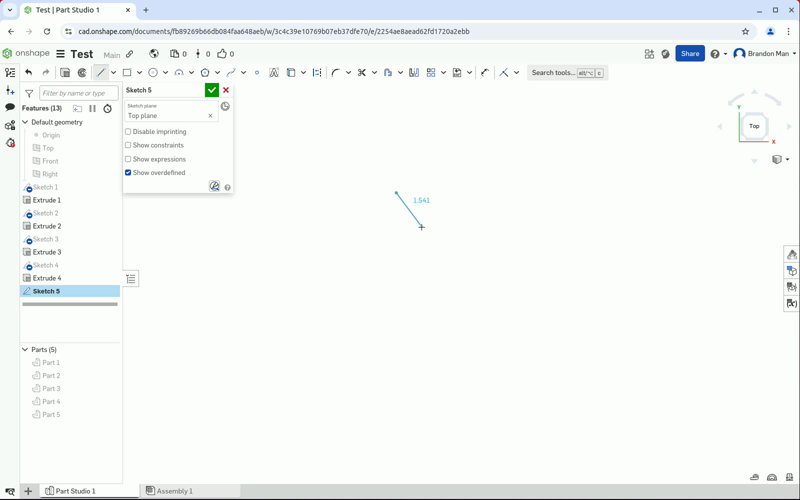
scroll(6)
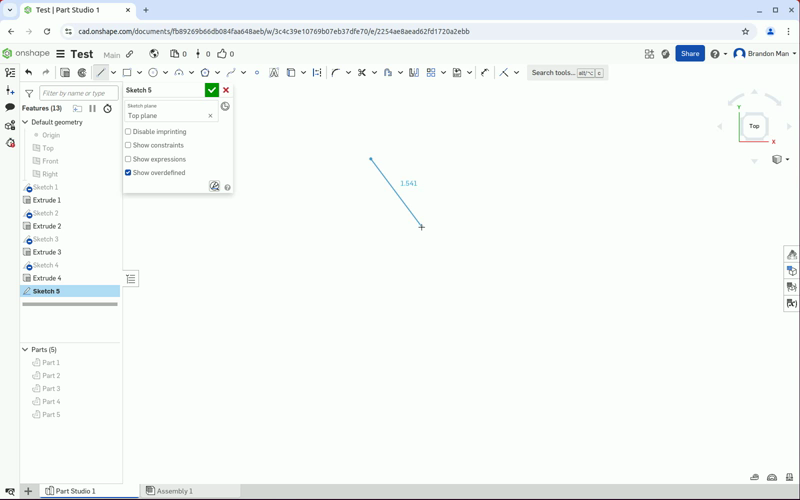
click(421, 226)
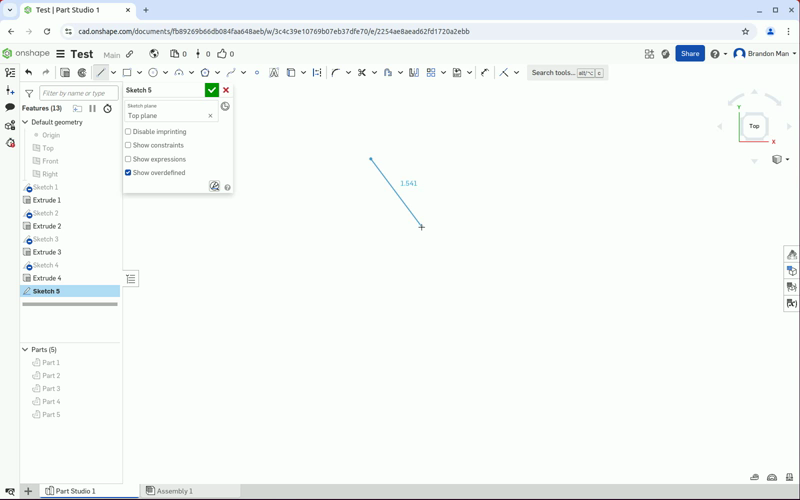
scroll(-6)
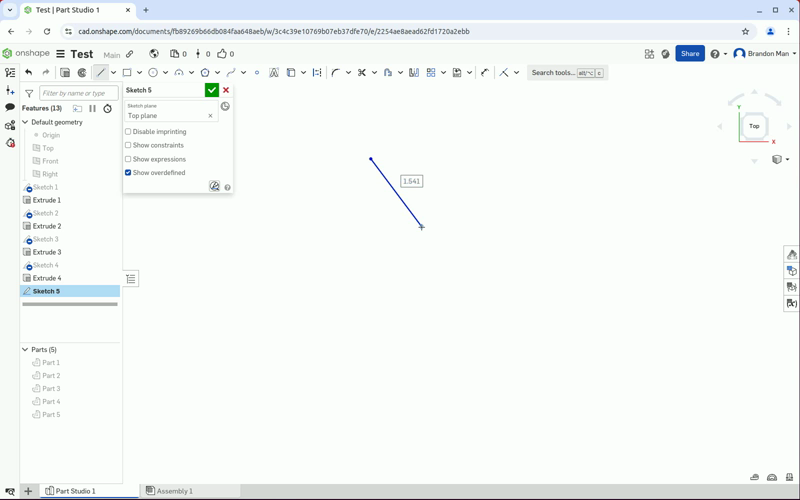
scroll(-6)
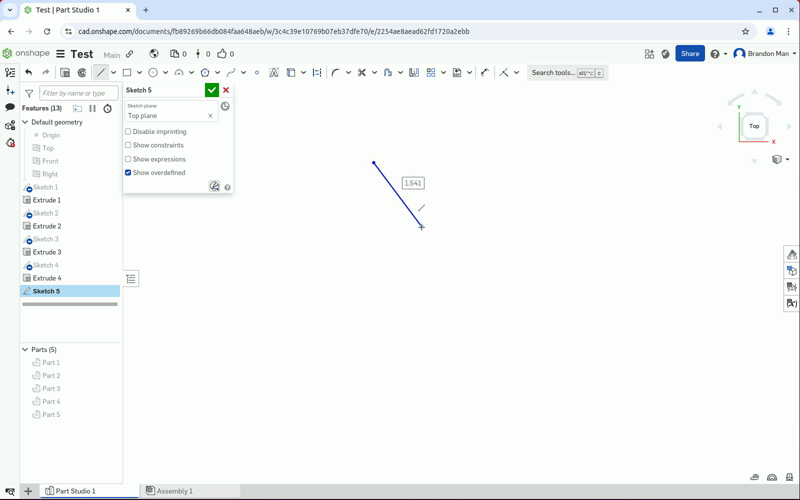
scroll(-6)
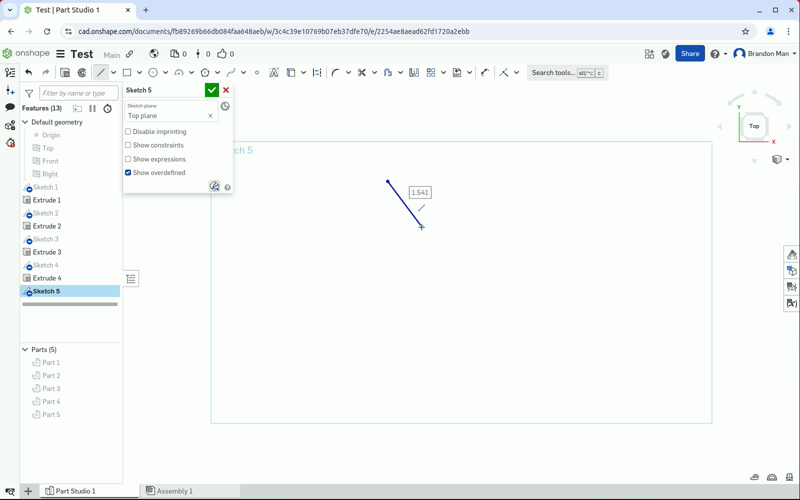
scroll(-6)
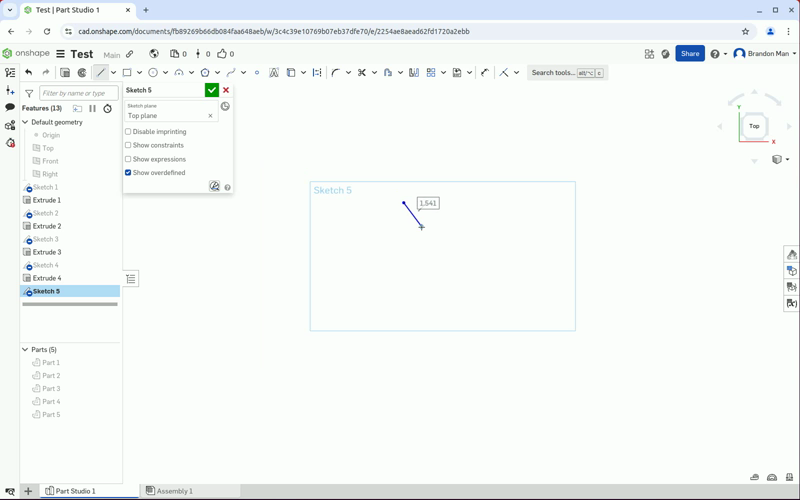
scroll(-6)
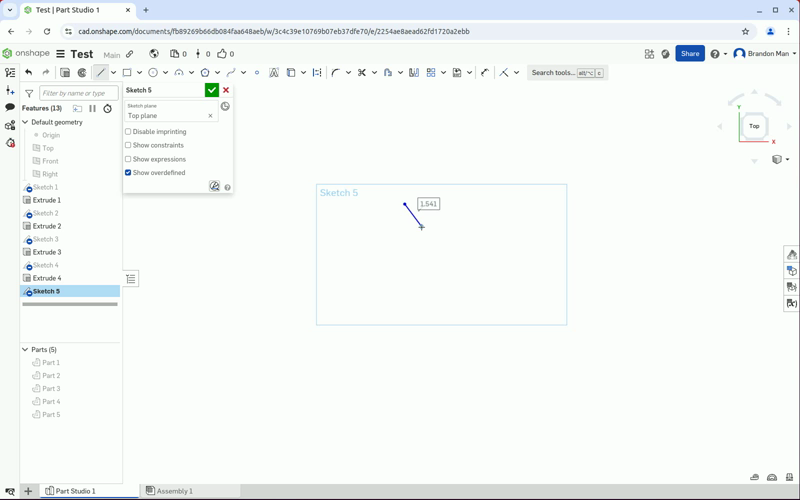
scroll(-6)
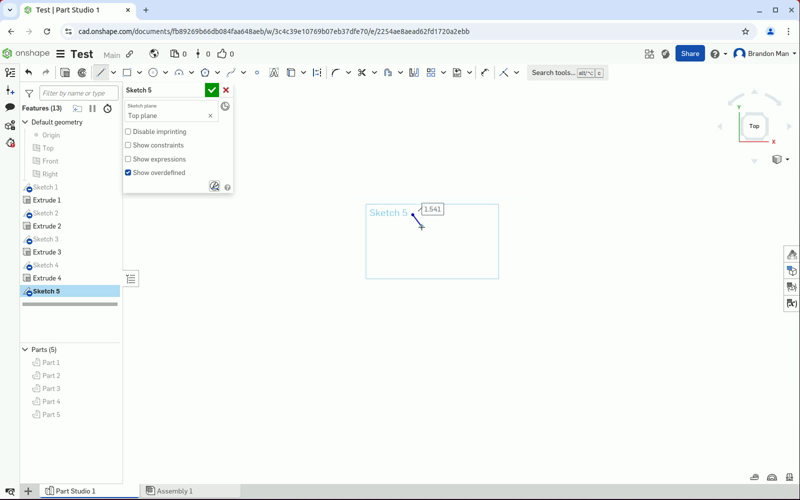
scroll(-6)
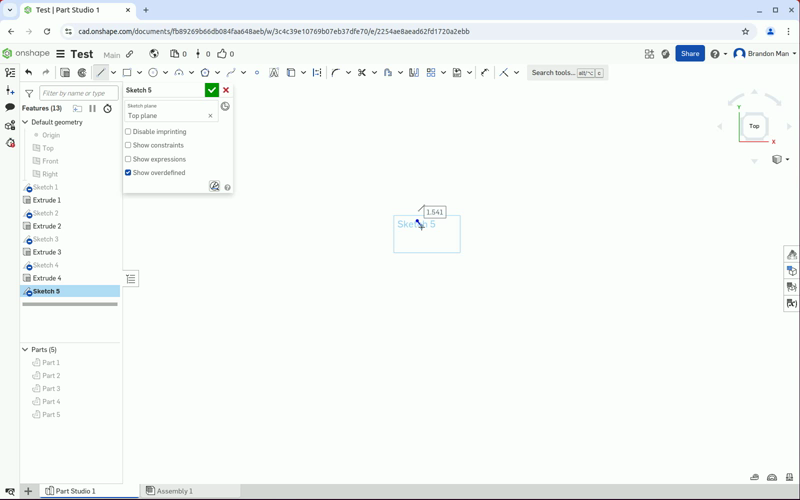
key_up(shift)
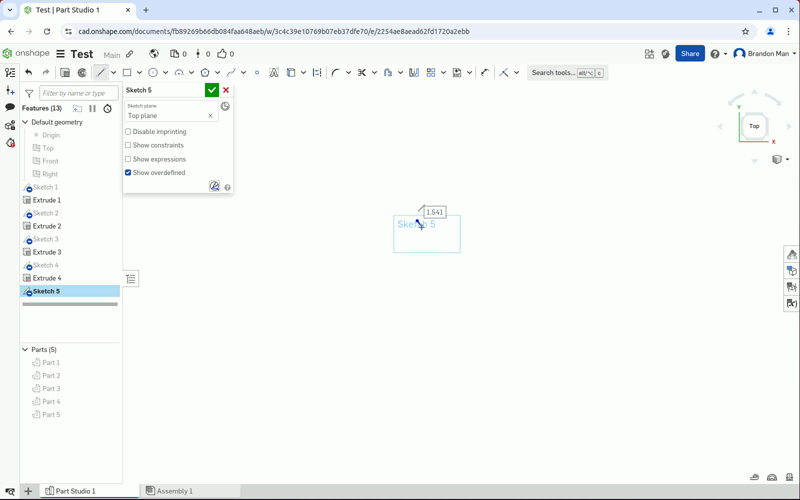
key(esc)
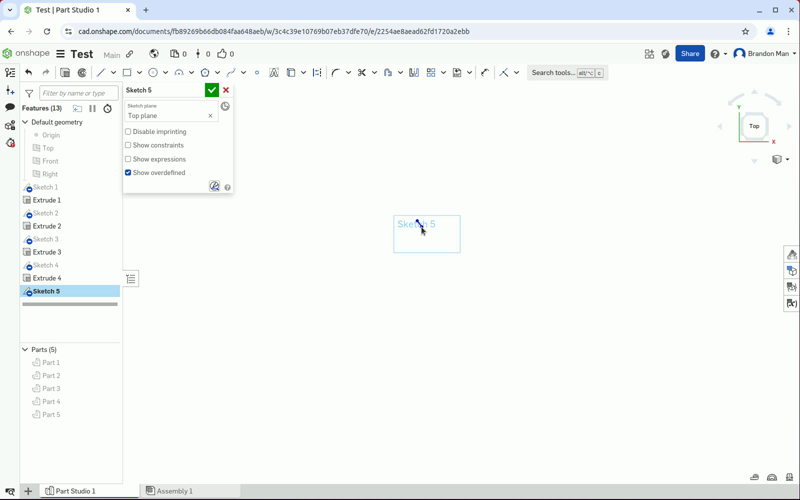
key(a)
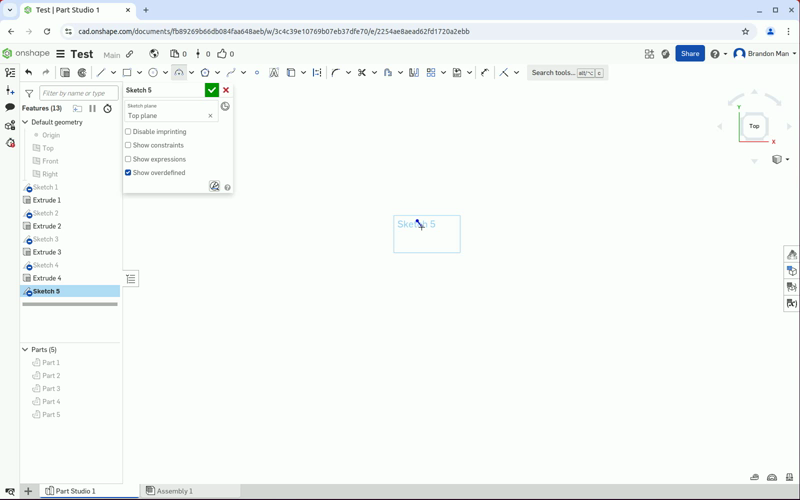
mouse_move(421, 226)
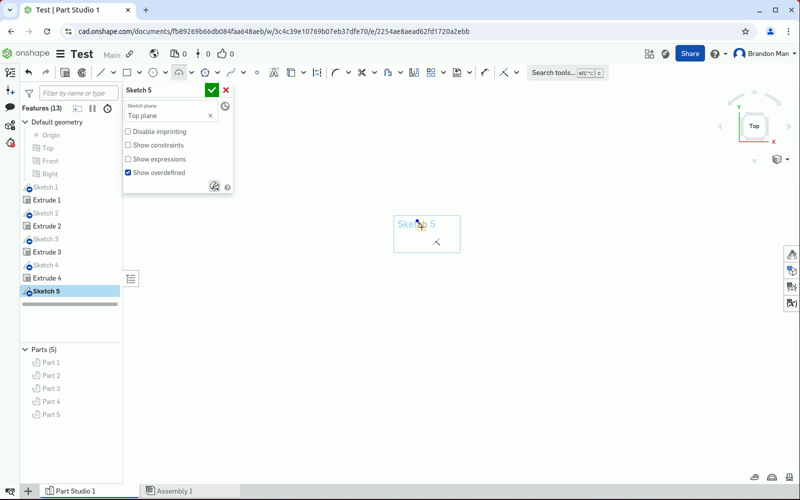
click(421, 226)
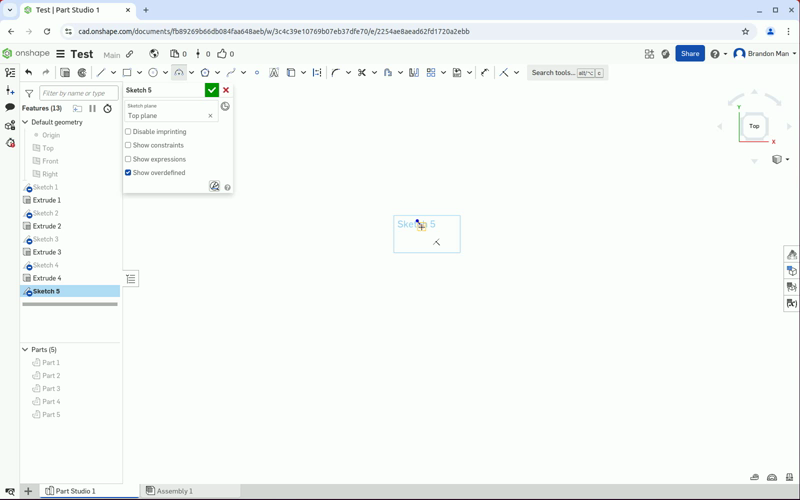
key_down(shift)
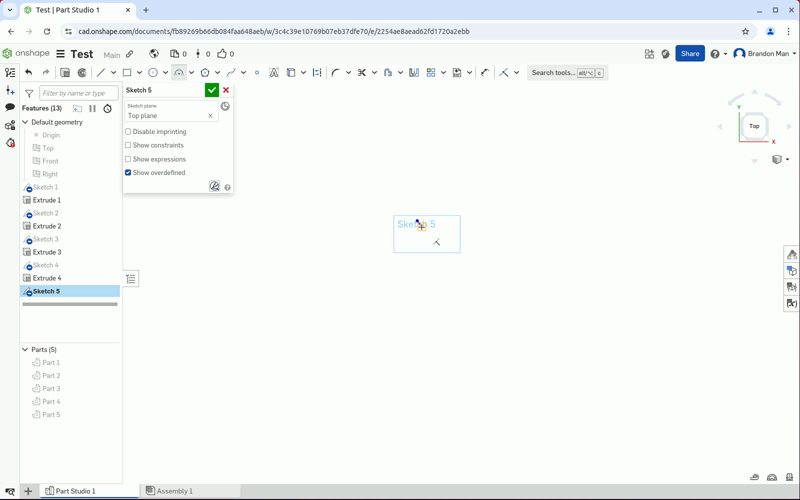
mouse_move(419, 220)
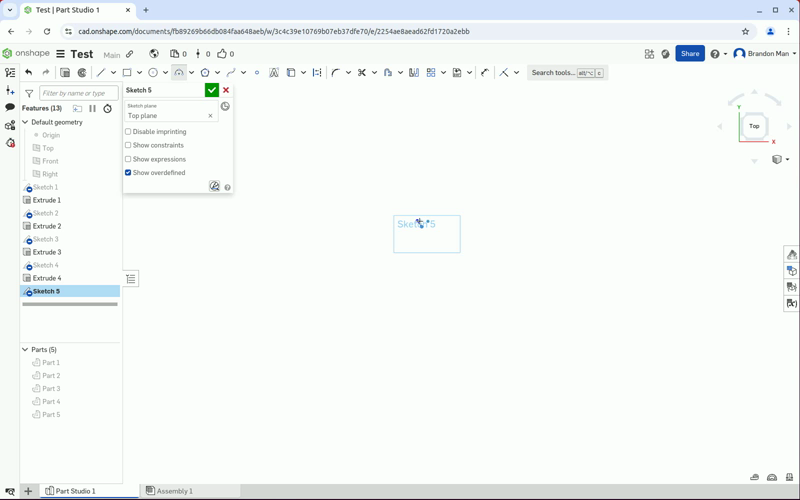
scroll(6)
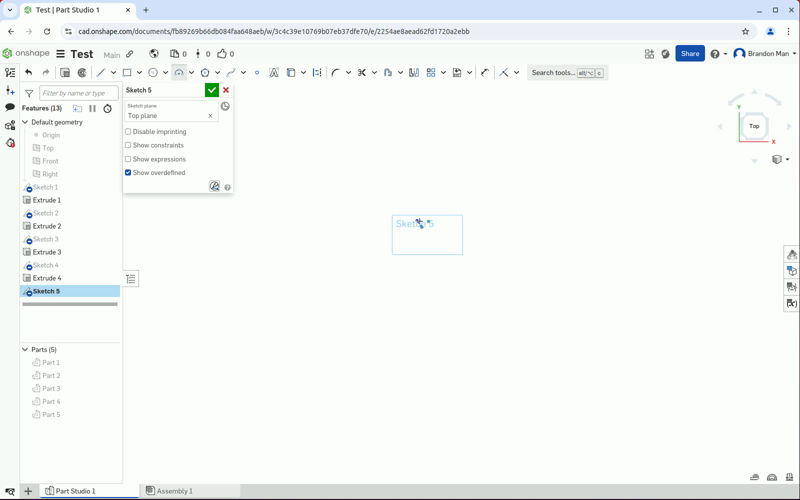
scroll(6)
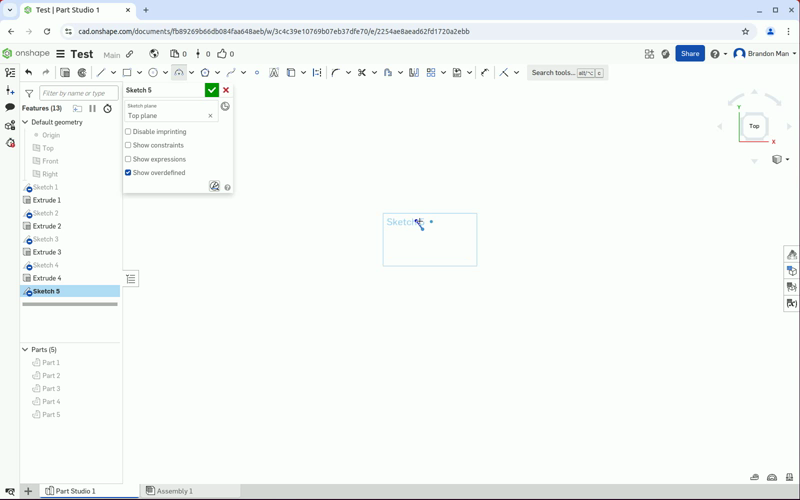
scroll(6)
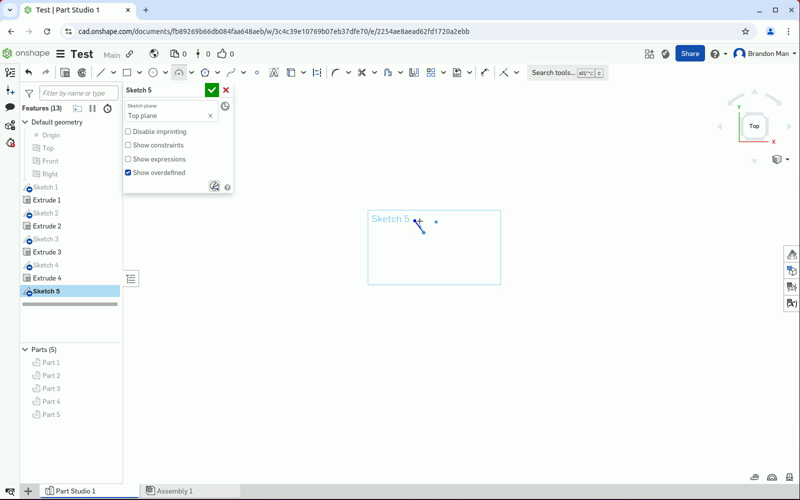
scroll(6)
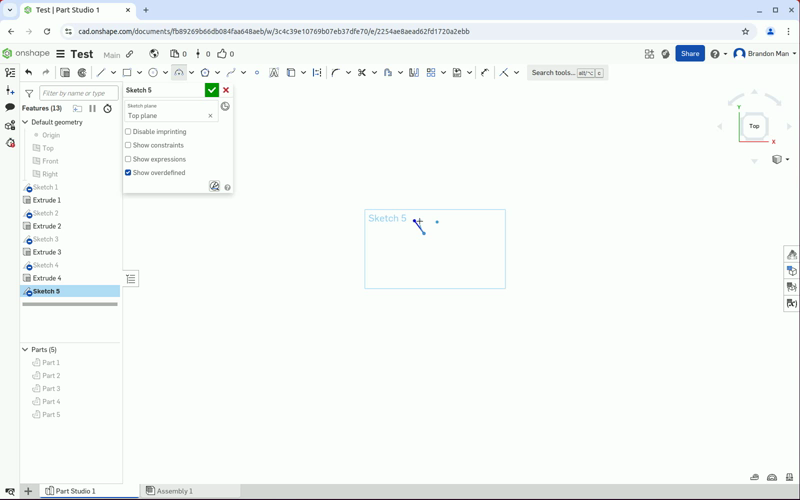
scroll(6)
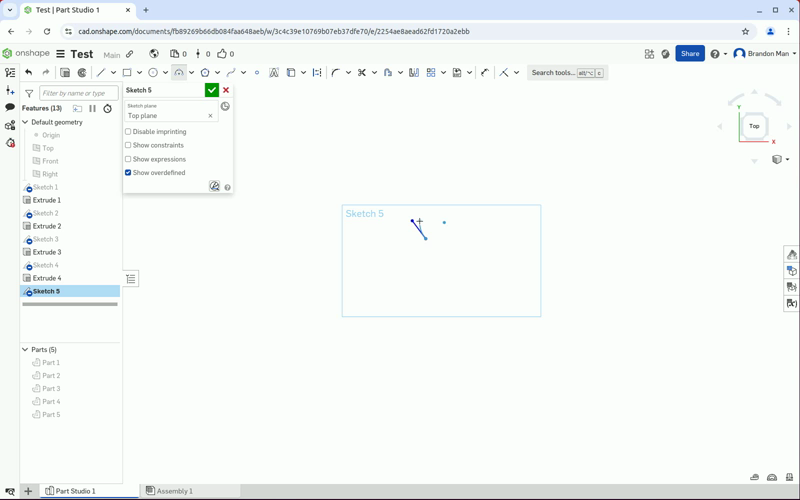
scroll(6)
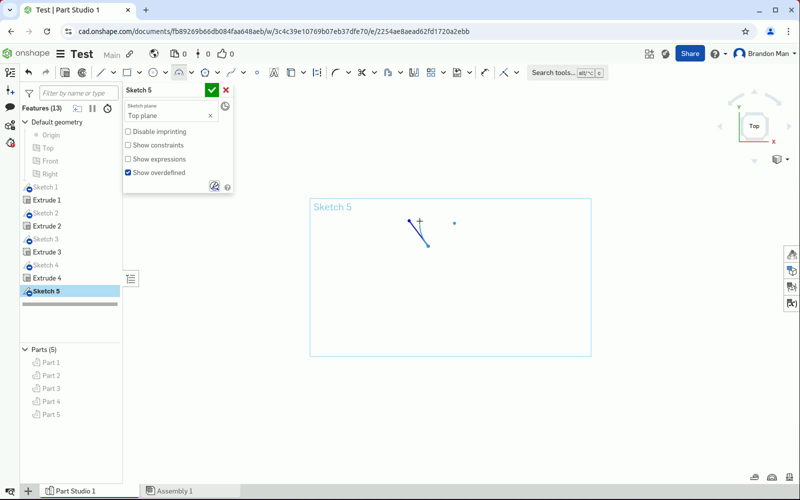
scroll(6)
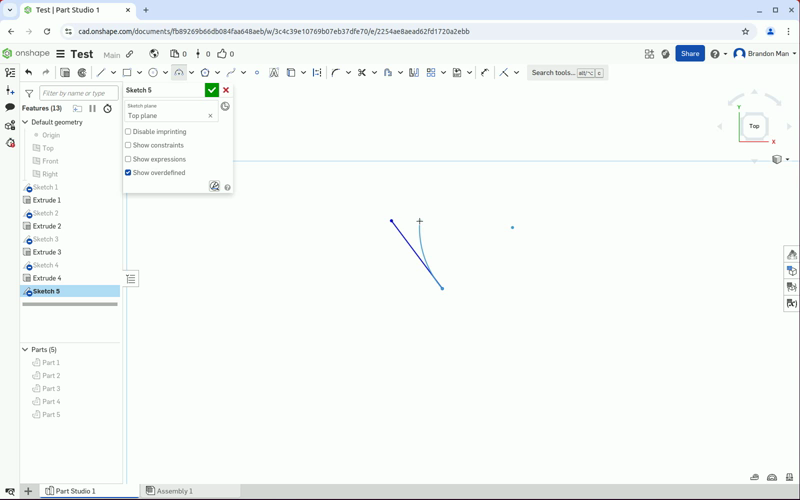
click(419, 220)
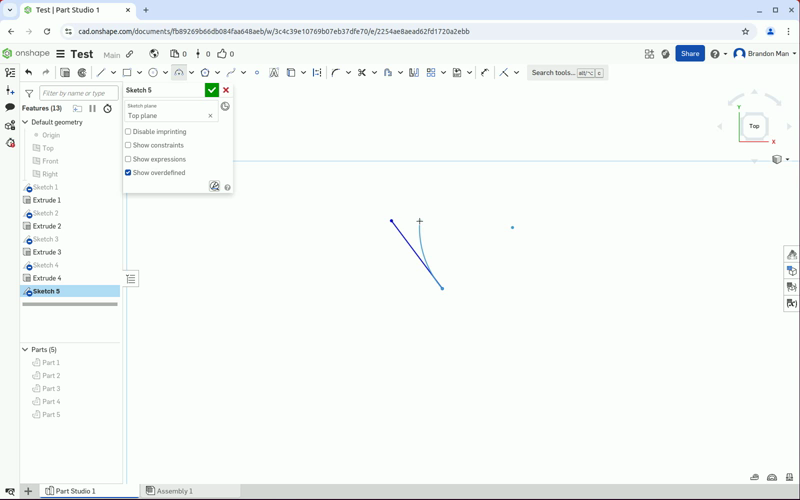
scroll(-6)
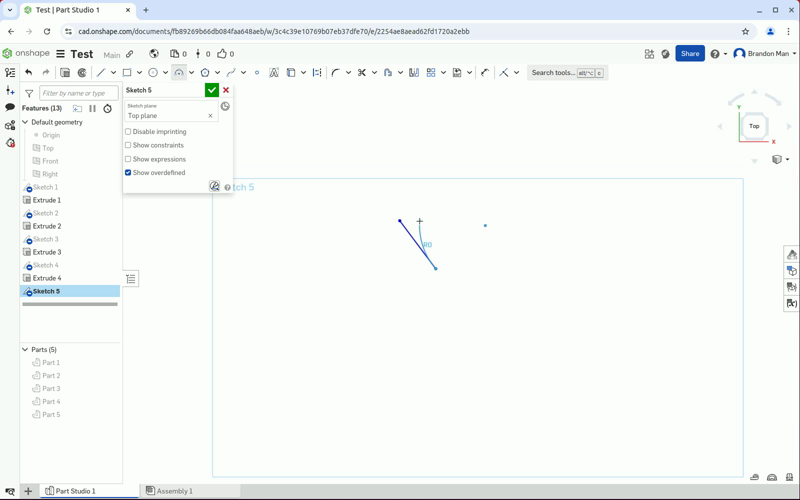
scroll(-6)
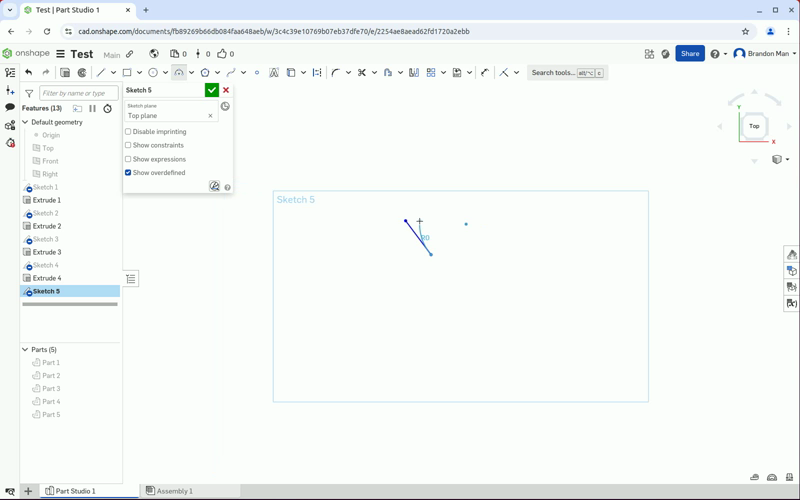
scroll(-6)
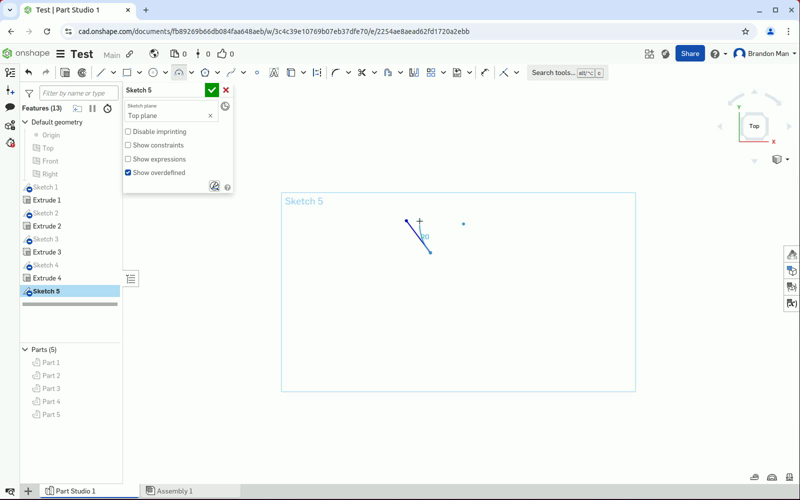
scroll(-6)
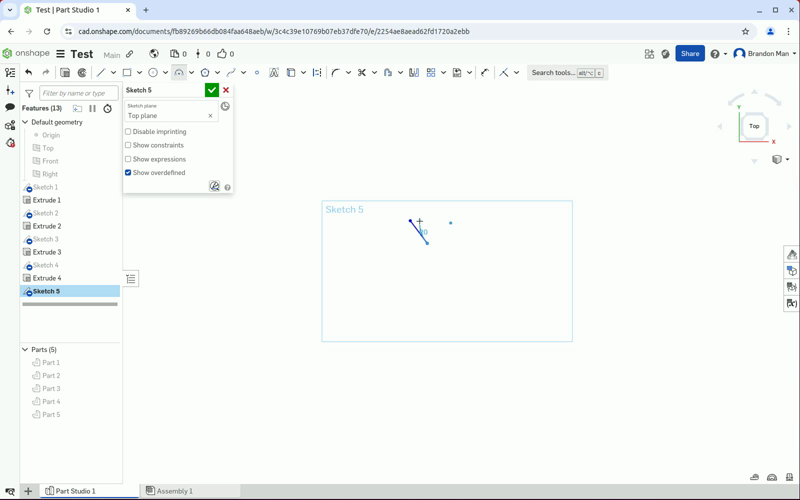
scroll(-6)
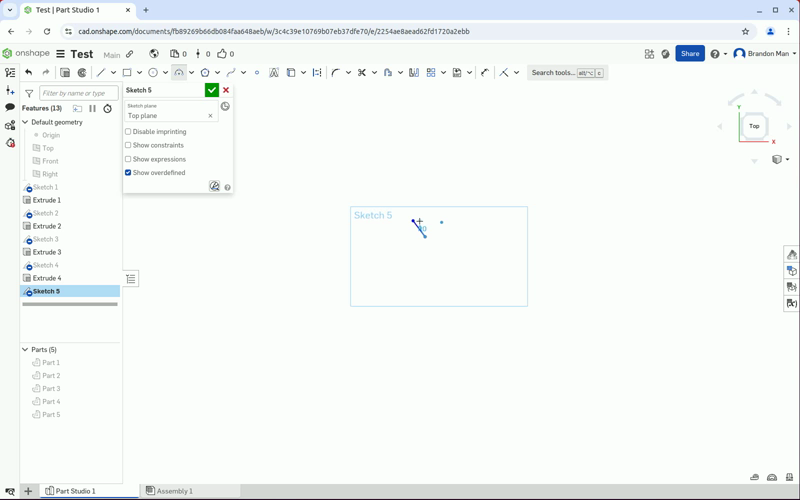
scroll(-6)
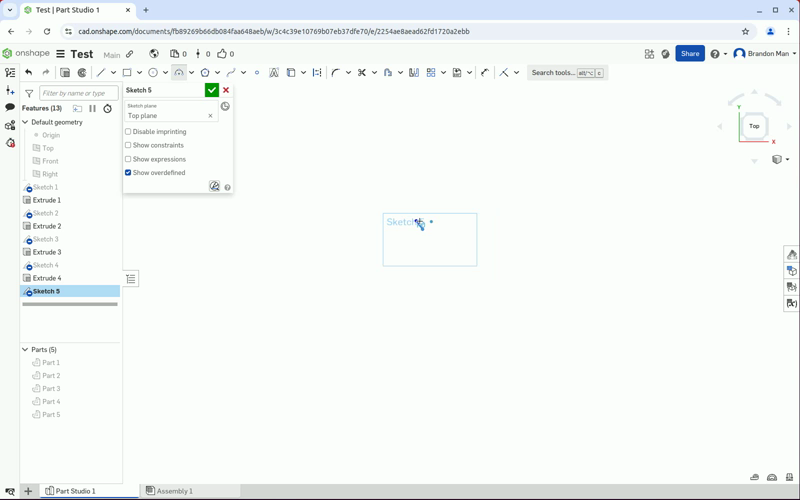
scroll(-6)
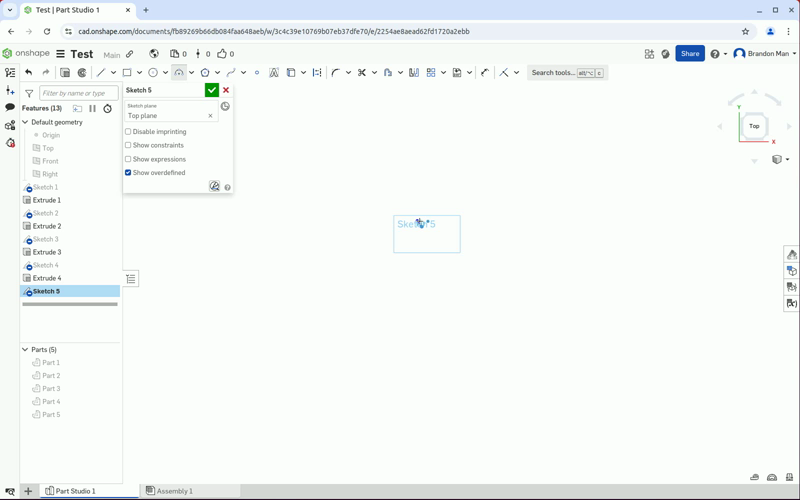
mouse_move(419, 223)
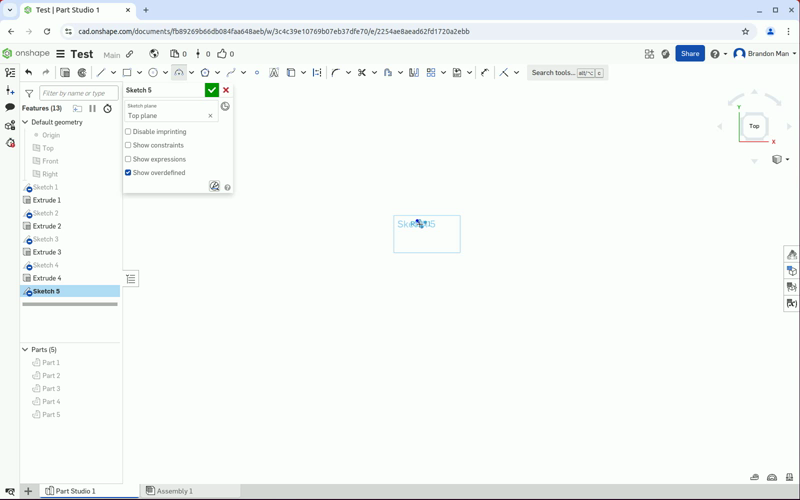
scroll(6)
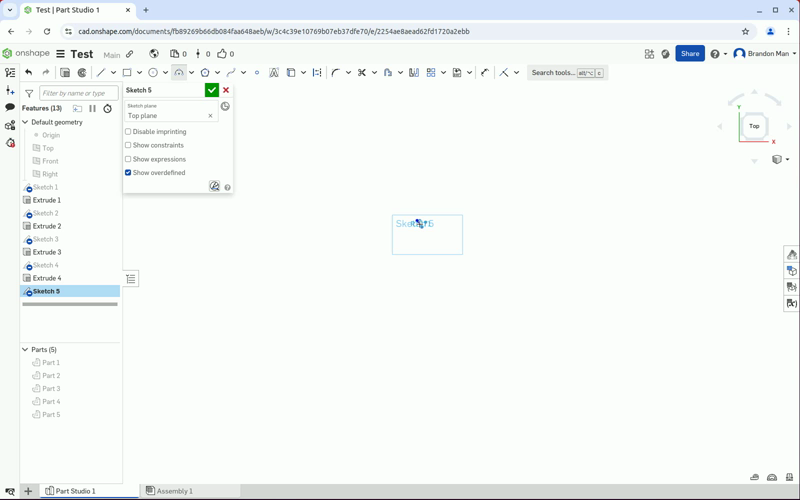
scroll(6)
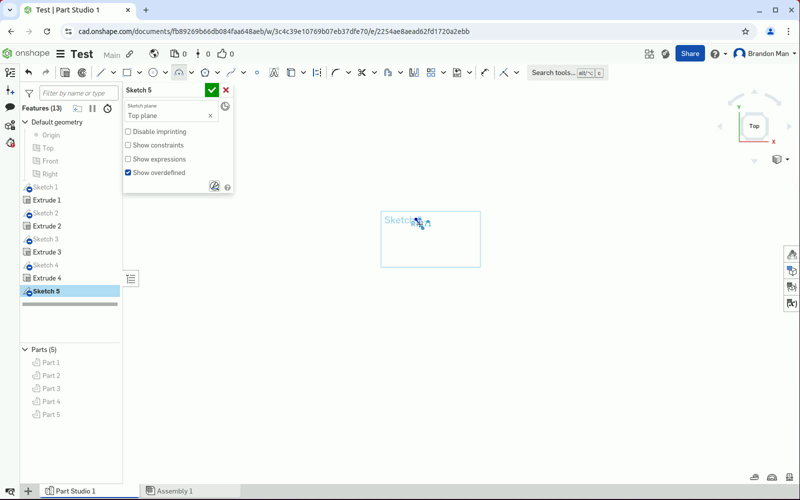
scroll(6)
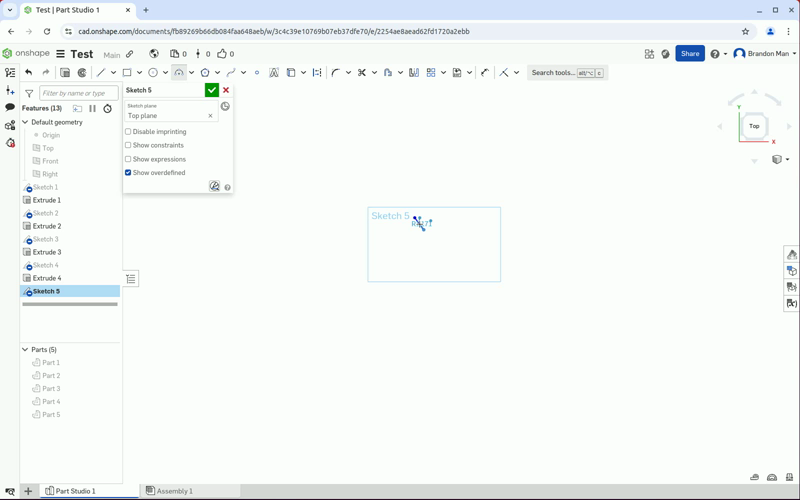
scroll(6)
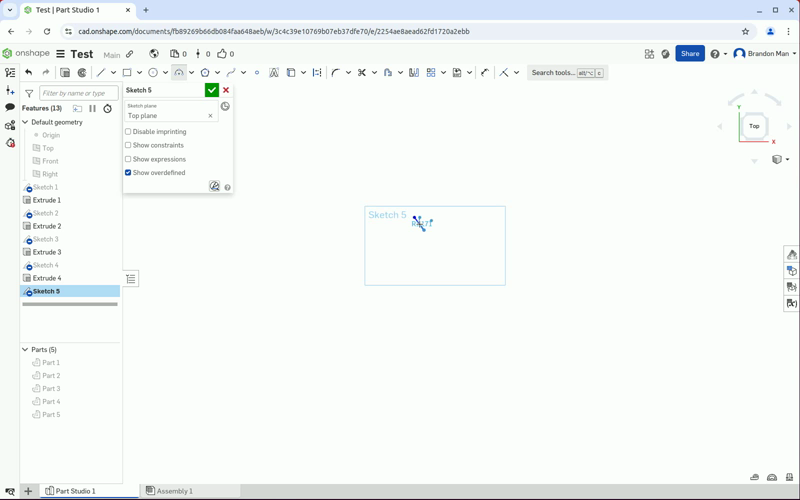
scroll(6)
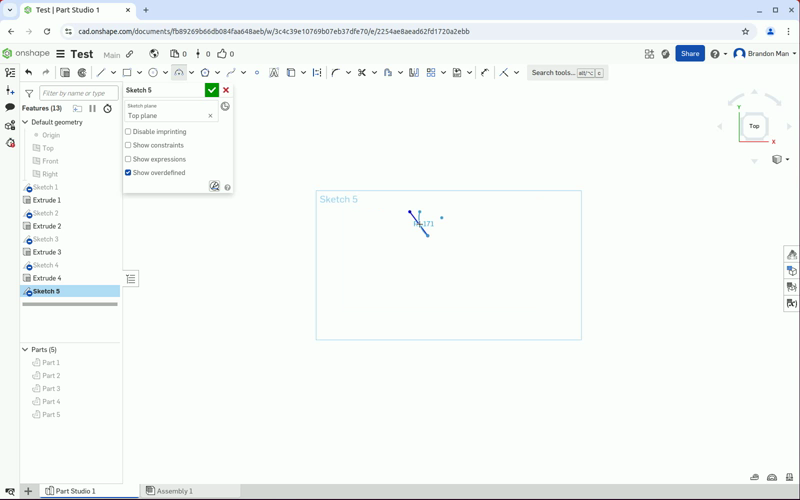
scroll(6)
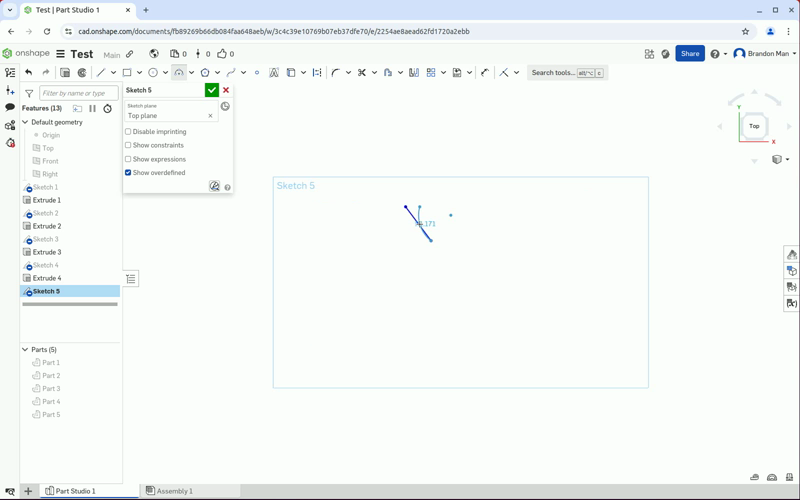
scroll(6)
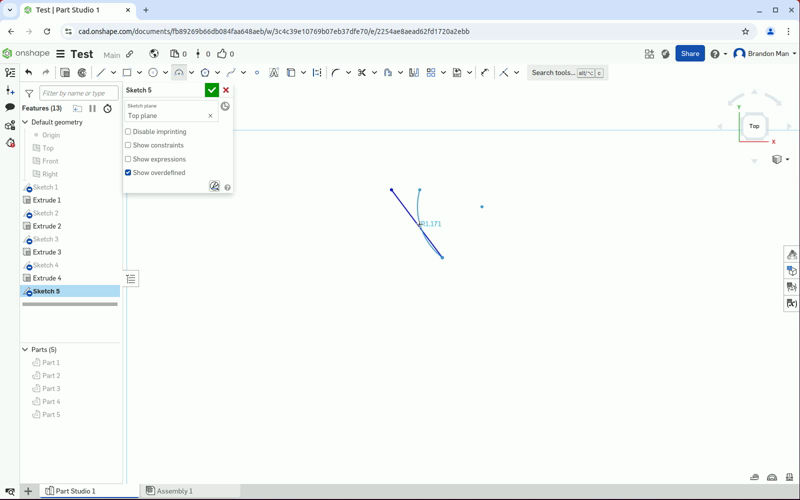
click(419, 223)
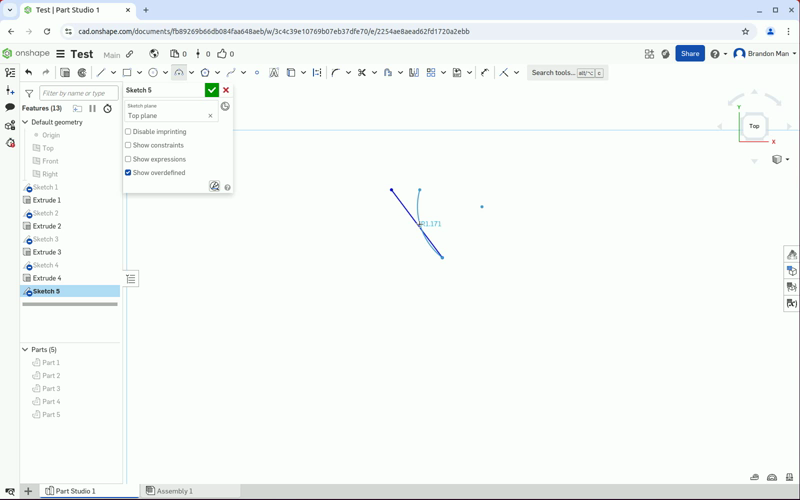
scroll(-6)
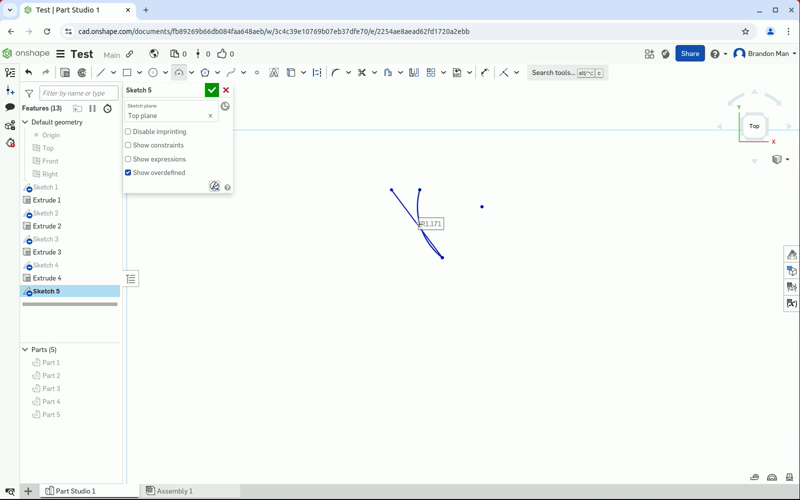
scroll(-6)
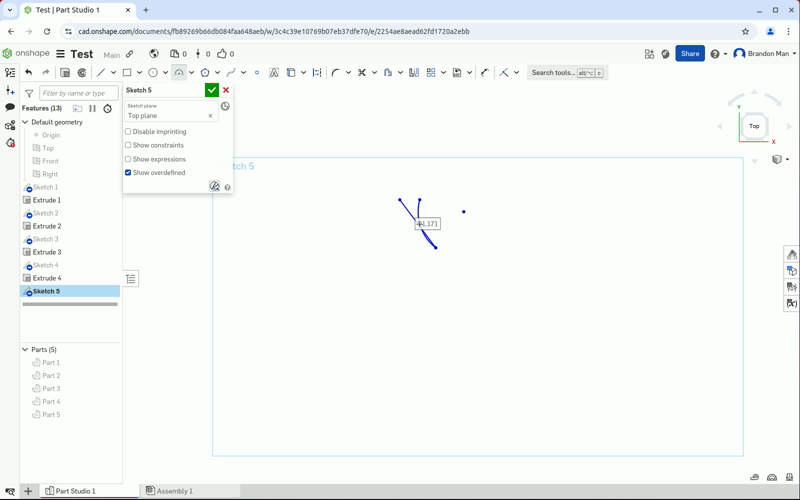
scroll(-6)
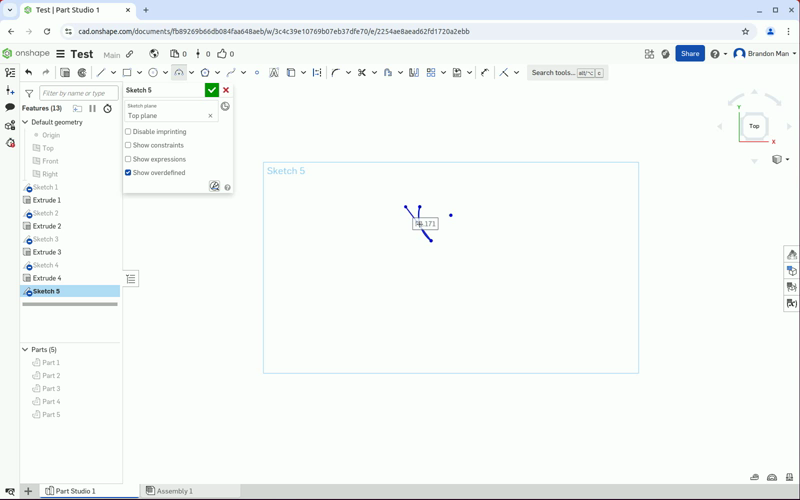
scroll(-6)
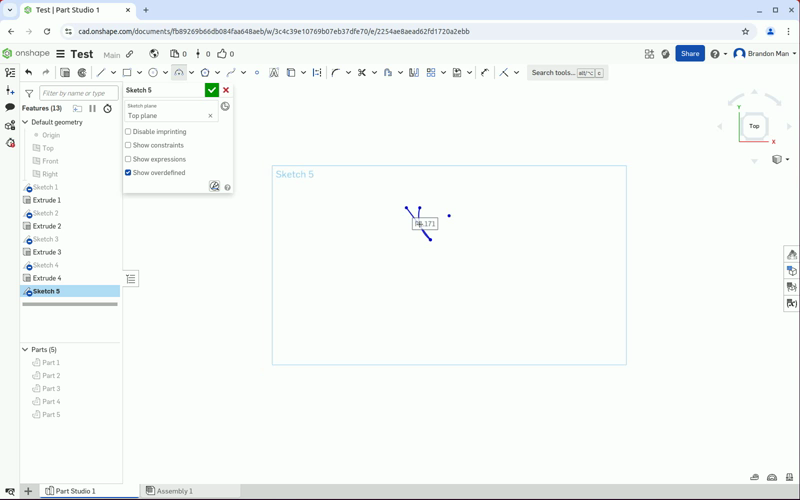
scroll(-6)
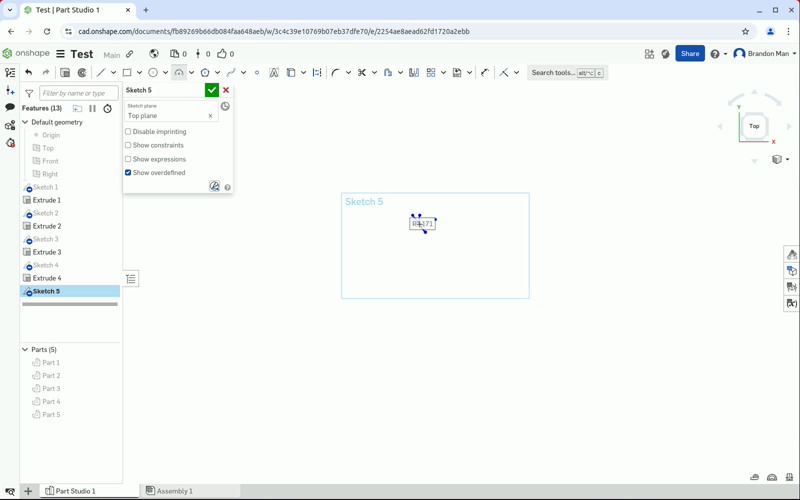
scroll(-6)
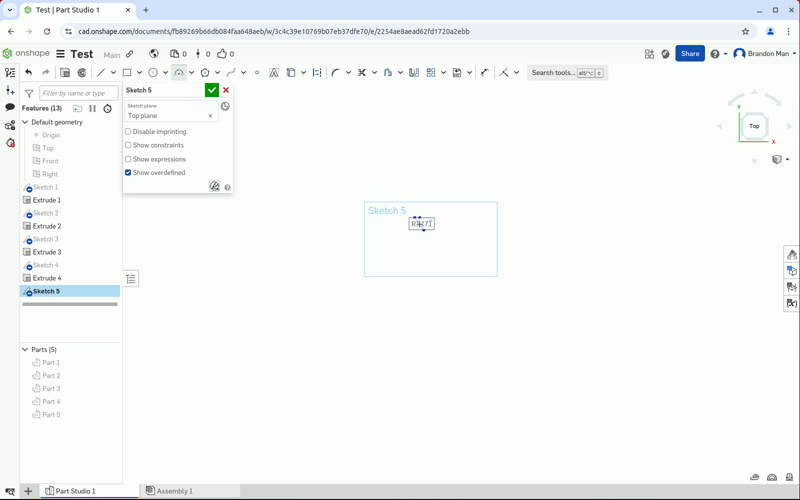
scroll(-6)
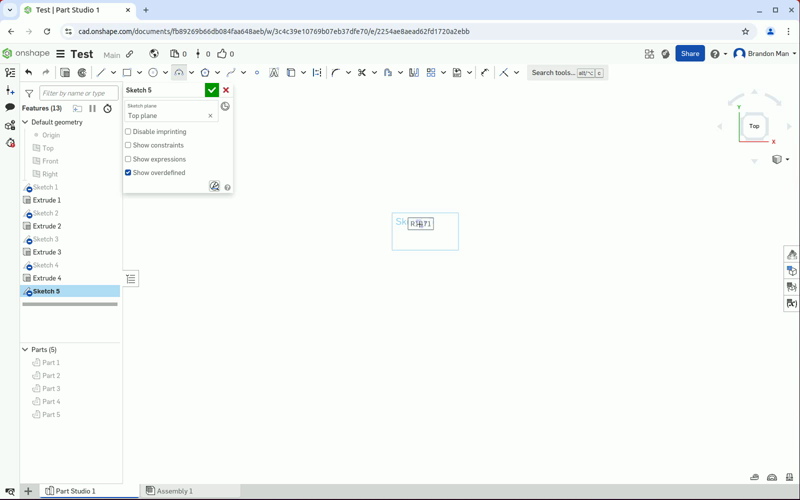
key_up(shift)
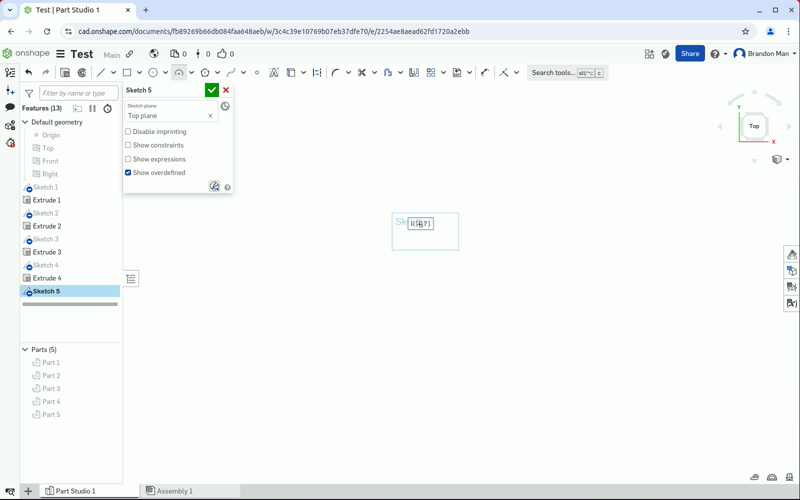
key(esc)
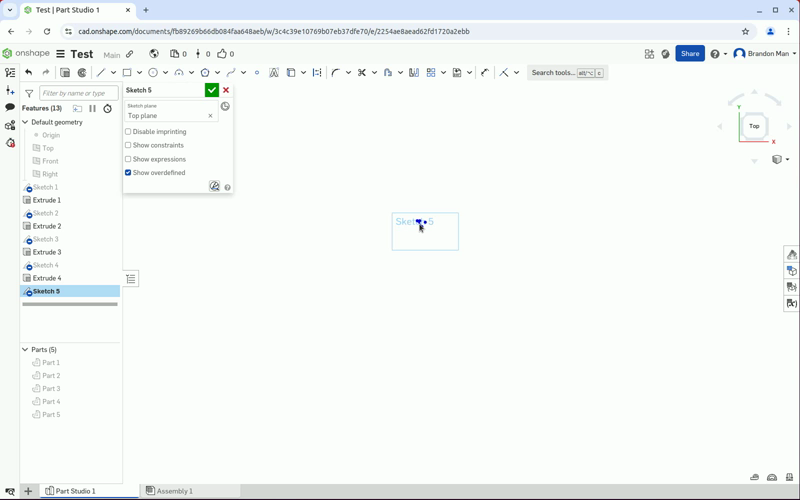
key(l)
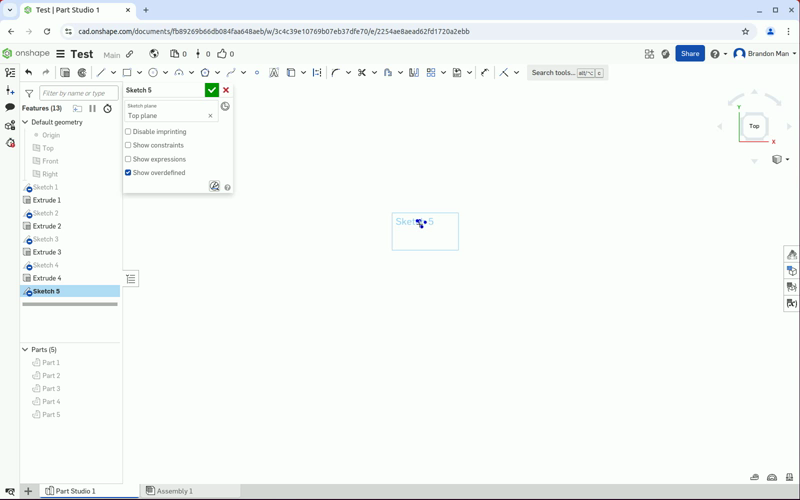
mouse_move(419, 220)
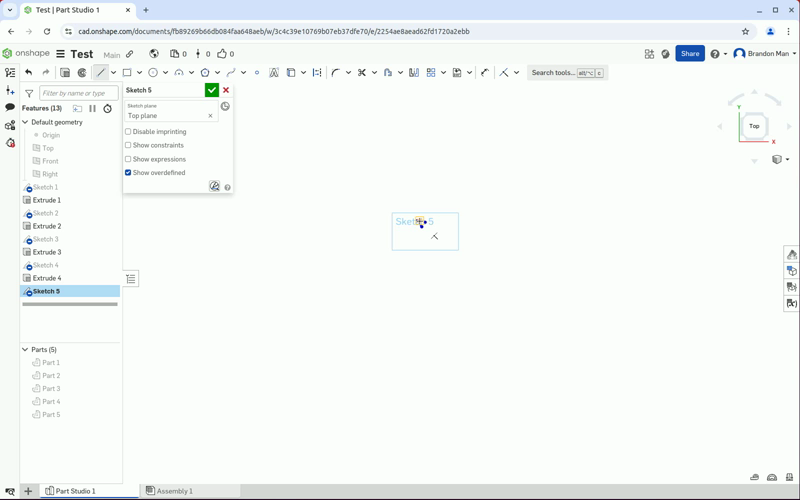
scroll(6)
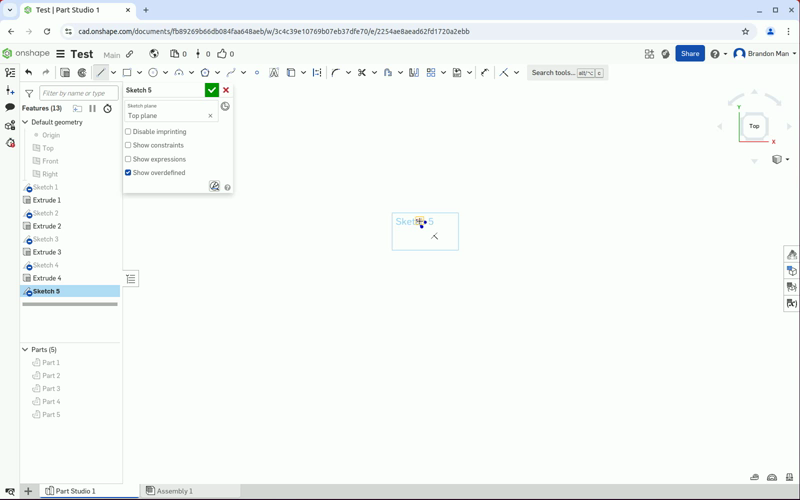
scroll(6)
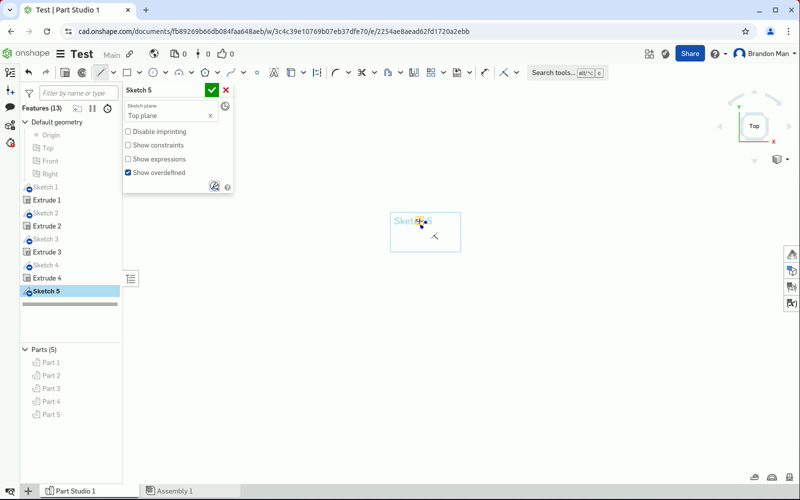
scroll(6)
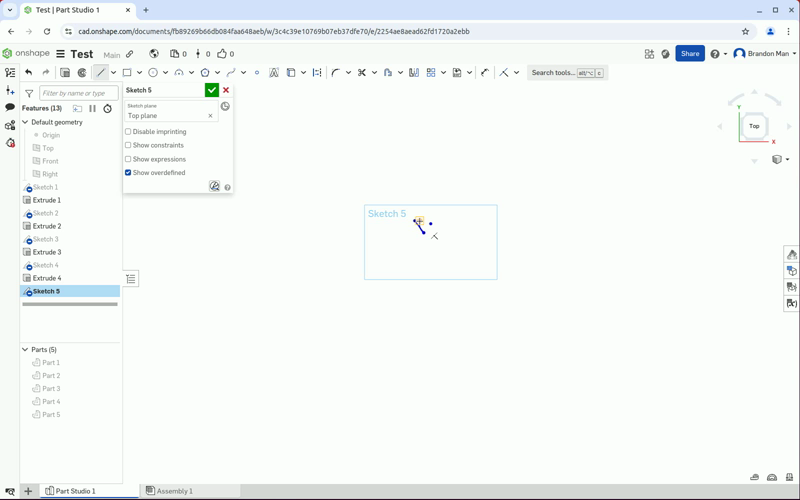
scroll(6)
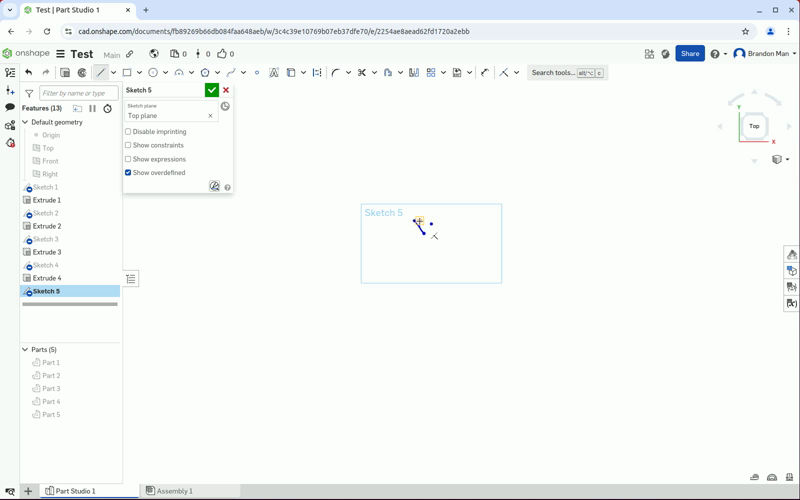
scroll(6)
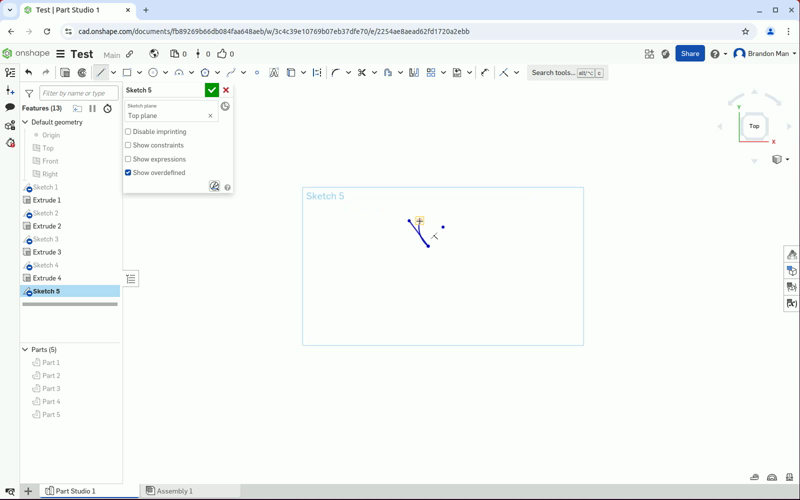
scroll(6)
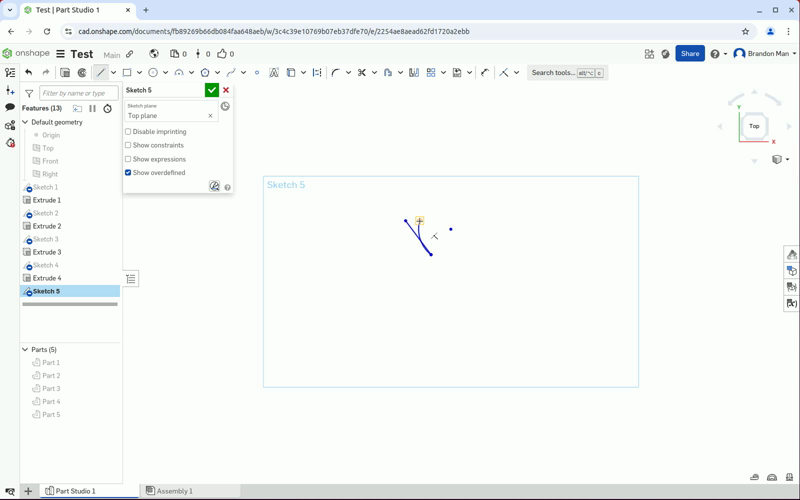
scroll(6)
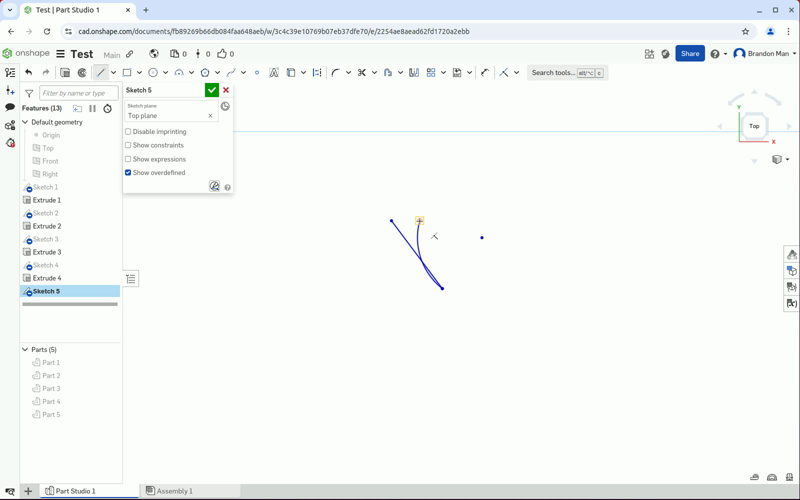
click(419, 220)
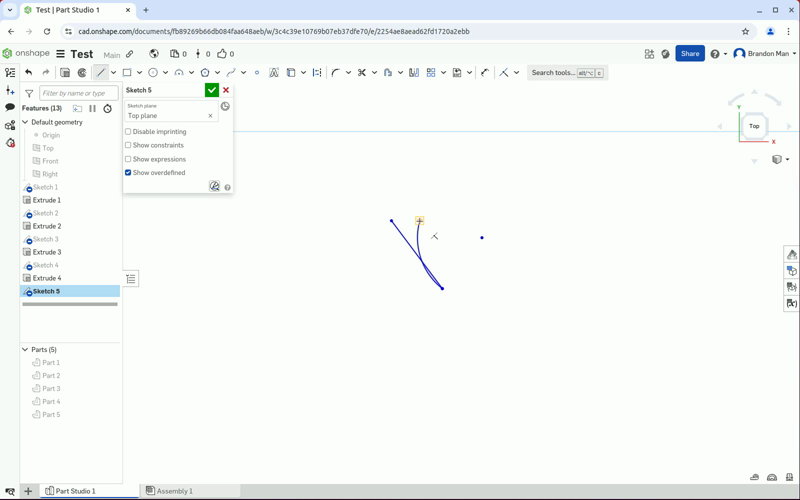
scroll(-6)
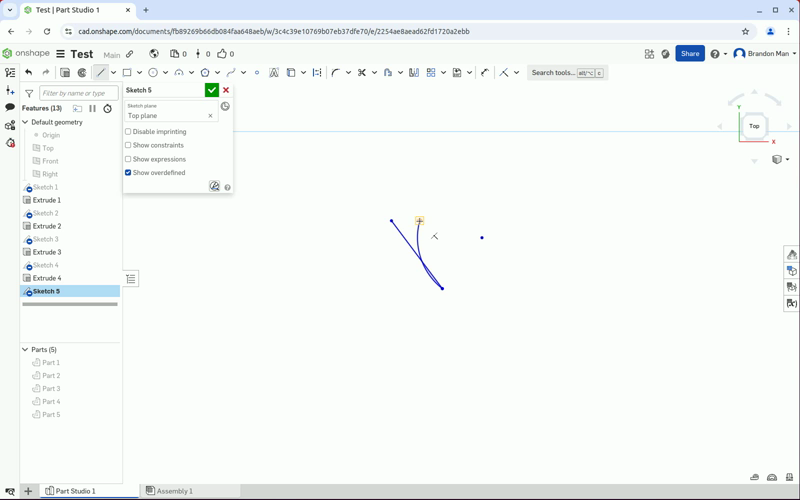
scroll(-6)
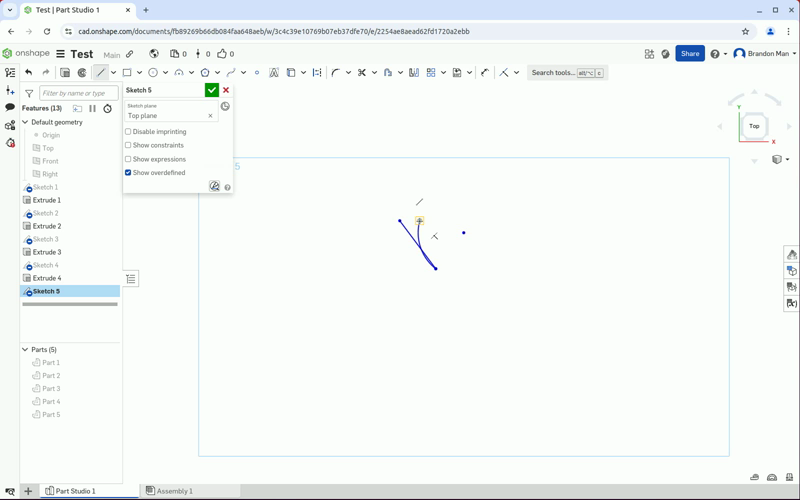
scroll(-6)
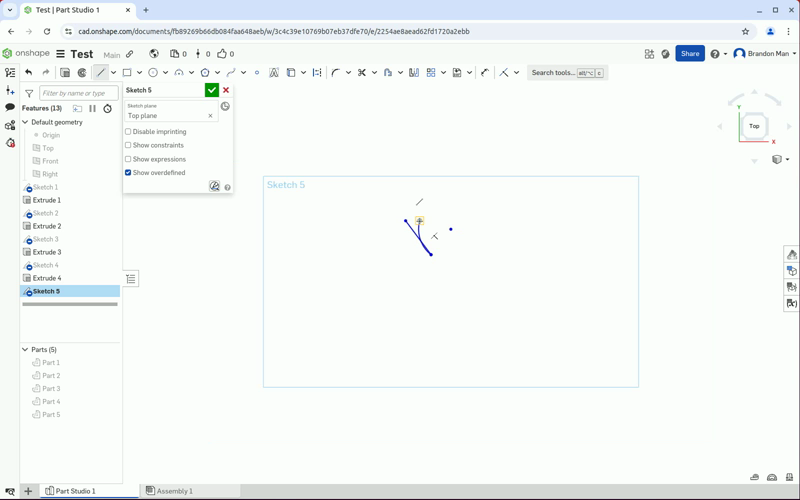
scroll(-6)
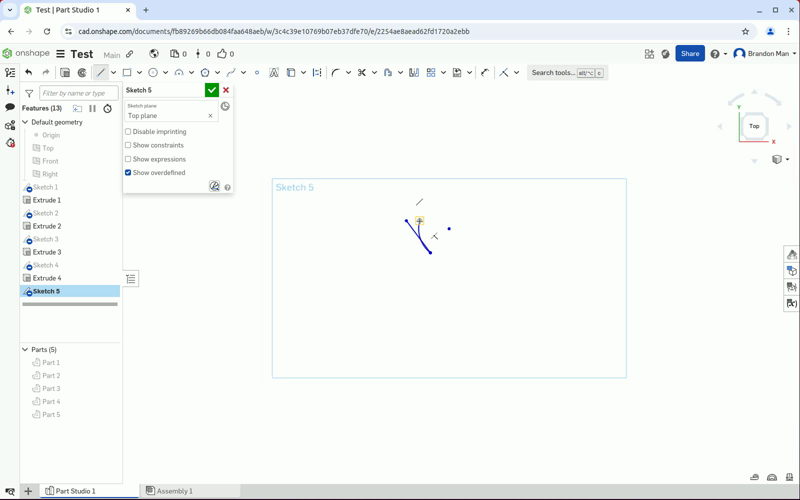
scroll(-6)
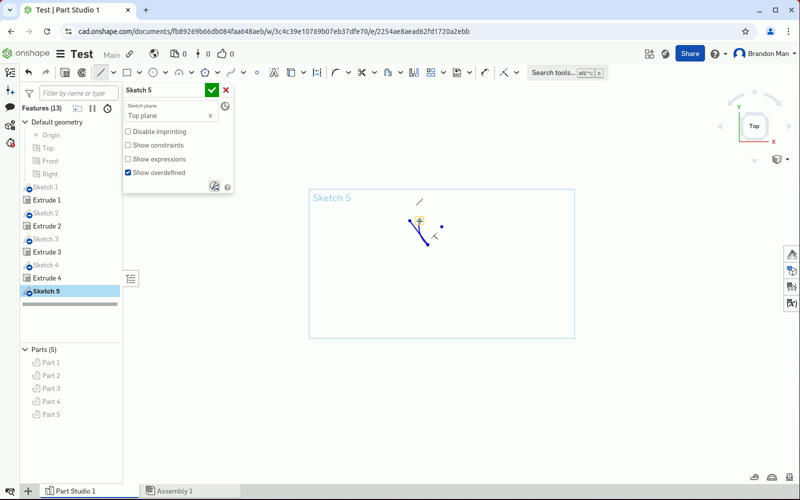
scroll(-6)
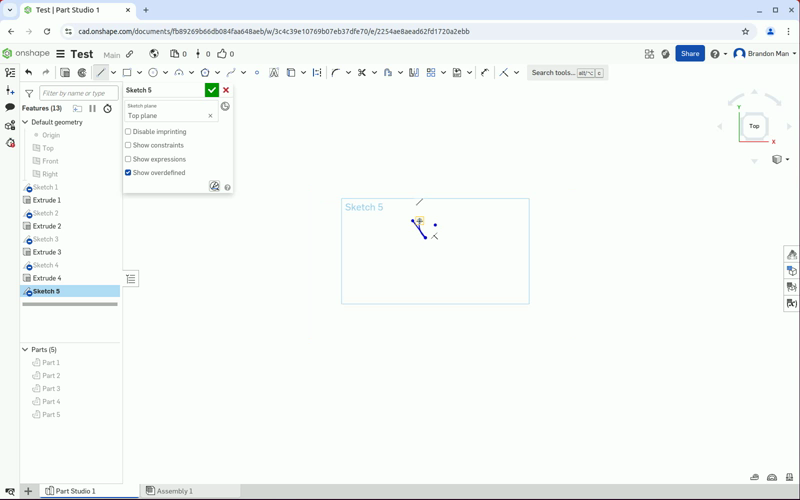
scroll(-6)
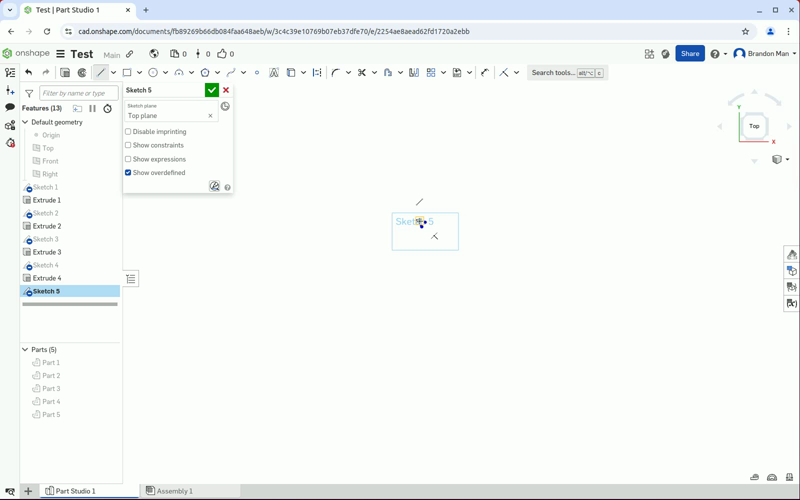
mouse_move(450, 220)
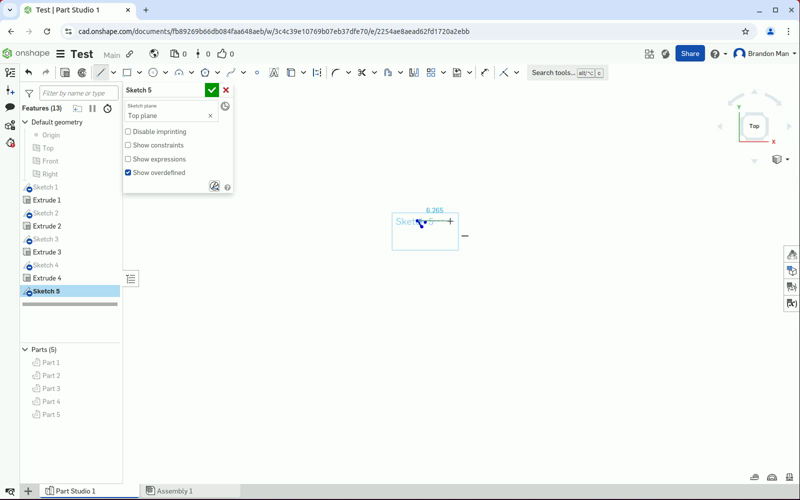
key_down(shift)
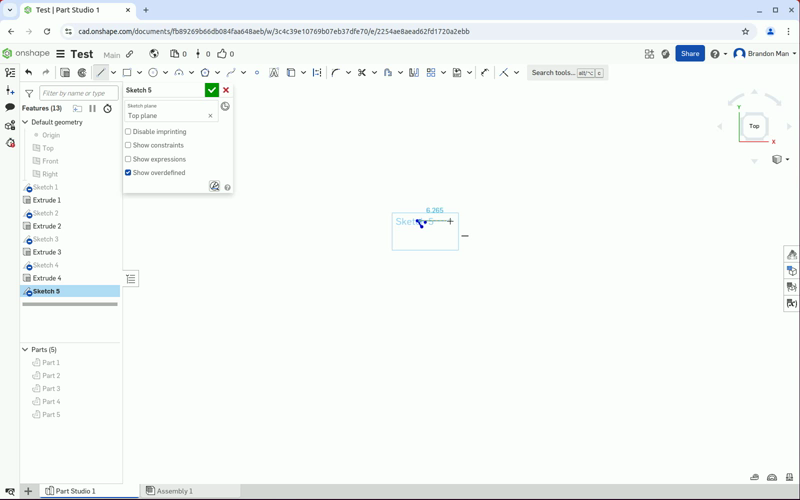
mouse_move(417, 220)
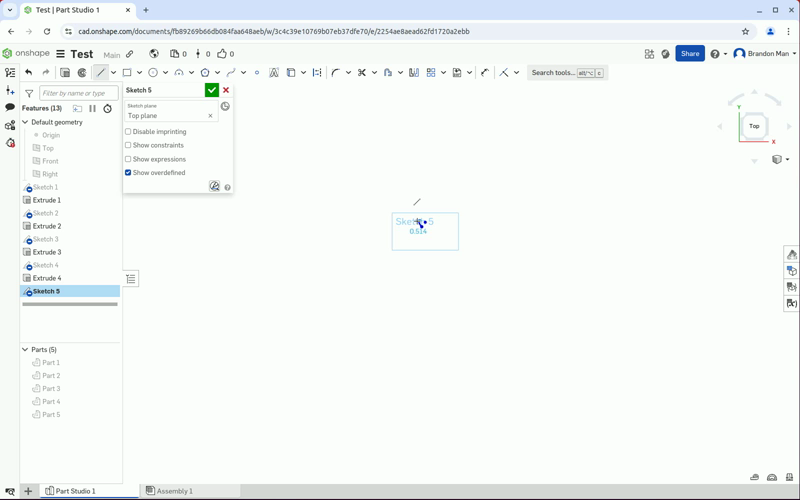
scroll(6)
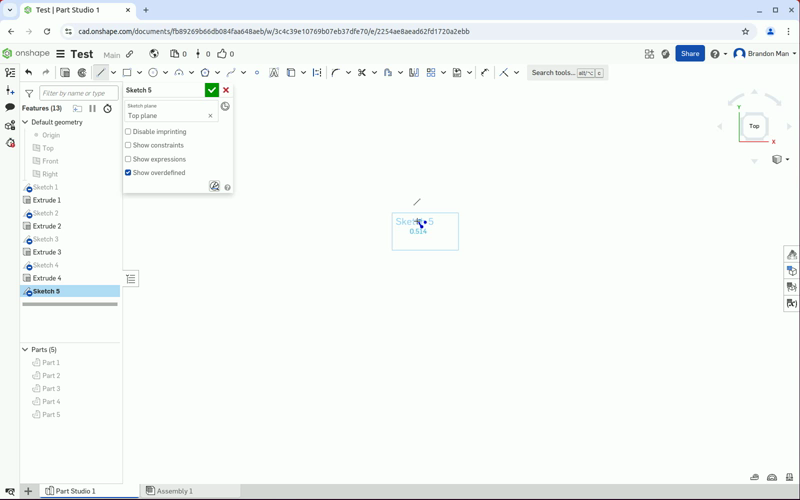
scroll(6)
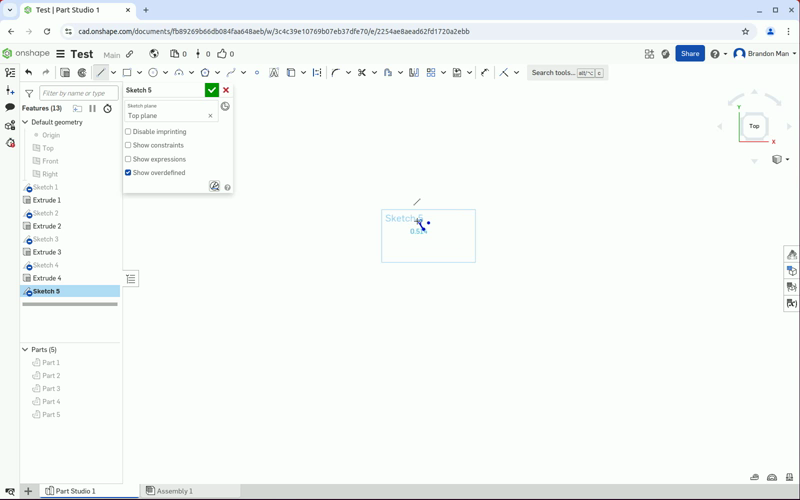
scroll(6)
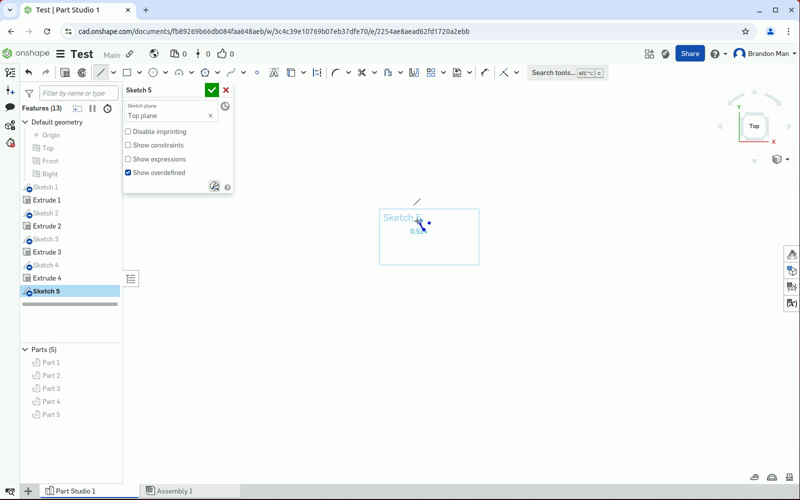
scroll(6)
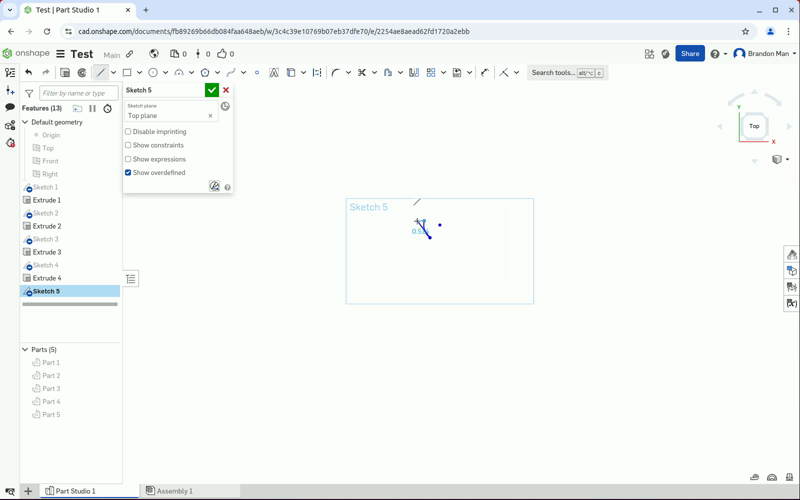
scroll(6)
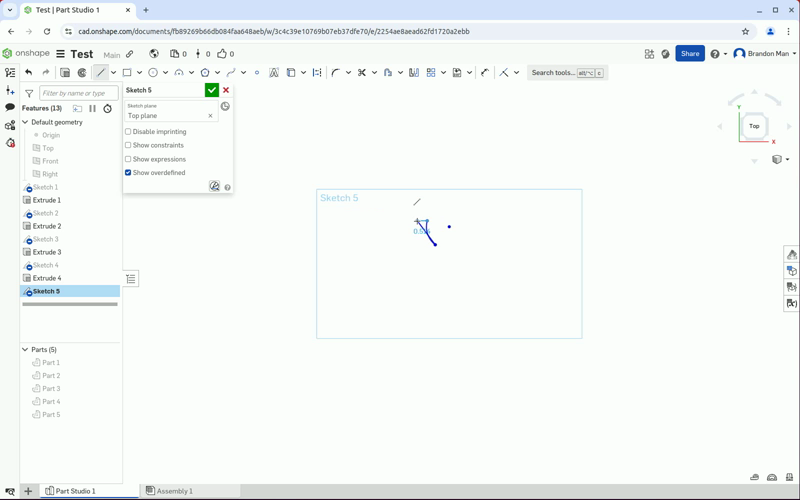
scroll(6)
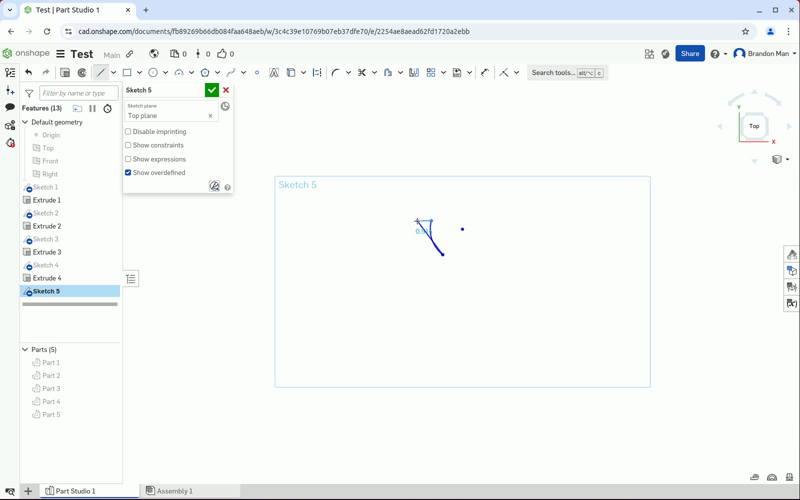
scroll(6)
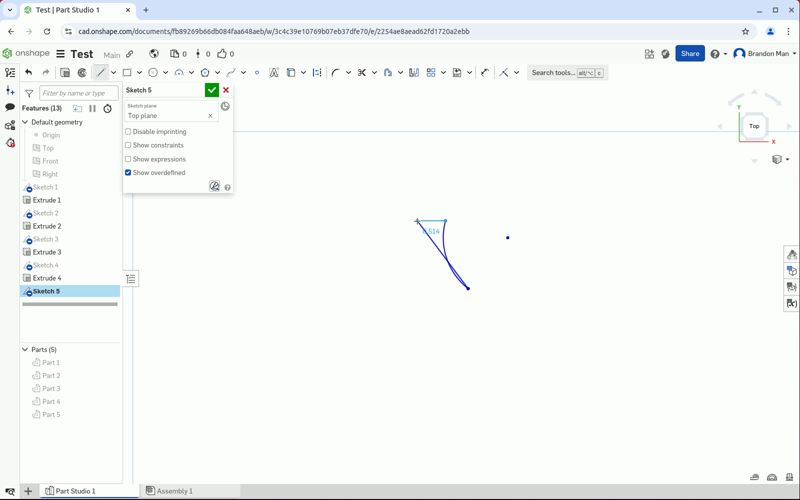
key_up(shift)
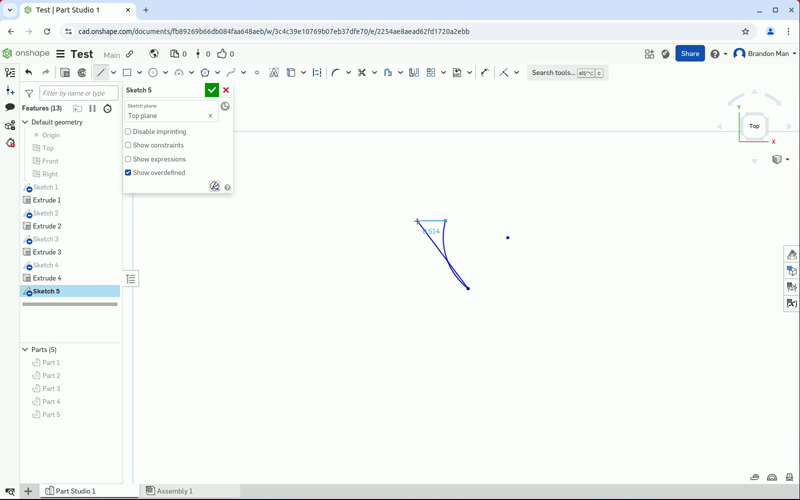
click(417, 220)
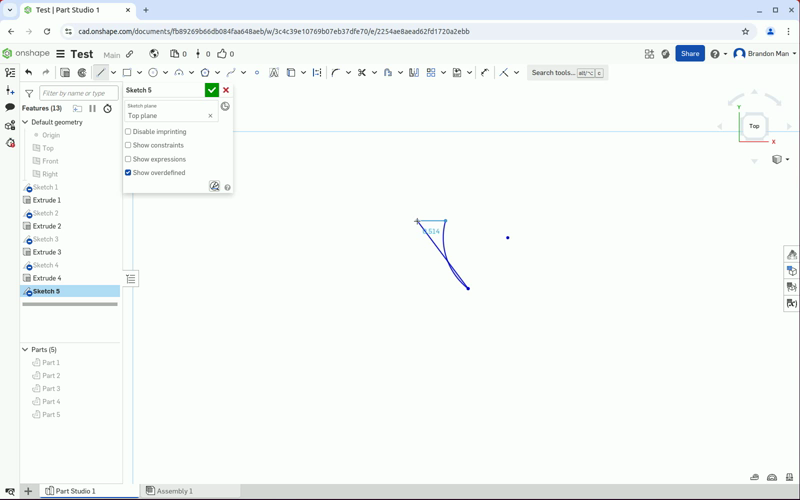
scroll(-6)
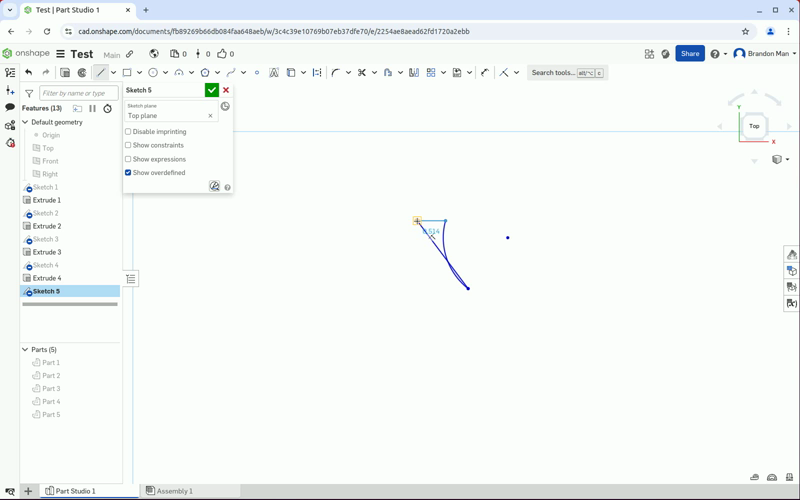
scroll(-6)
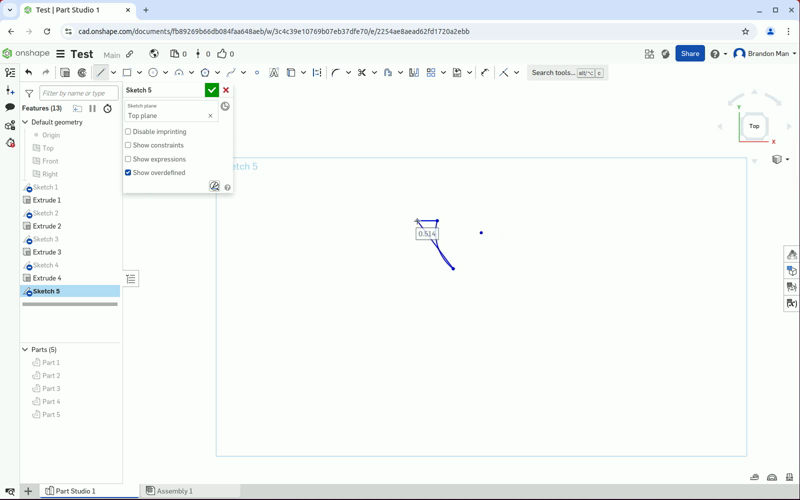
scroll(-6)
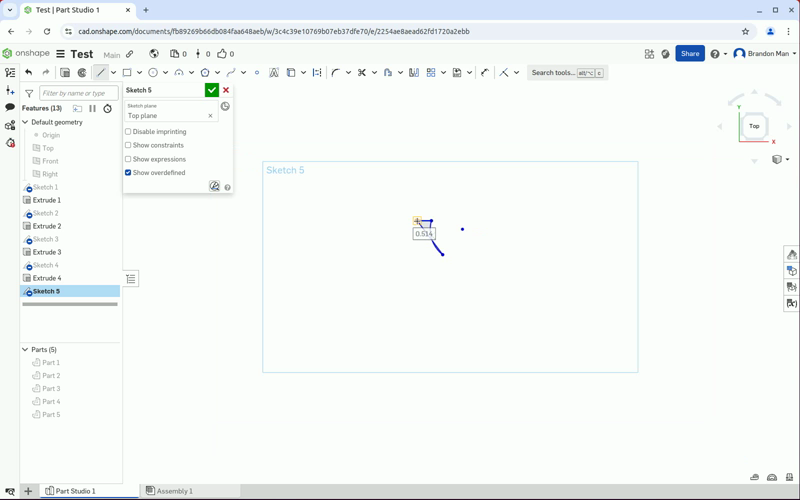
scroll(-6)
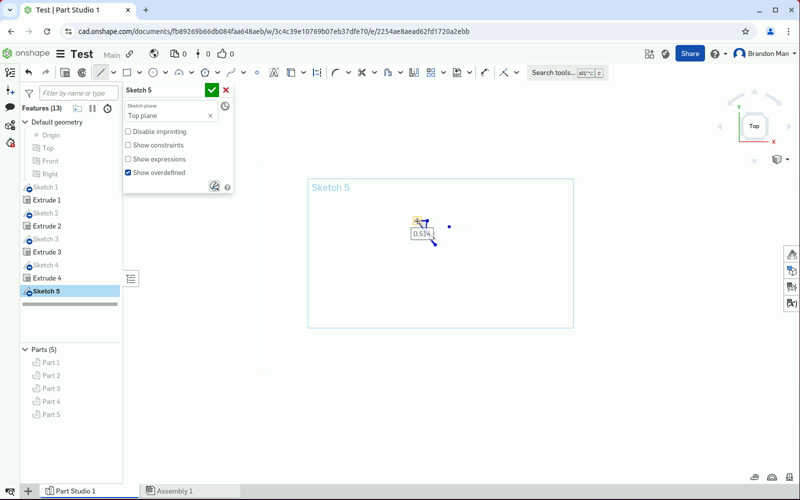
scroll(-6)
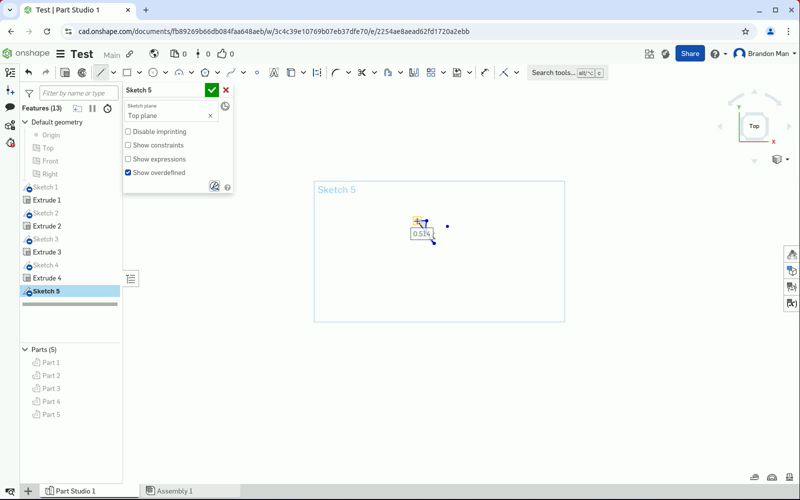
scroll(-6)
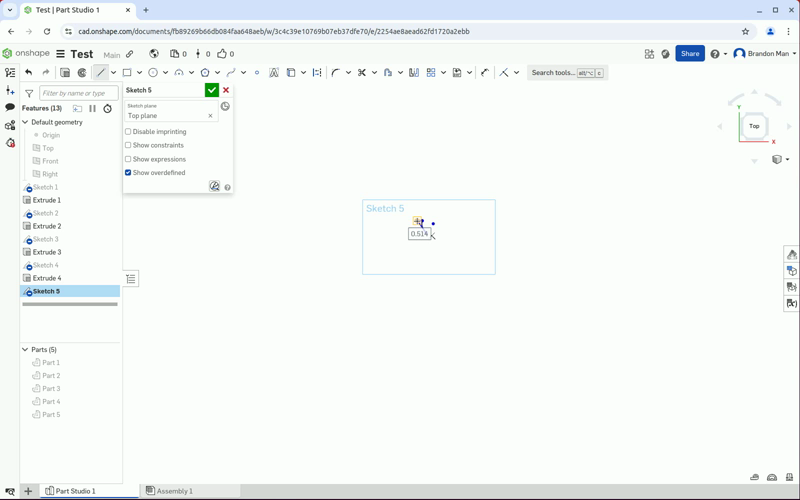
scroll(-6)
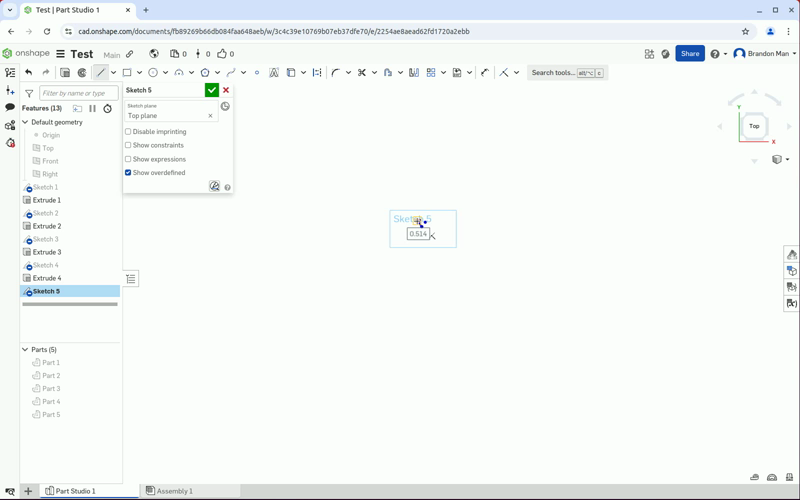
key(esc)
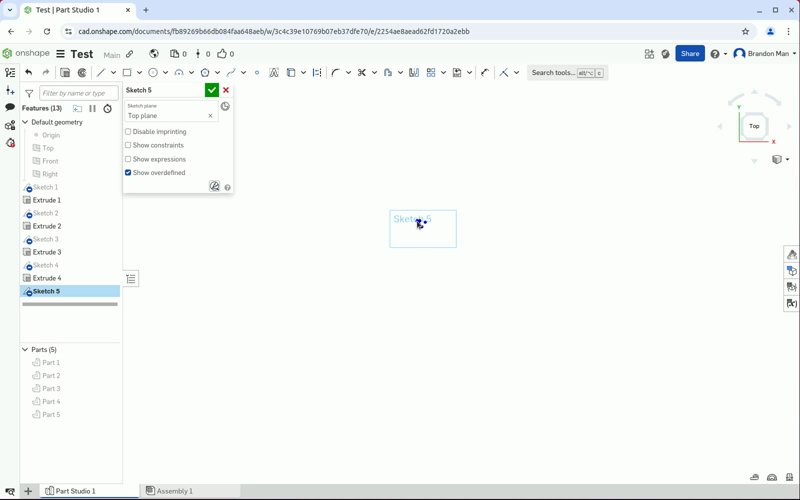
mouse_move(418, 221)
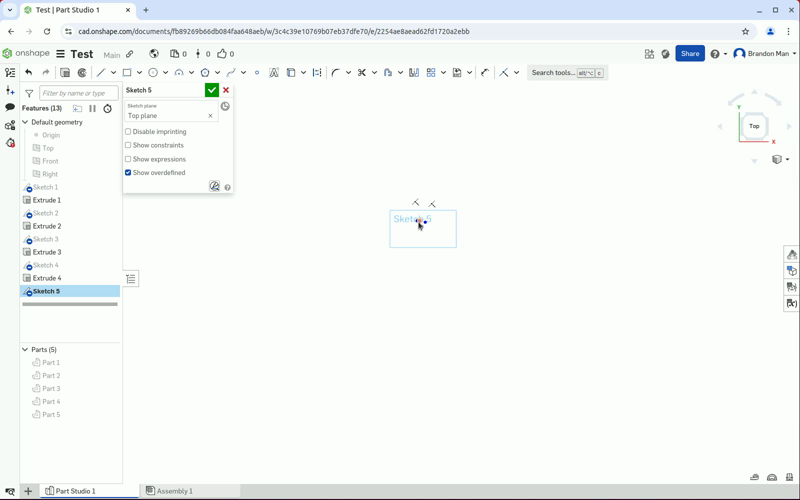
scroll(6)
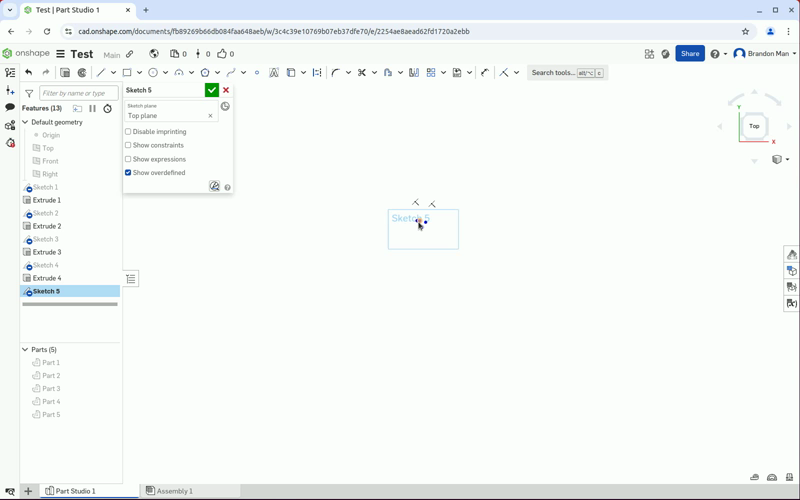
scroll(6)
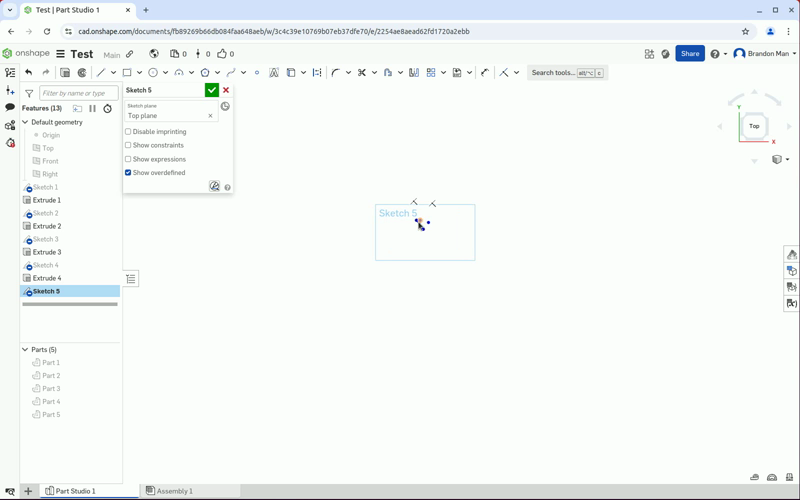
scroll(6)
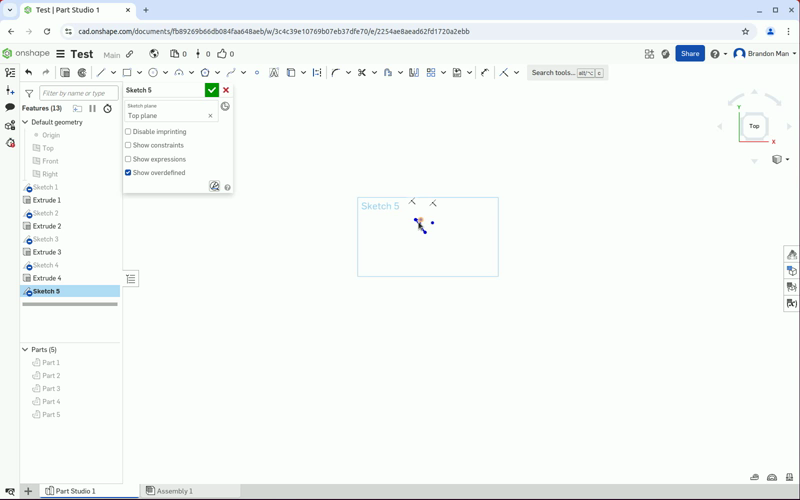
scroll(6)
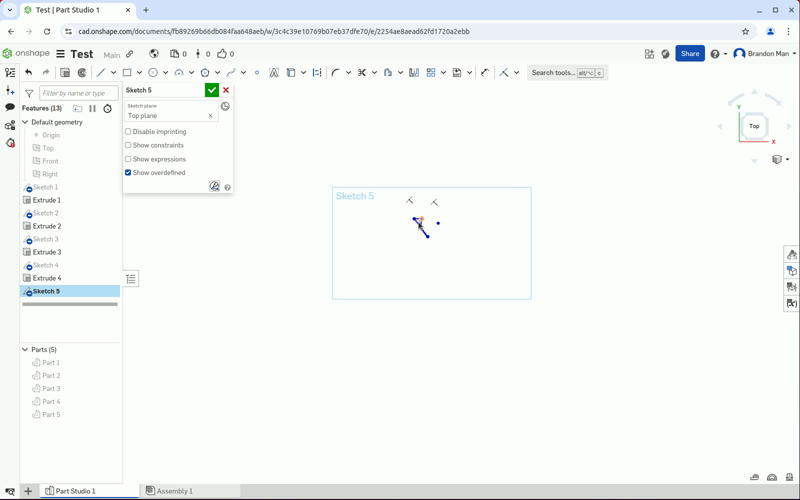
scroll(6)
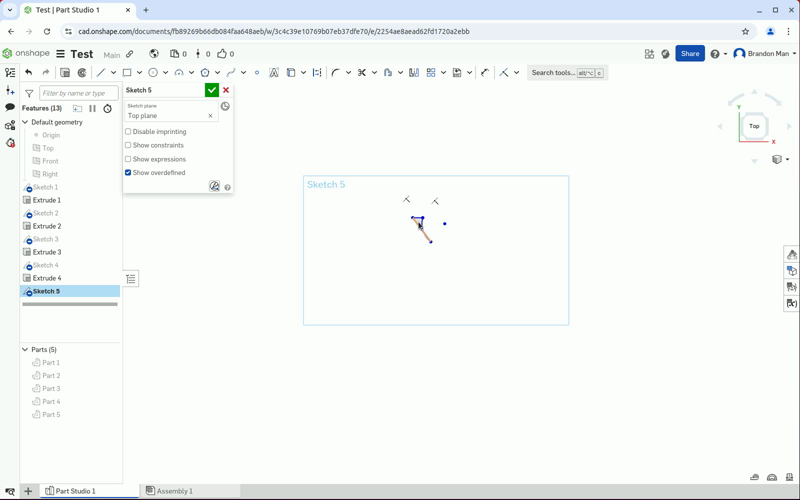
scroll(6)
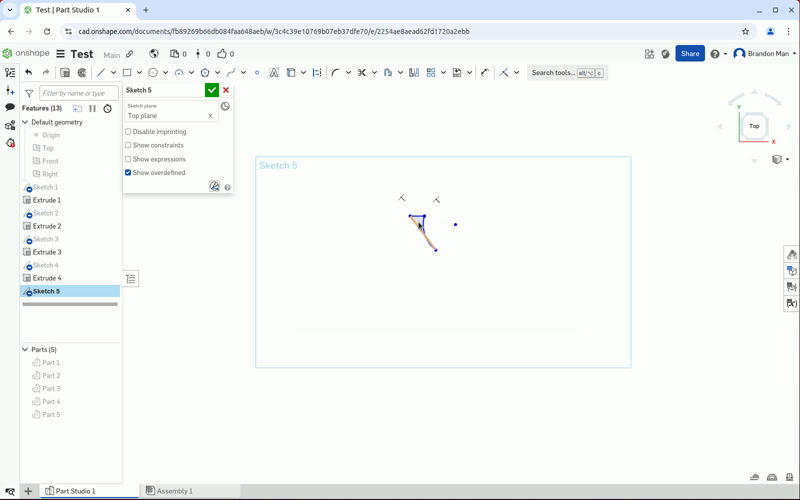
scroll(6)
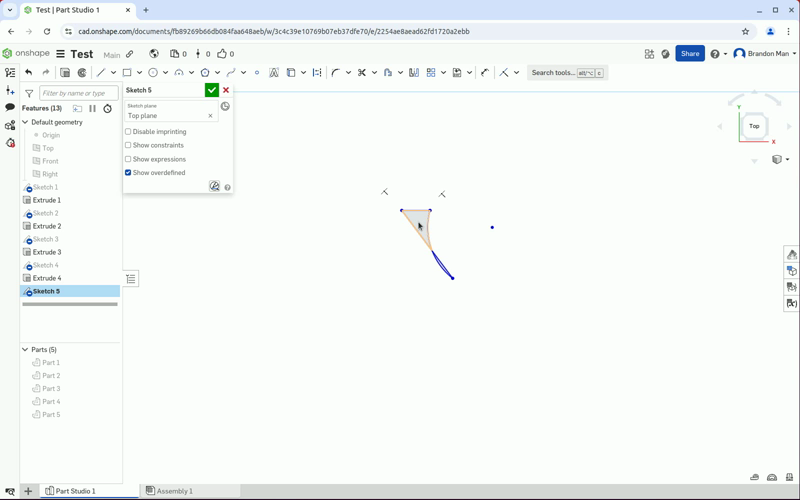
click(418, 221)
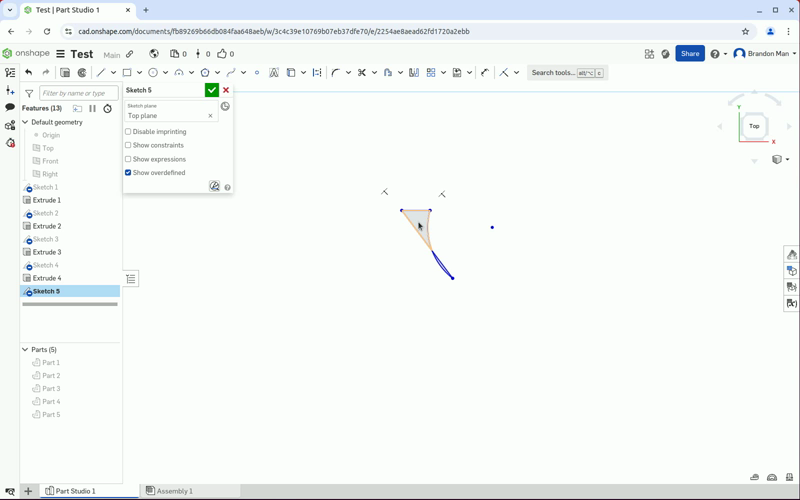
scroll(-6)
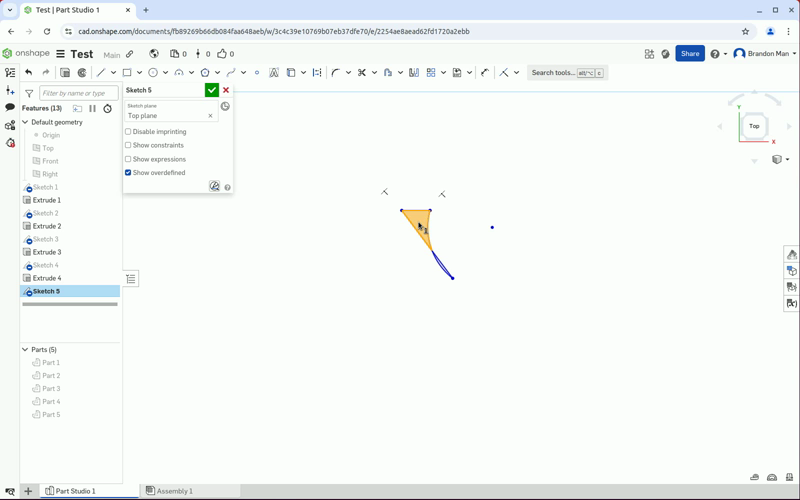
scroll(-6)
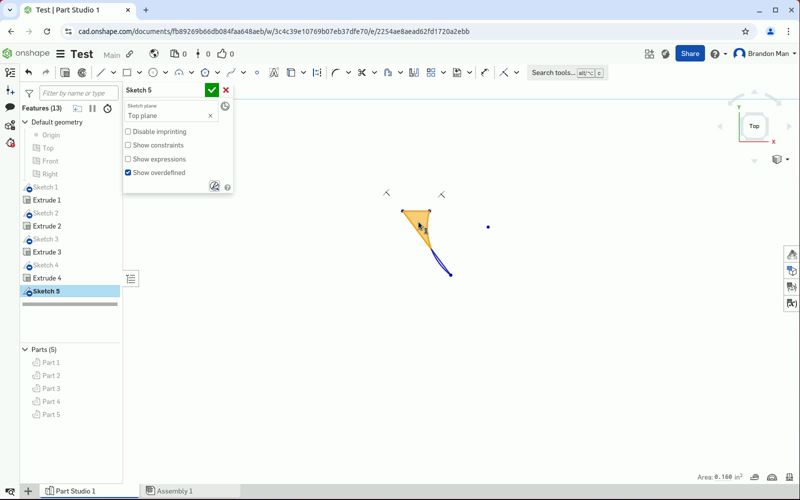
scroll(-6)
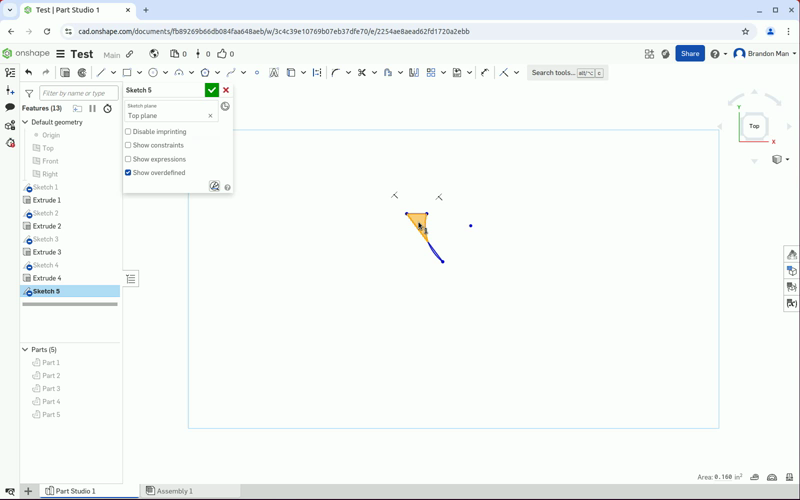
scroll(-6)
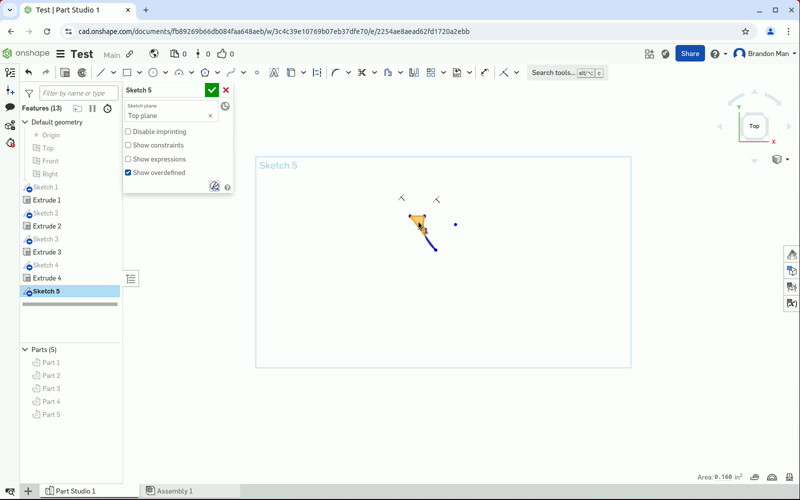
scroll(-6)
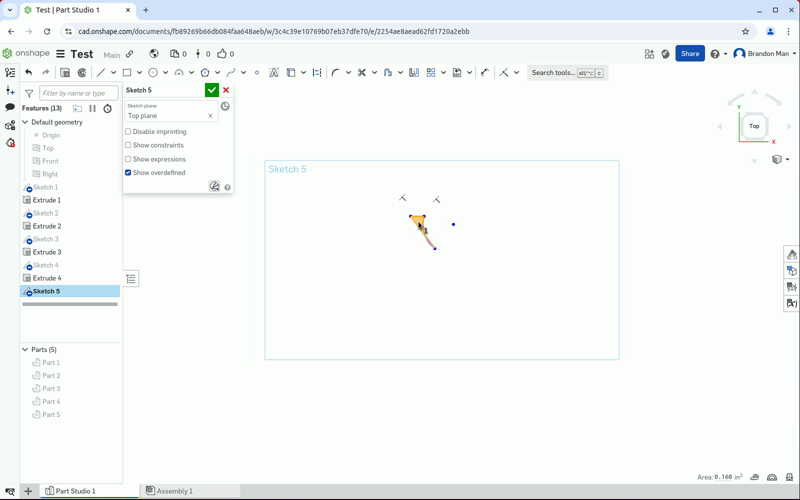
scroll(-6)
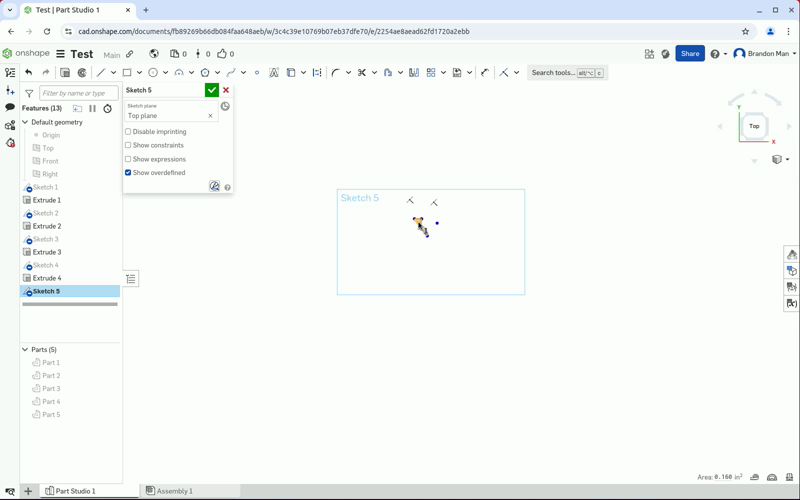
scroll(-6)
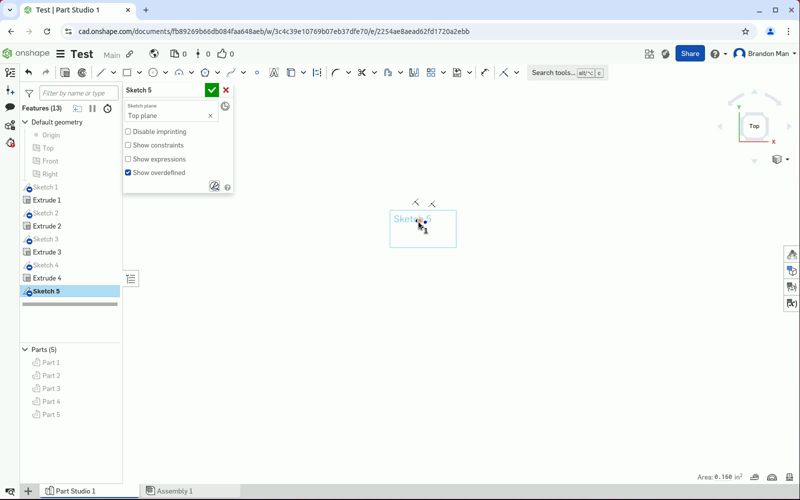
mouse_move(73, 352)
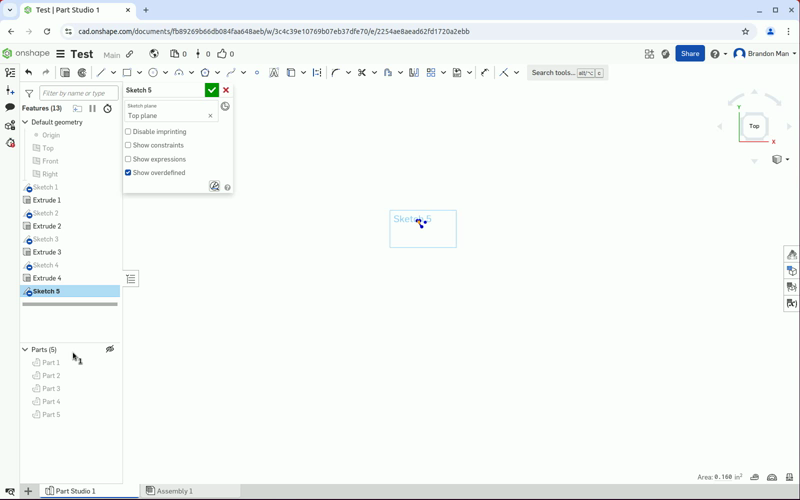
key(shift+y)
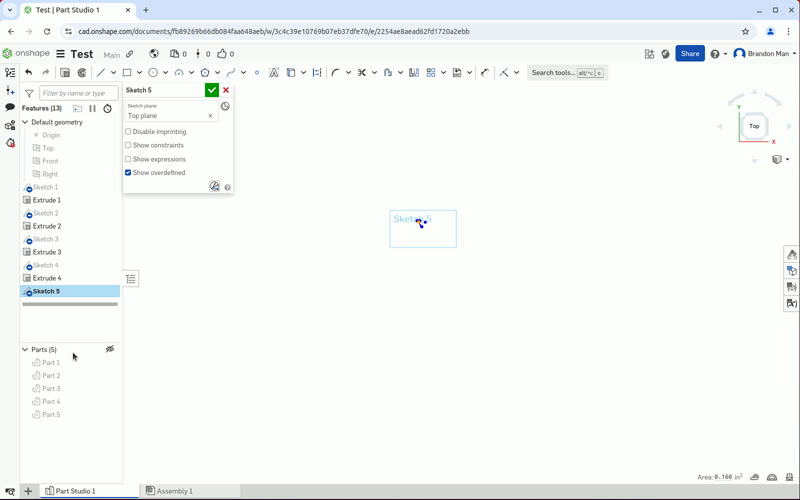
key(shift+e)
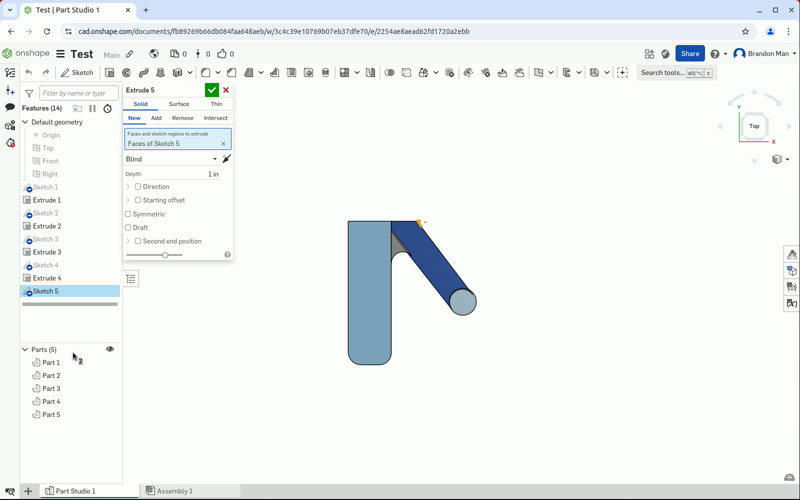
mouse_move(143, 106)
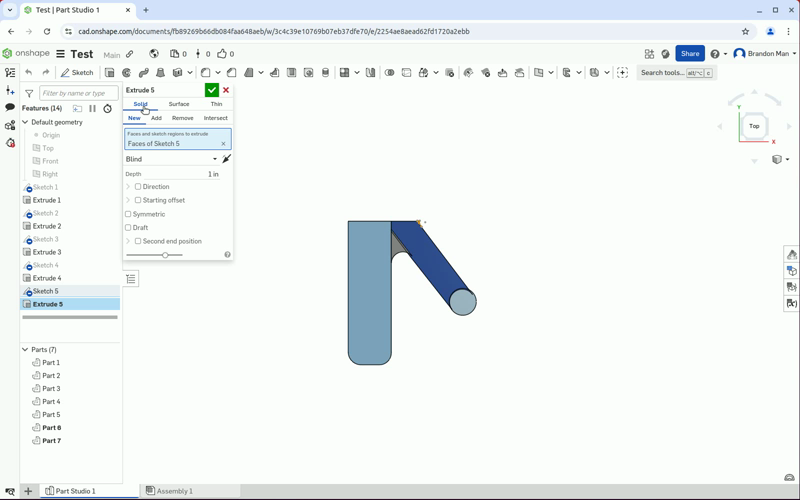
click(143, 106)
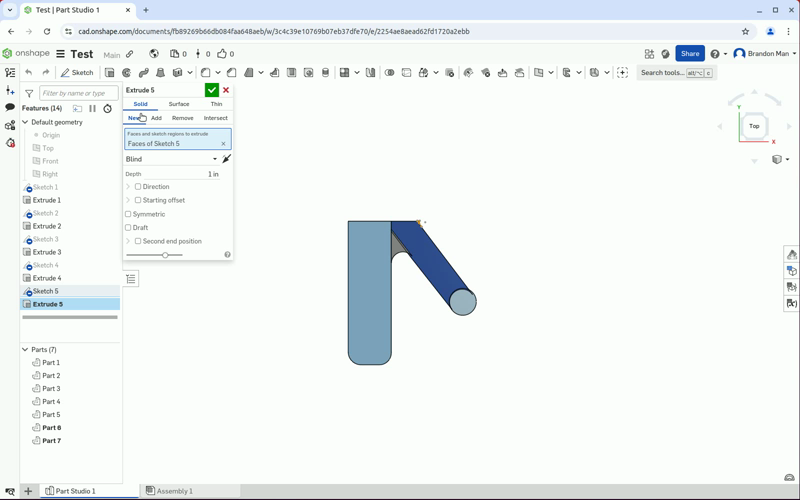
mouse_move(137, 120)
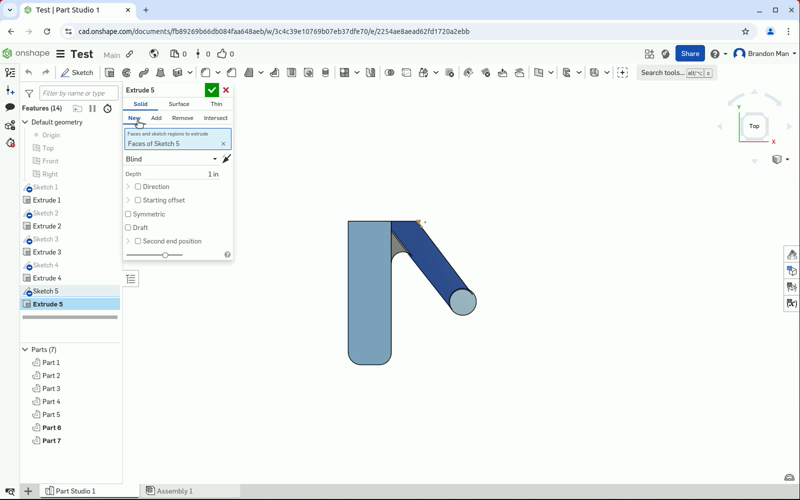
click(137, 120)
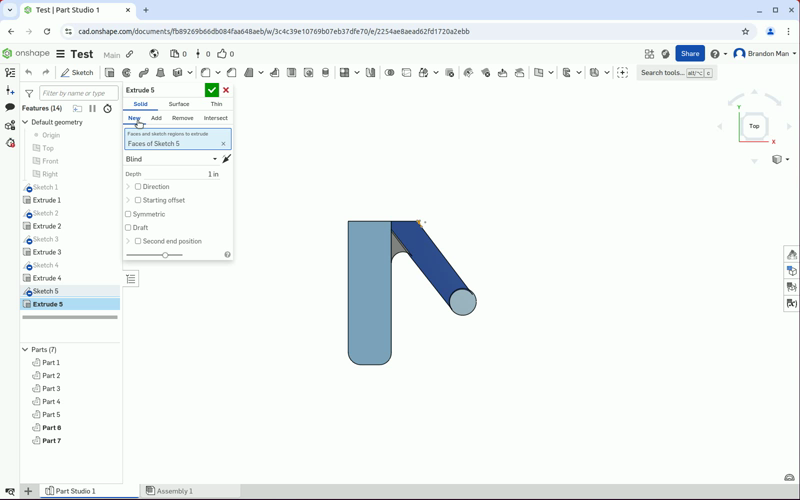
key(tab, 4)
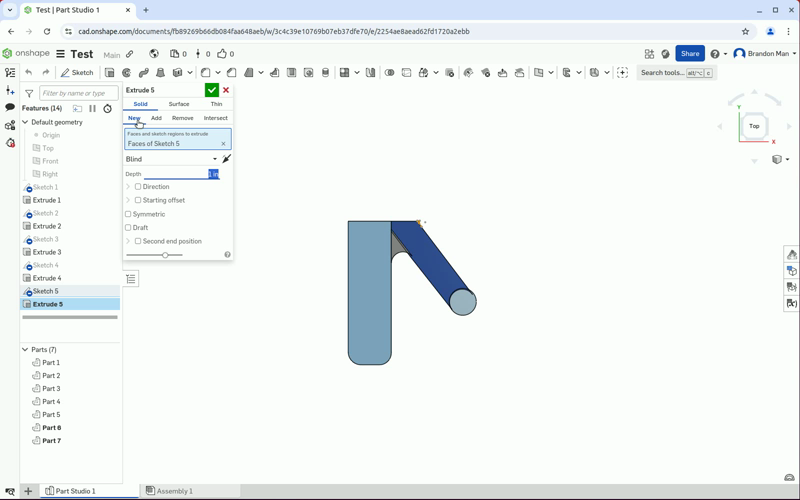
text(5.055)
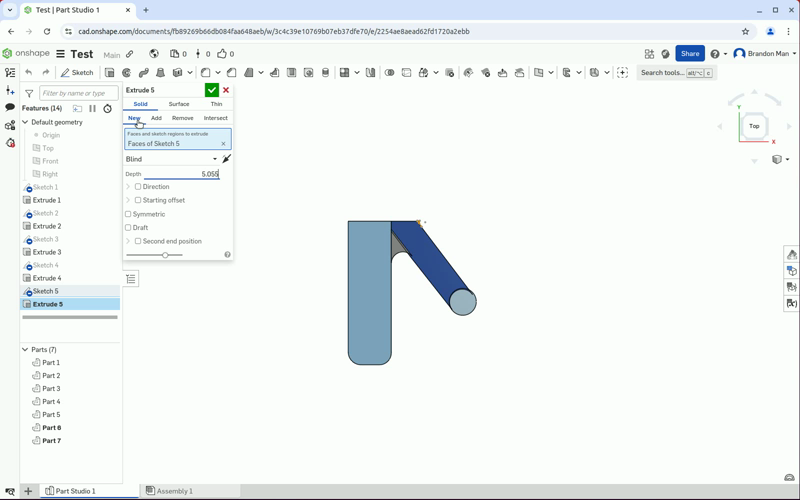
key(enter)
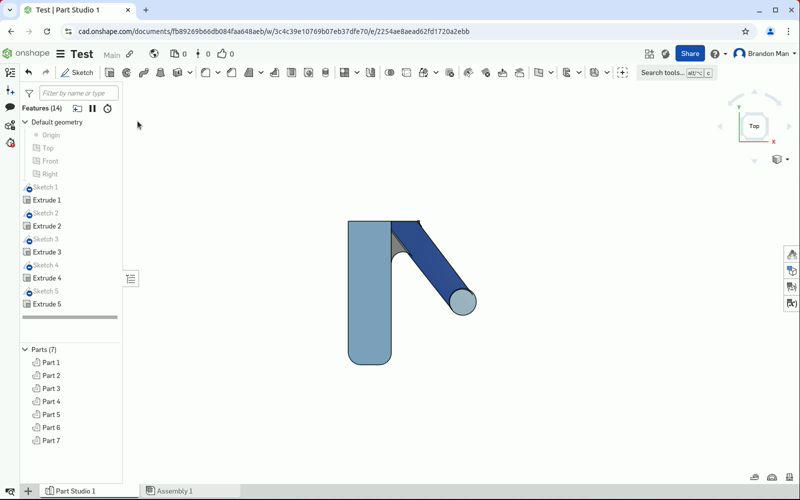
key(shift+h)
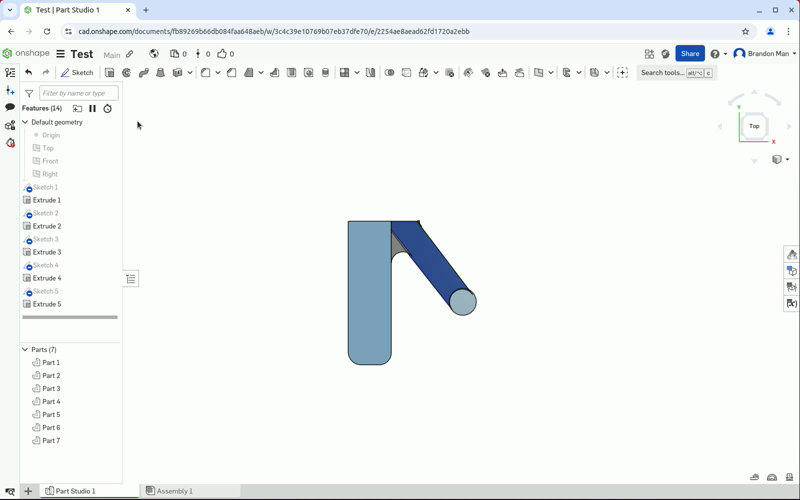
key(shift+h)
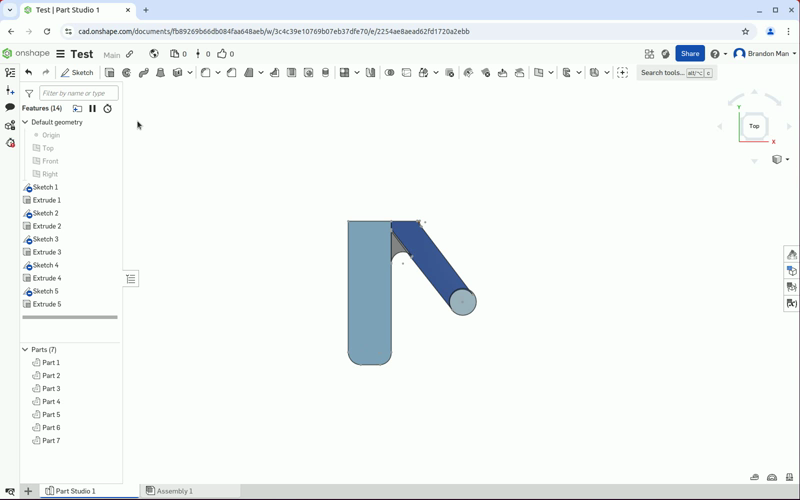
key(shift+7)
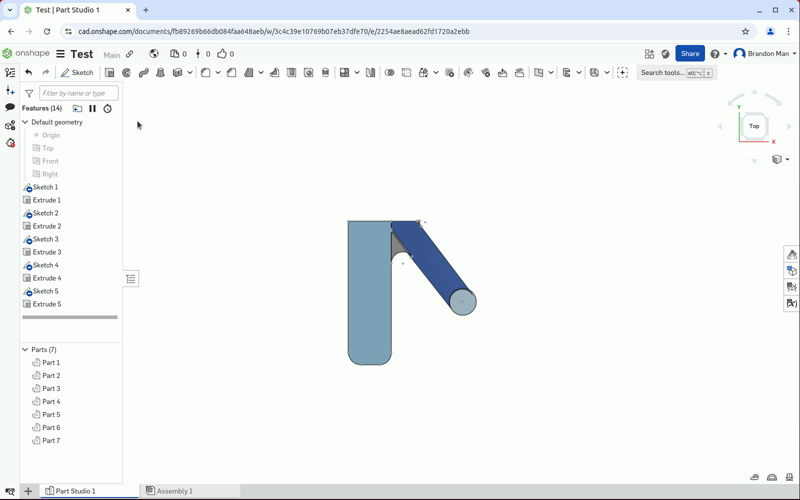
key(up, 3)
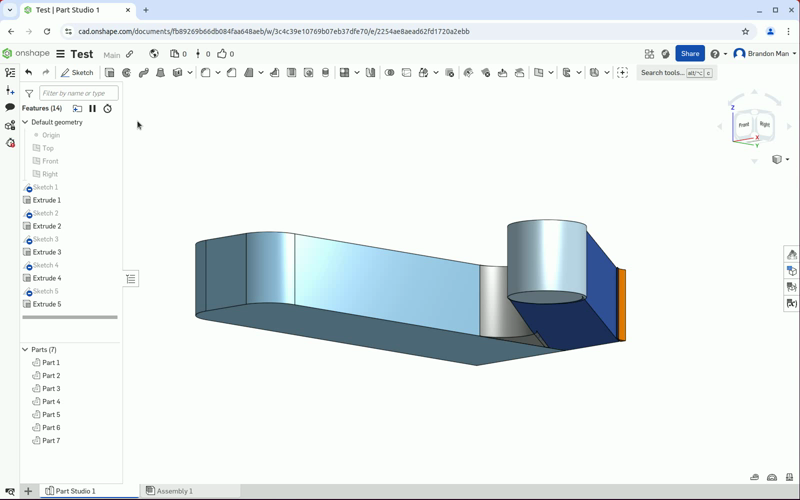
key(left, 3)
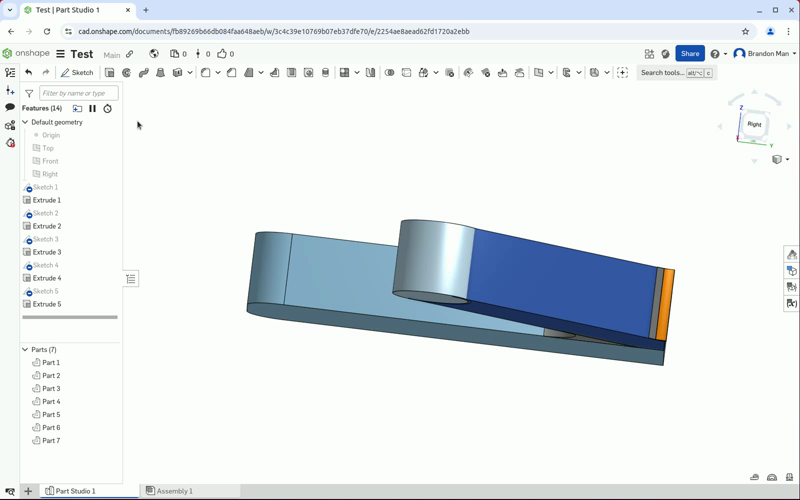
key(right, 3)
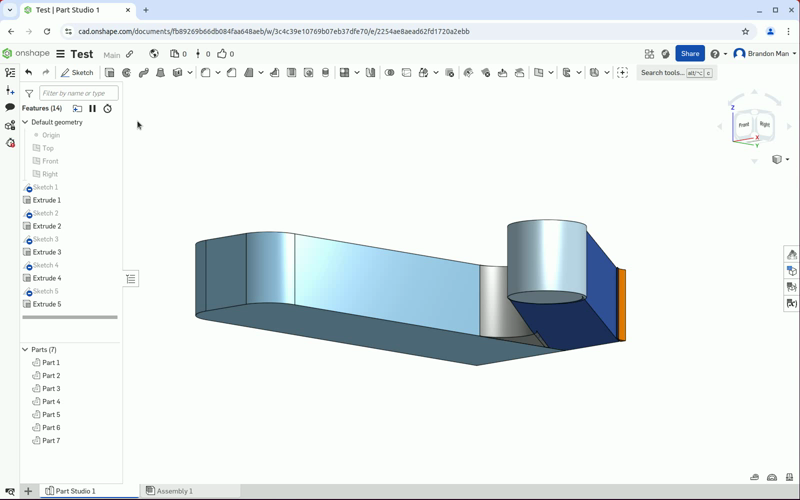
key(down, 3)
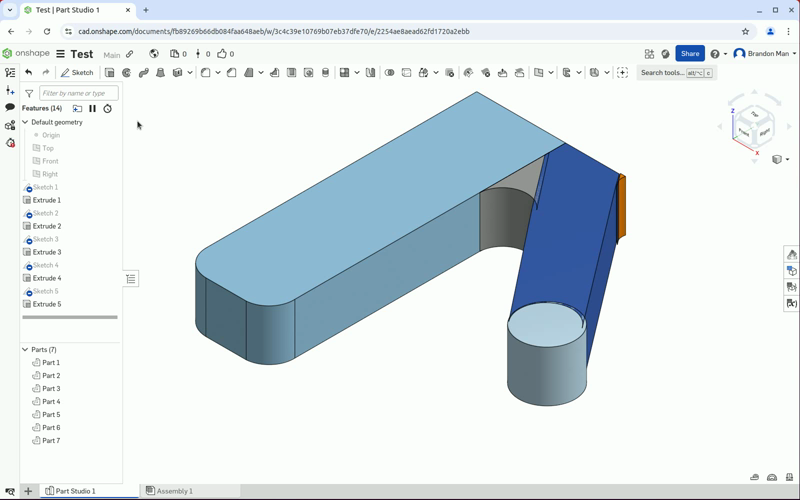
mouse_move(73, 189)
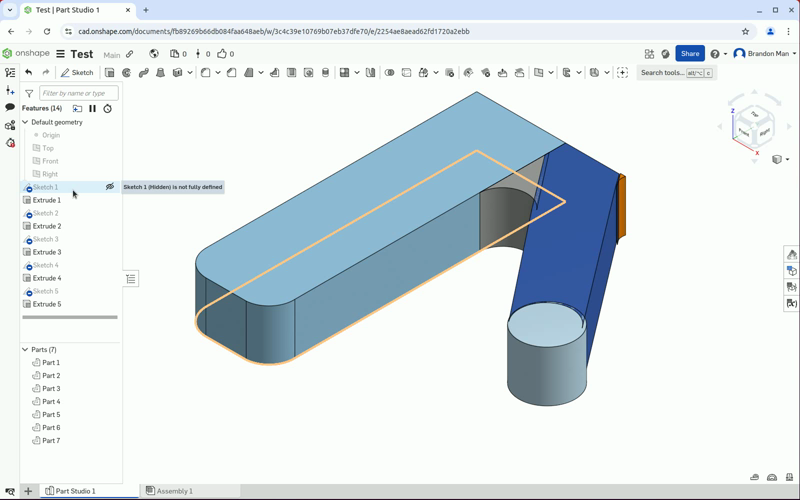
click(73, 189)